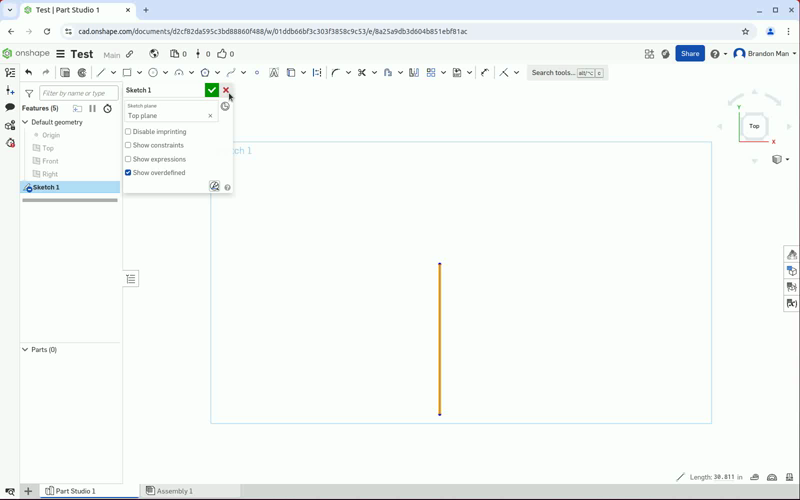
key(shift+h)
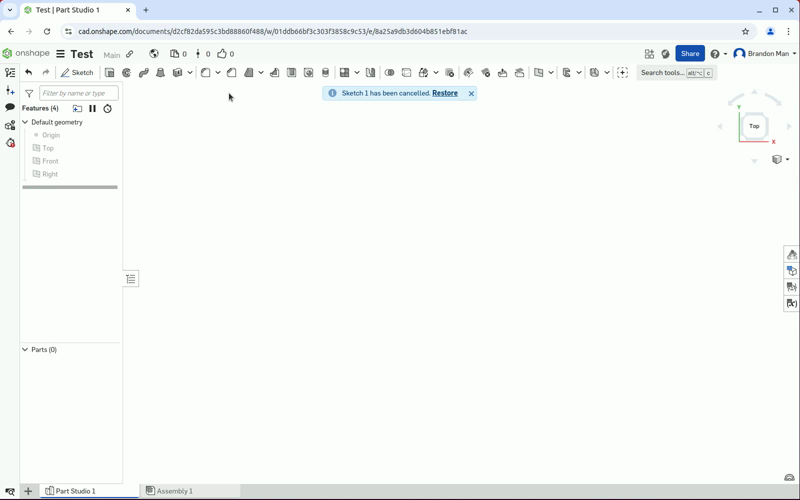
mouse_move(73, 352)
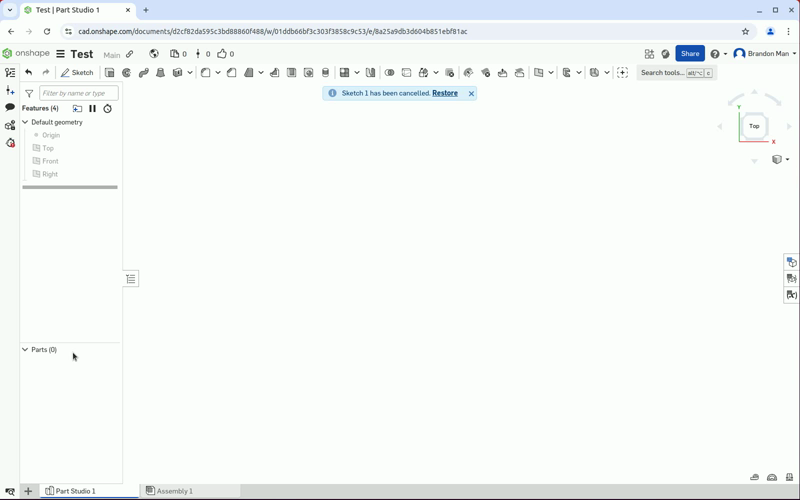
key(y)
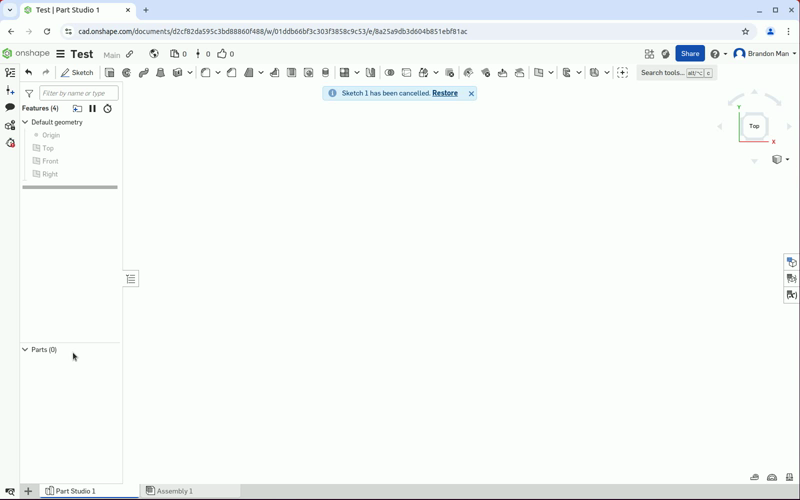
key(shift+p)
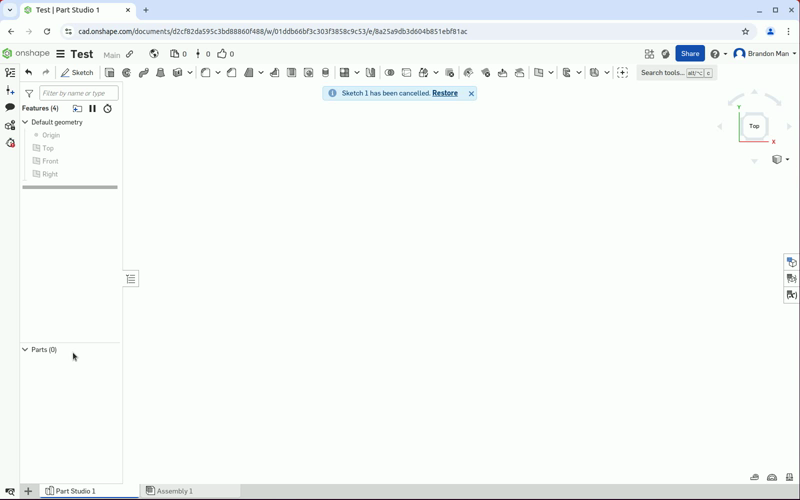
key(space)
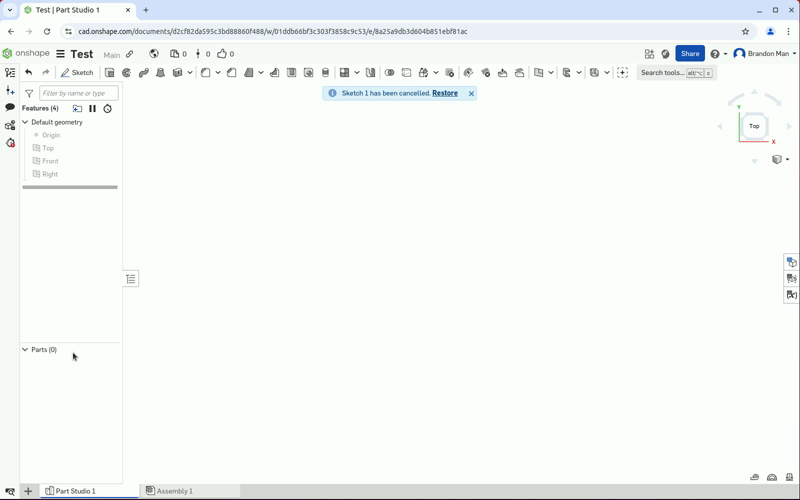
key_down(shift)
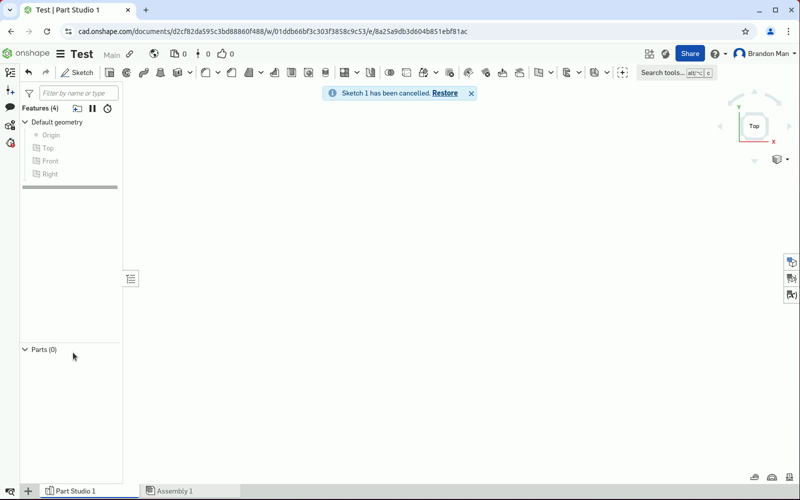
key(up)
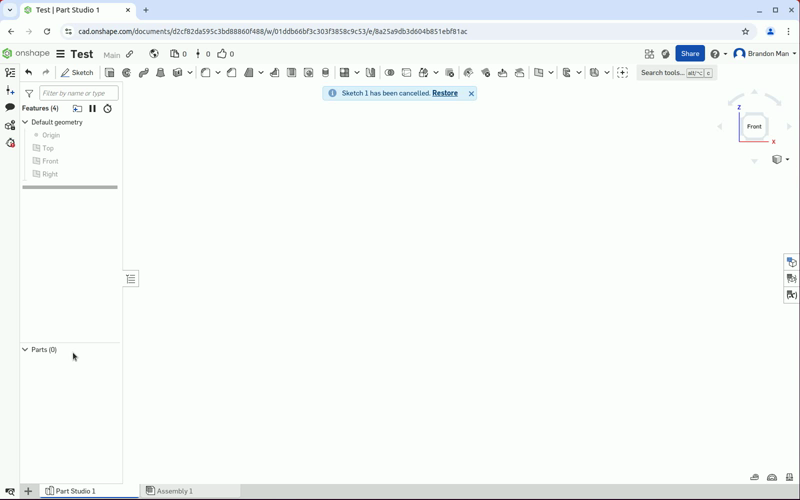
key_up(shift)
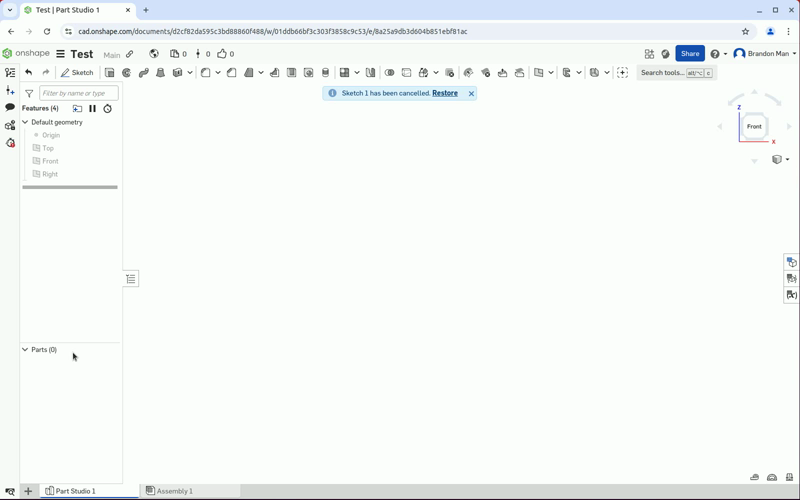
mouse_move(73, 352)
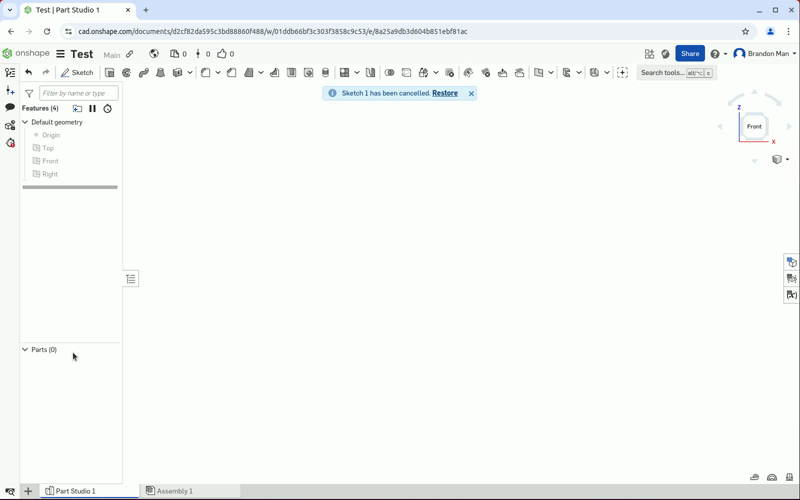
key(shift+y)
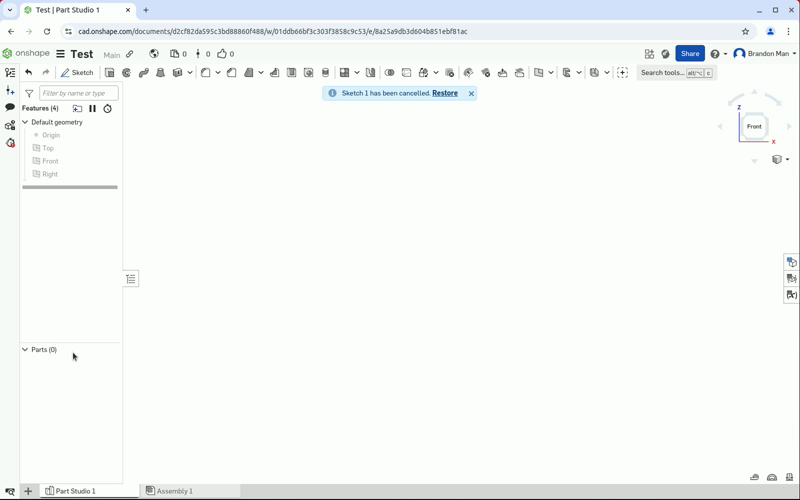
key(shift+s)
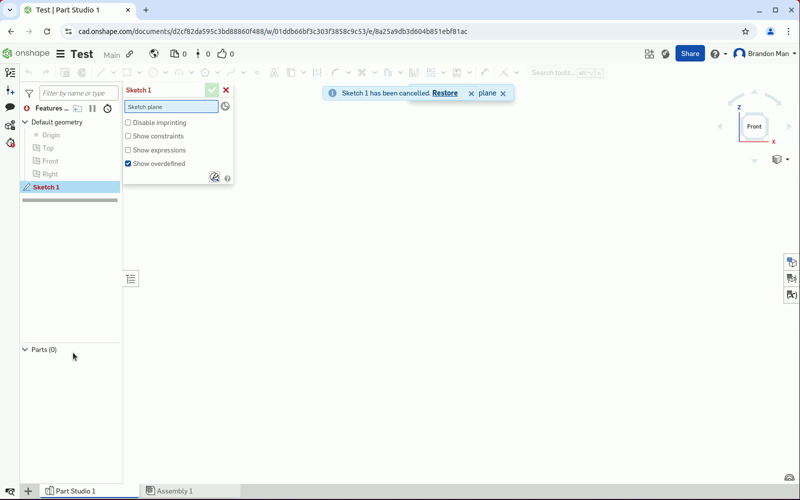
mouse_move(73, 163)
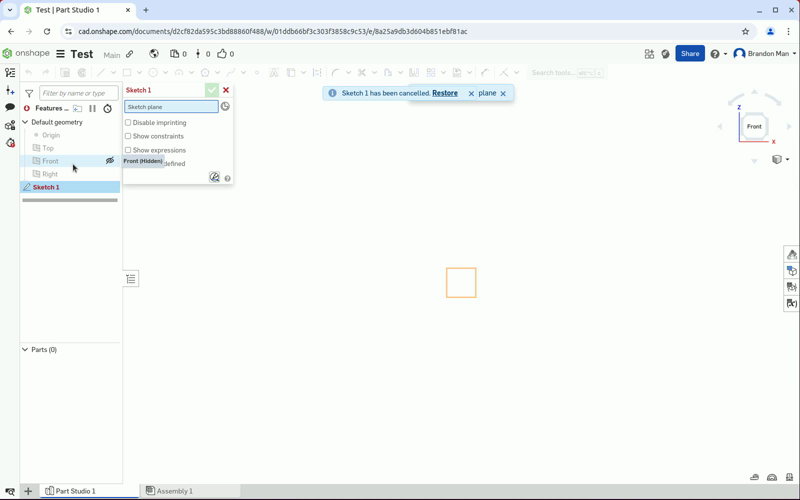
click(73, 163)
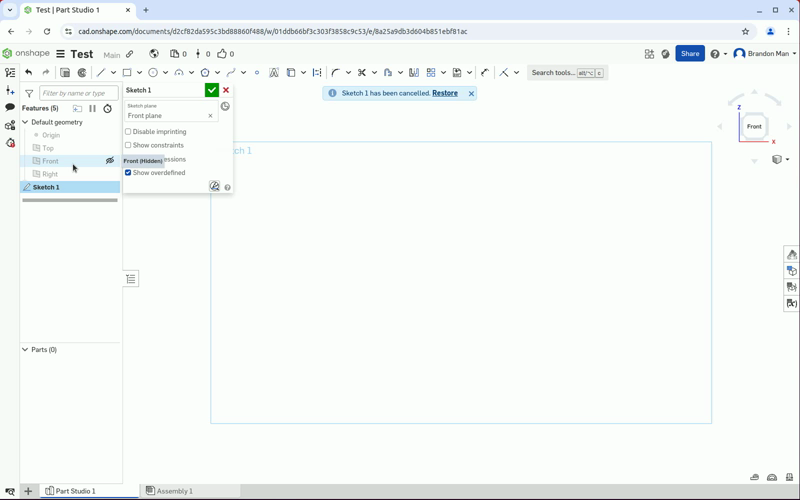
mouse_move(73, 352)
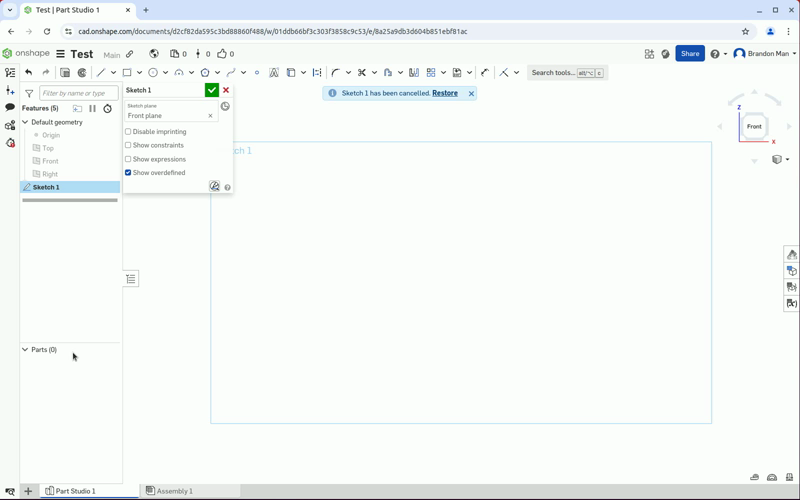
key(y)
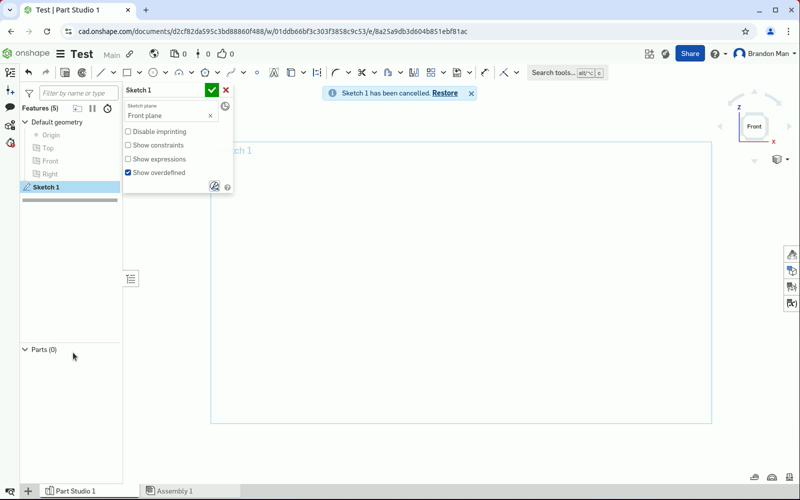
key(c)
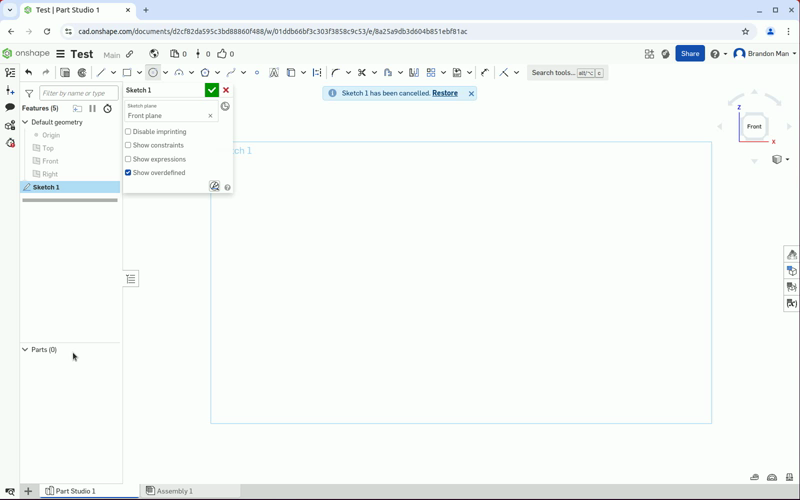
key_down(shift)
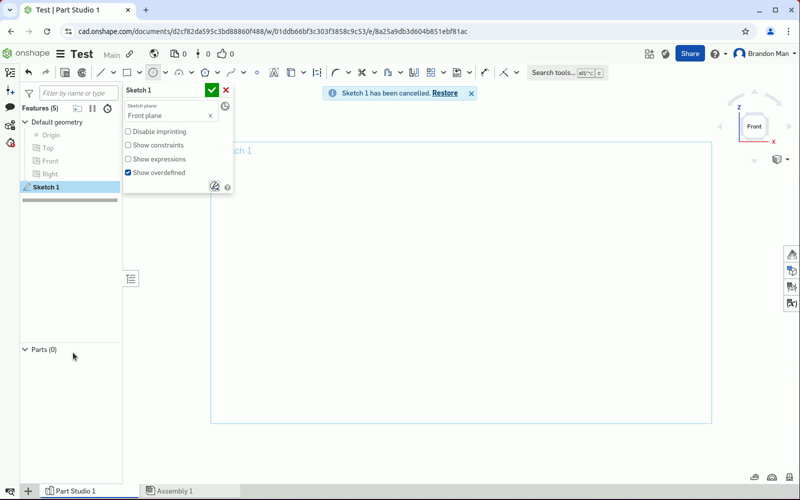
mouse_move(461, 178)
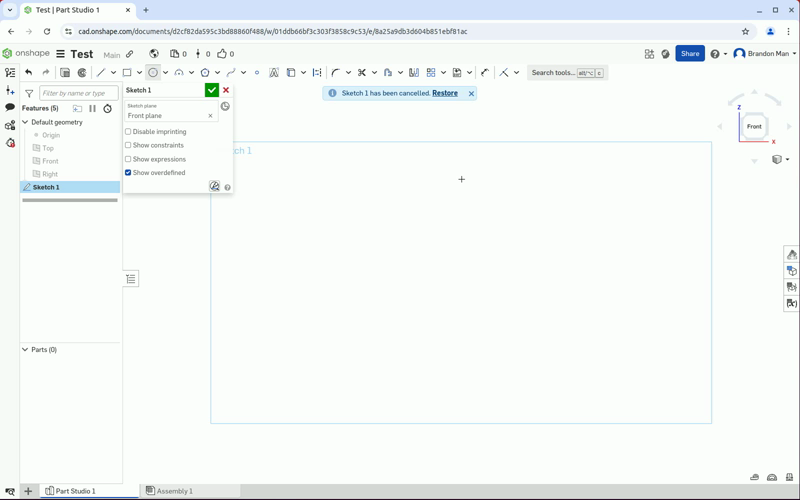
click(461, 178)
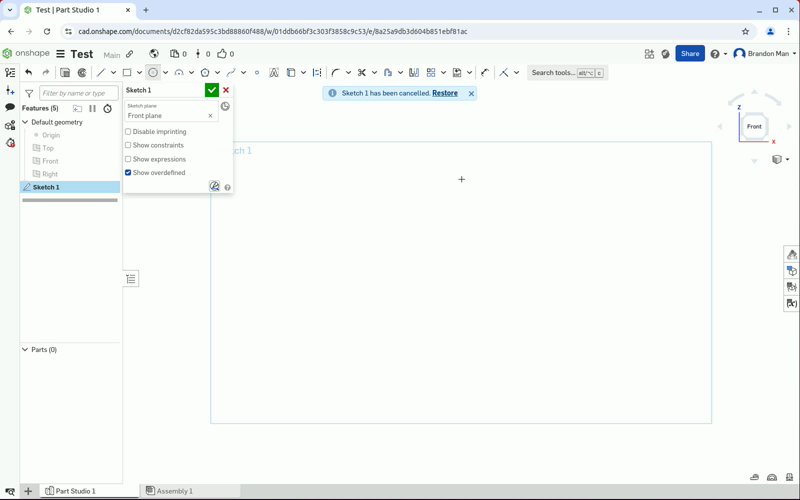
key_up(shift)
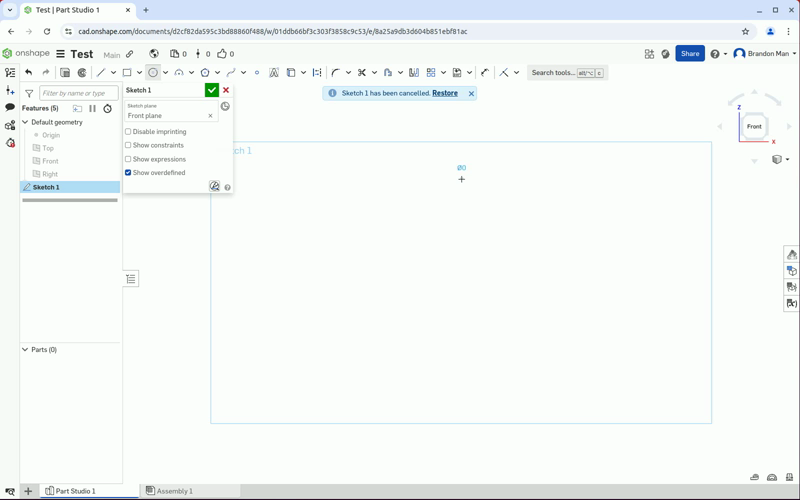
mouse_move(471, 178)
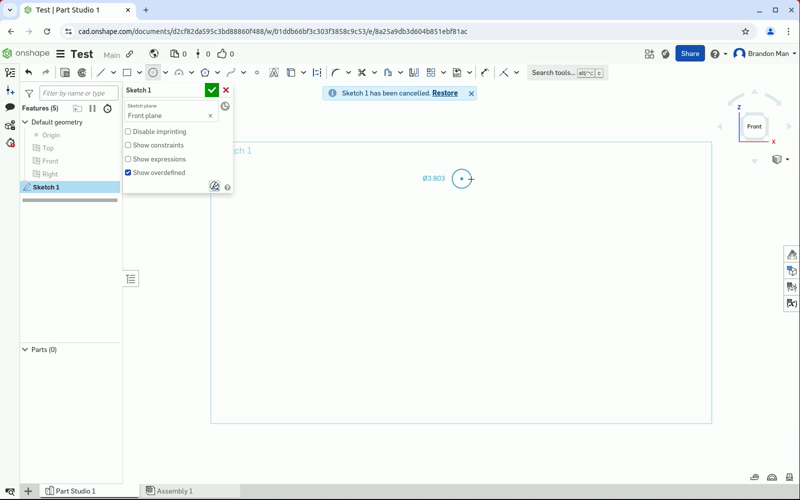
click(471, 178)
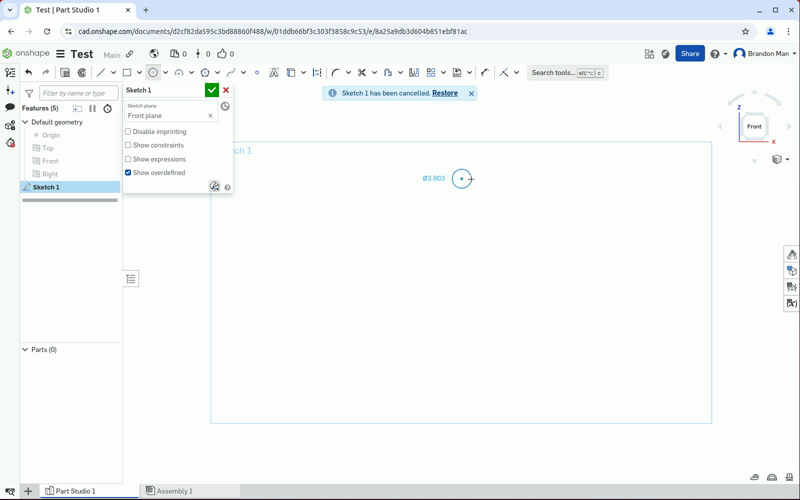
key(esc)
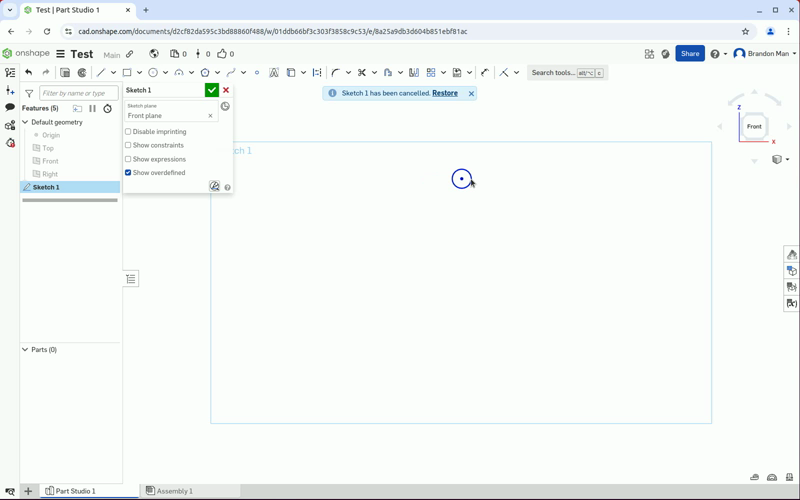
key(c)
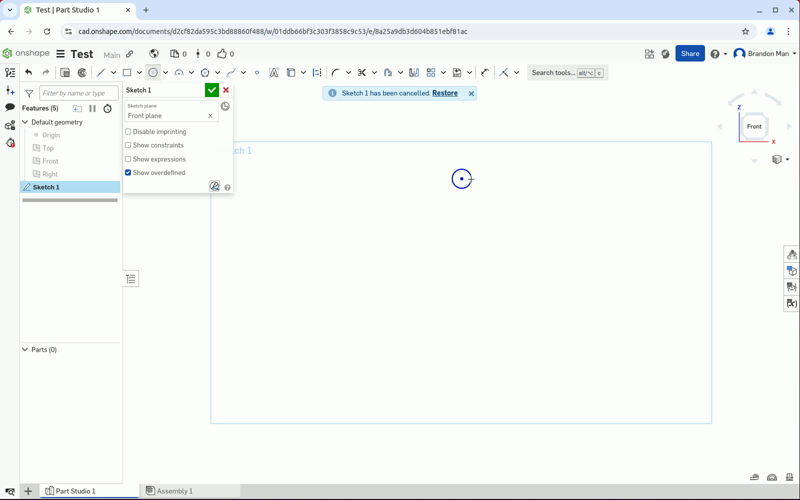
key_down(shift)
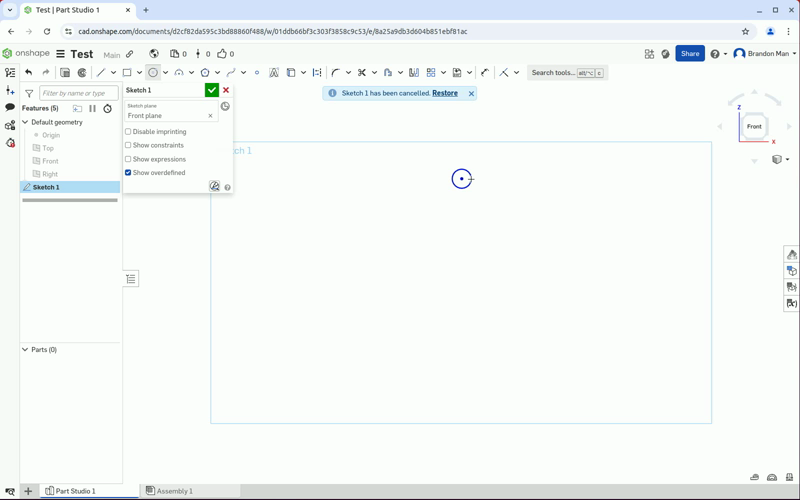
mouse_move(461, 178)
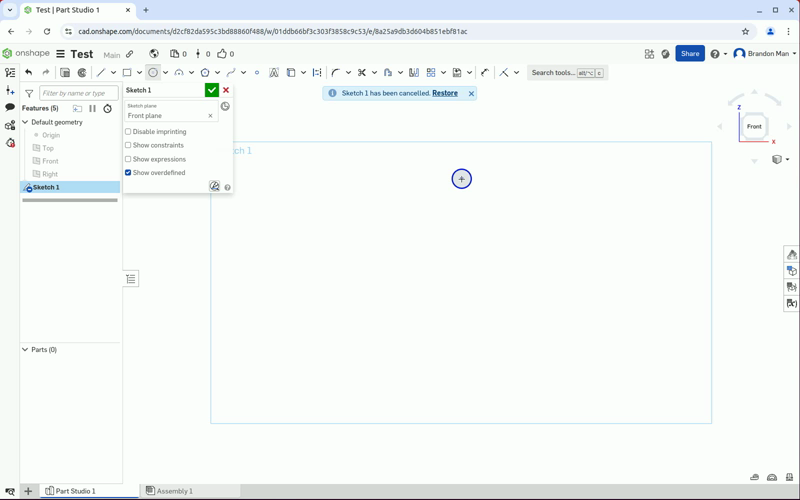
click(461, 178)
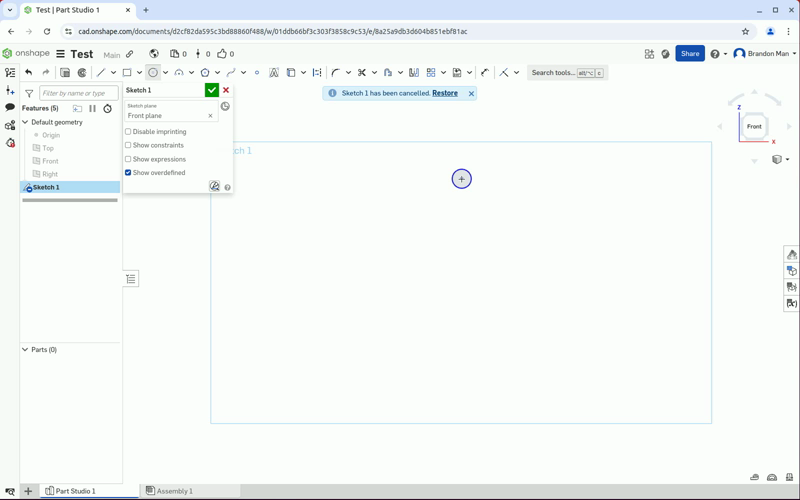
key_up(shift)
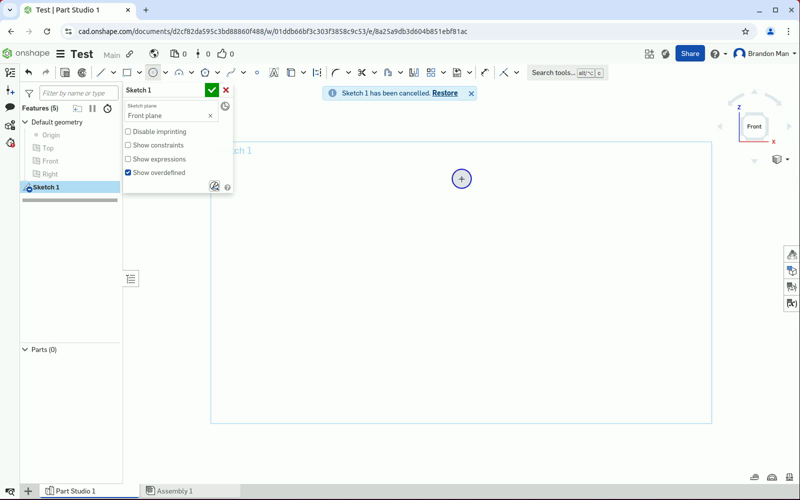
mouse_move(464, 178)
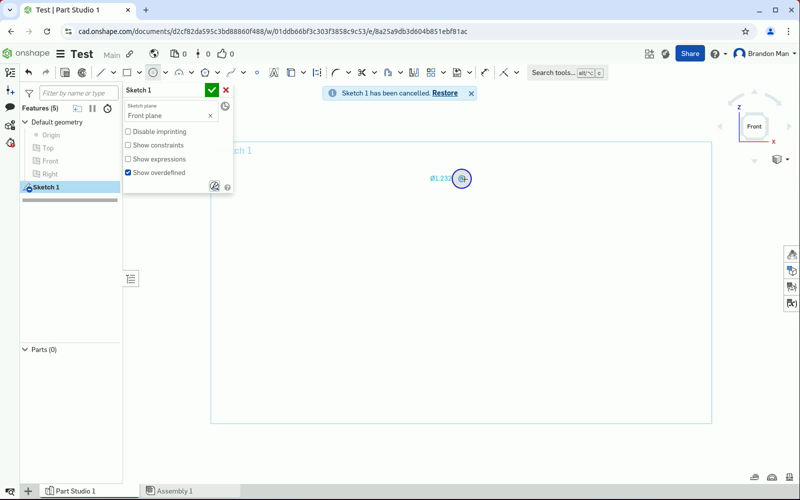
scroll(6)
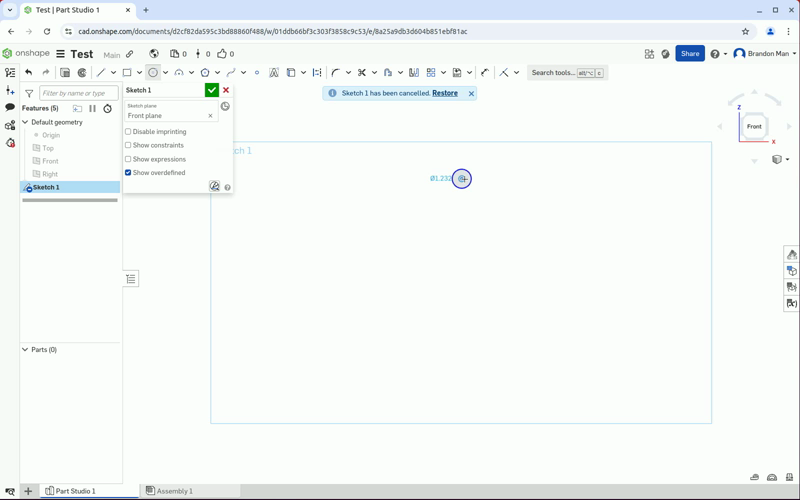
scroll(6)
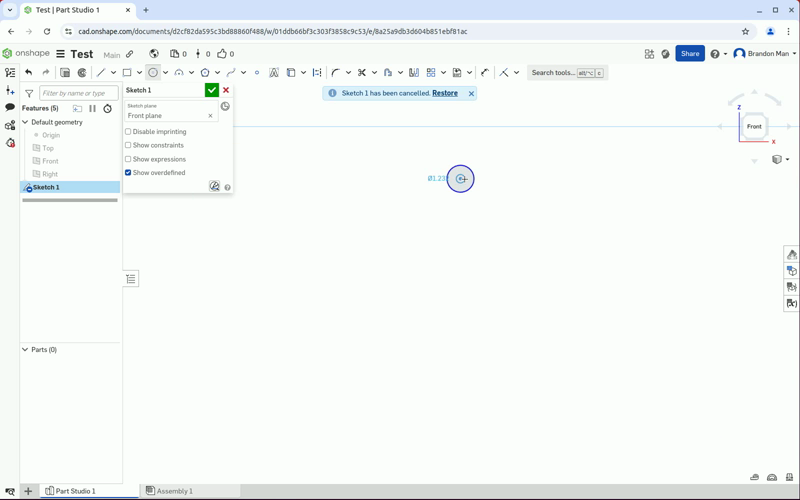
scroll(6)
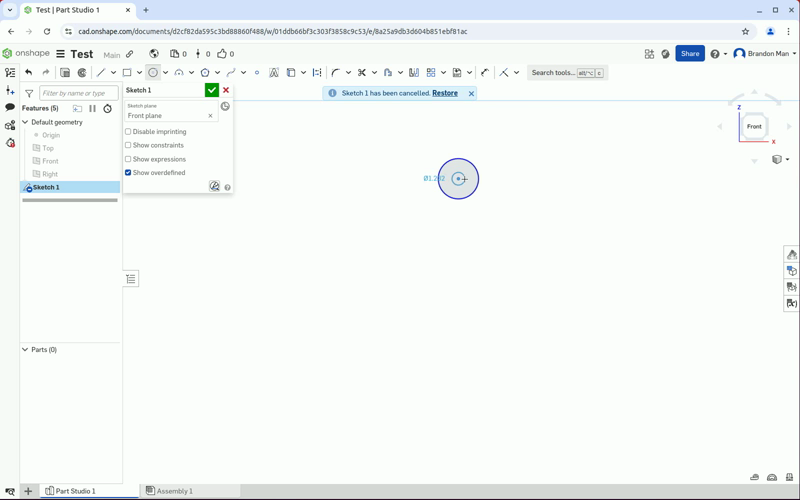
scroll(6)
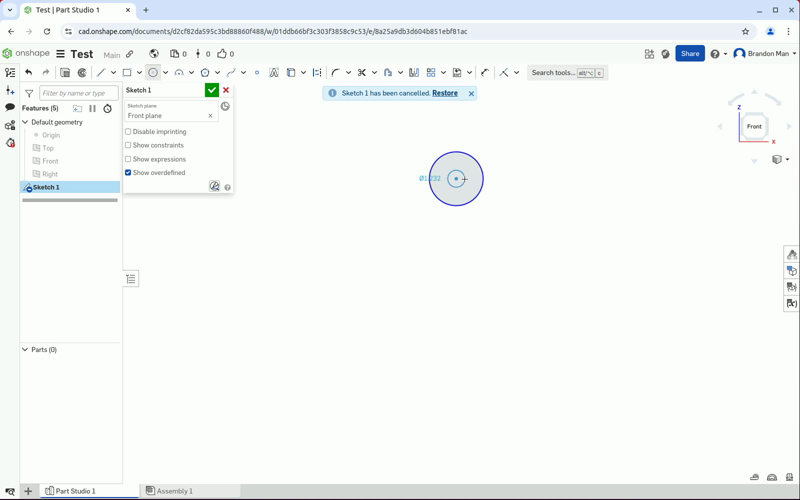
scroll(6)
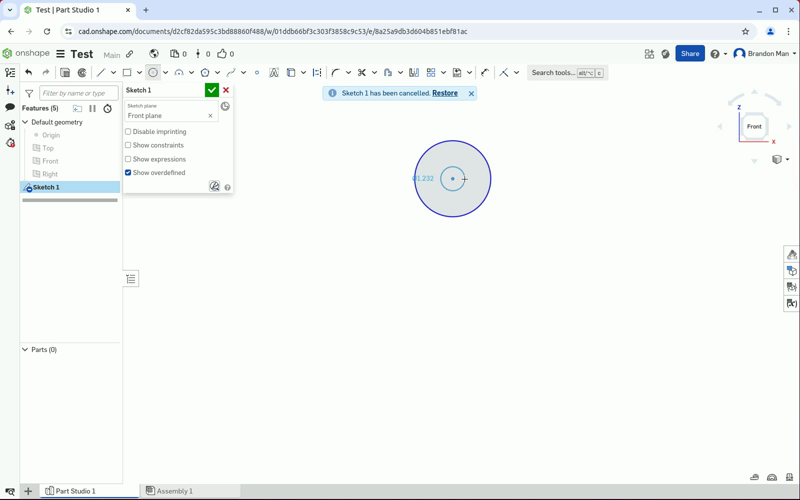
scroll(6)
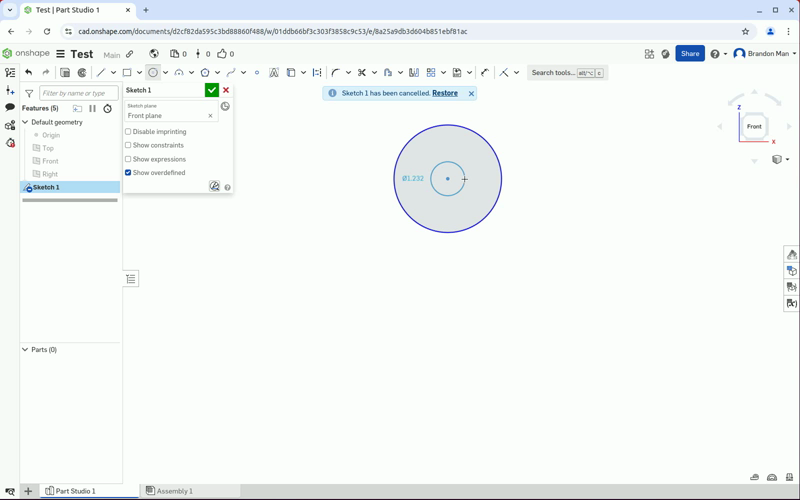
scroll(6)
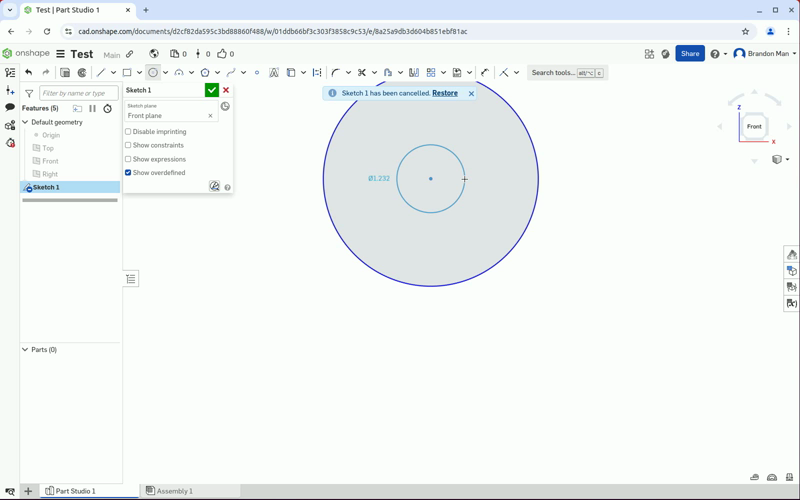
click(464, 178)
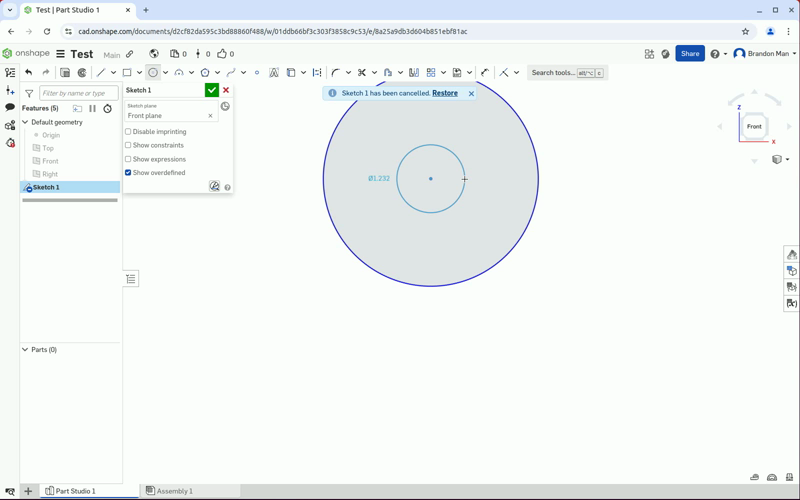
scroll(-6)
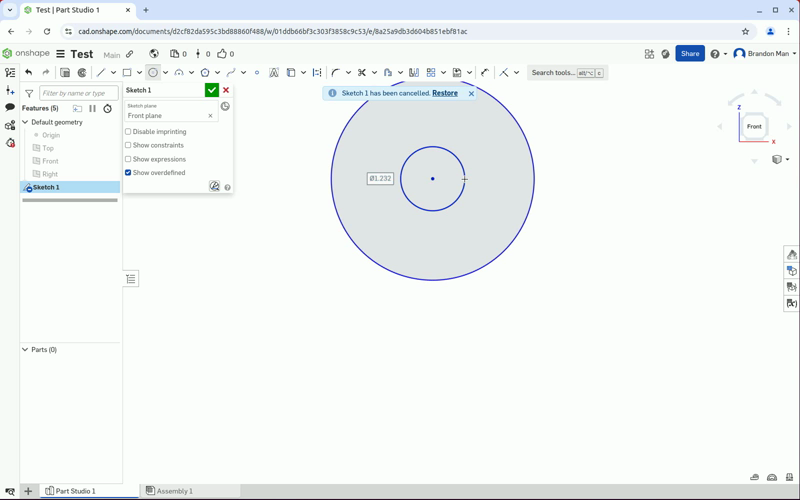
scroll(-6)
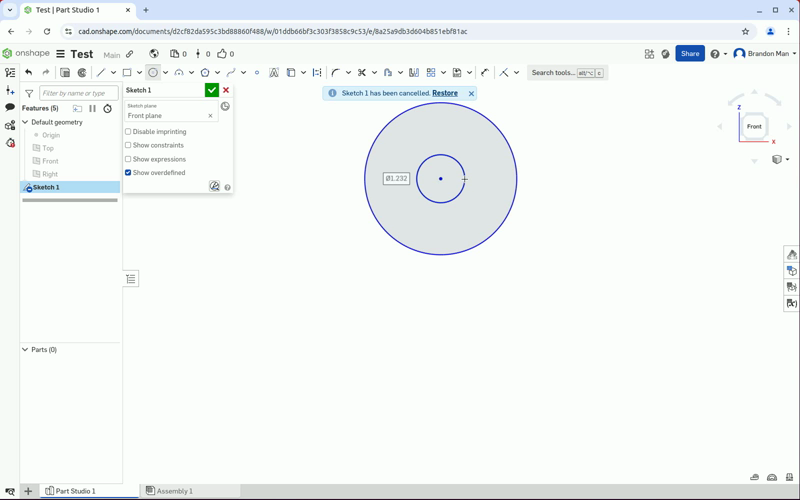
scroll(-6)
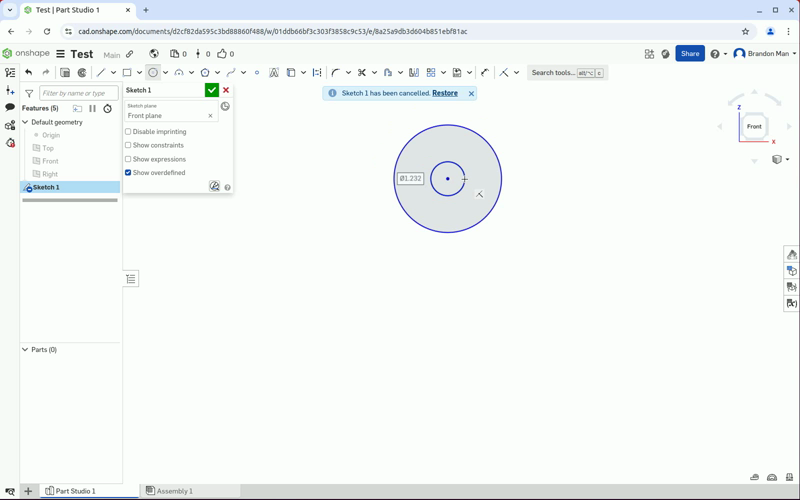
scroll(-6)
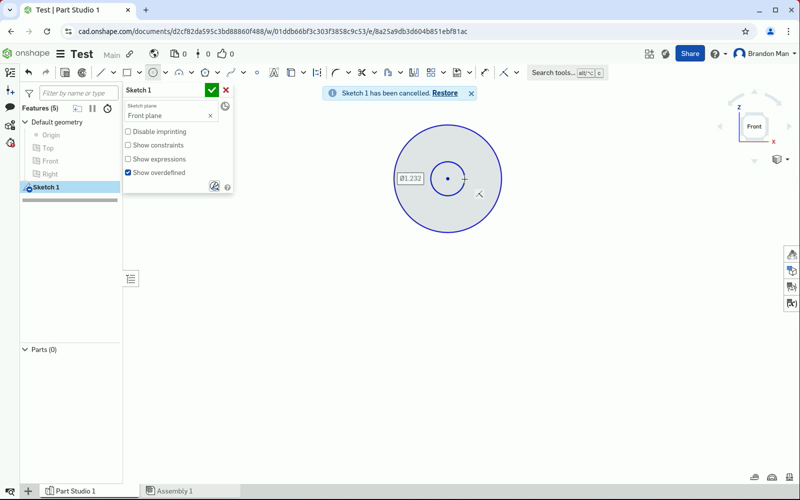
scroll(-6)
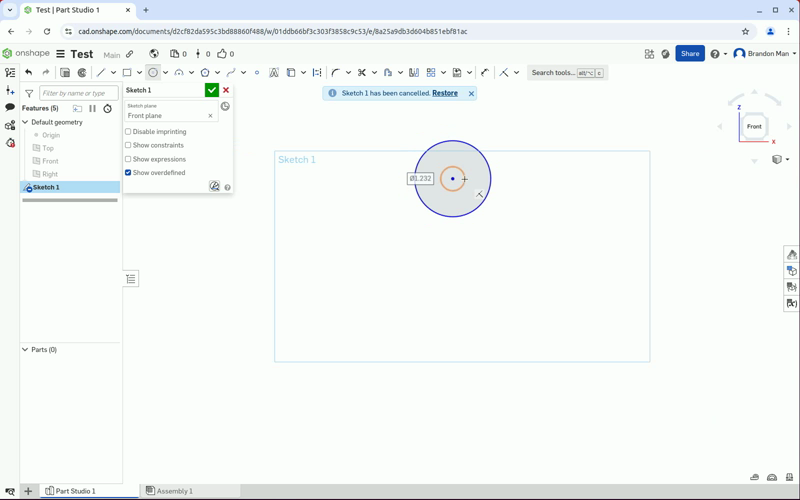
scroll(-6)
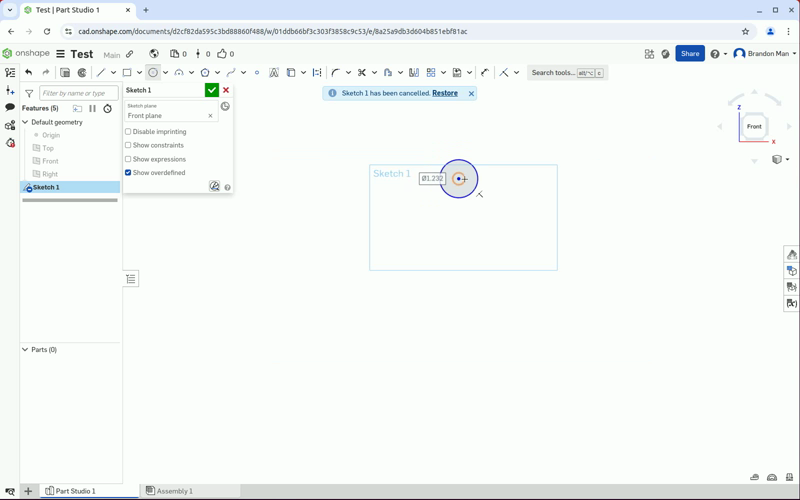
scroll(-6)
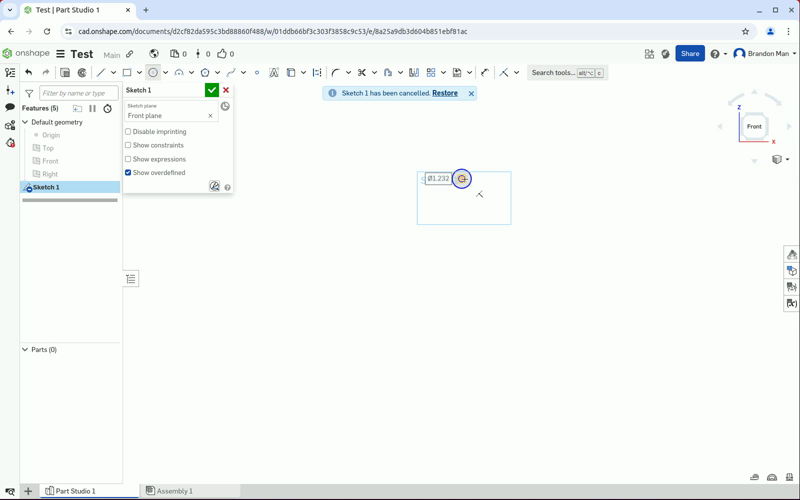
key(esc)
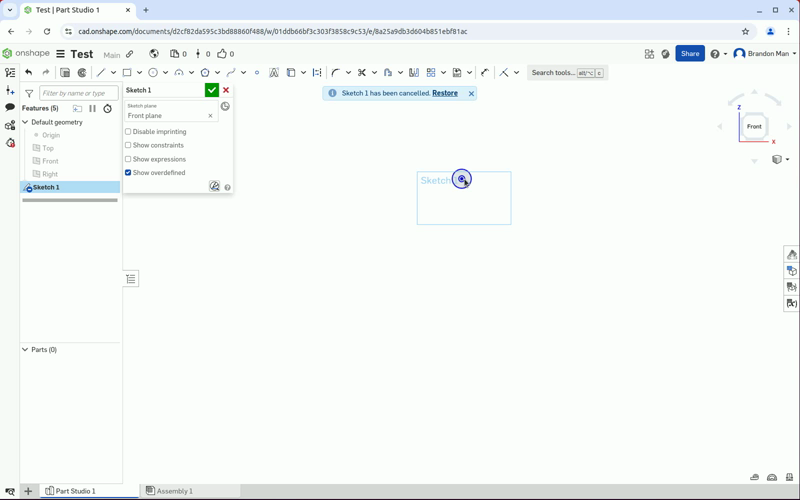
mouse_move(464, 180)
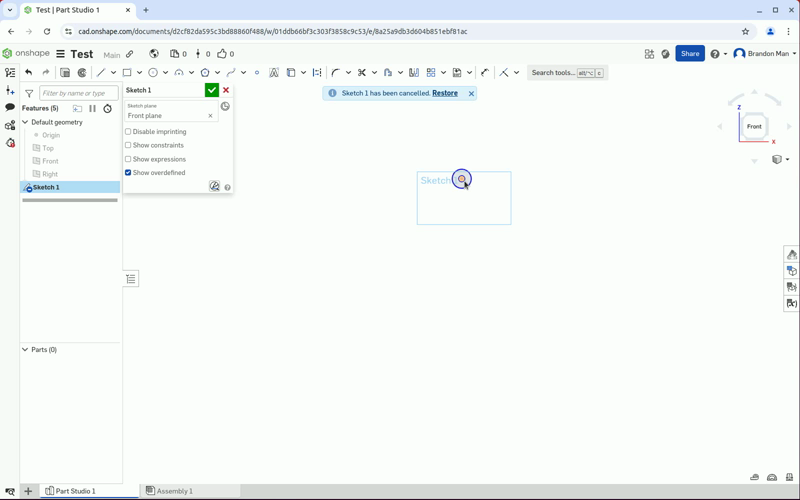
scroll(6)
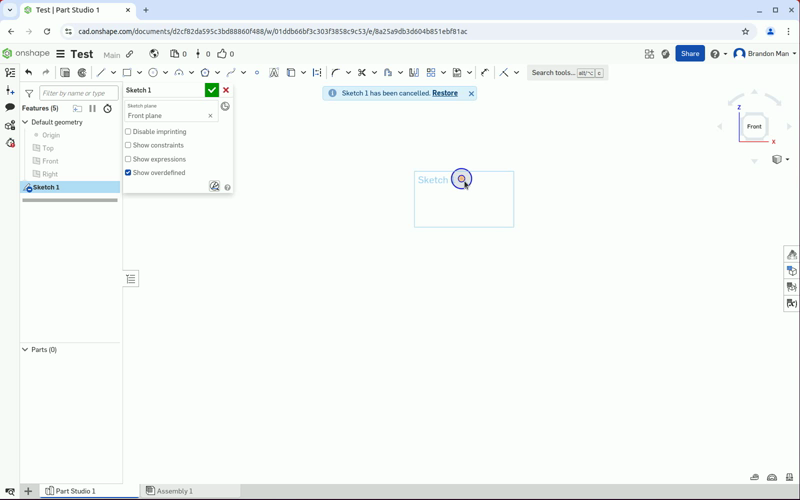
scroll(6)
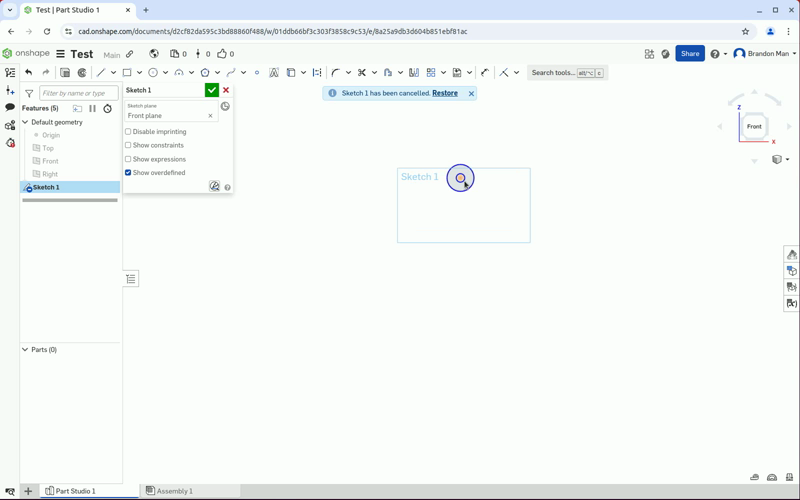
scroll(6)
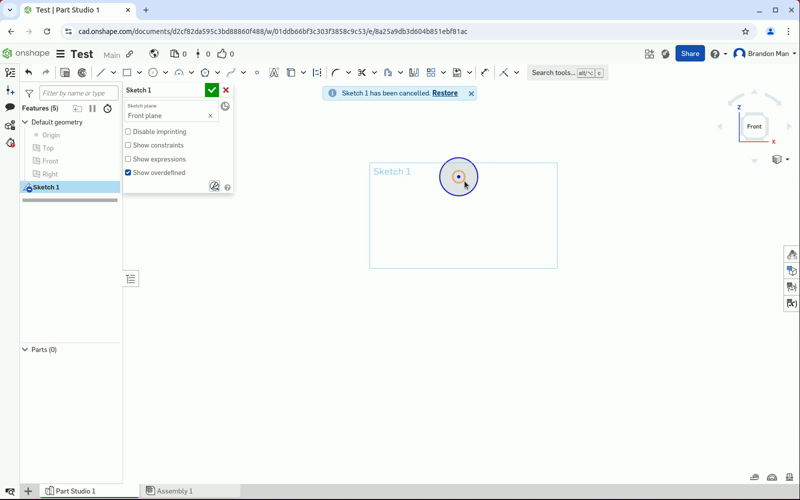
scroll(6)
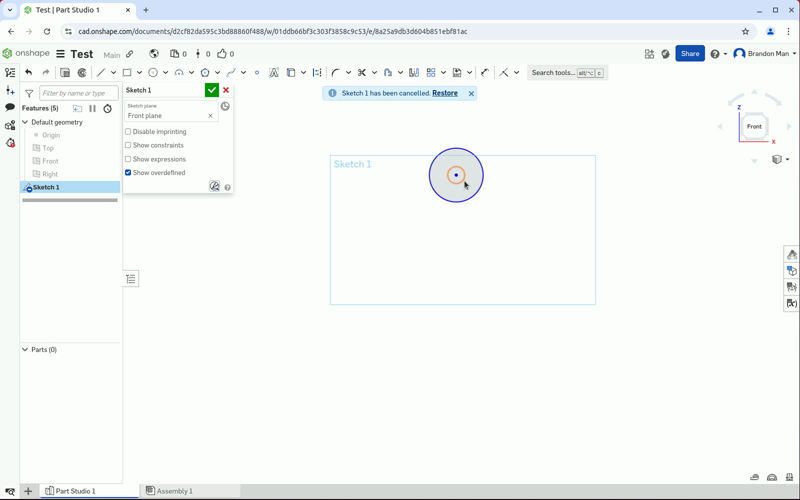
scroll(6)
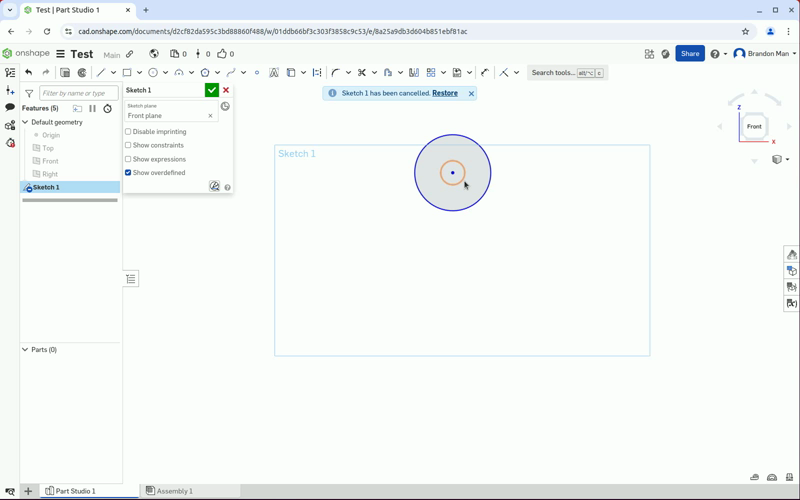
scroll(6)
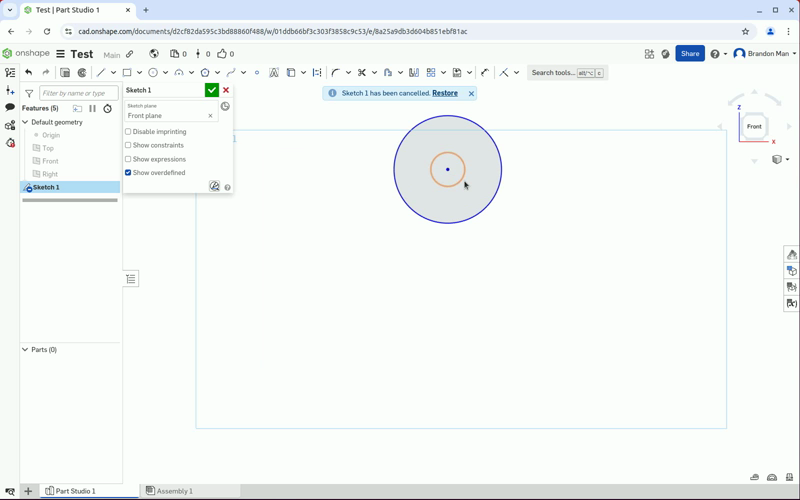
scroll(6)
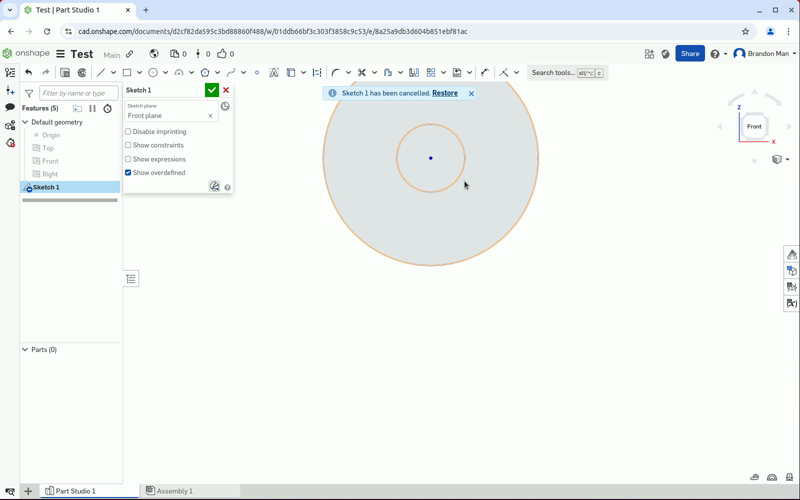
click(464, 180)
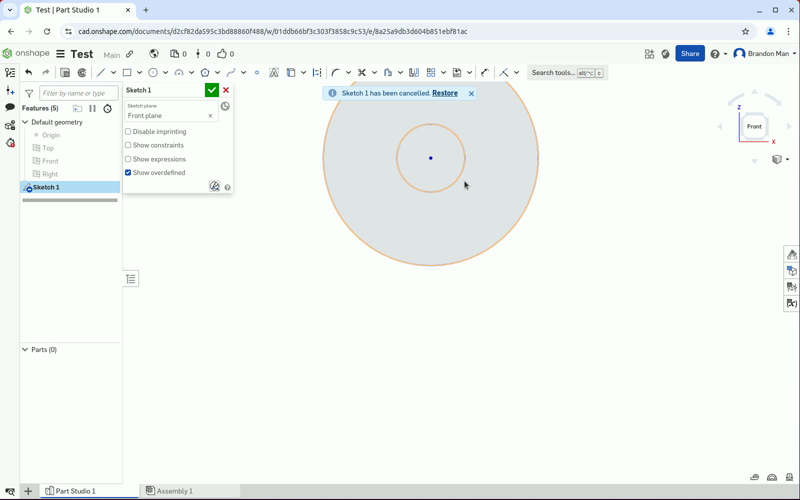
scroll(-6)
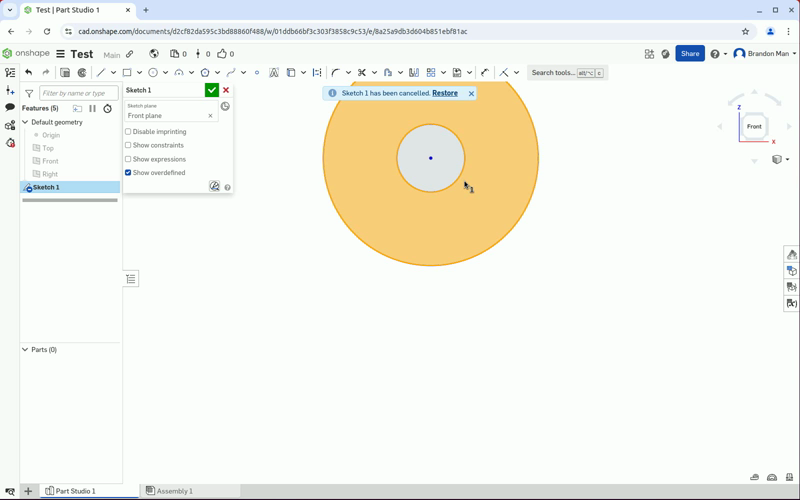
scroll(-6)
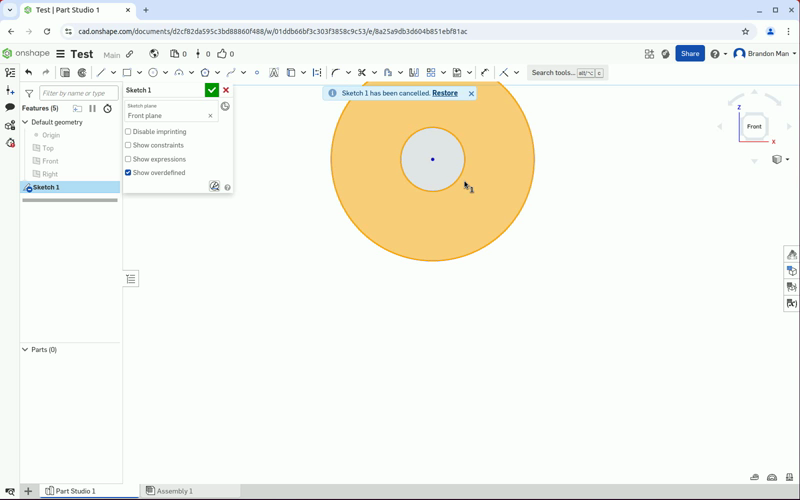
scroll(-6)
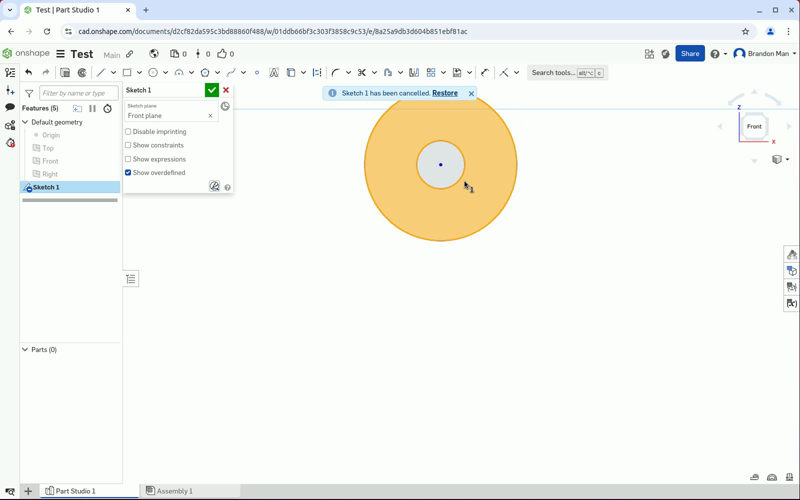
scroll(-6)
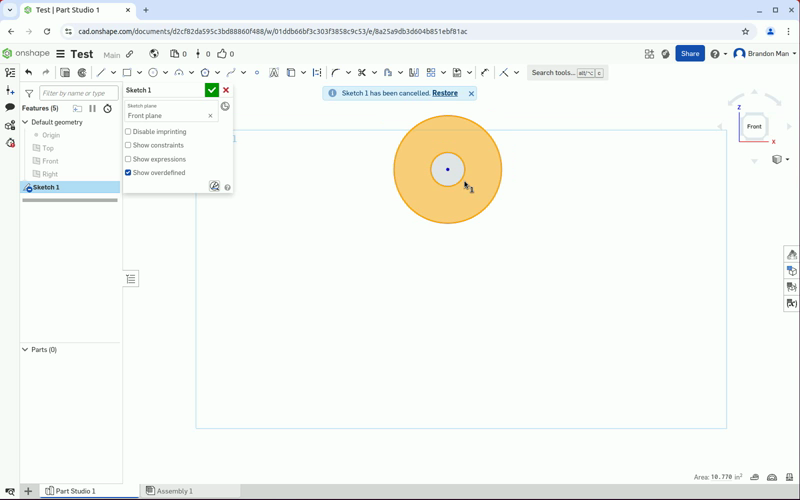
scroll(-6)
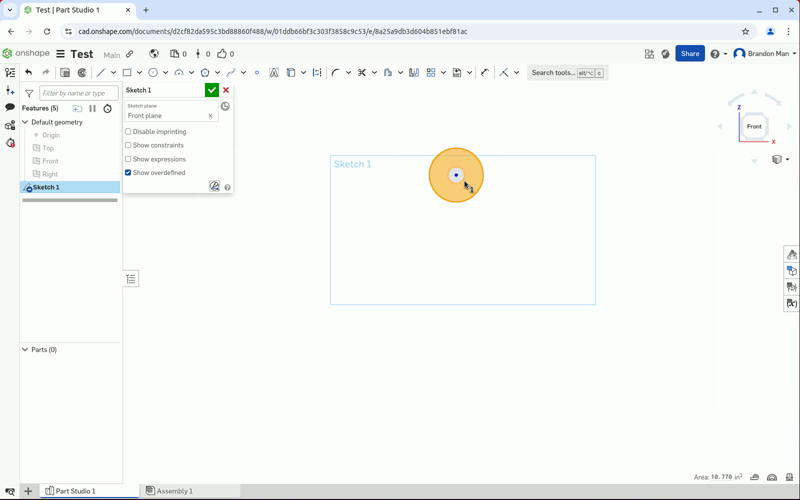
scroll(-6)
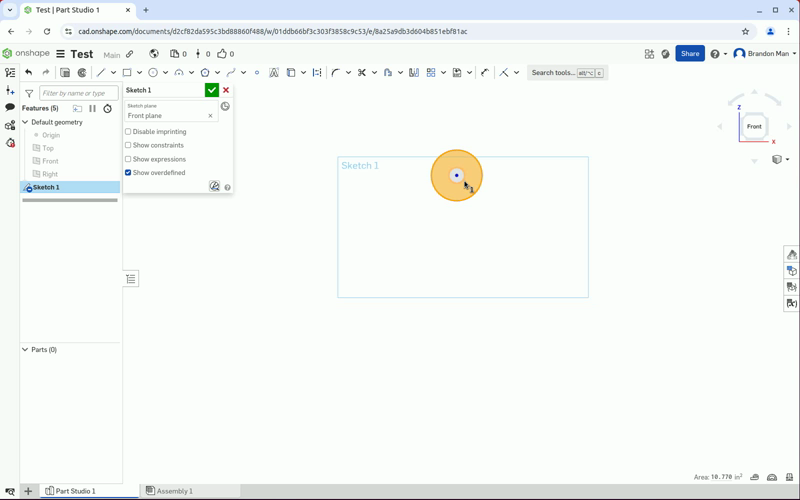
scroll(-6)
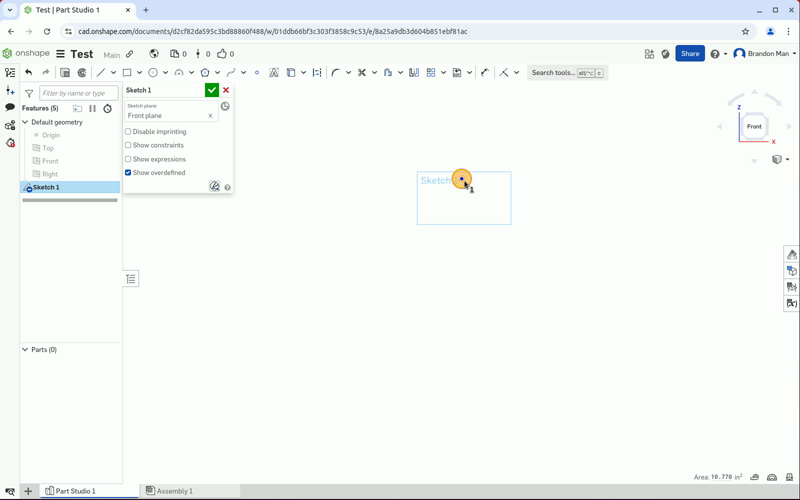
mouse_move(73, 352)
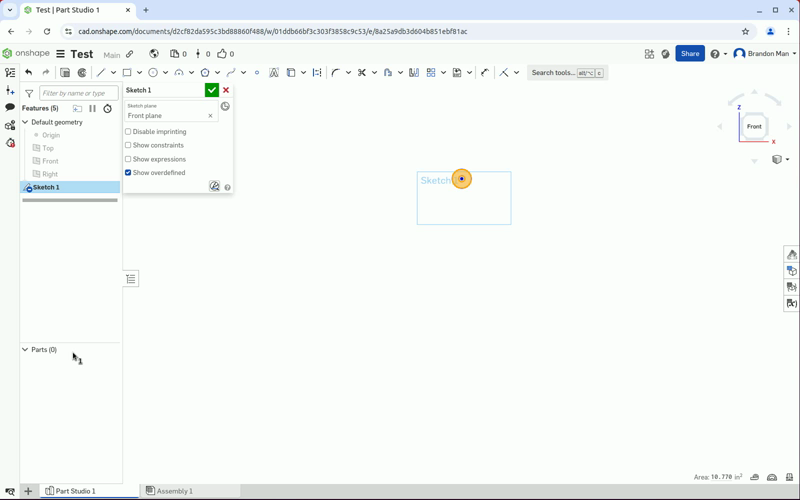
key(shift+y)
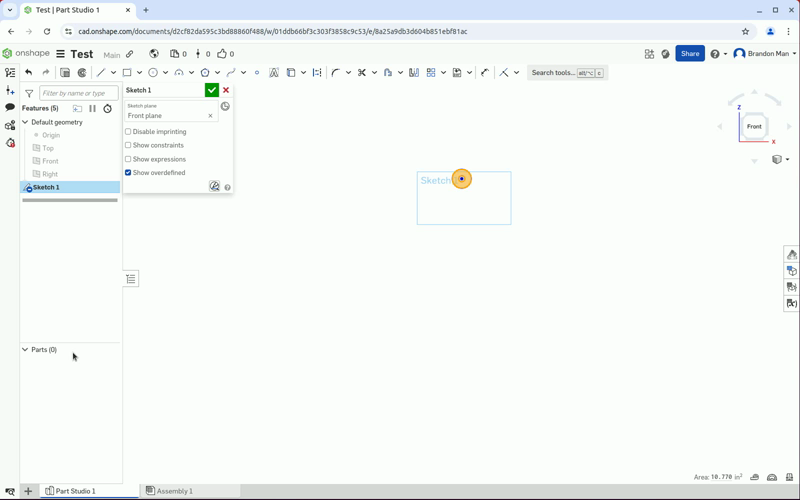
key(shift+e)
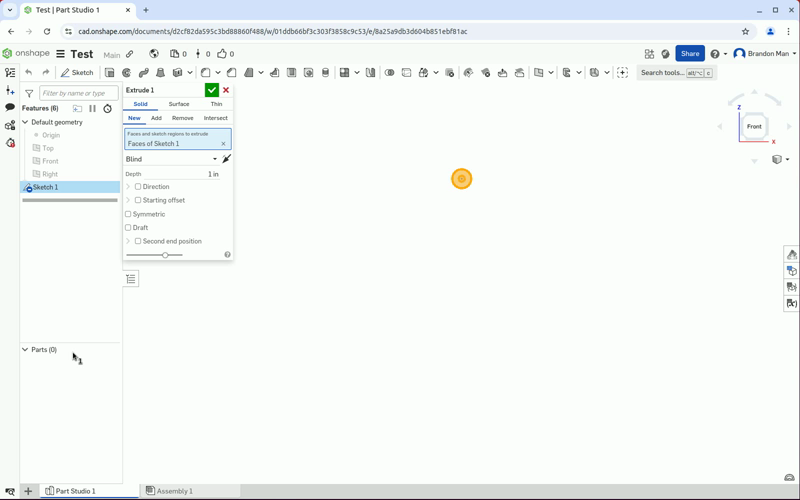
mouse_move(143, 106)
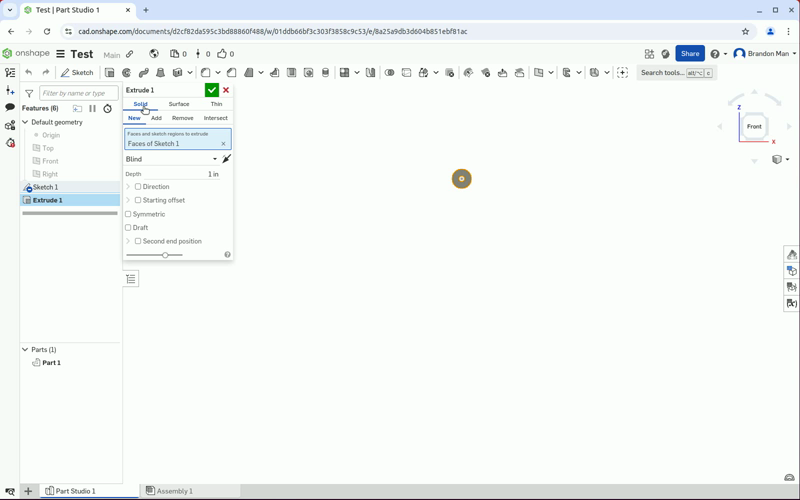
click(143, 106)
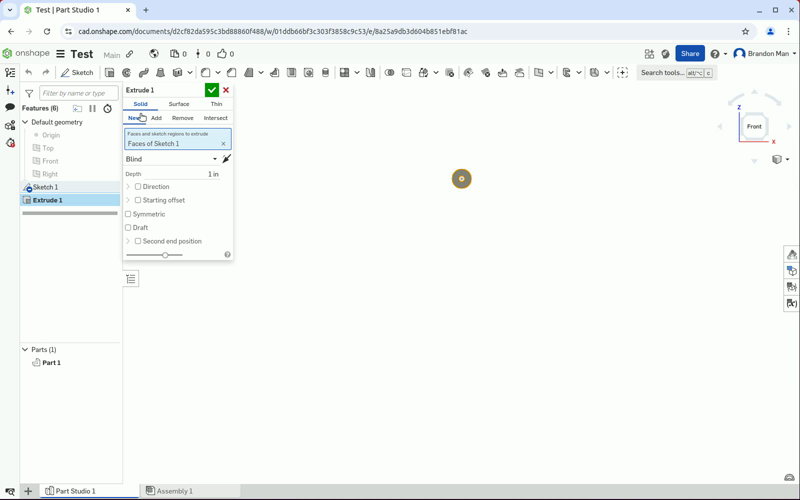
mouse_move(137, 120)
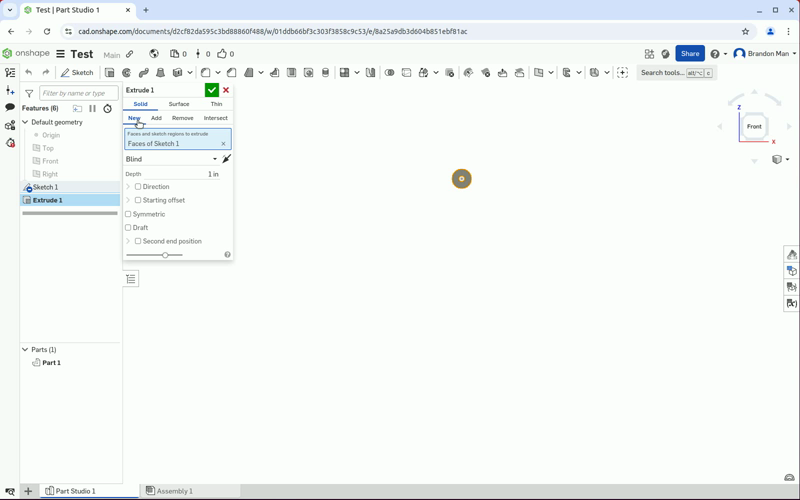
click(137, 120)
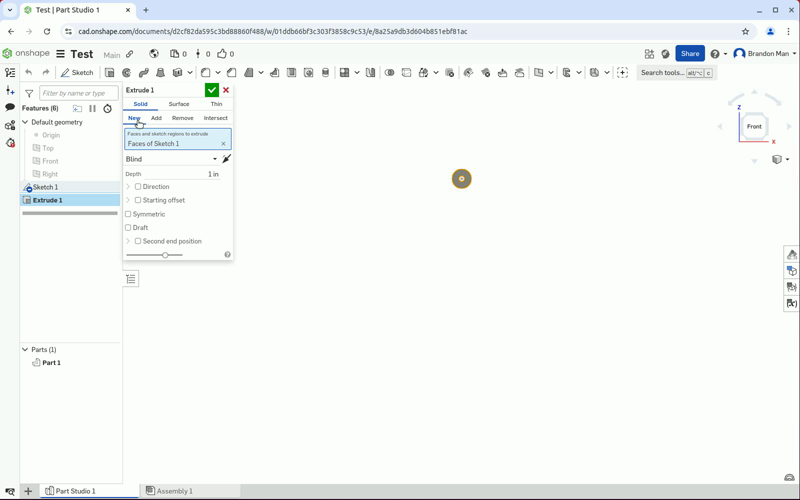
key(tab, 4)
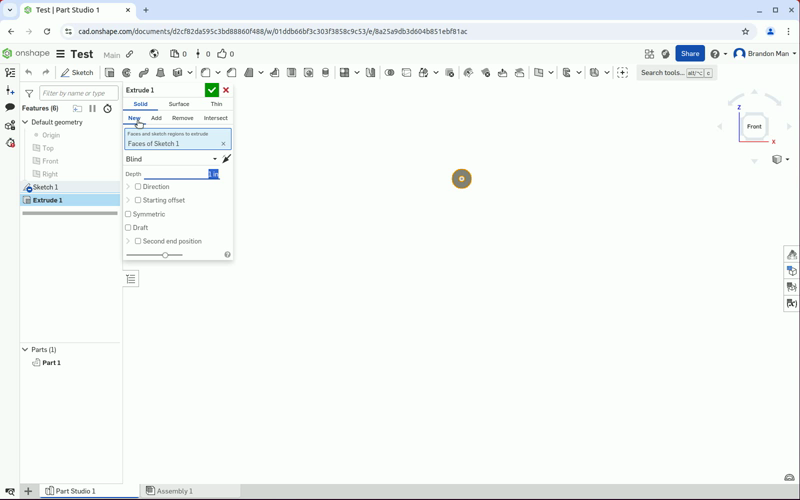
text(4.814)
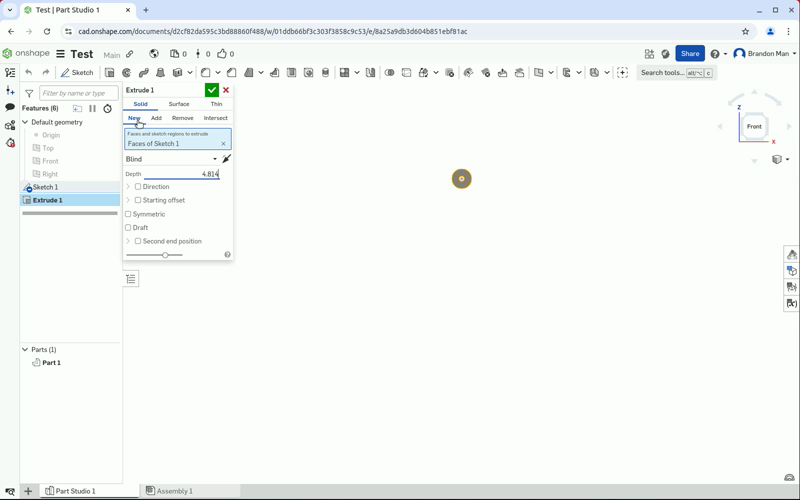
key(enter)
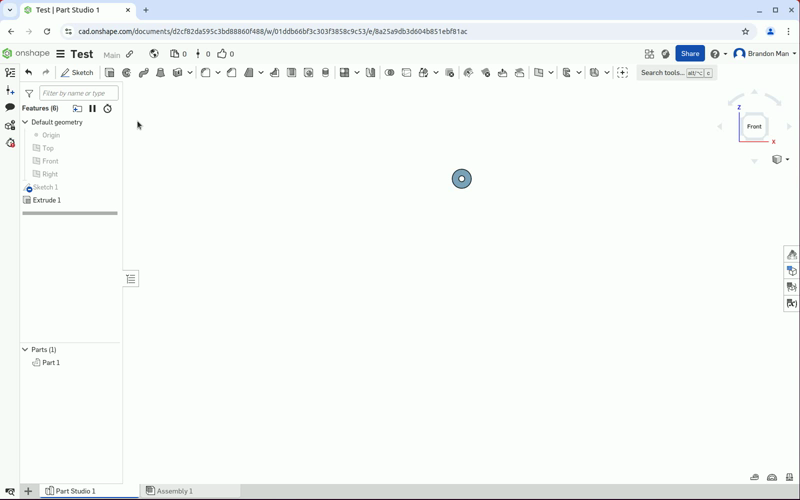
key(shift+h)
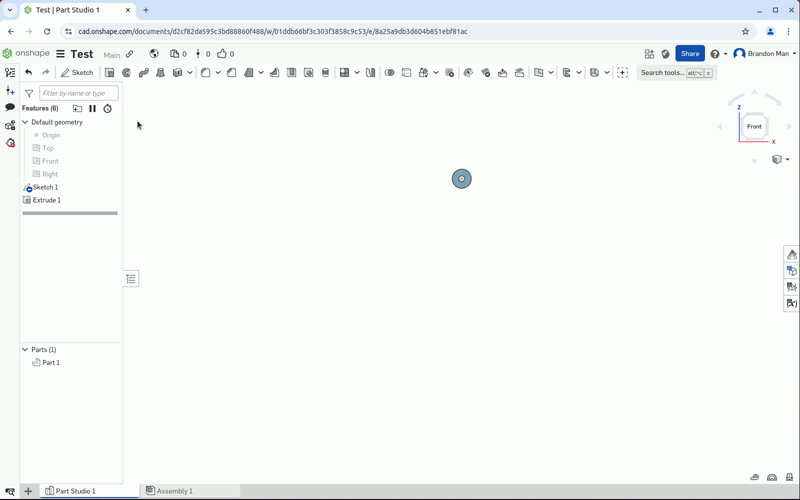
key(shift+h)
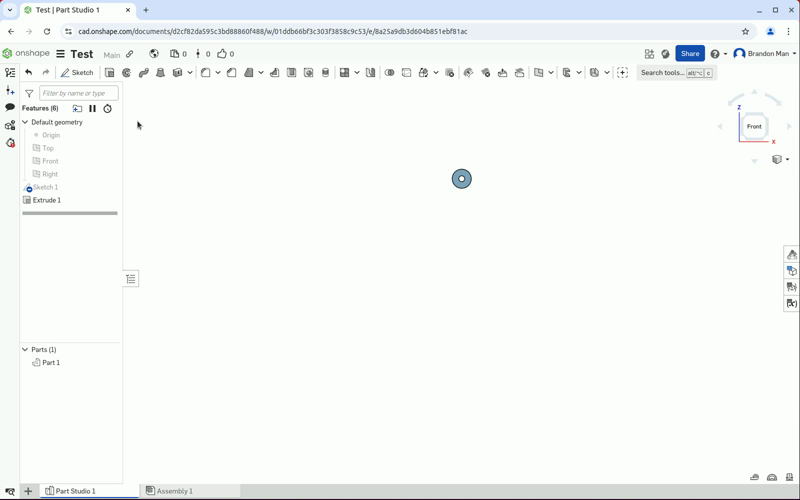
mouse_move(73, 189)
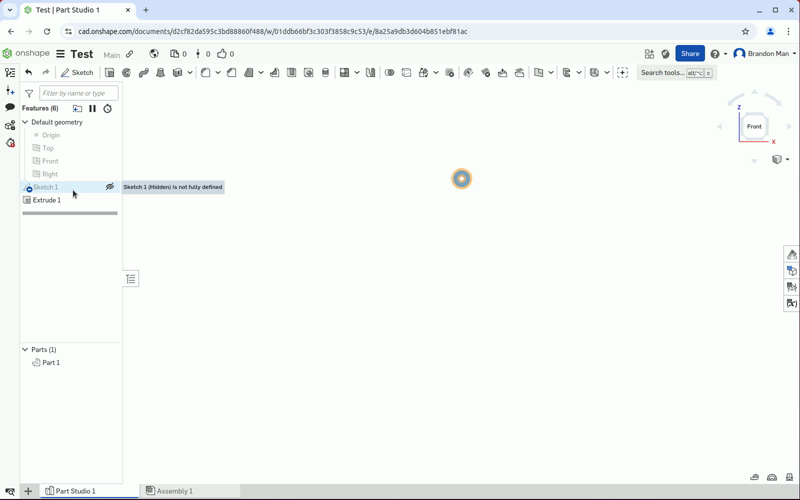
click(73, 189)
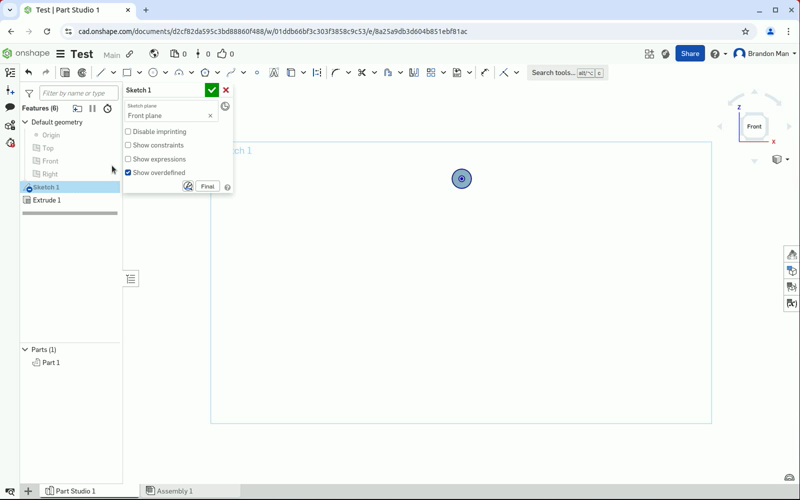
mouse_move(229, 92)
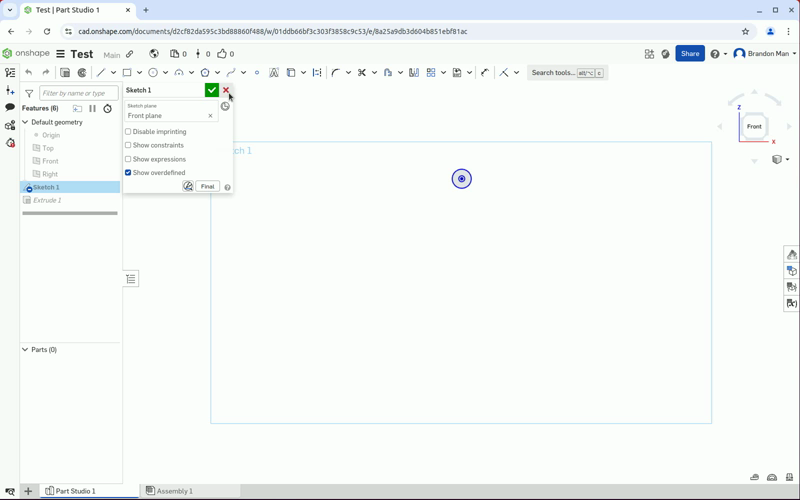
click(229, 92)
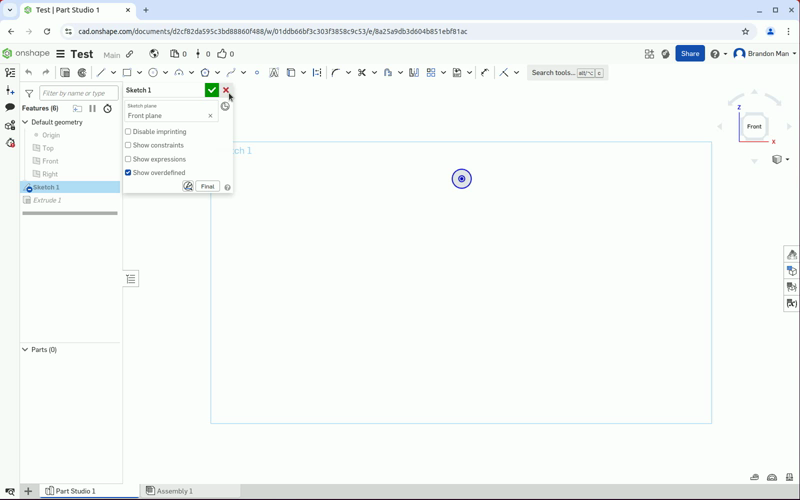
key(shift+s)
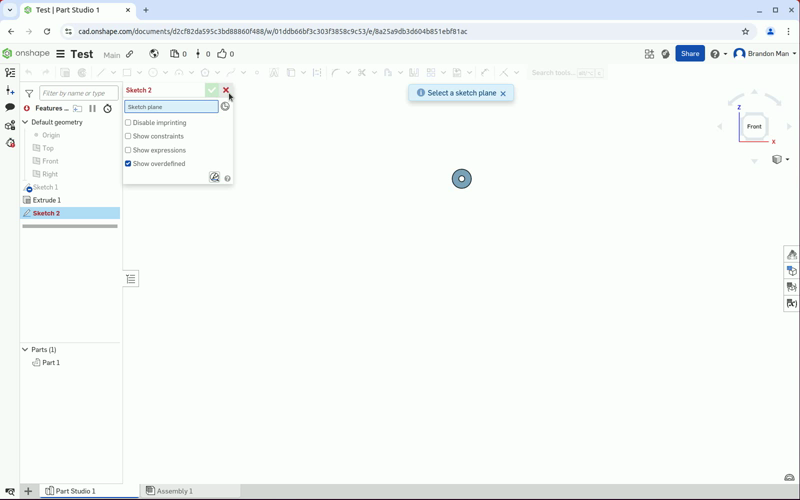
mouse_move(73, 163)
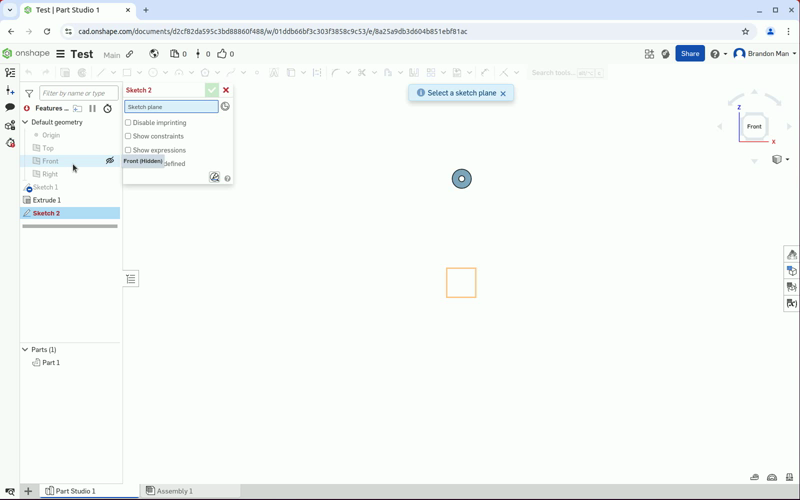
click(73, 163)
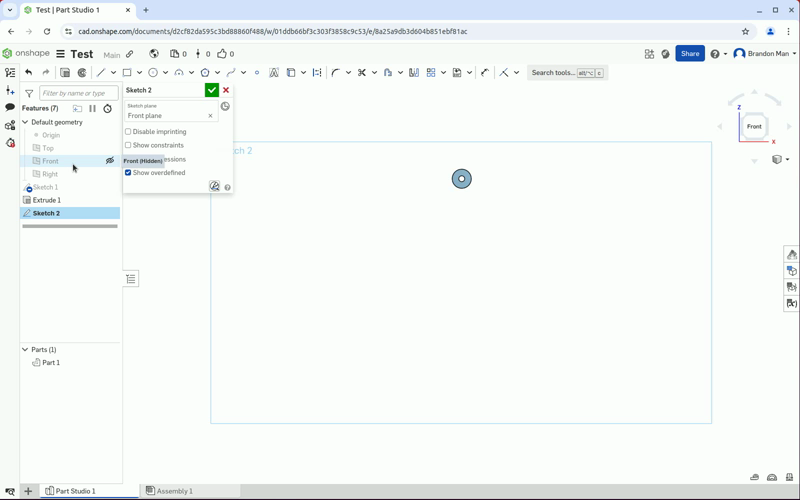
mouse_move(73, 352)
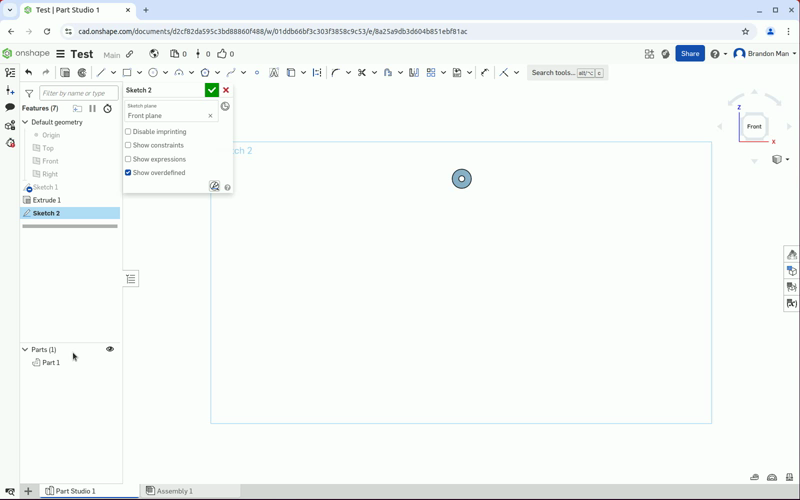
key(y)
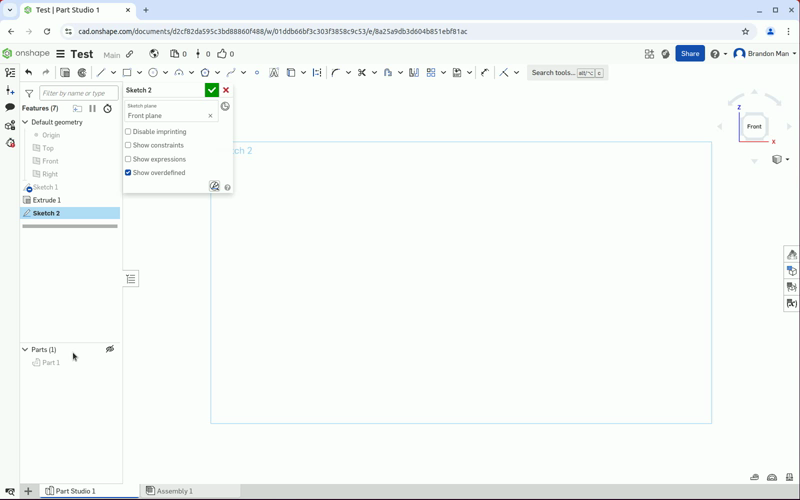
key(a)
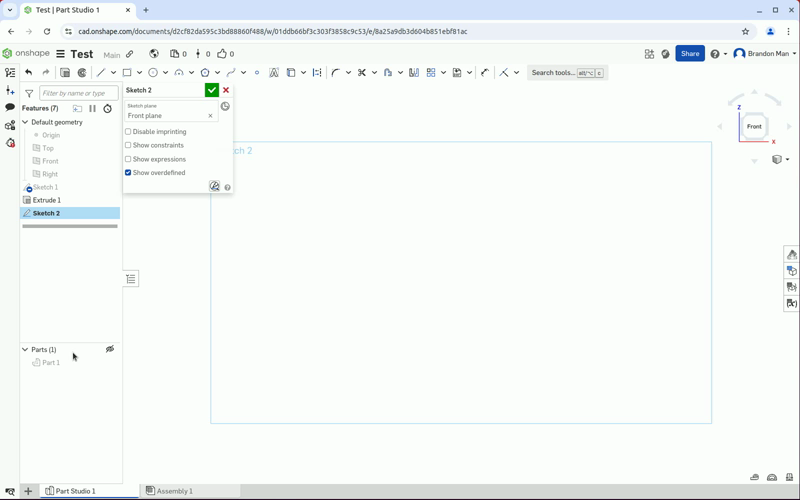
key_down(shift)
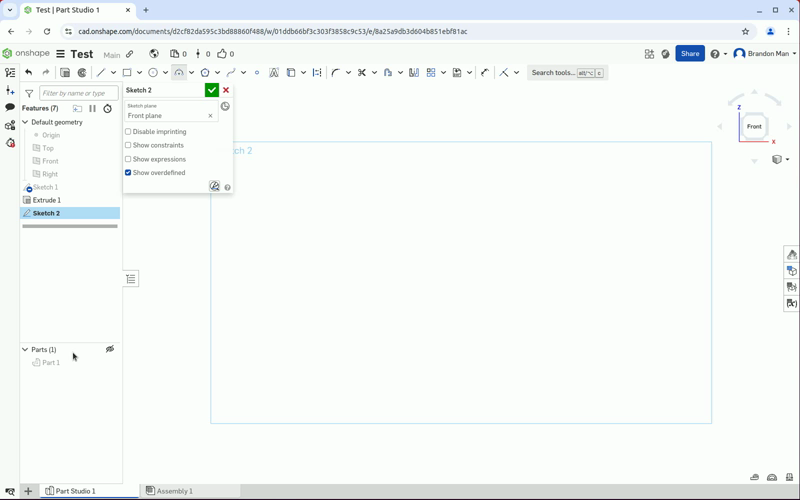
mouse_move(446, 223)
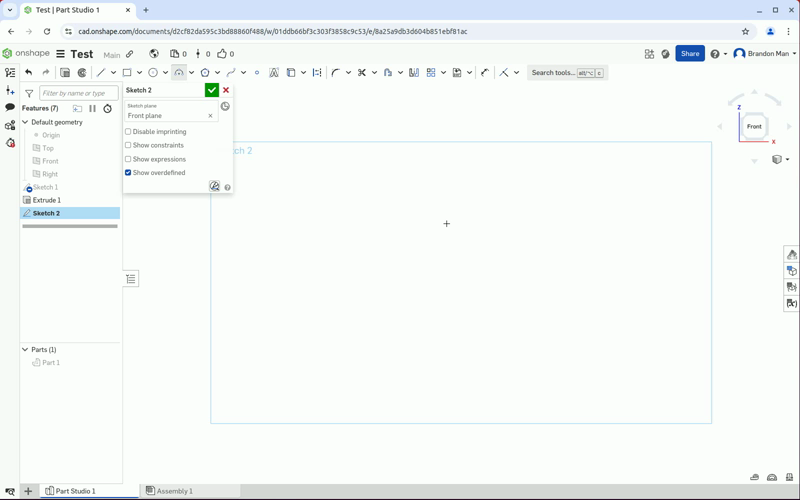
click(446, 223)
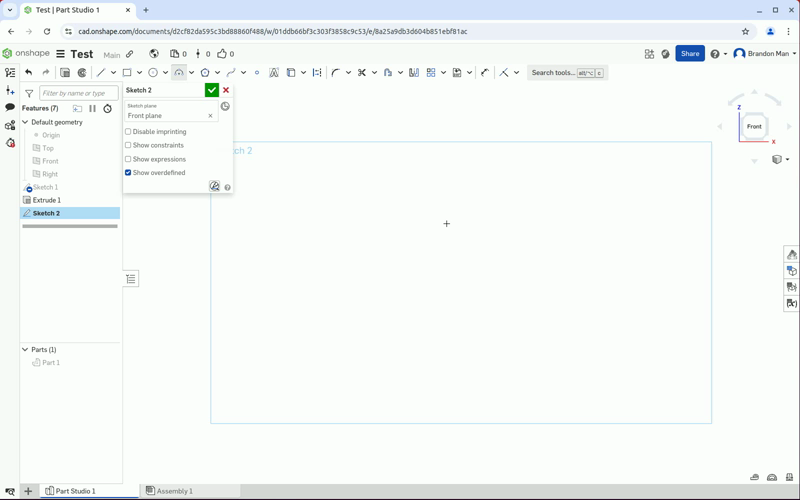
key_up(shift)
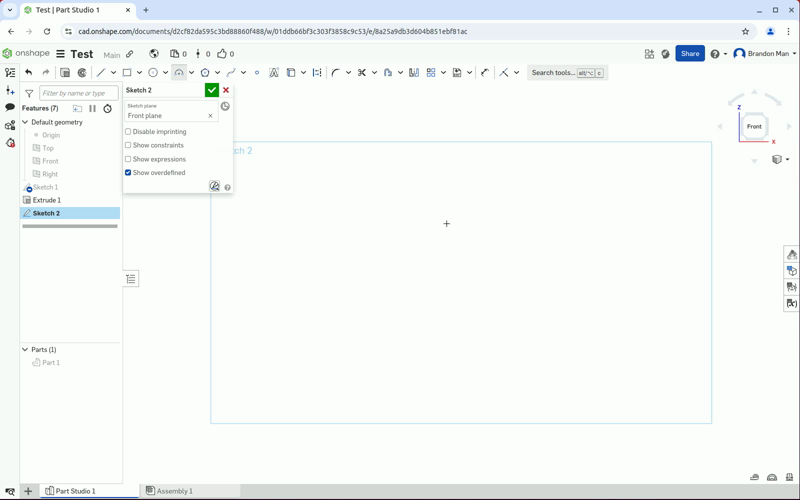
key_down(shift)
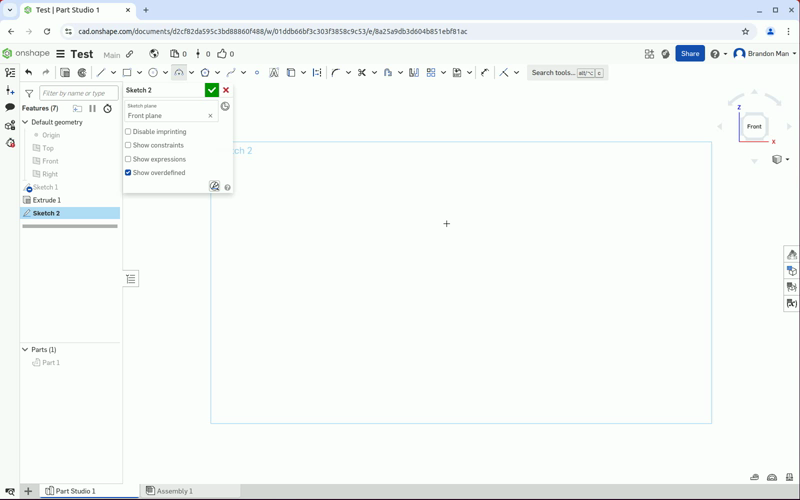
mouse_move(476, 223)
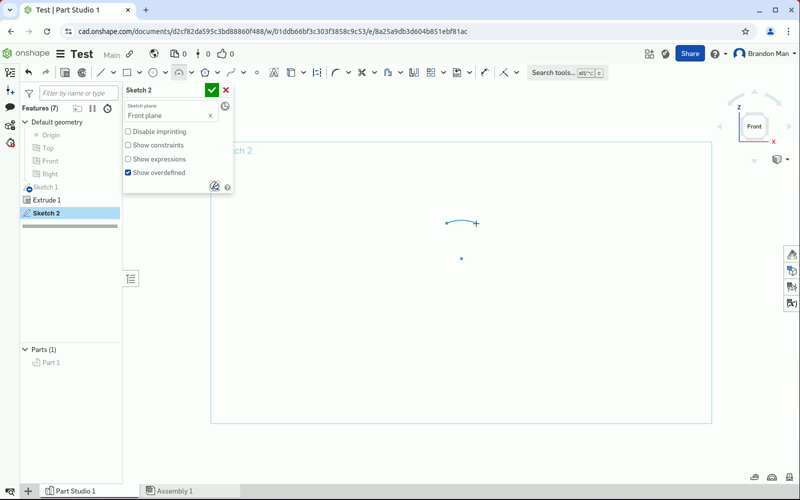
click(476, 223)
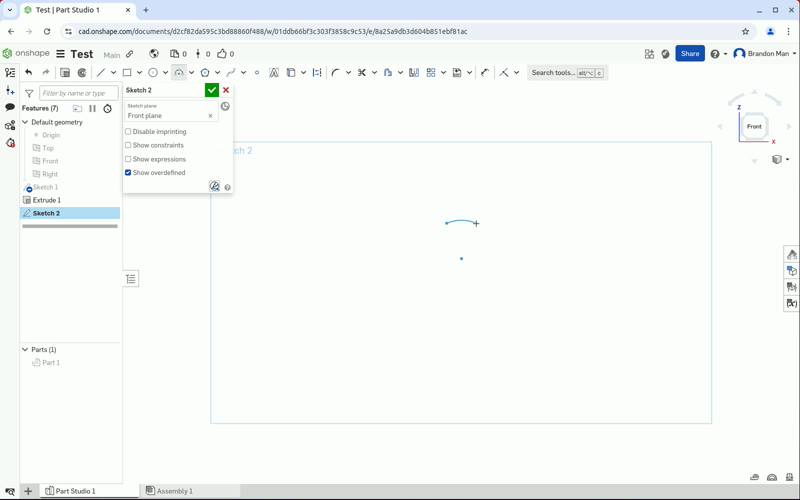
mouse_move(461, 210)
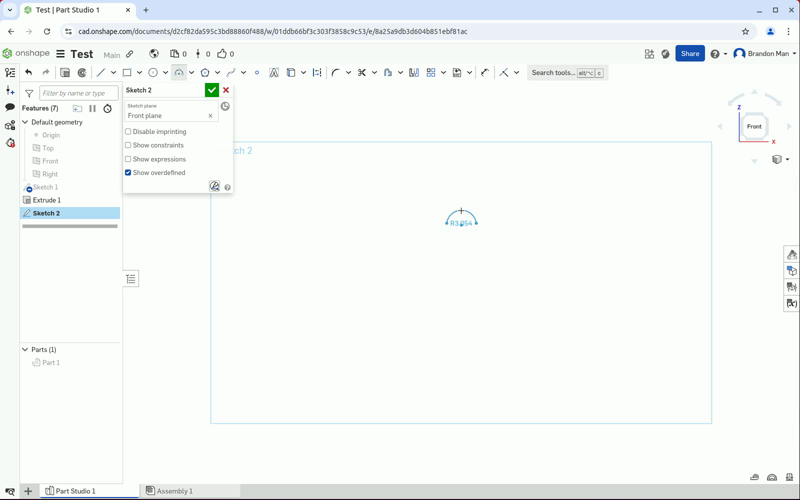
click(461, 210)
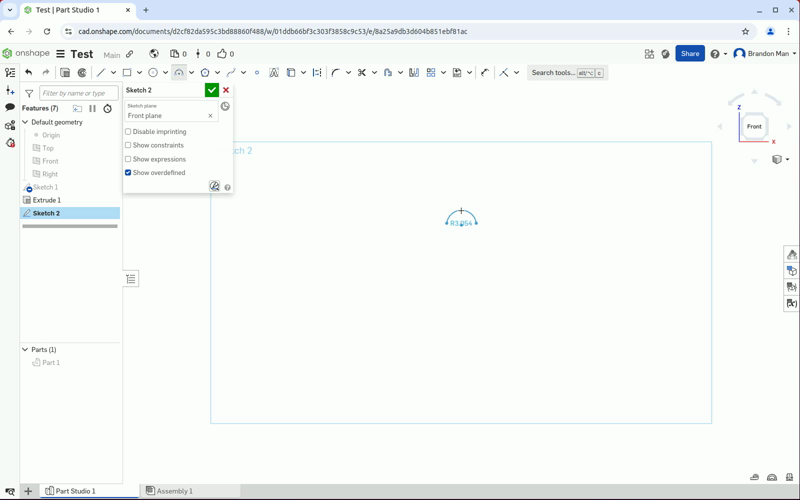
key_up(shift)
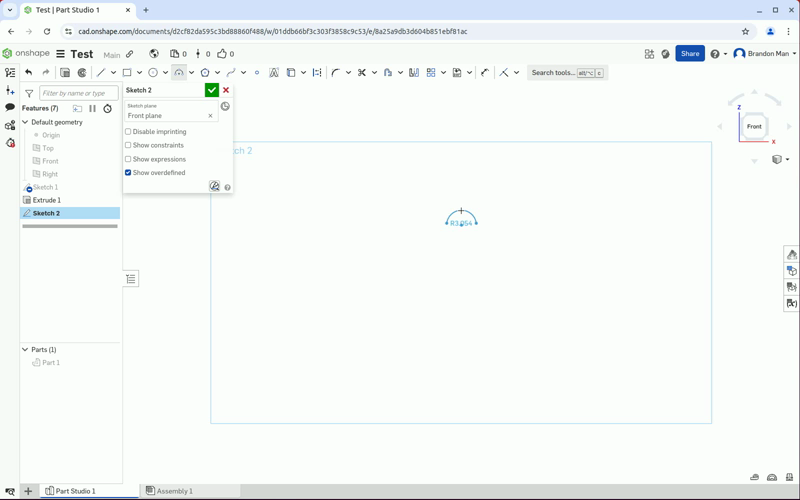
key(esc)
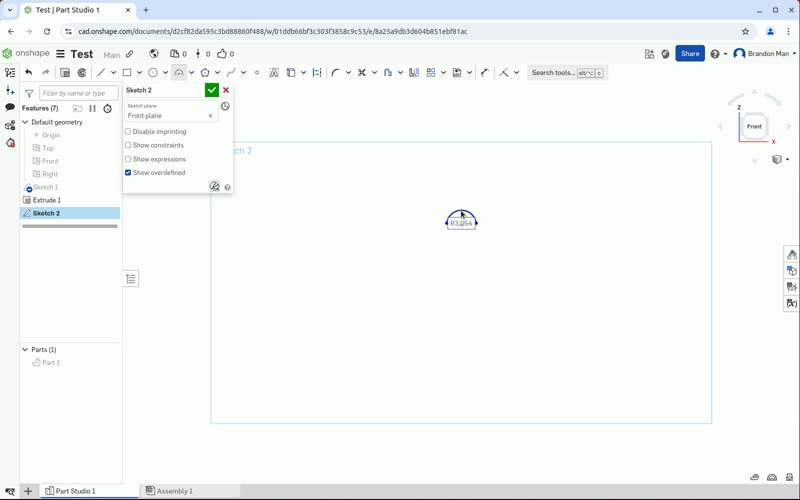
key(l)
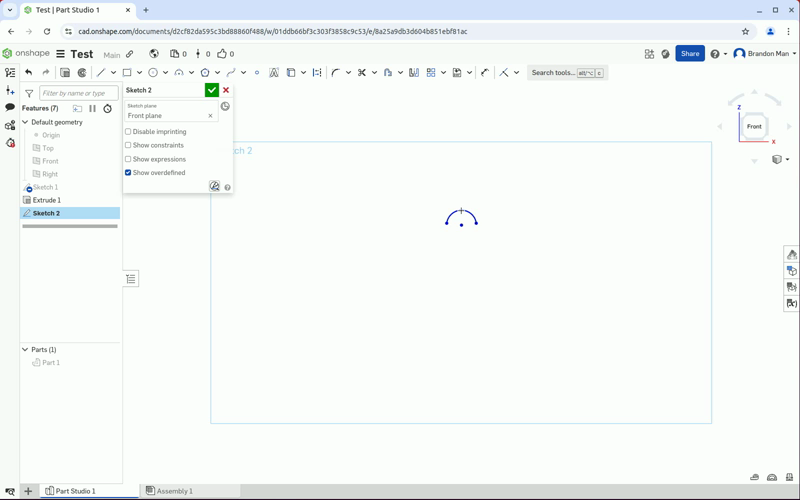
mouse_move(476, 223)
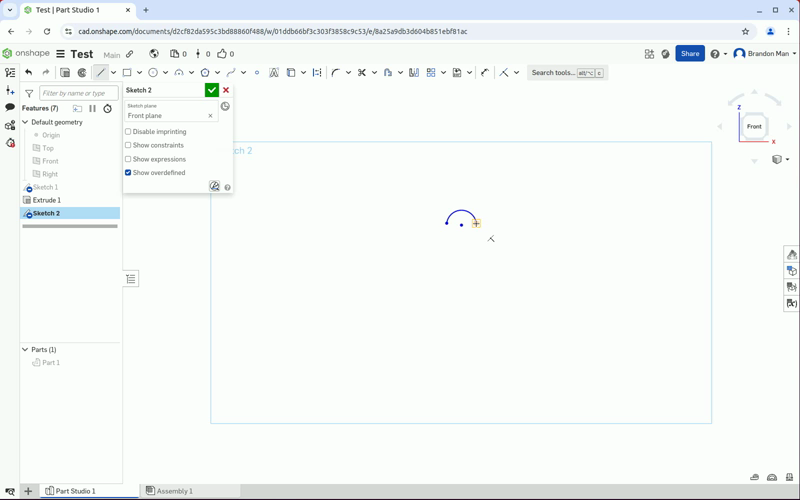
click(476, 223)
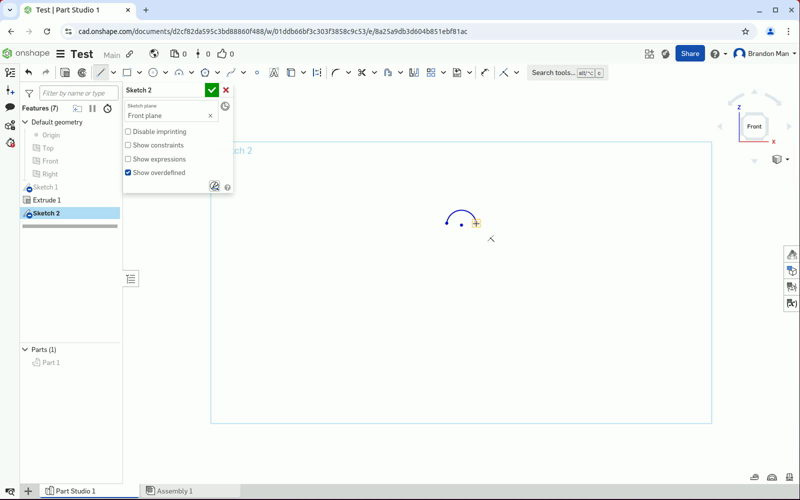
key_down(shift)
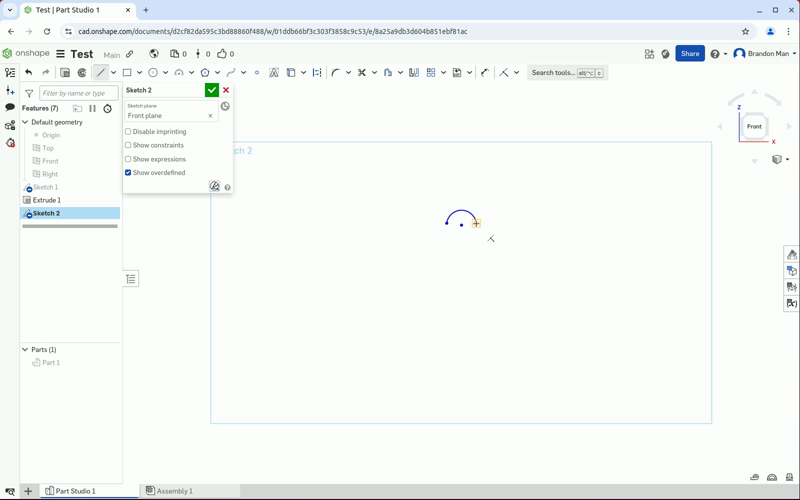
mouse_move(506, 223)
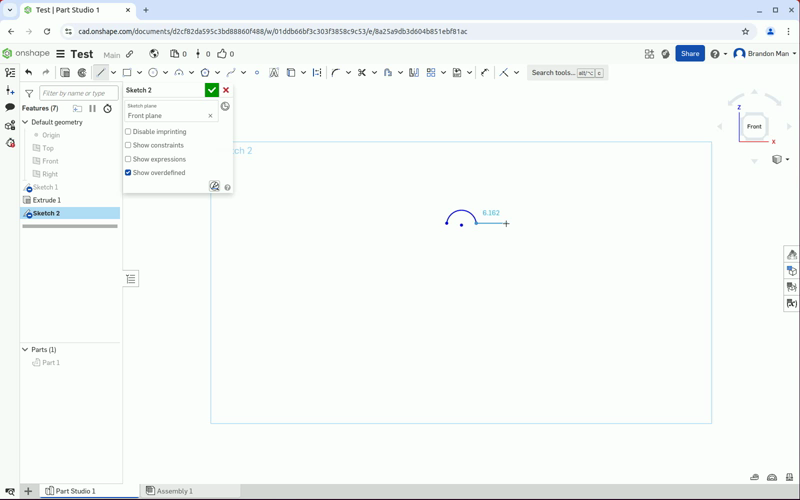
mouse_move(470, 176)
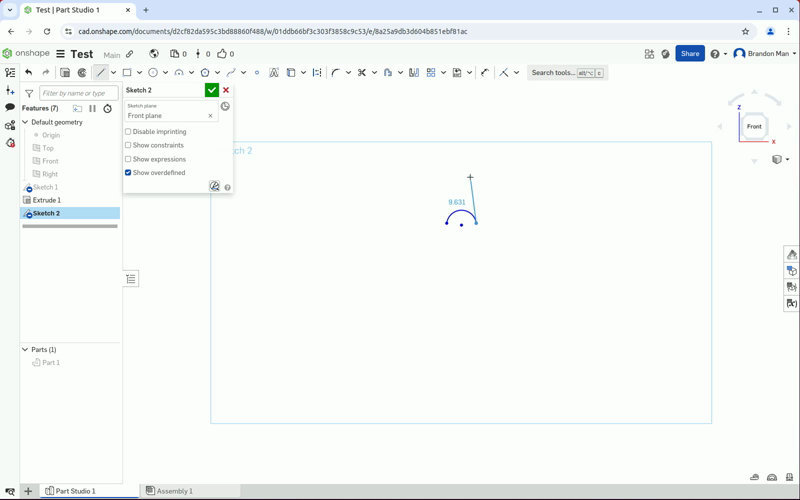
click(470, 176)
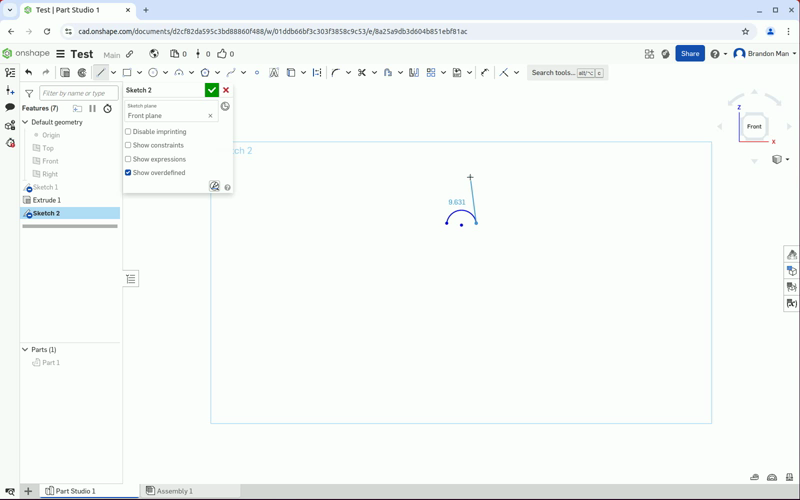
key_up(shift)
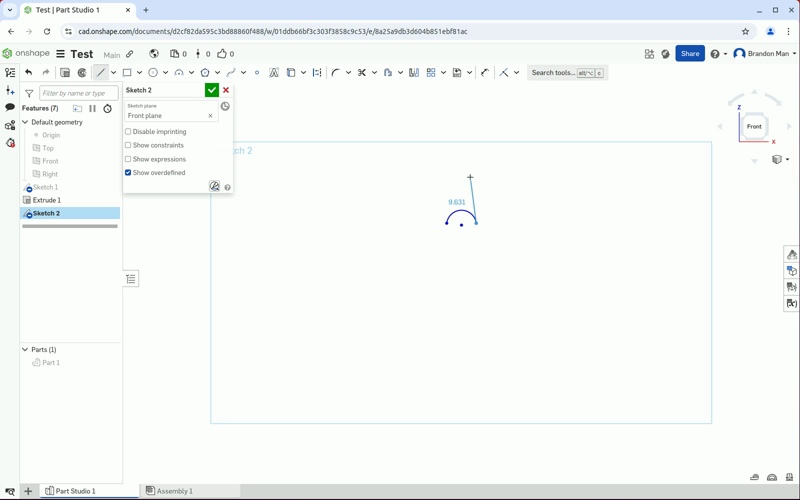
key(esc)
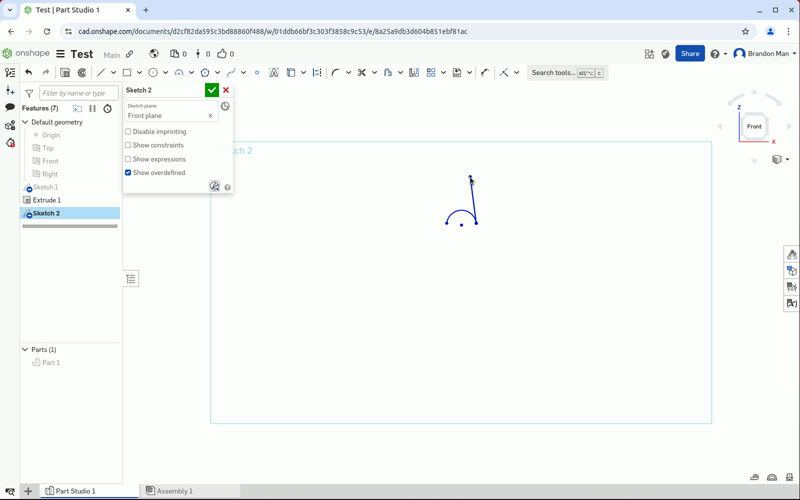
key(a)
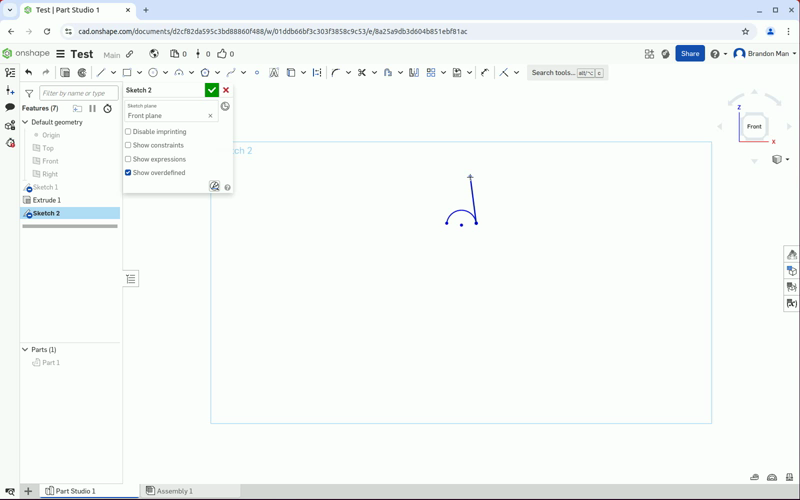
mouse_move(470, 176)
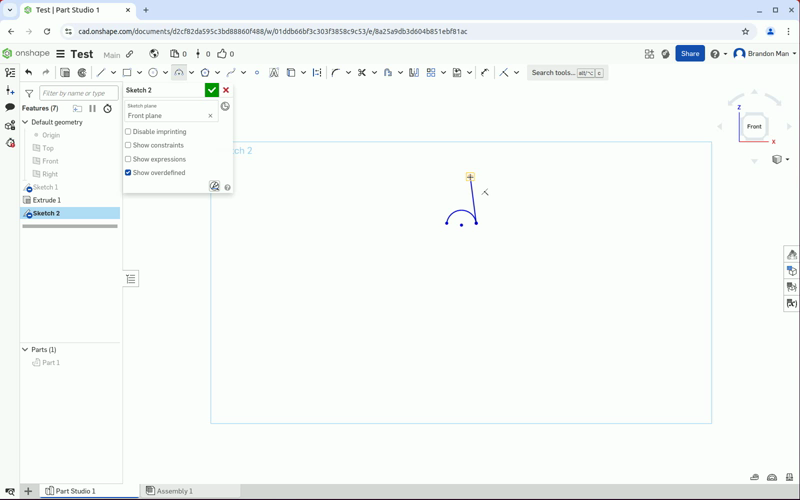
click(470, 176)
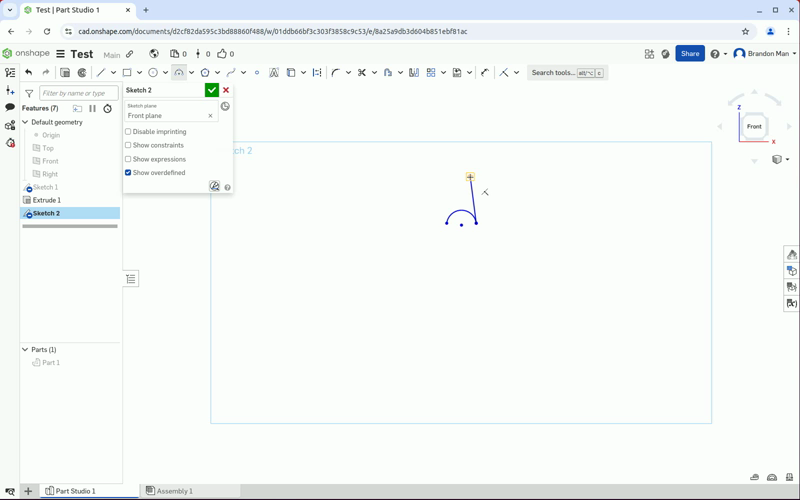
key_down(shift)
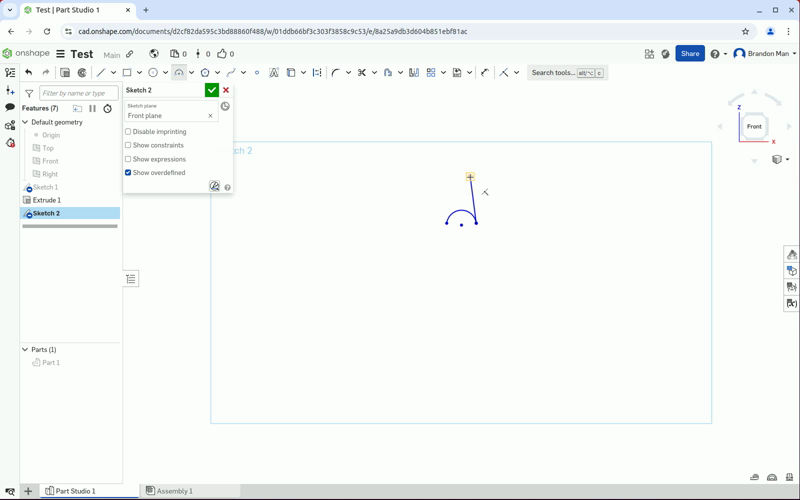
mouse_move(452, 176)
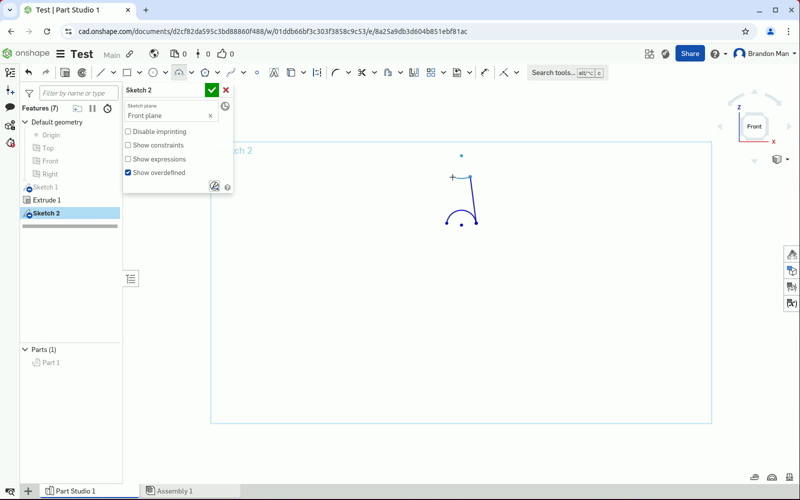
click(452, 176)
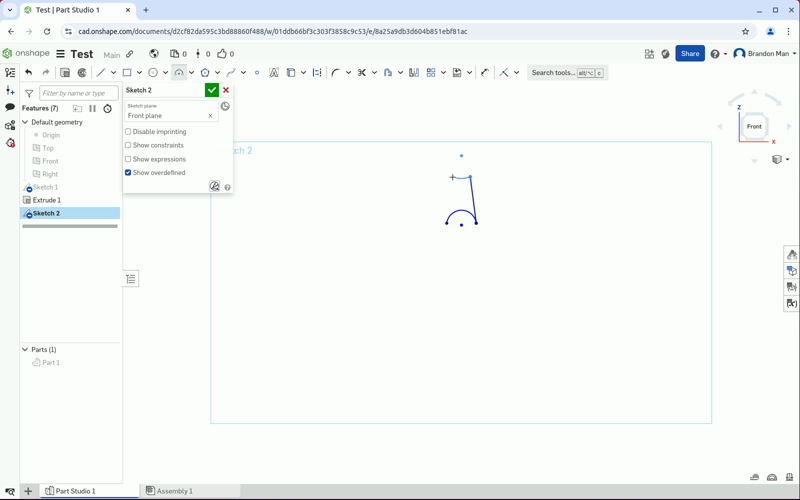
mouse_move(461, 186)
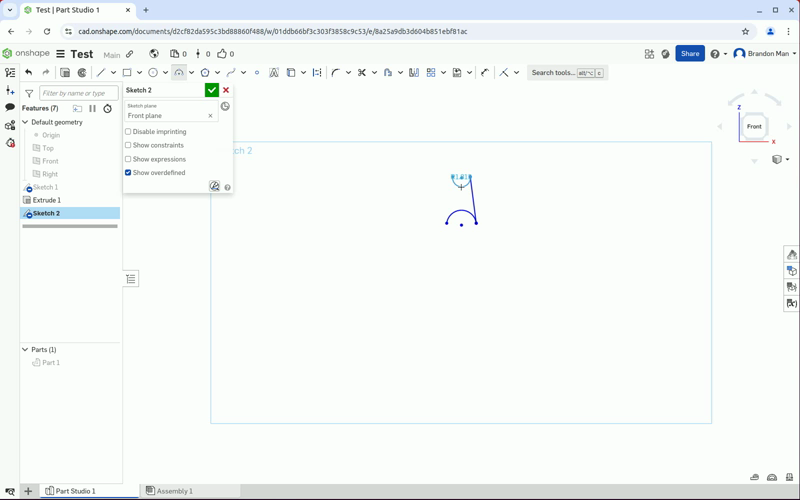
click(461, 186)
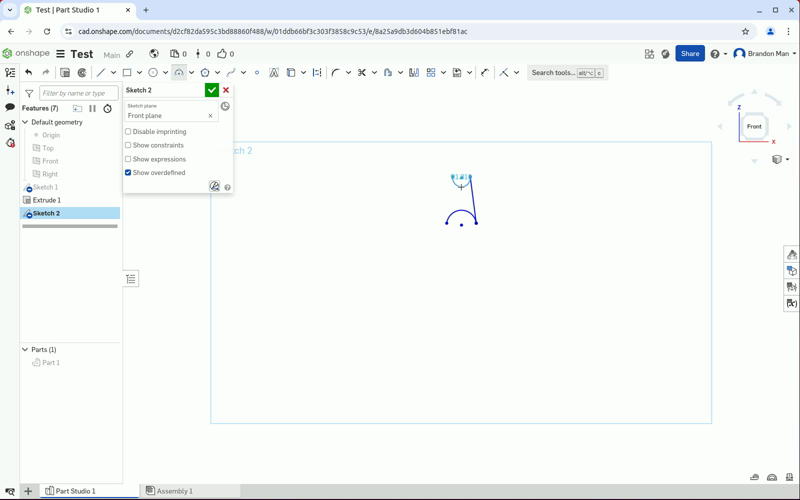
key_up(shift)
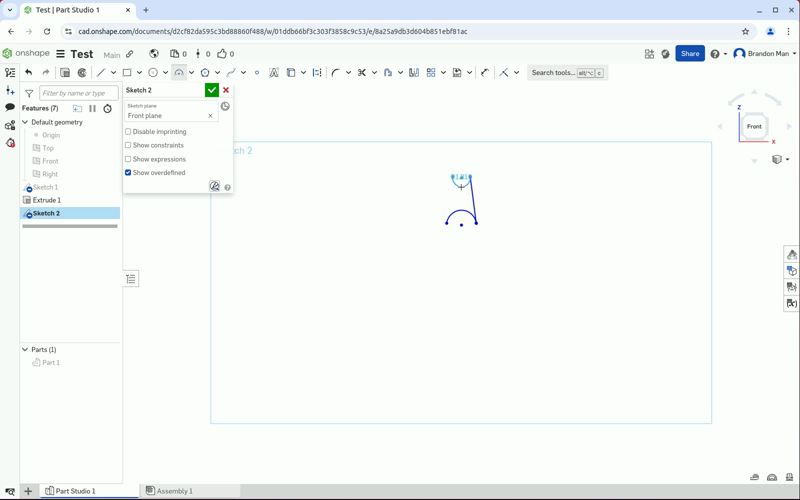
key(esc)
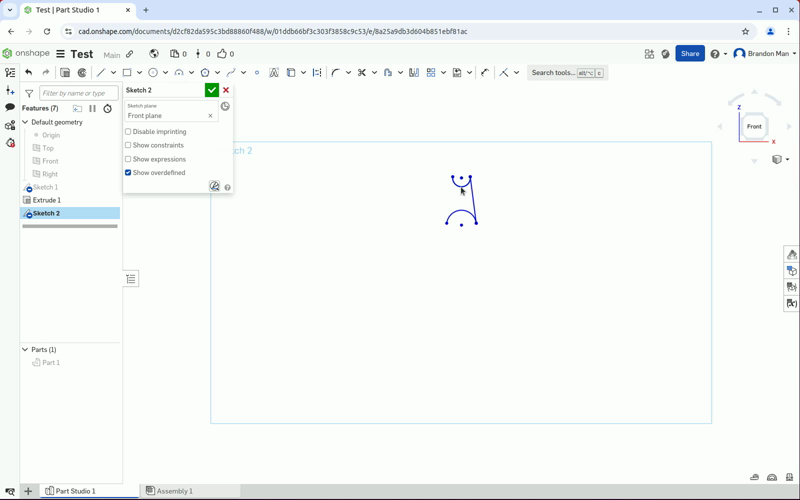
key(l)
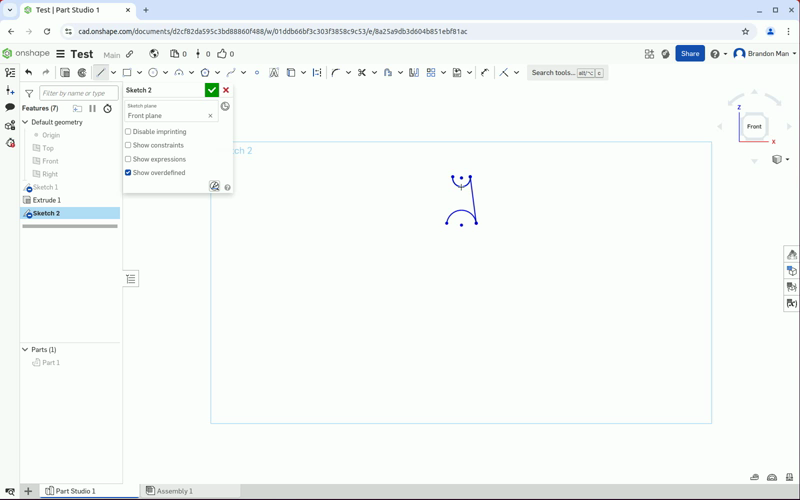
mouse_move(452, 176)
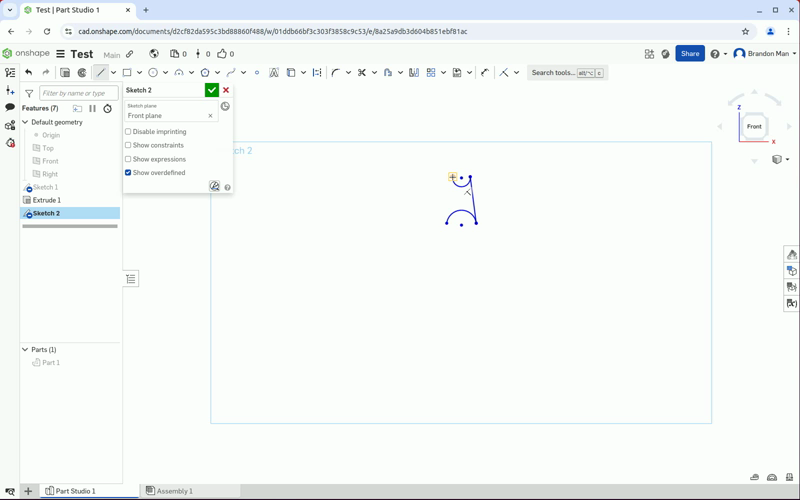
click(452, 176)
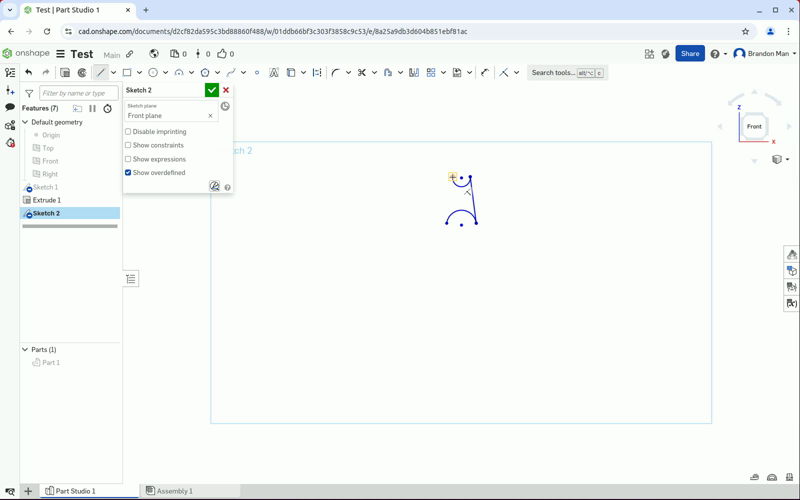
mouse_move(482, 176)
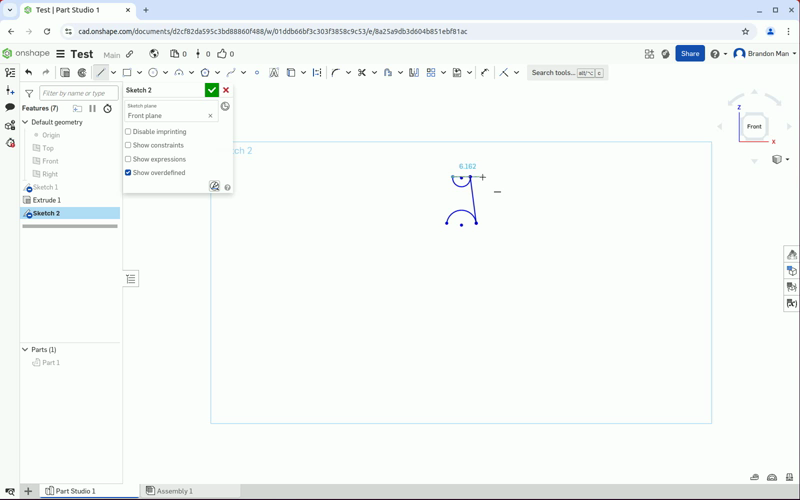
key_down(shift)
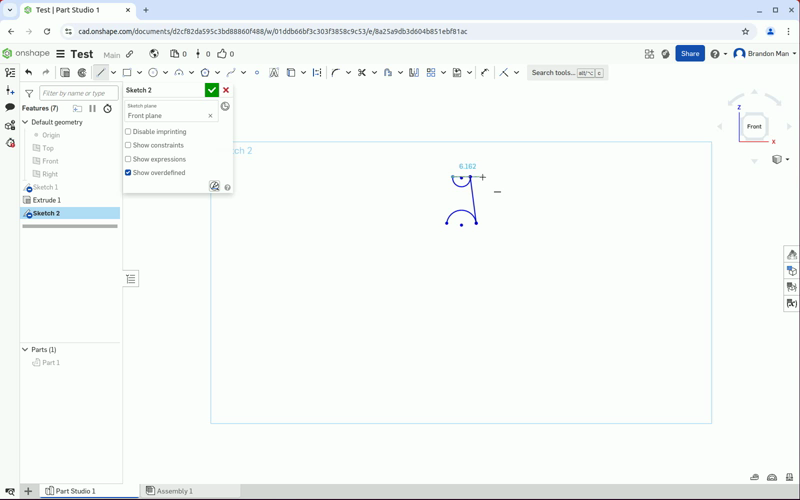
mouse_move(446, 223)
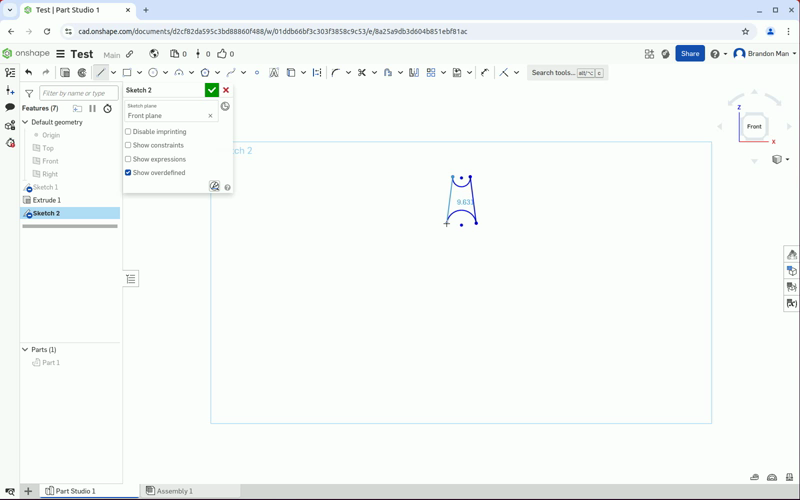
key_up(shift)
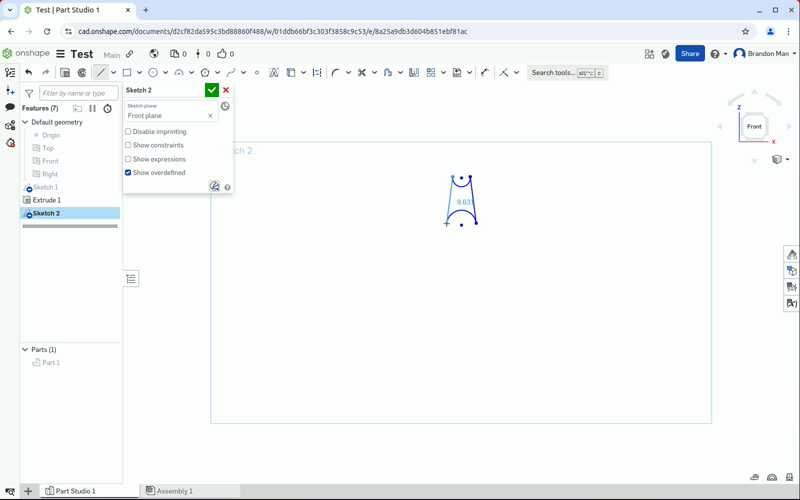
click(446, 223)
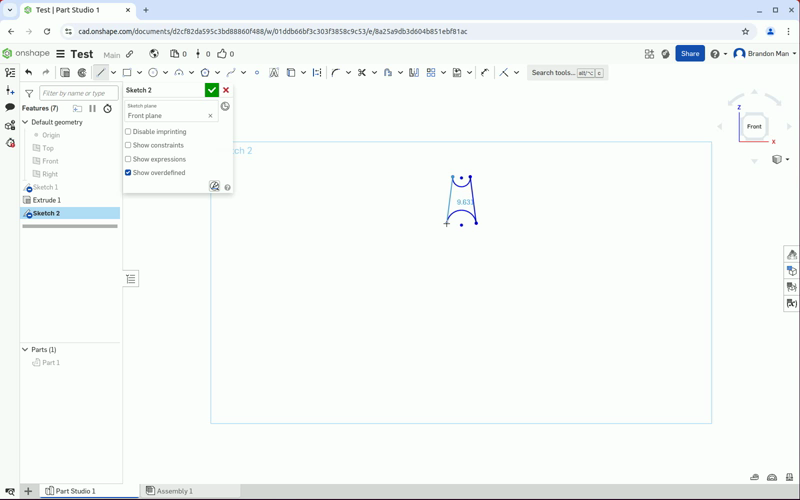
key(esc)
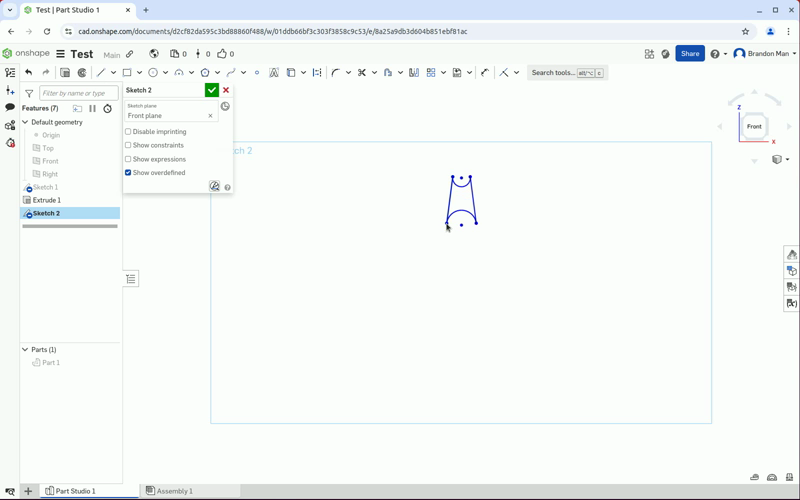
key(c)
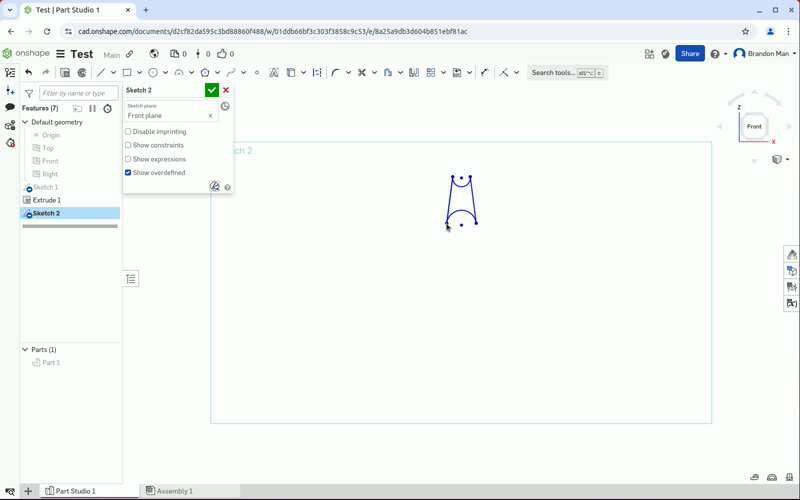
key_down(shift)
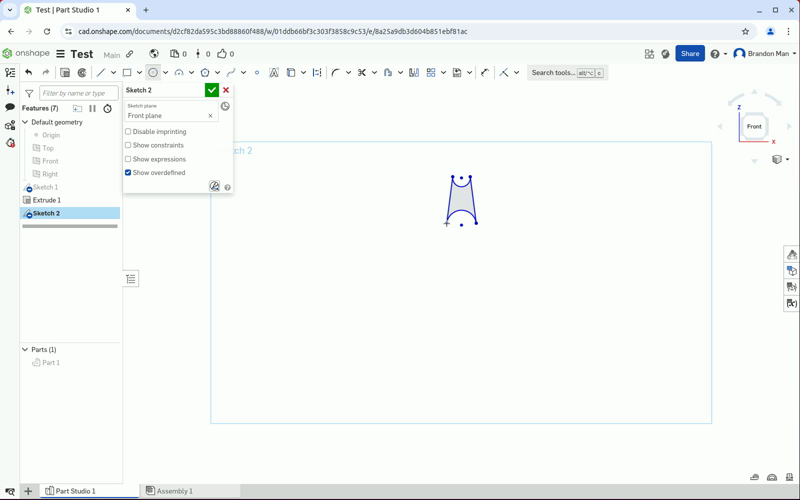
mouse_move(458, 191)
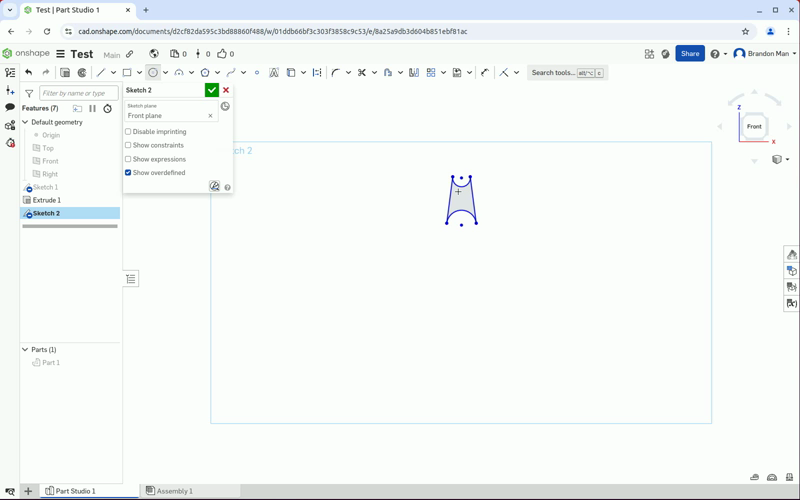
click(458, 191)
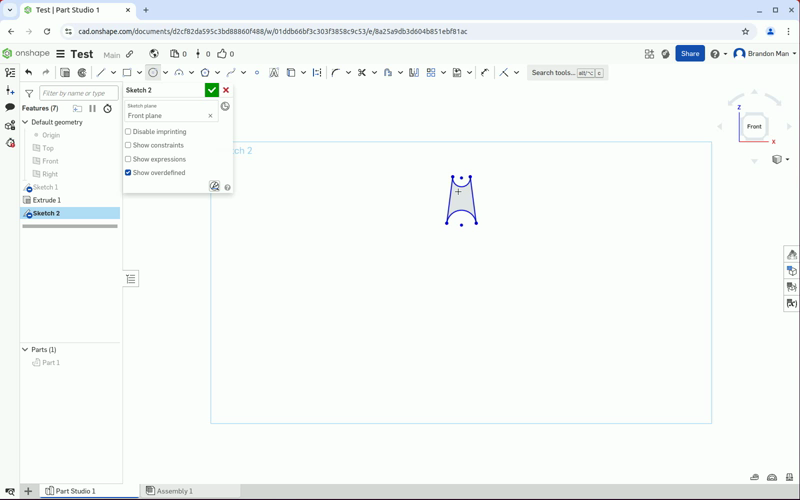
key_up(shift)
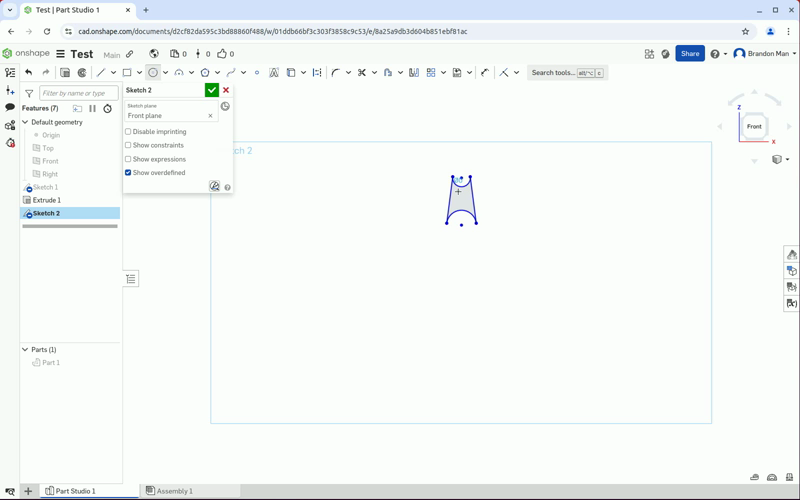
mouse_move(461, 191)
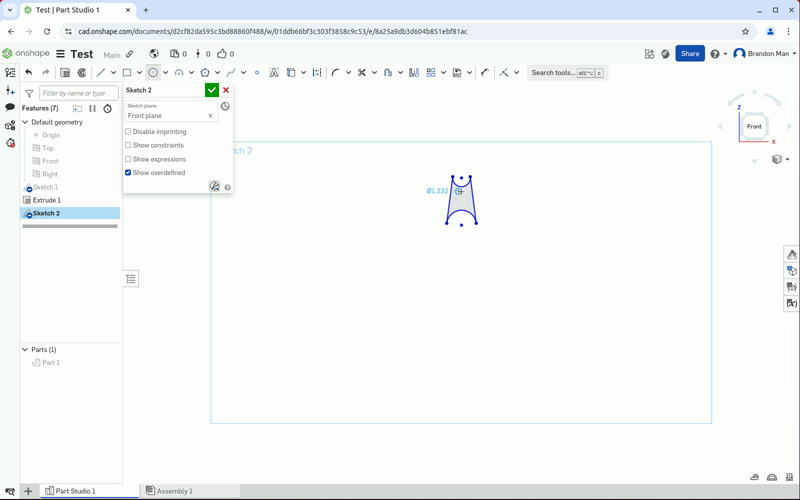
scroll(6)
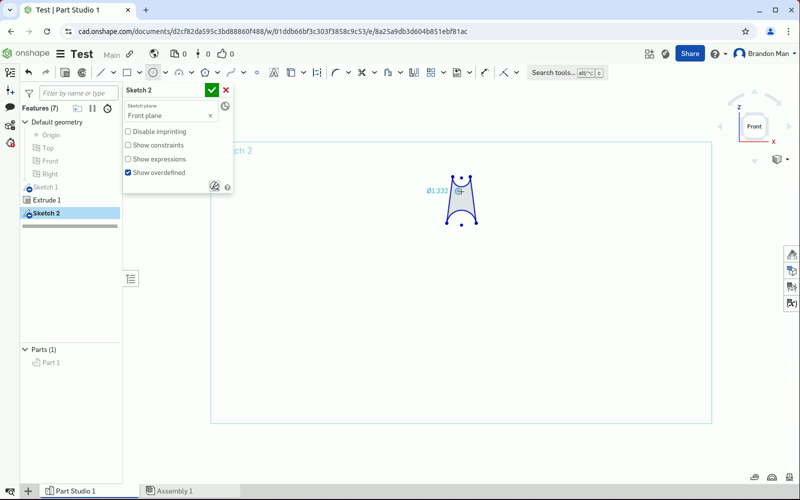
scroll(6)
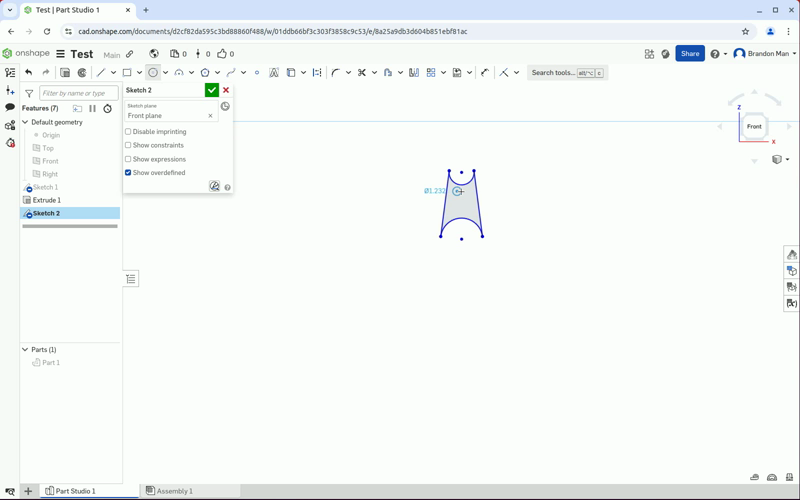
scroll(6)
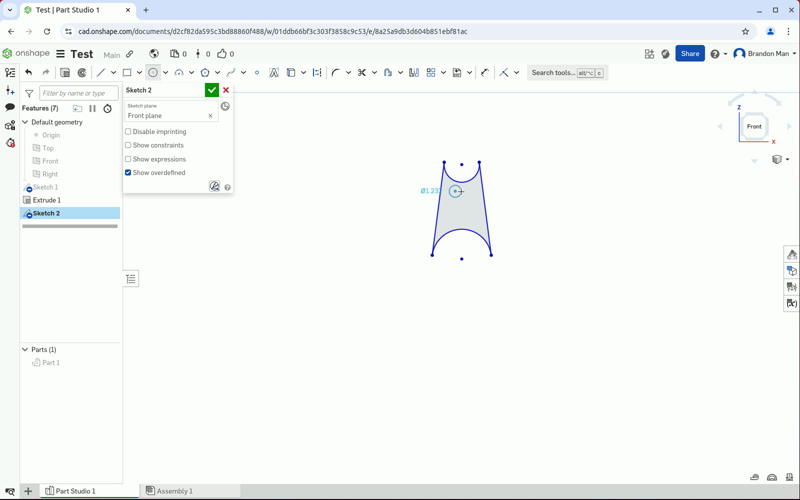
scroll(6)
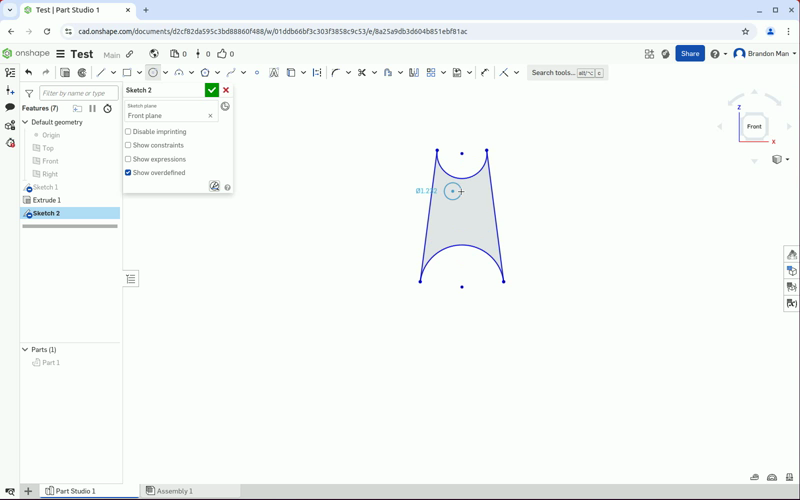
scroll(6)
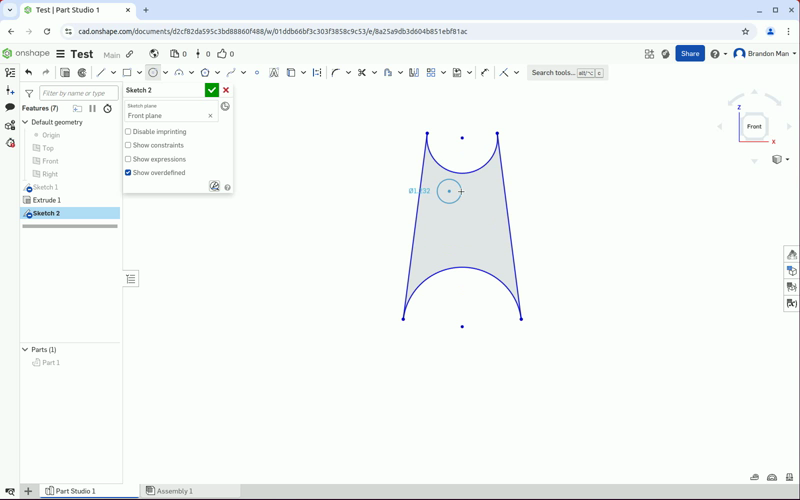
scroll(6)
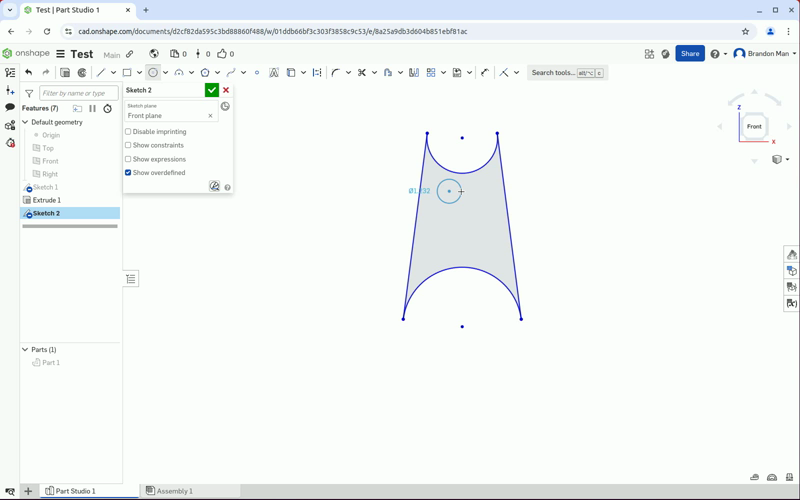
scroll(6)
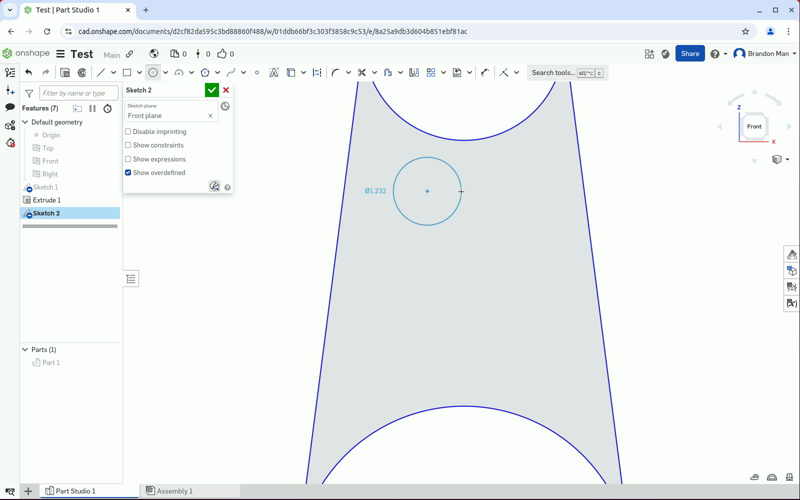
click(461, 191)
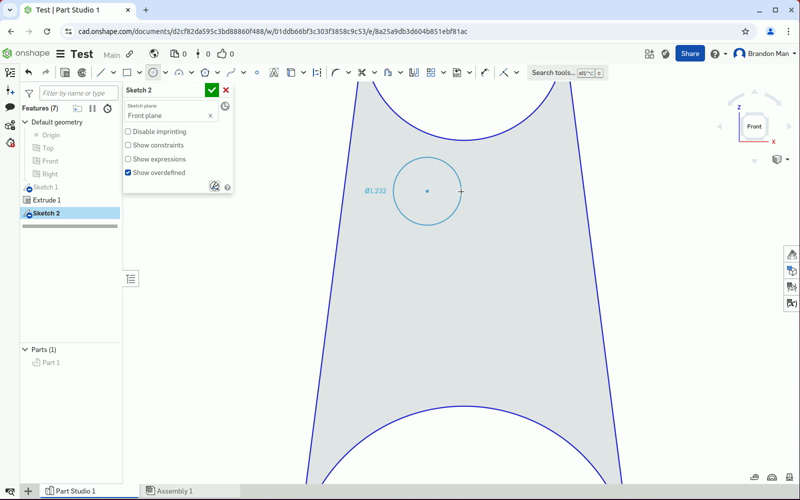
scroll(-6)
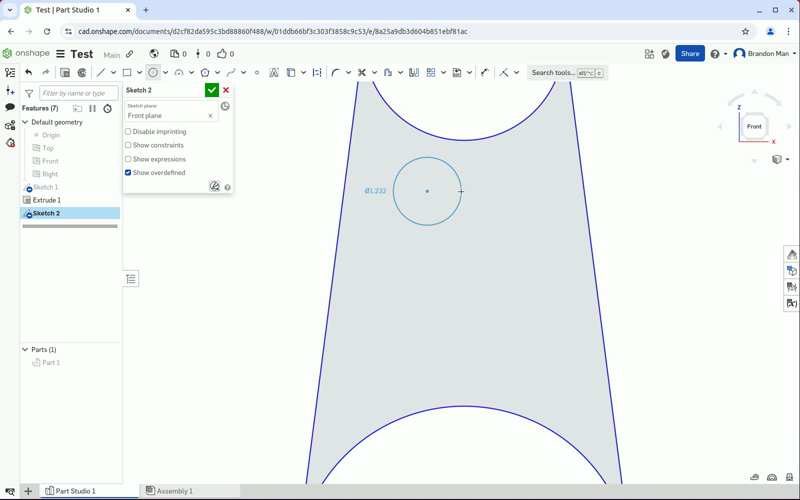
scroll(-6)
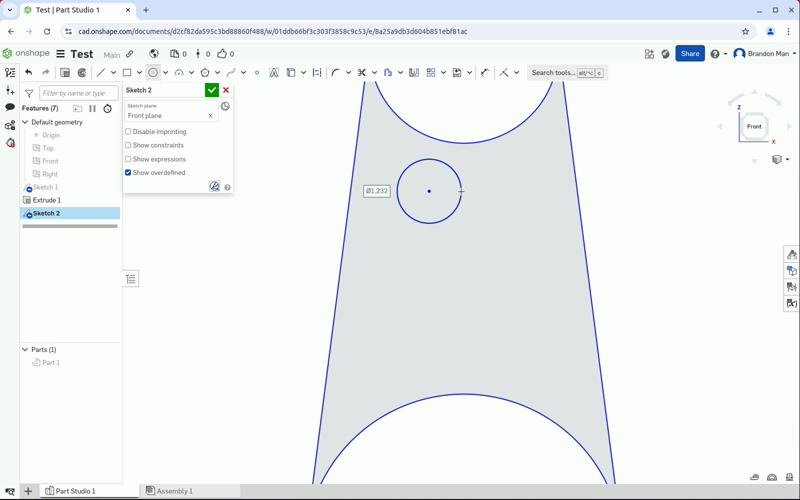
scroll(-6)
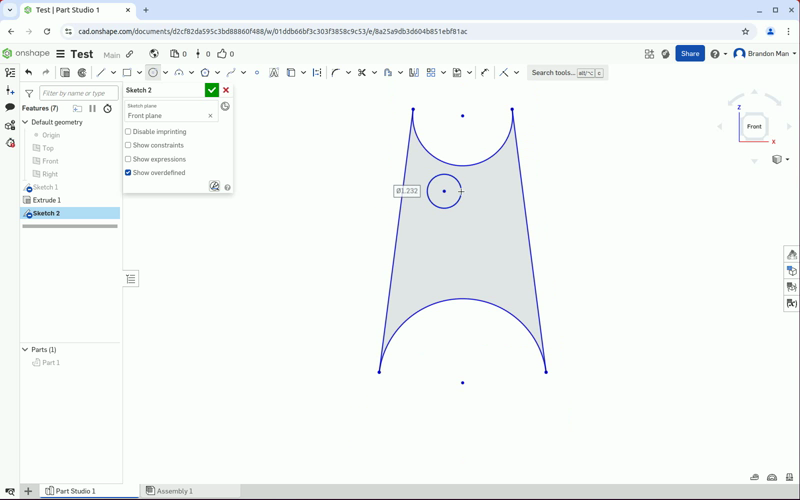
scroll(-6)
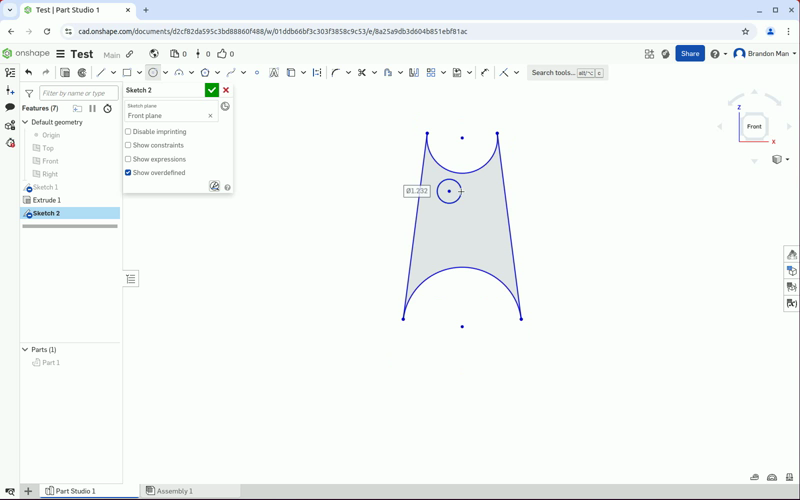
scroll(-6)
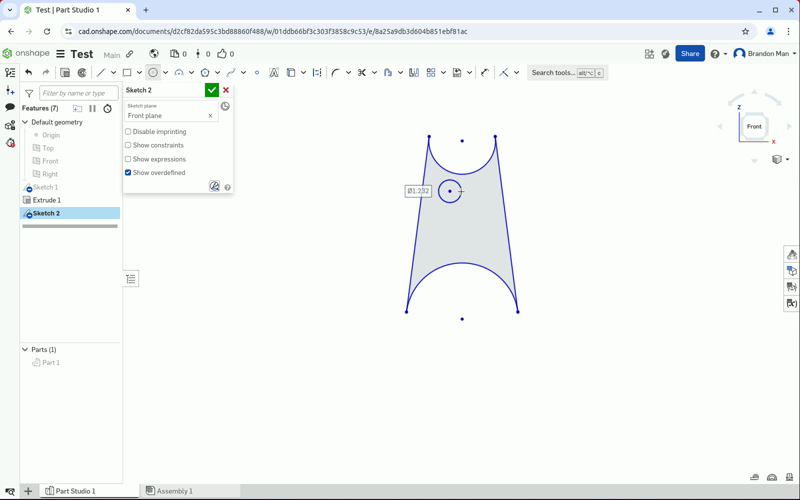
scroll(-6)
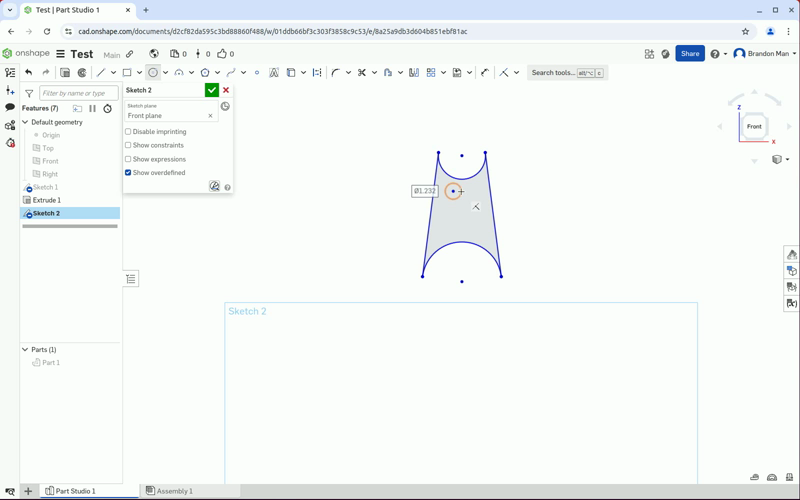
scroll(-6)
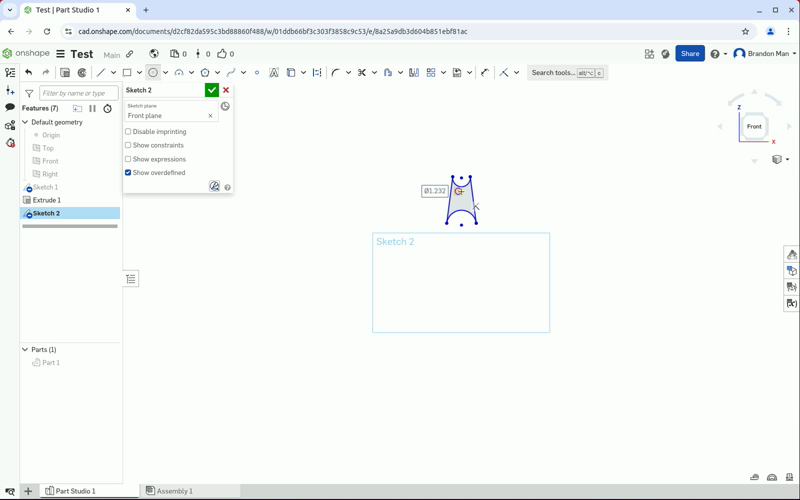
key(esc)
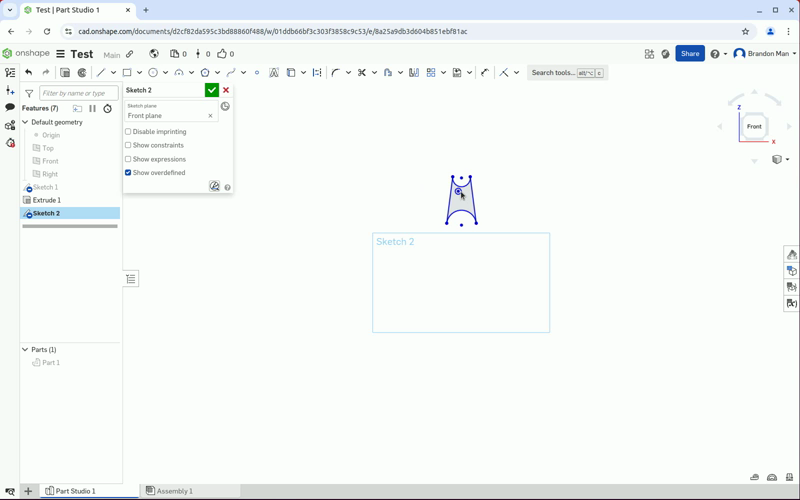
mouse_move(464, 204)
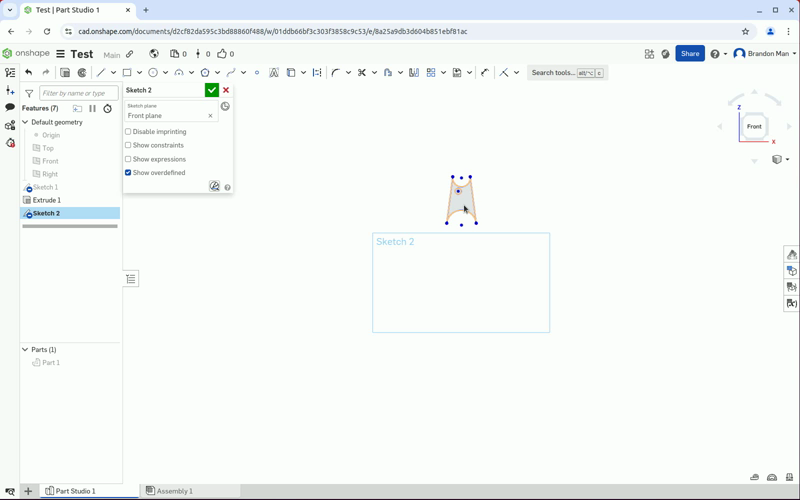
scroll(6)
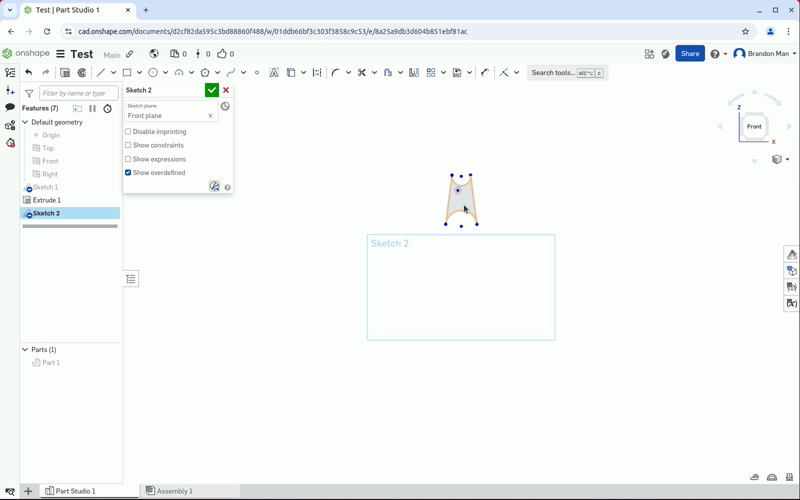
scroll(6)
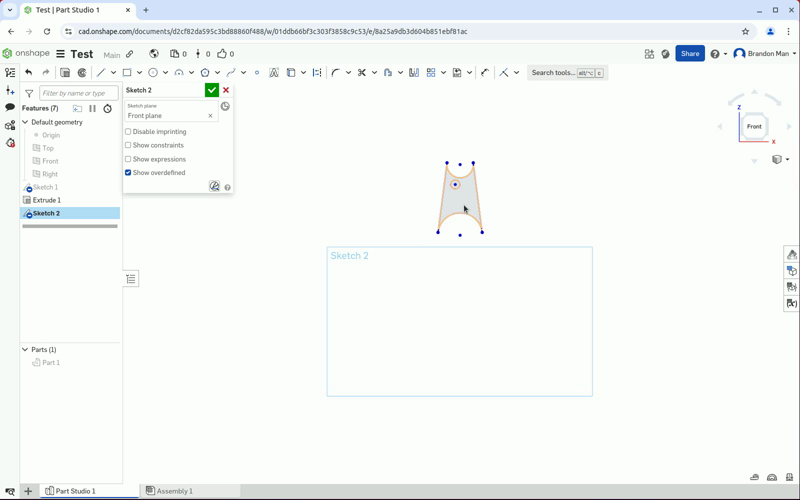
scroll(6)
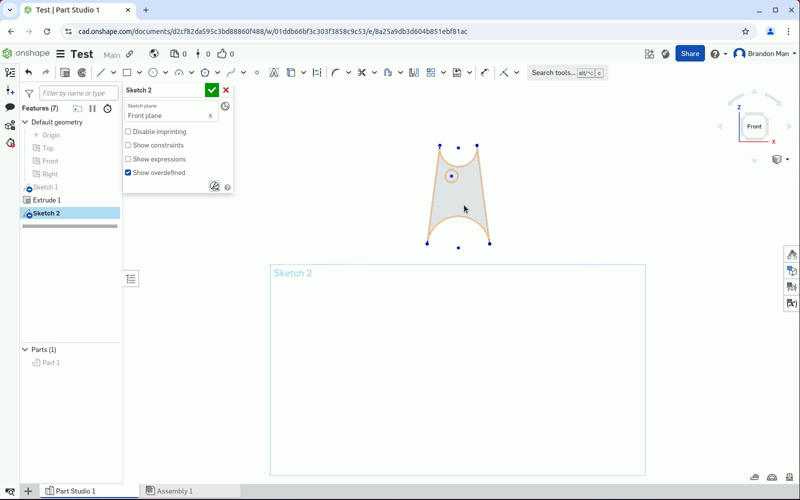
scroll(6)
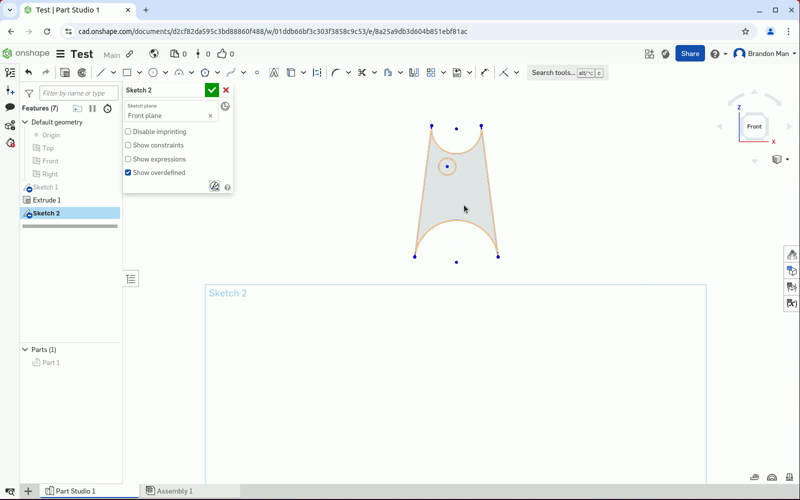
scroll(6)
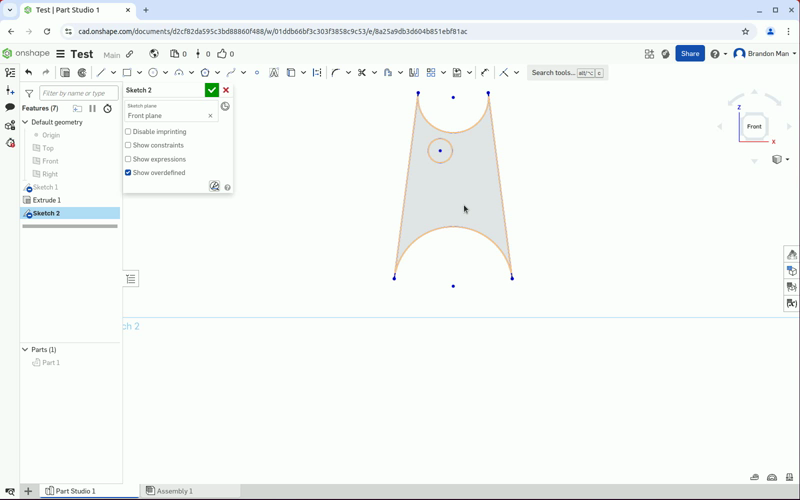
scroll(6)
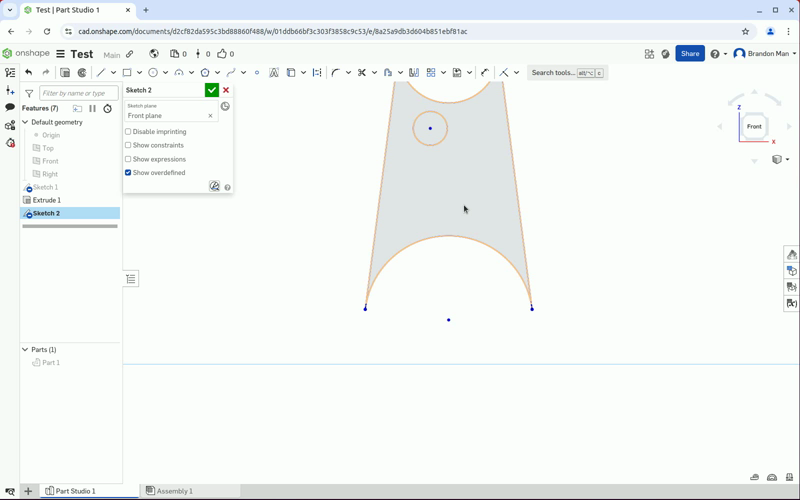
scroll(6)
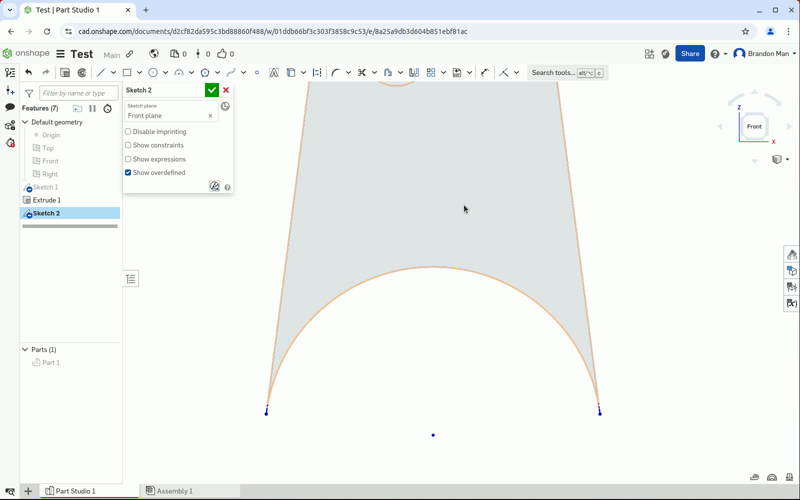
click(464, 204)
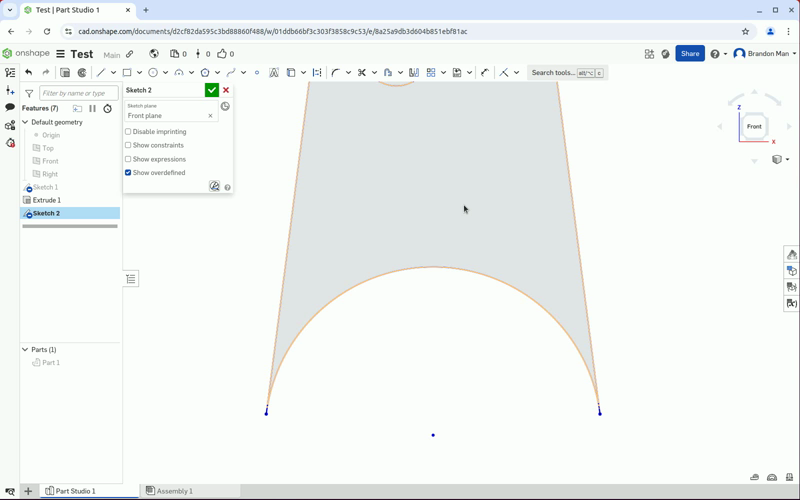
scroll(-6)
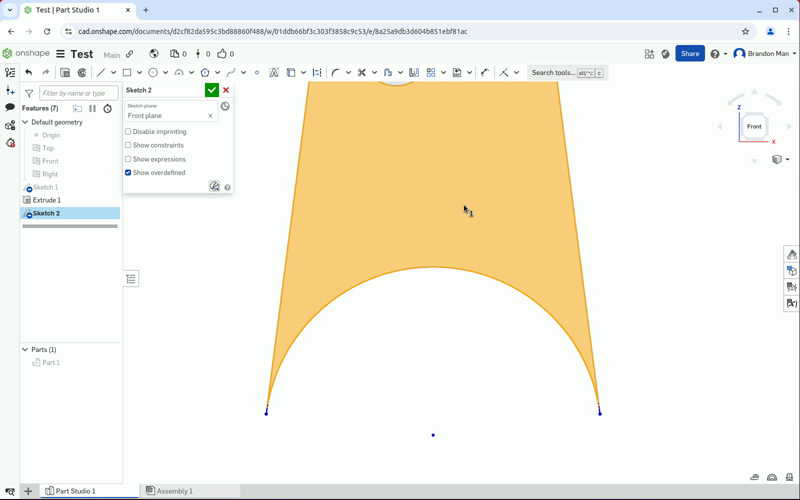
scroll(-6)
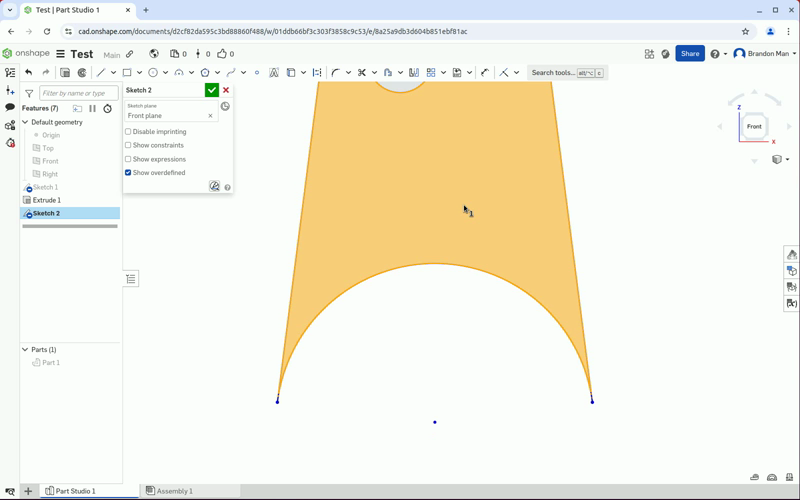
scroll(-6)
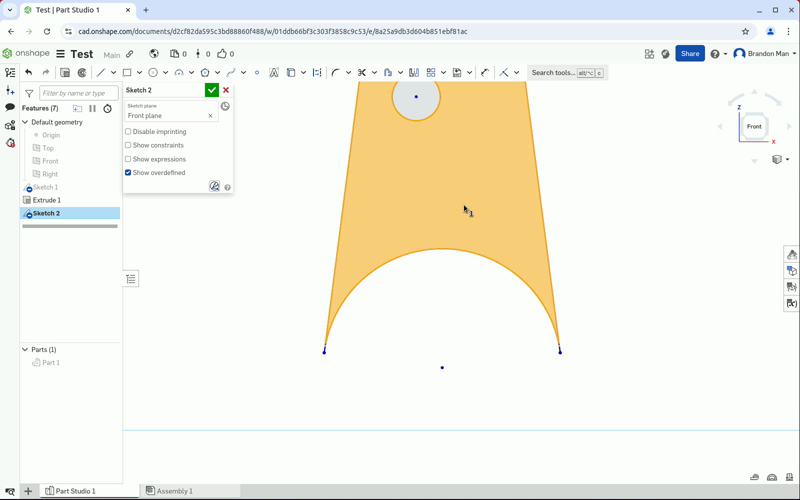
scroll(-6)
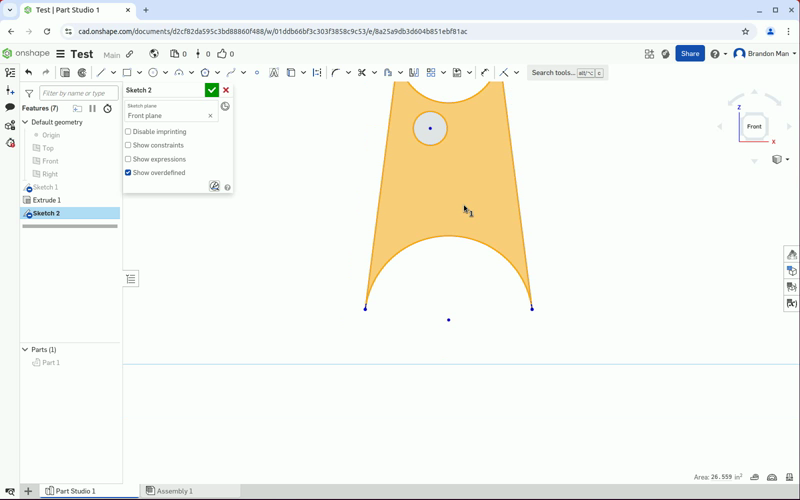
scroll(-6)
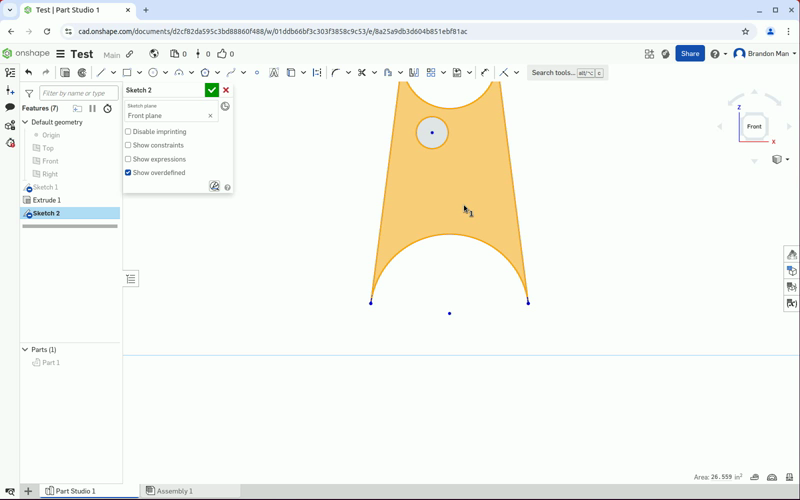
scroll(-6)
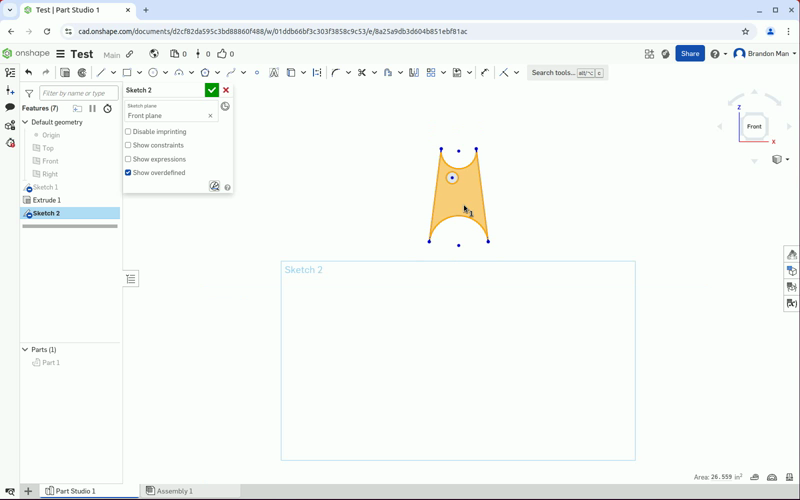
scroll(-6)
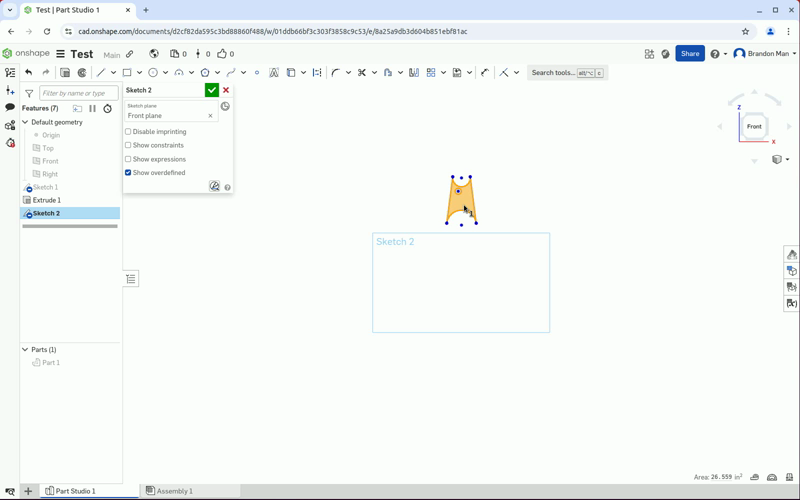
mouse_move(73, 352)
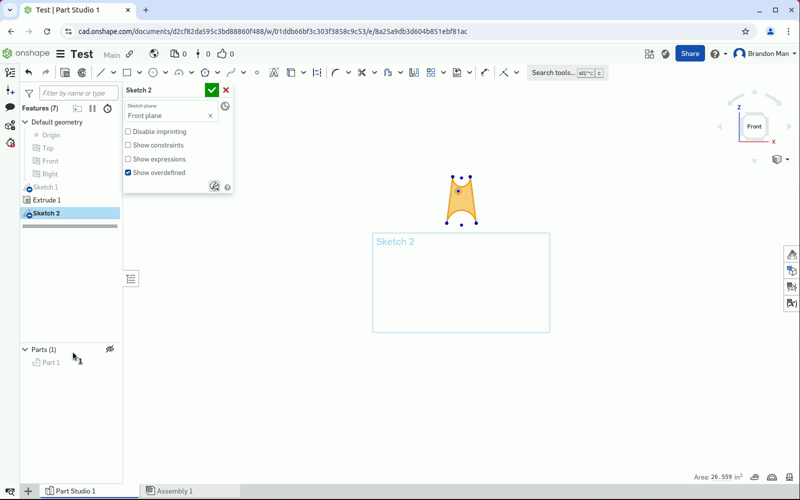
key(shift+y)
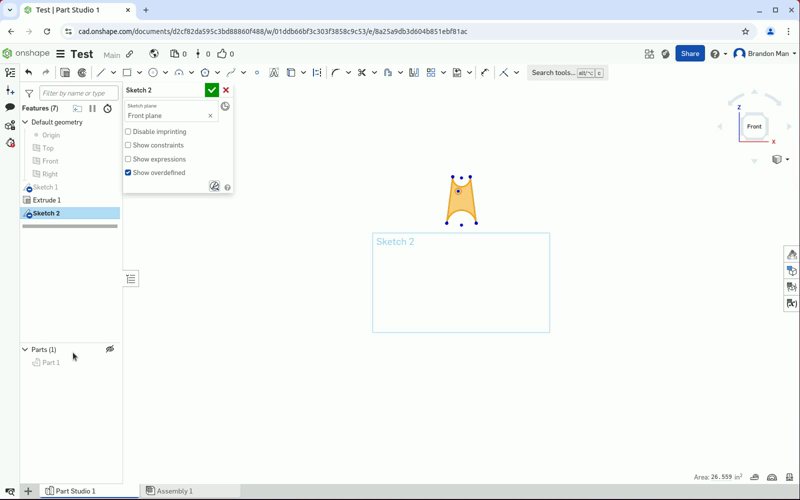
key(shift+e)
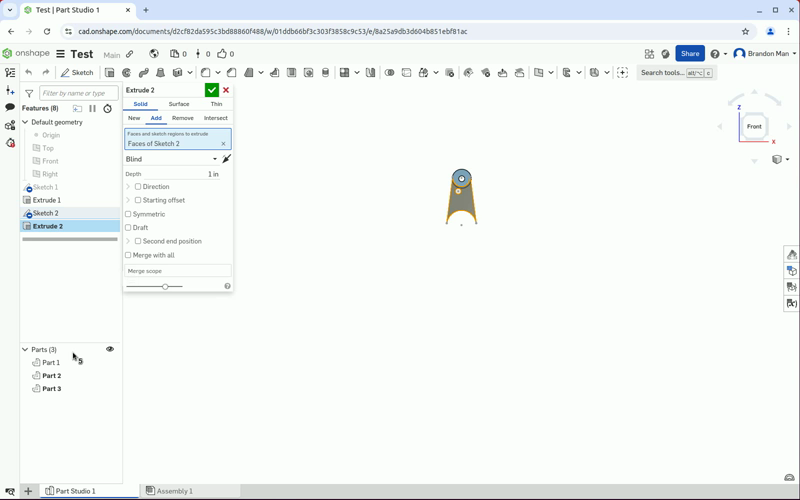
mouse_move(143, 106)
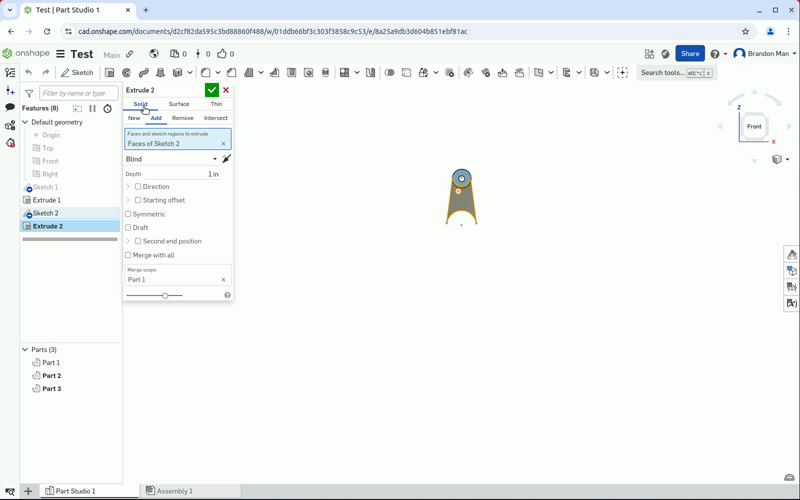
click(143, 106)
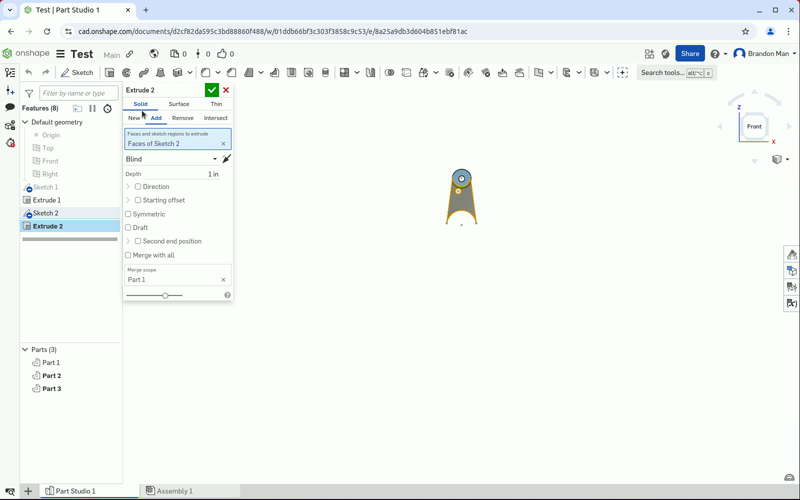
mouse_move(137, 120)
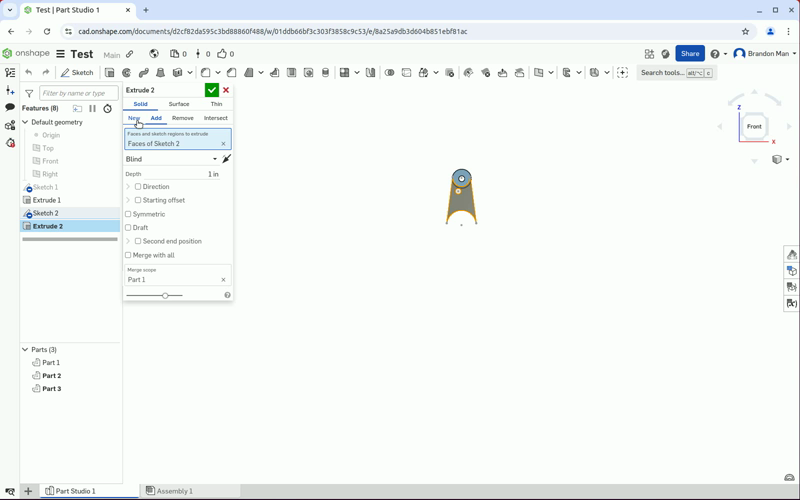
click(137, 120)
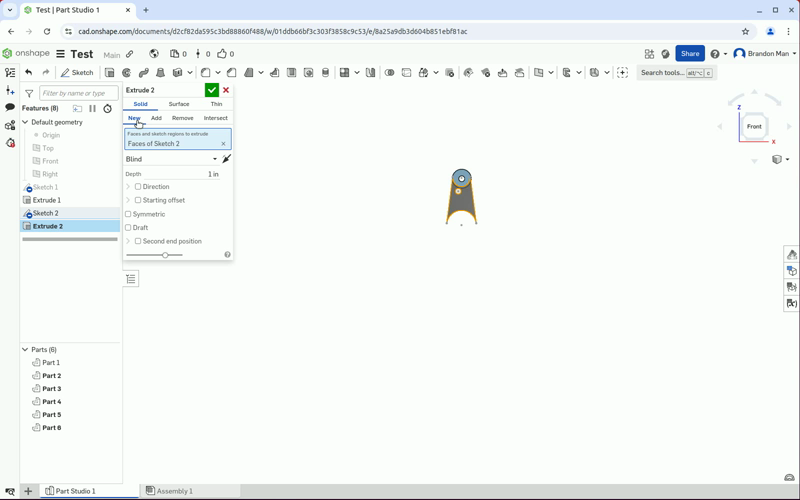
key(tab, 4)
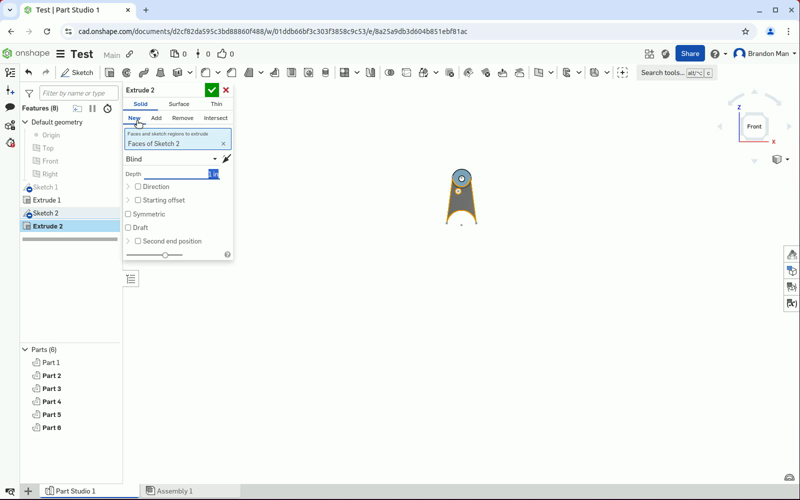
text(4.814)
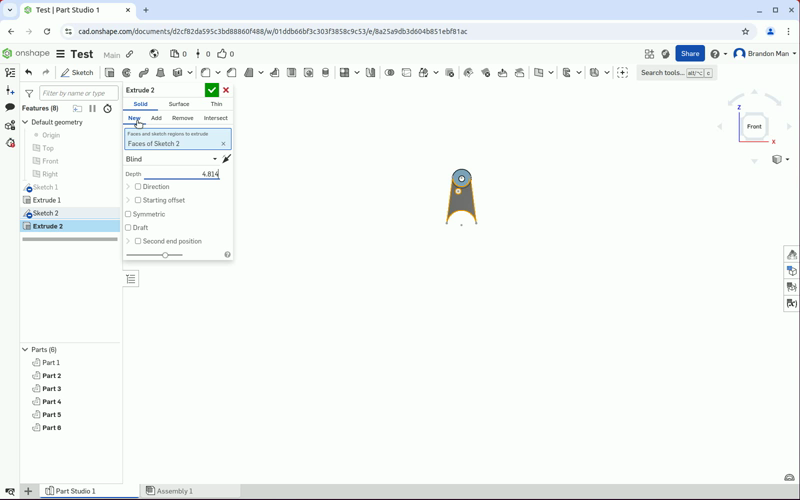
key(enter)
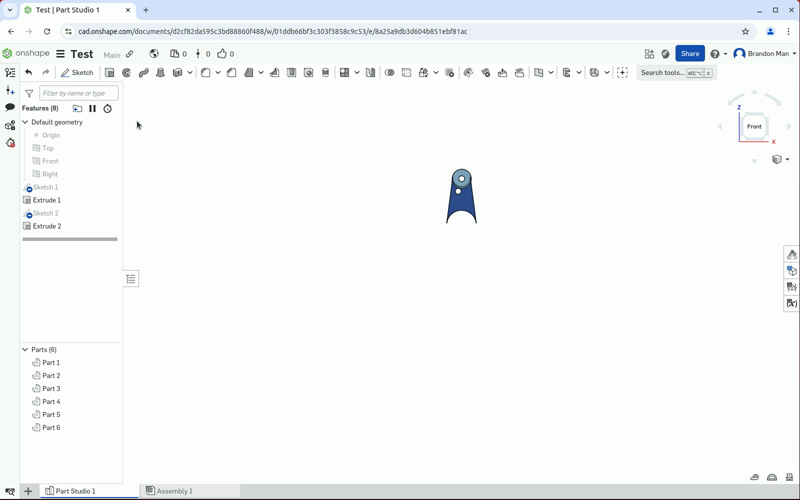
key(shift+h)
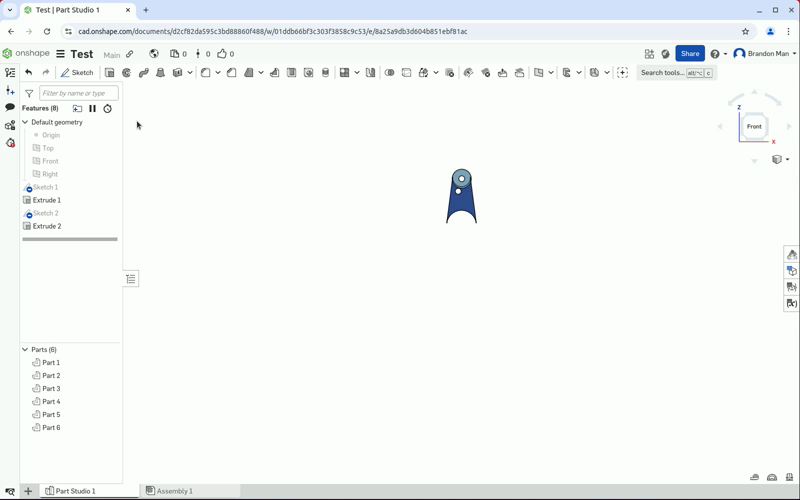
key(shift+h)
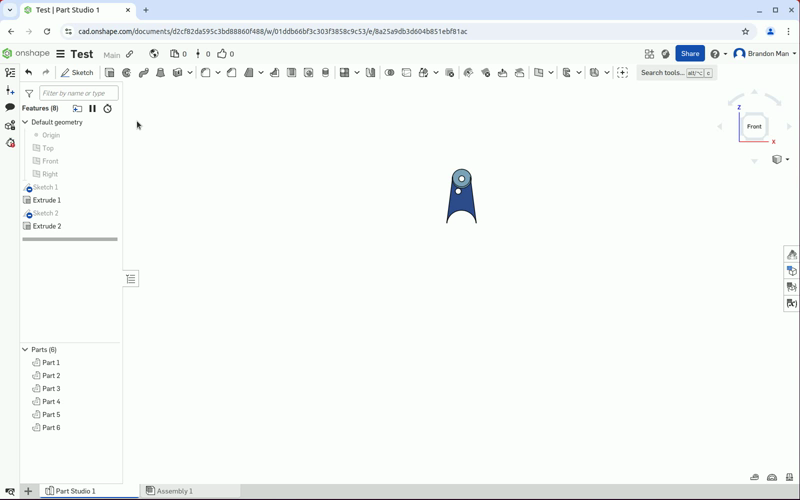
mouse_move(73, 189)
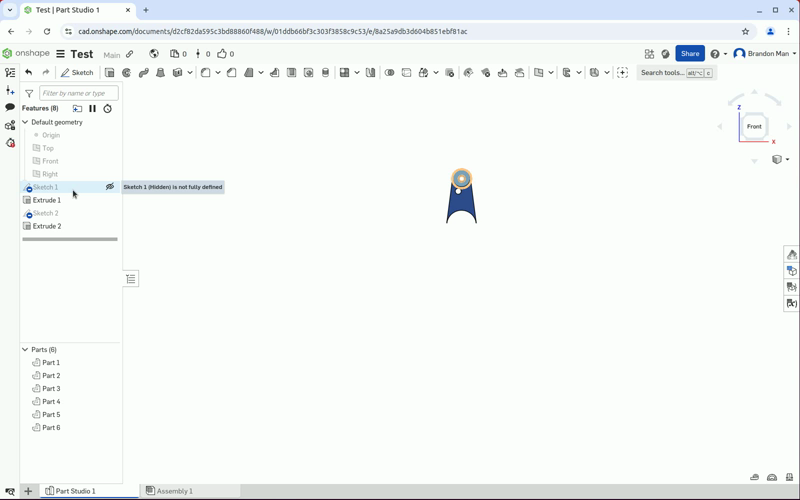
click(73, 189)
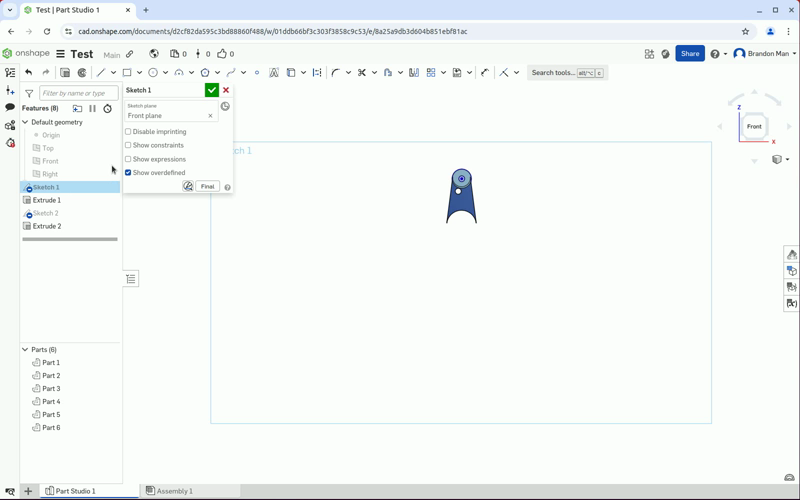
mouse_move(229, 92)
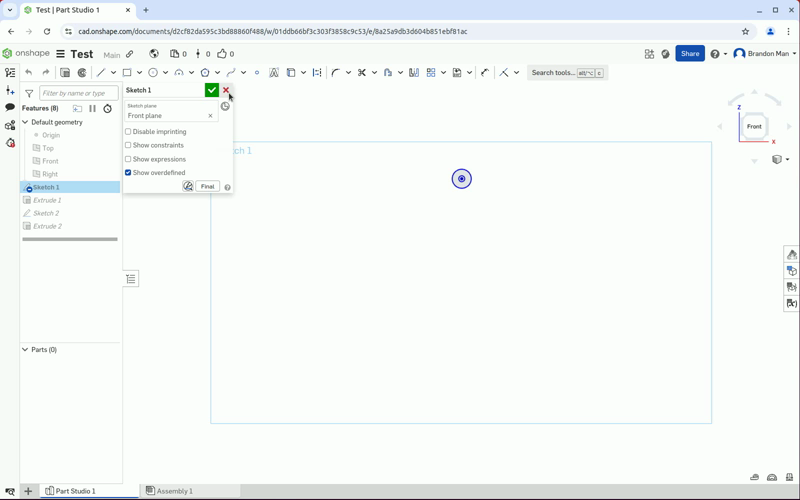
click(229, 92)
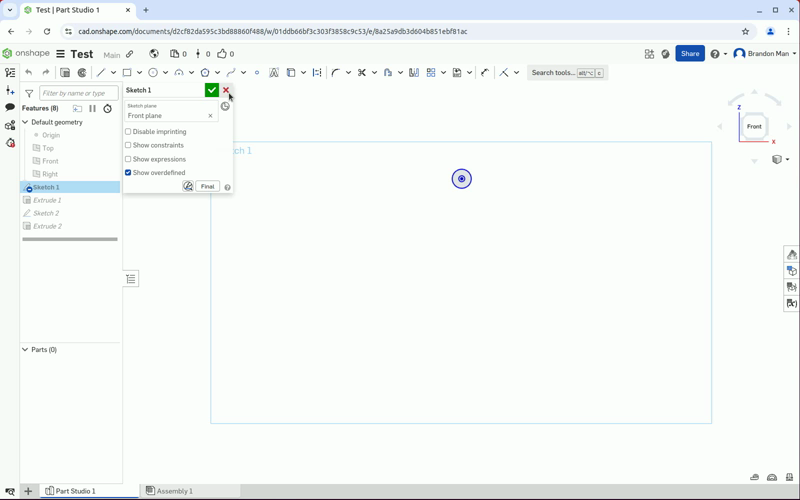
key(shift+s)
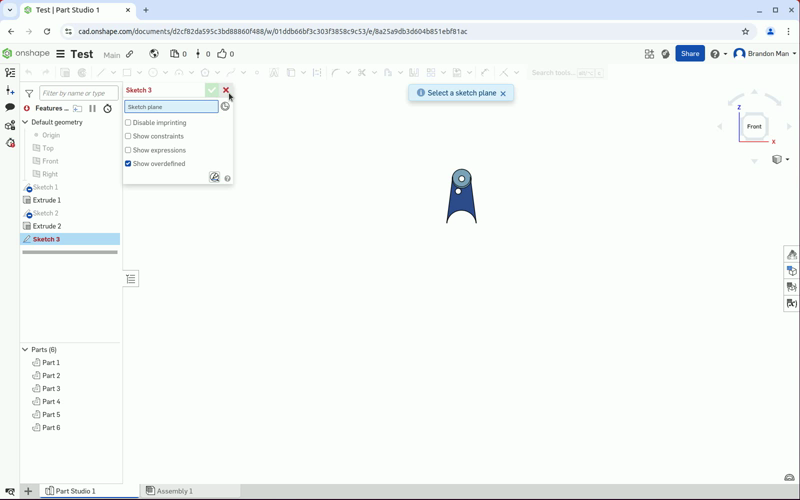
mouse_move(73, 163)
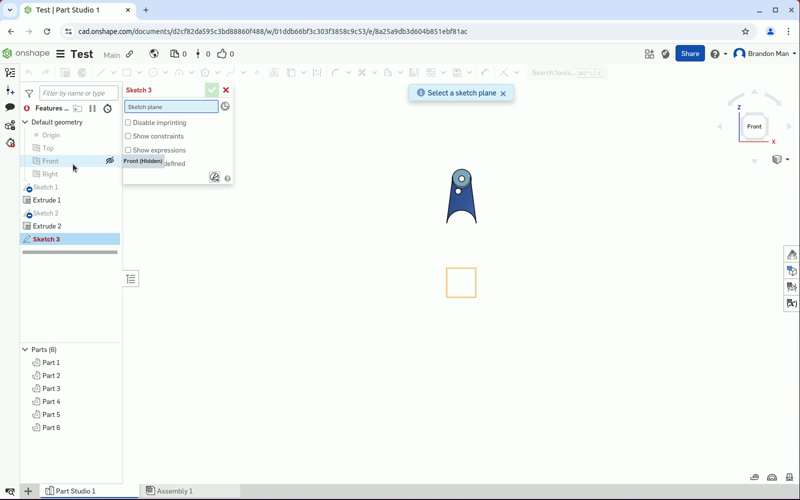
click(73, 163)
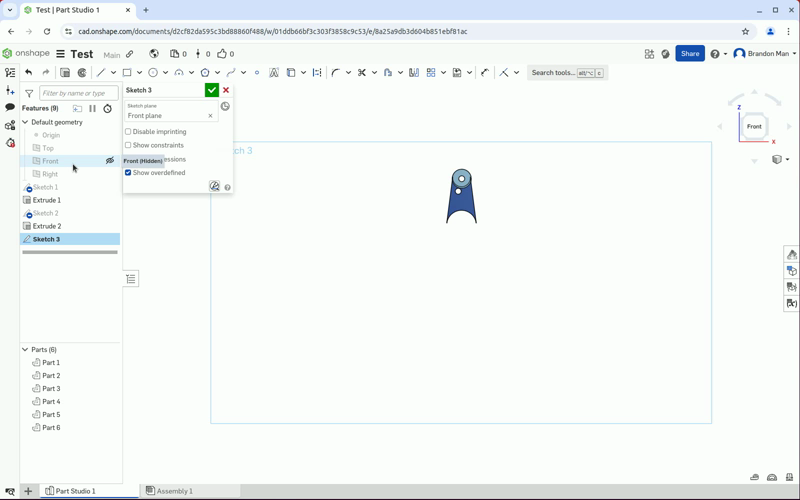
mouse_move(73, 352)
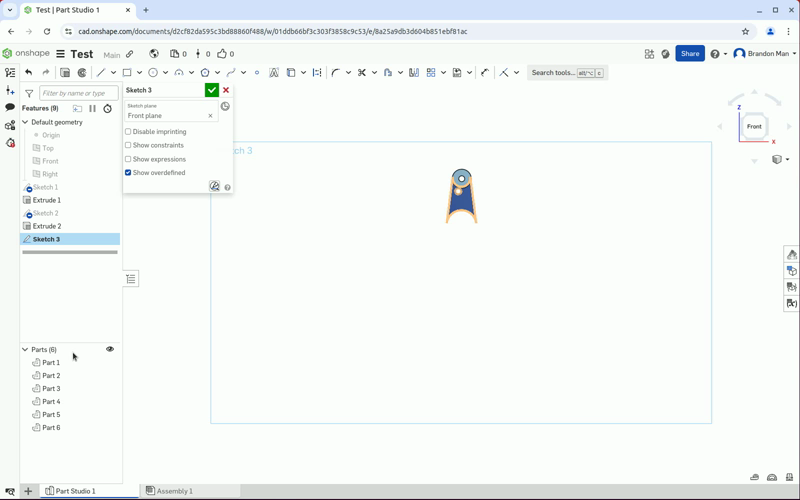
key(y)
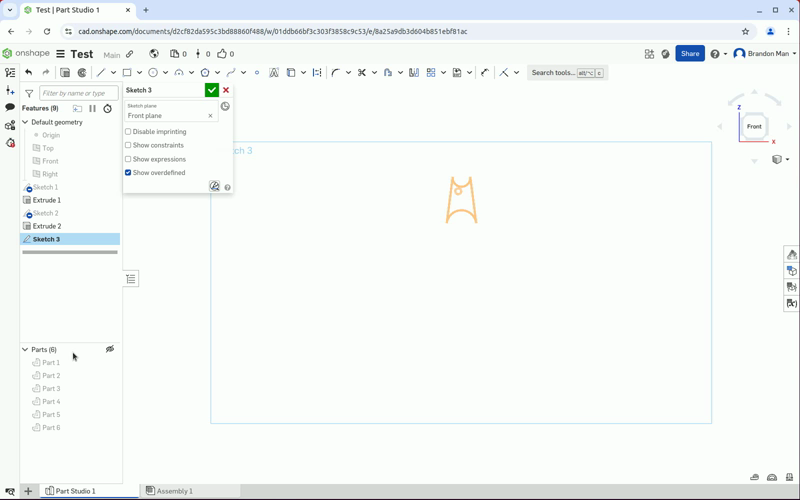
key(c)
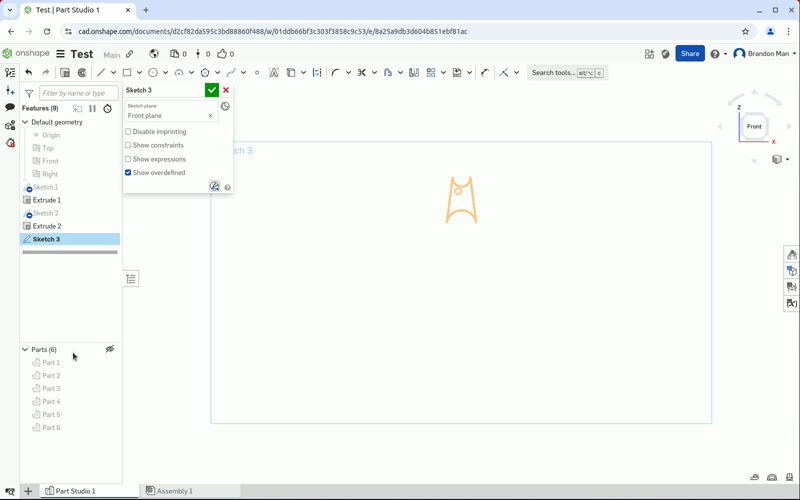
key_down(shift)
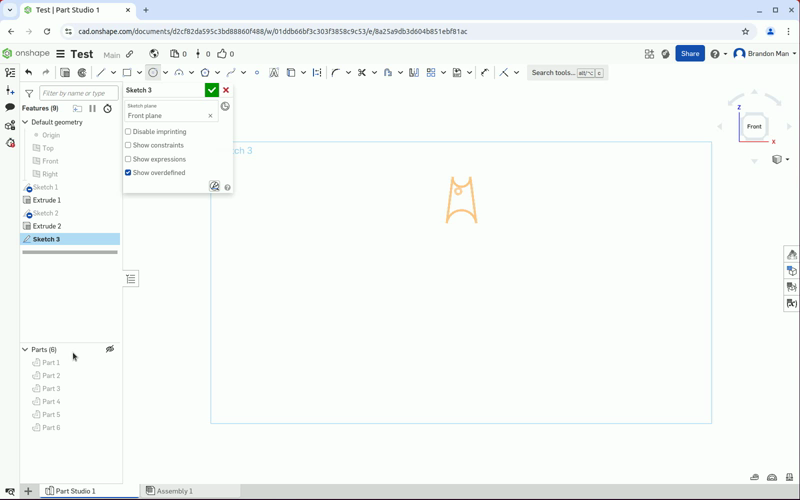
mouse_move(461, 225)
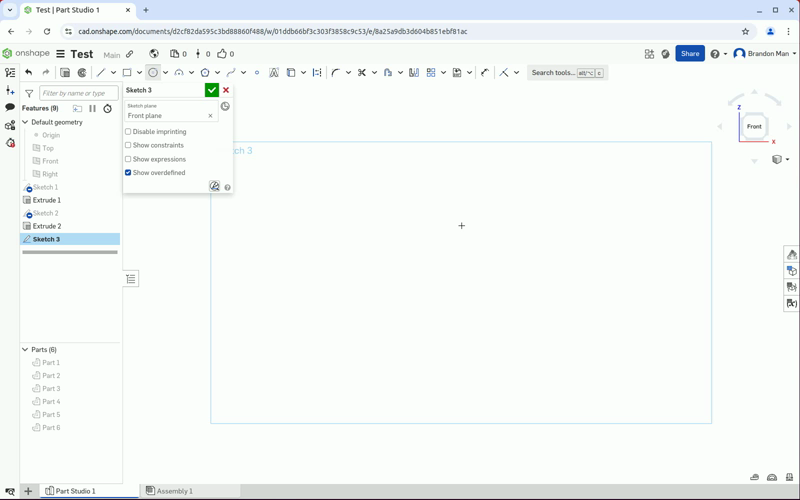
click(461, 225)
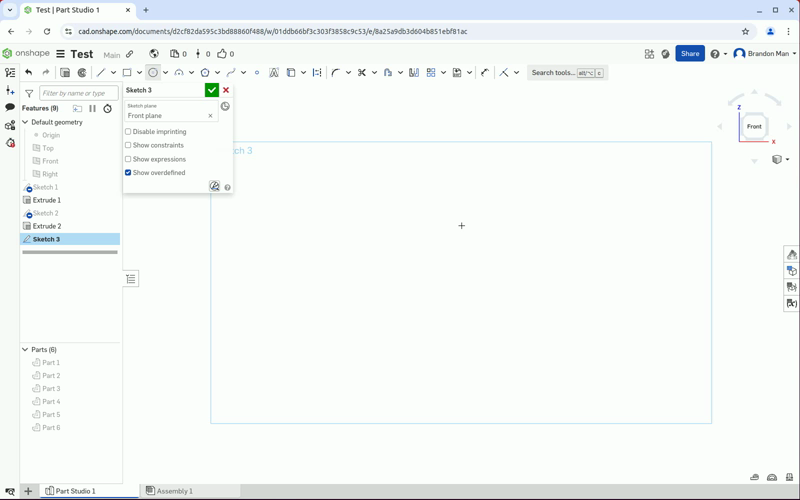
key_up(shift)
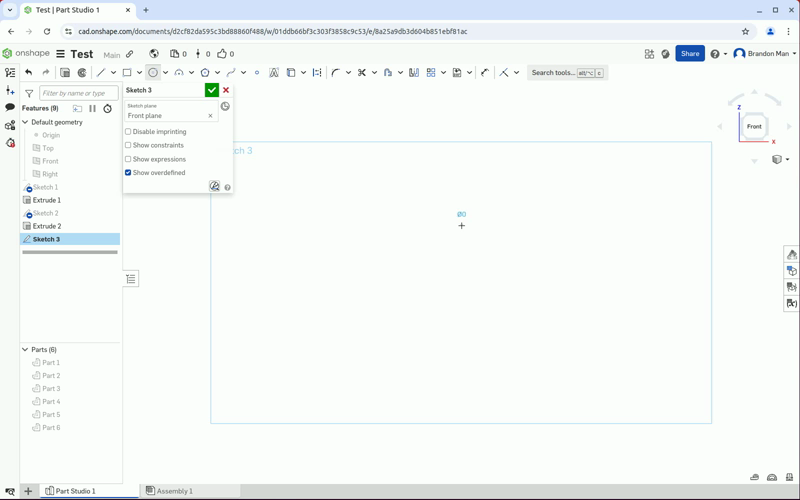
mouse_move(477, 225)
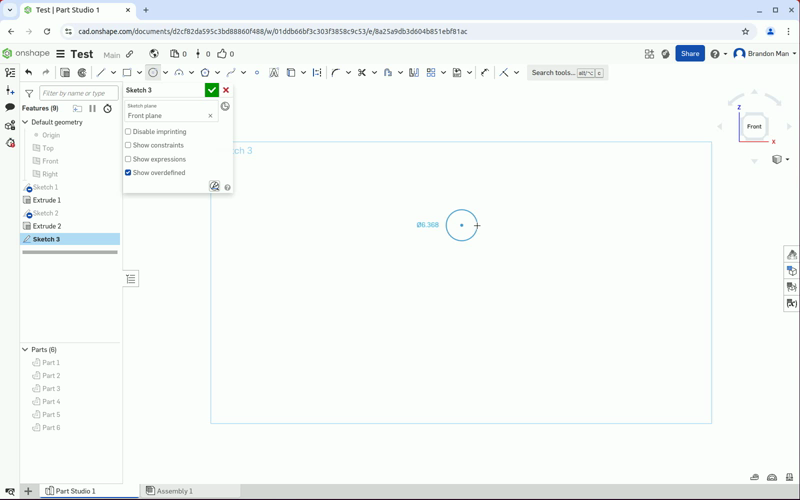
click(477, 225)
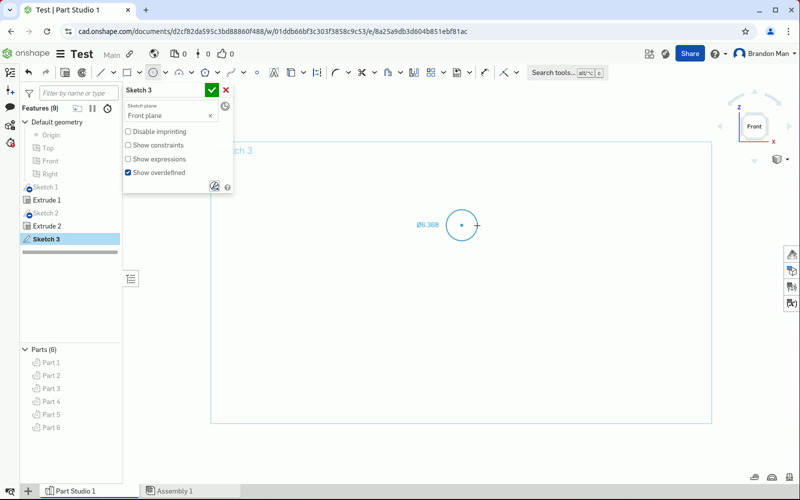
key(esc)
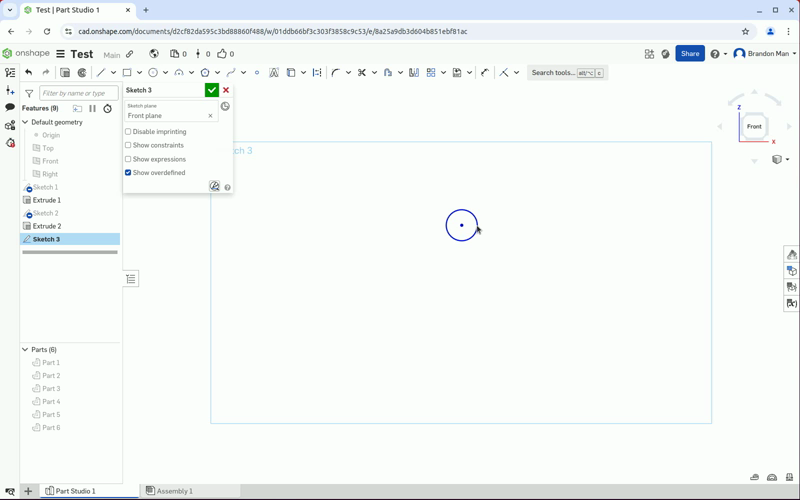
key(c)
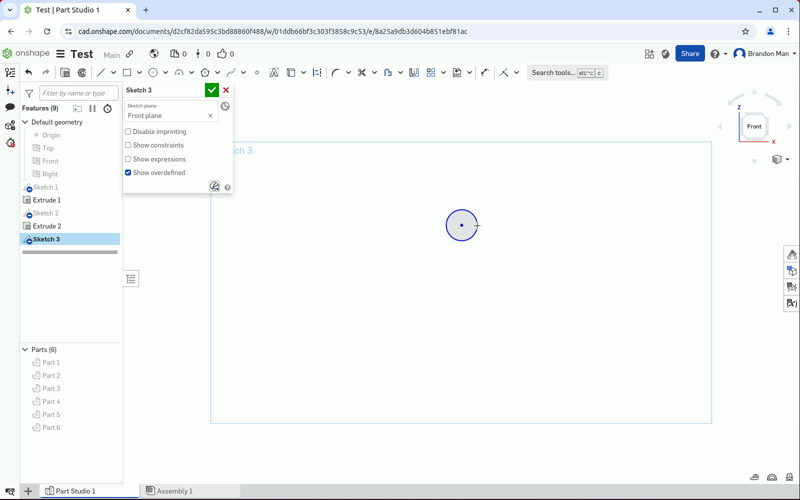
key_down(shift)
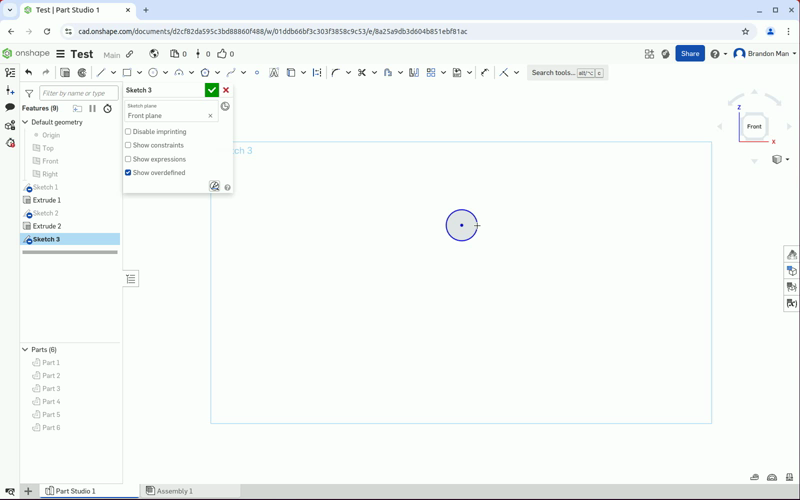
mouse_move(461, 225)
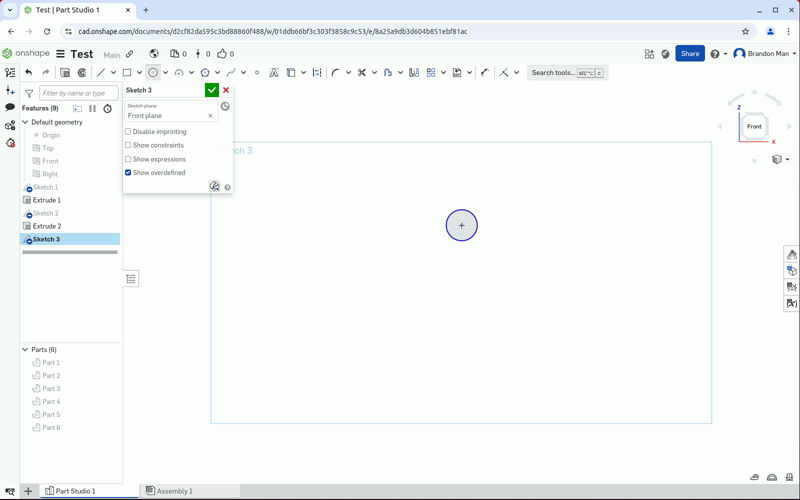
click(461, 225)
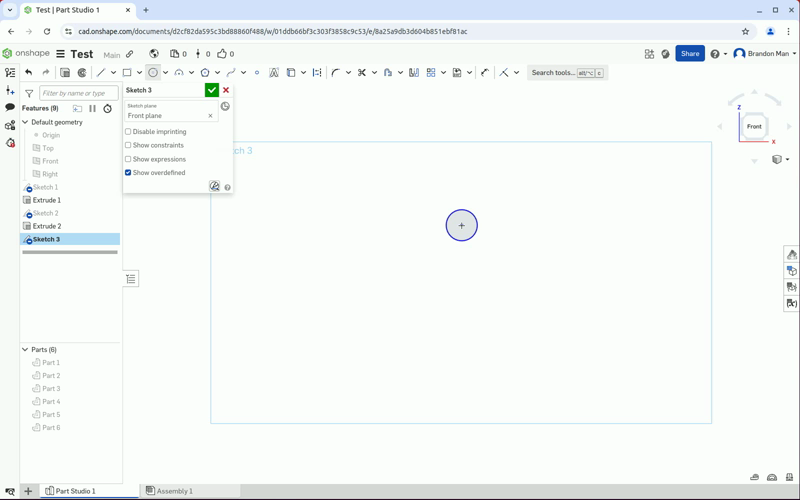
key_up(shift)
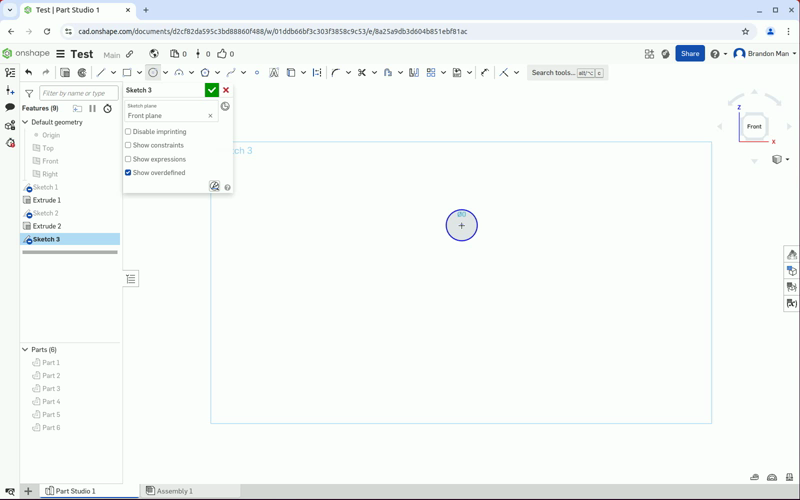
mouse_move(465, 225)
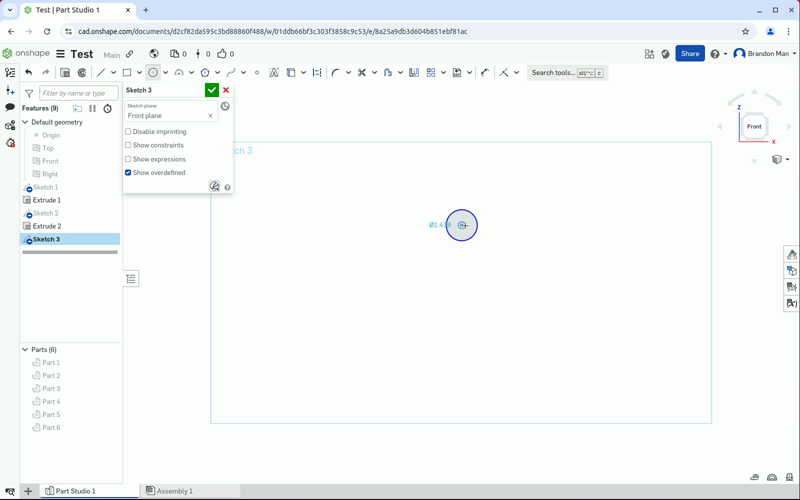
scroll(6)
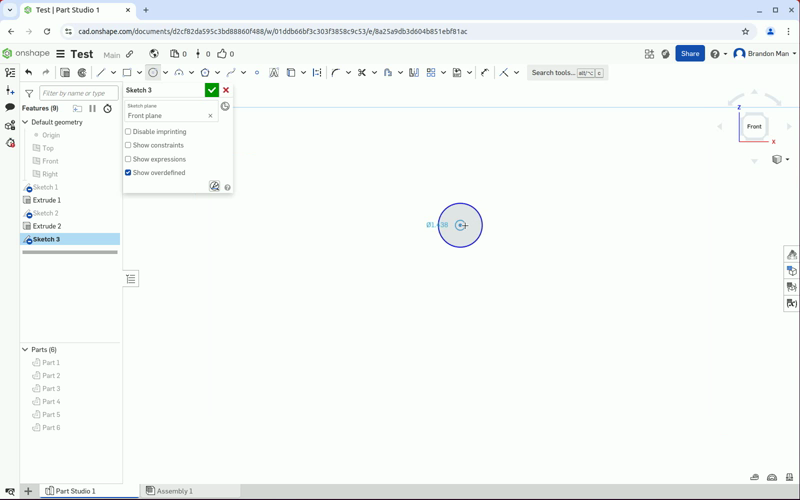
scroll(6)
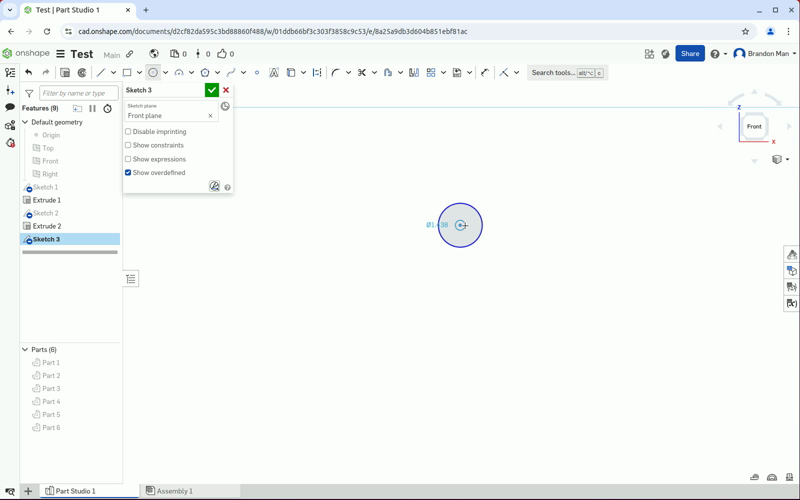
scroll(6)
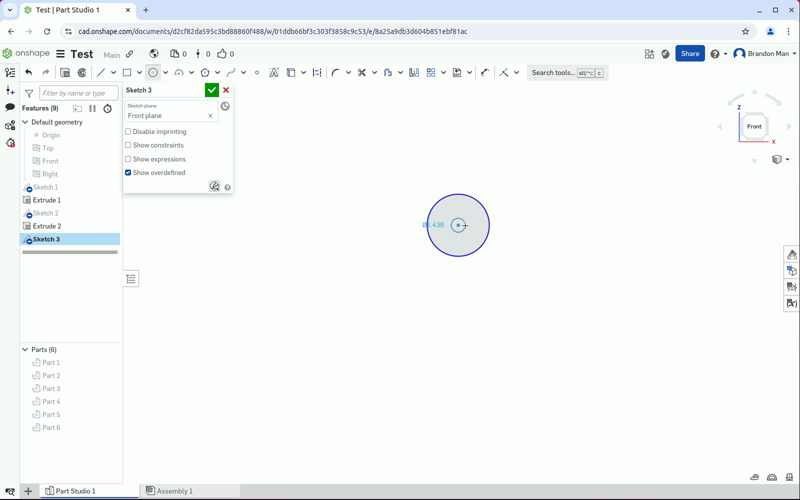
scroll(6)
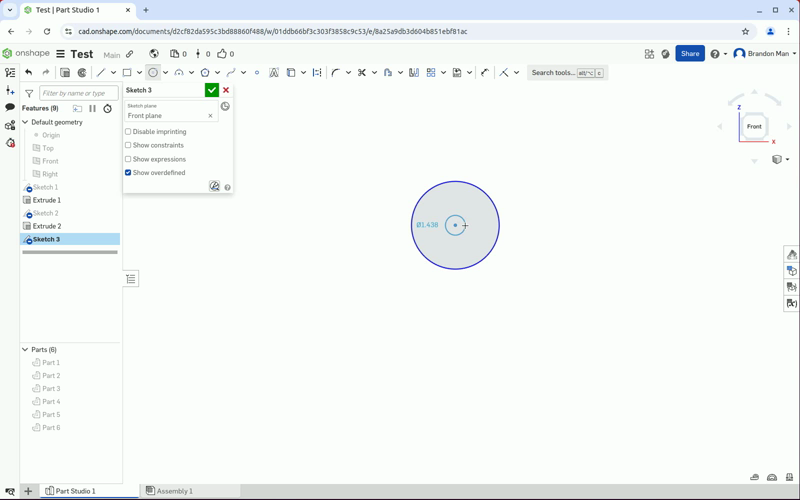
scroll(6)
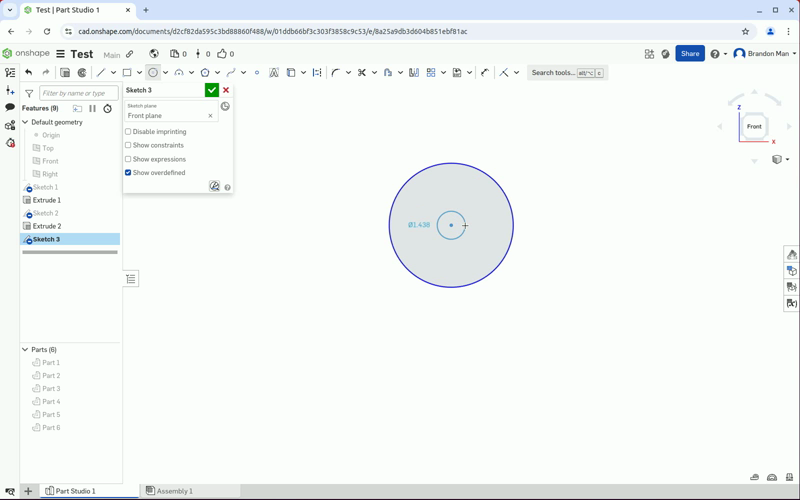
scroll(6)
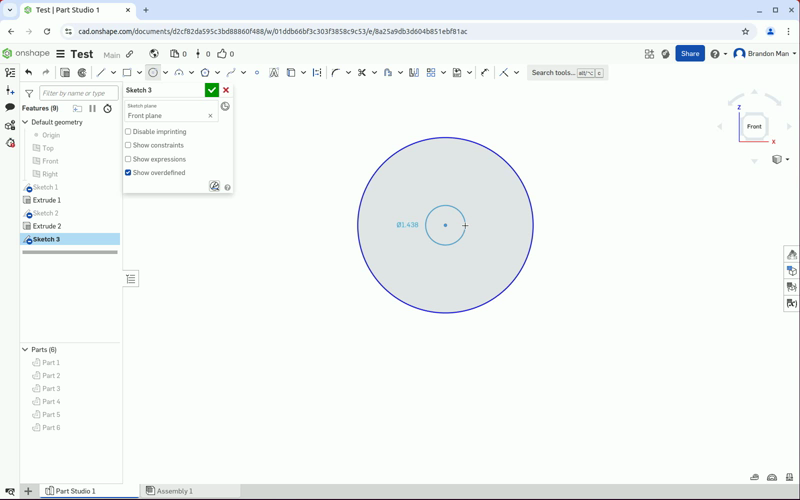
scroll(6)
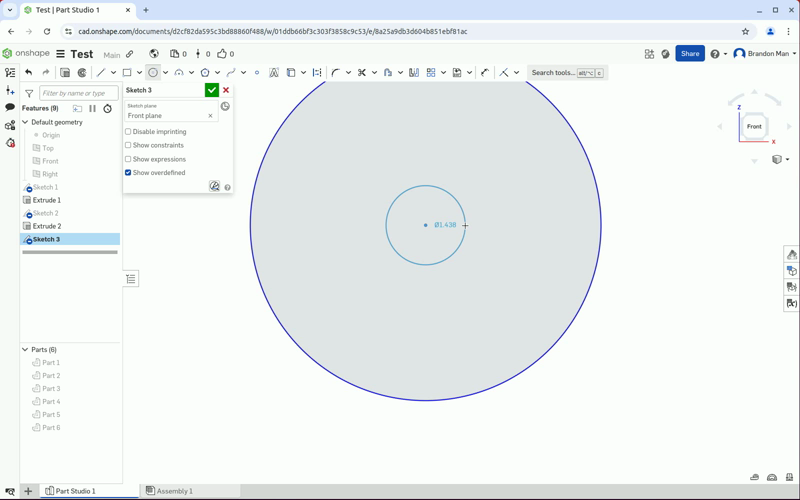
click(465, 225)
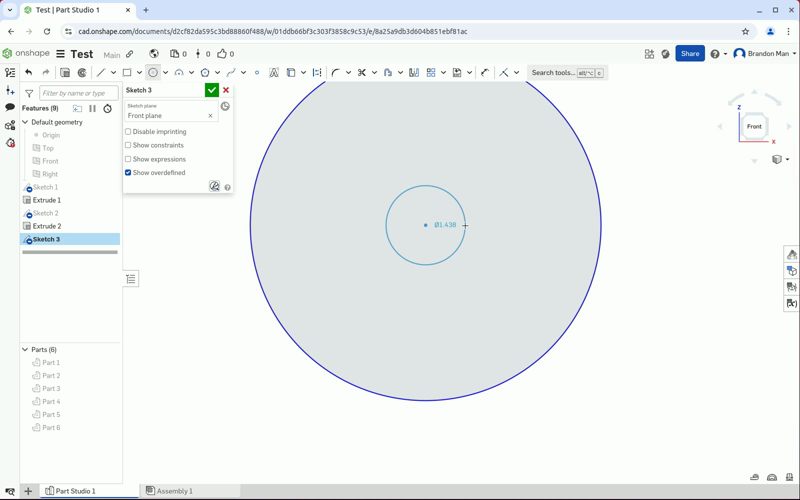
scroll(-6)
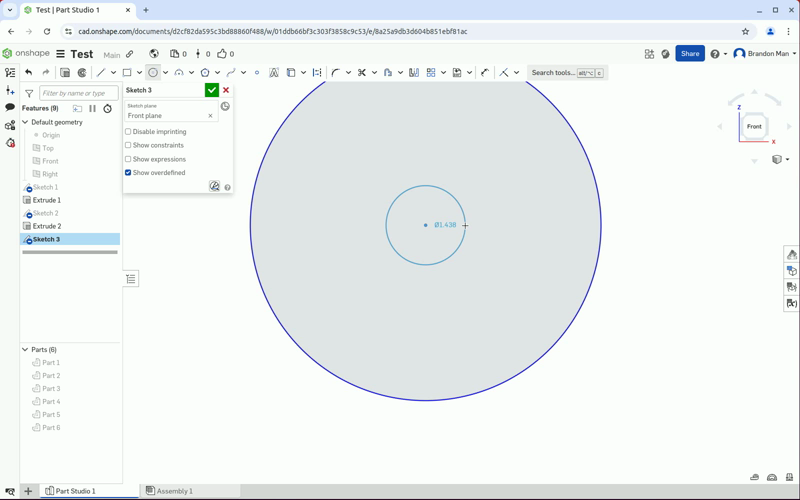
scroll(-6)
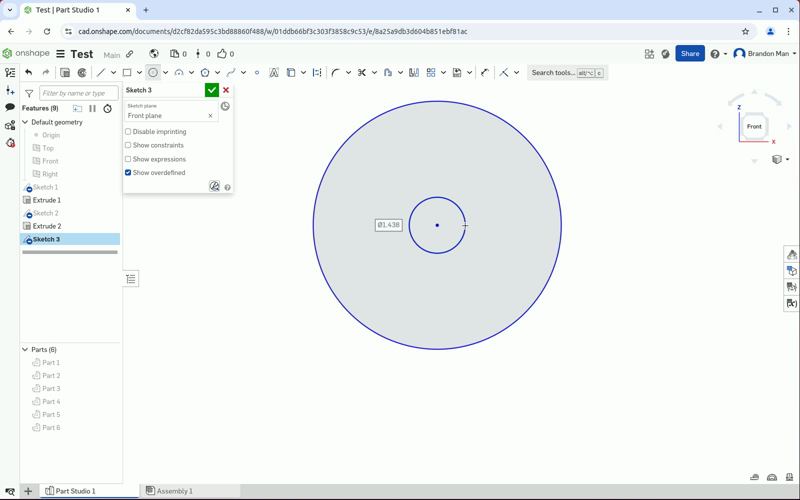
scroll(-6)
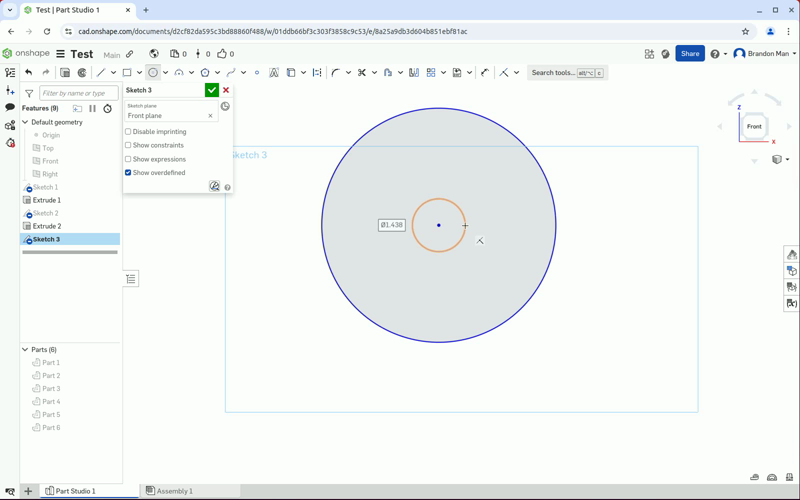
scroll(-6)
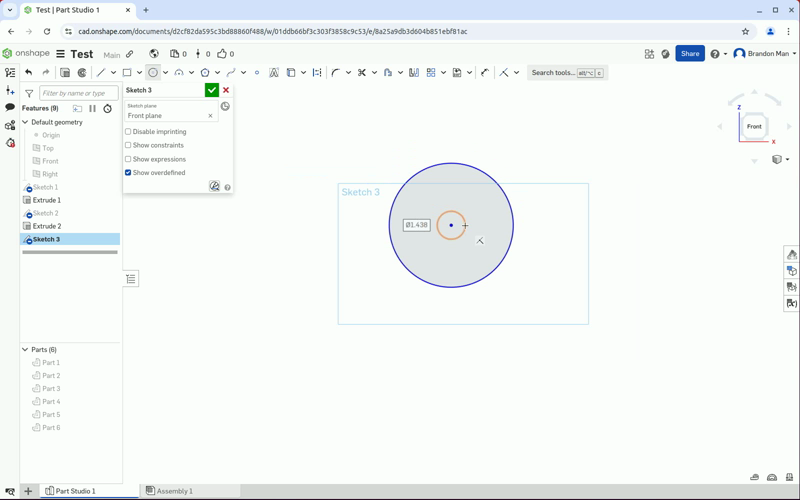
scroll(-6)
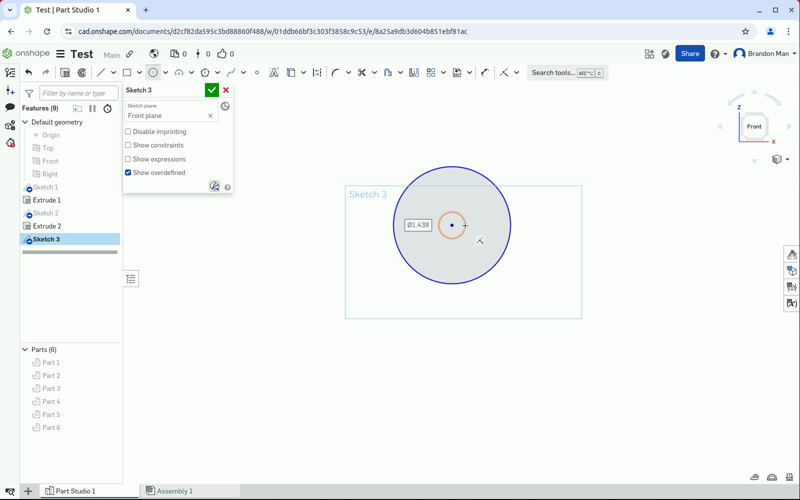
scroll(-6)
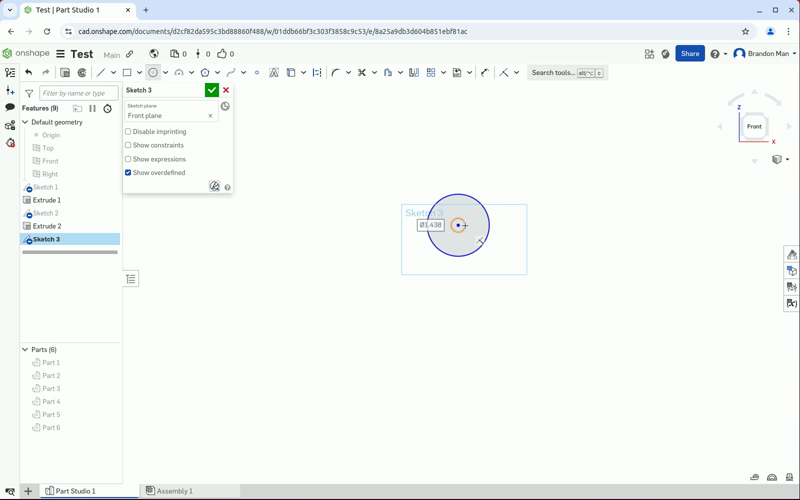
scroll(-6)
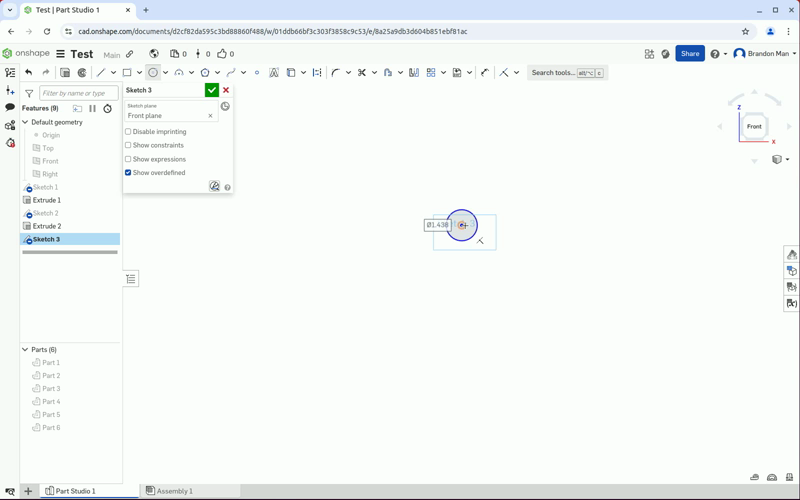
key(esc)
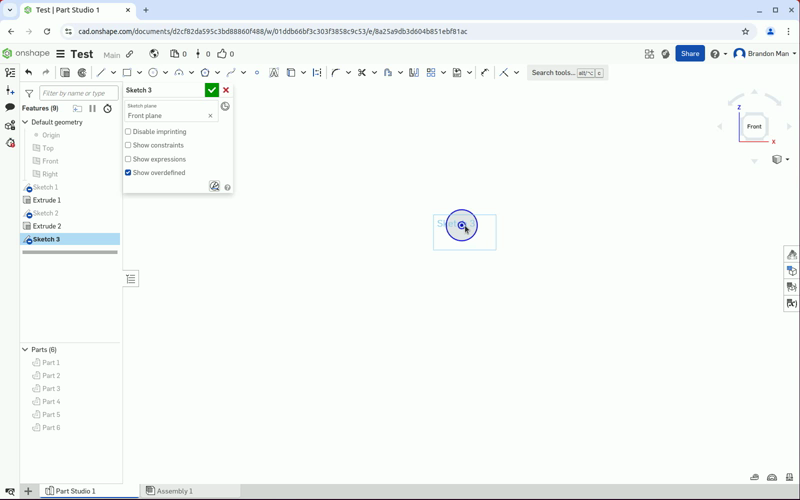
mouse_move(457, 229)
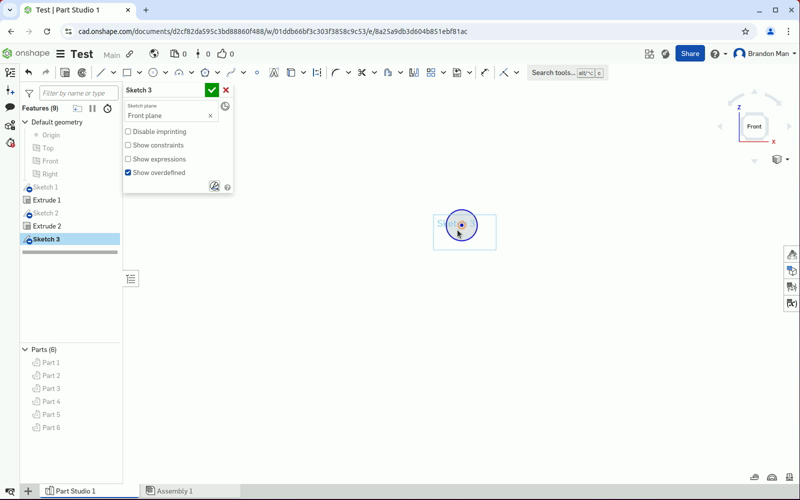
scroll(6)
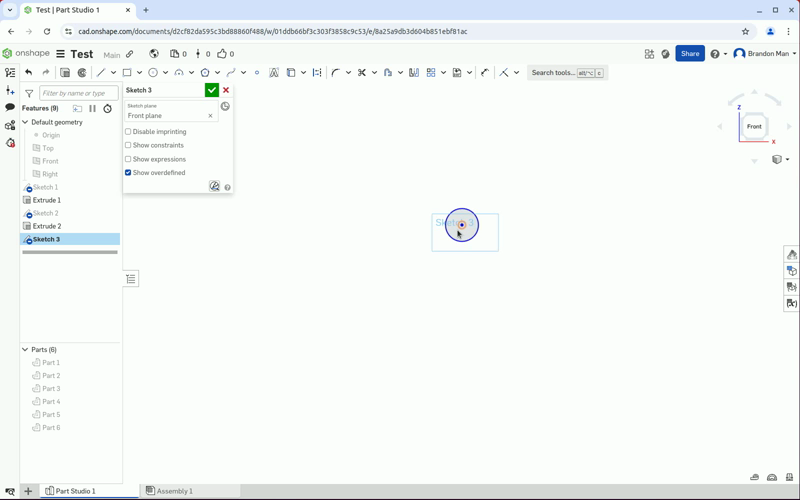
scroll(6)
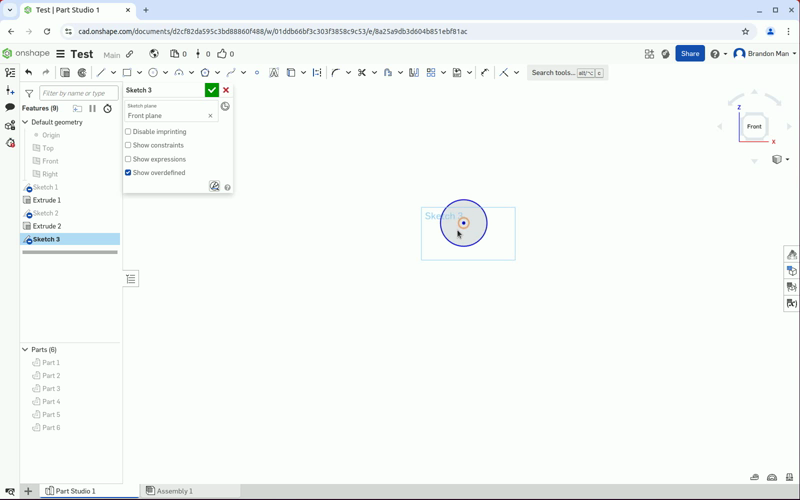
scroll(6)
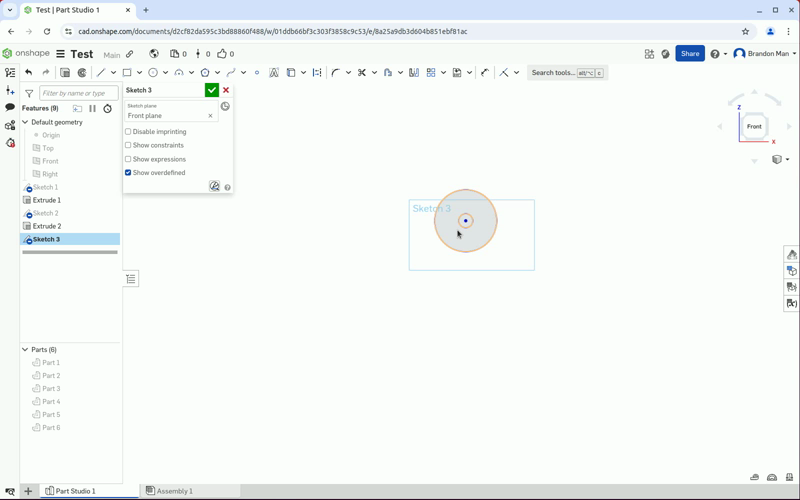
scroll(6)
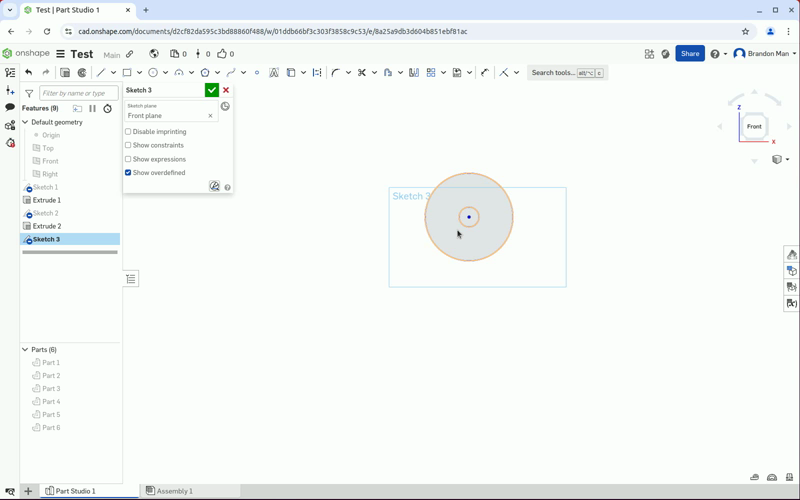
scroll(6)
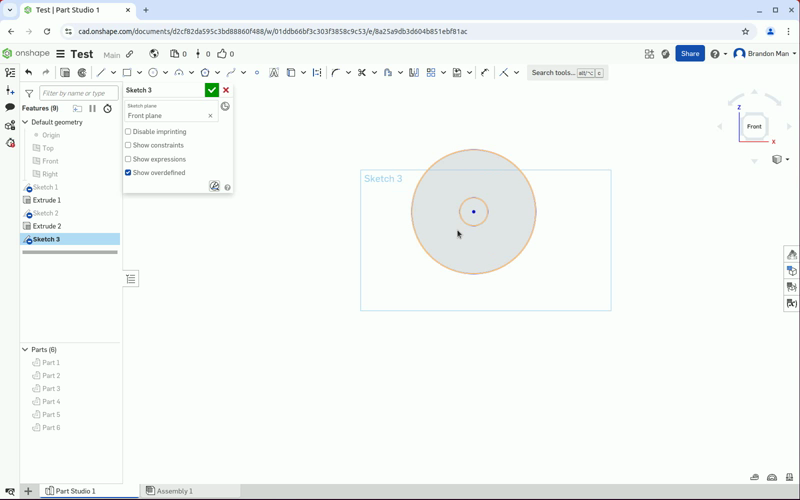
scroll(6)
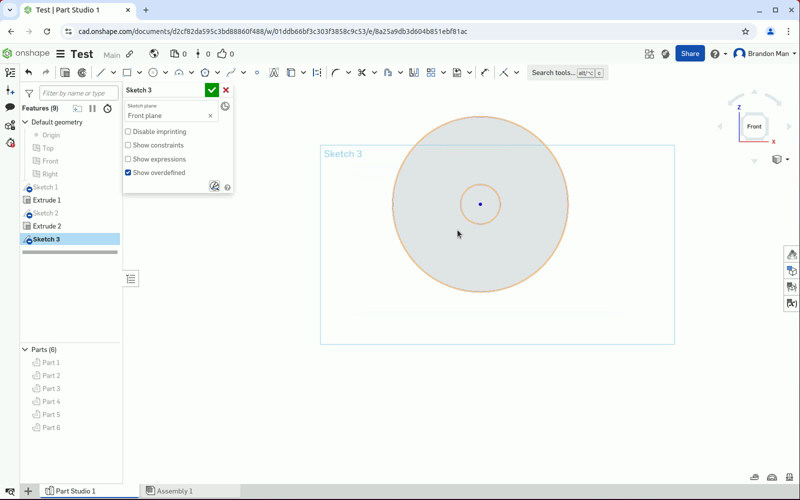
scroll(6)
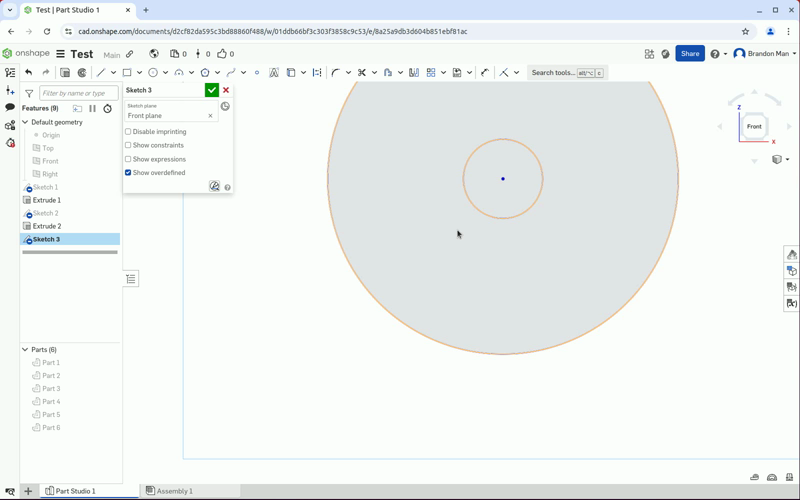
click(457, 229)
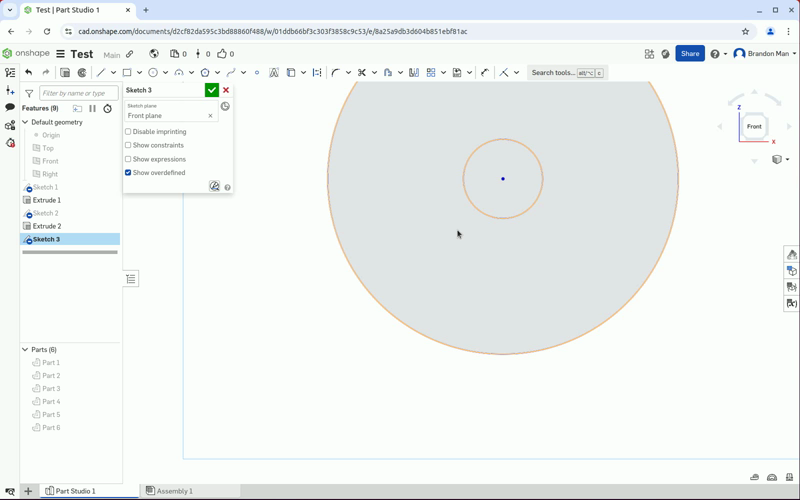
scroll(-6)
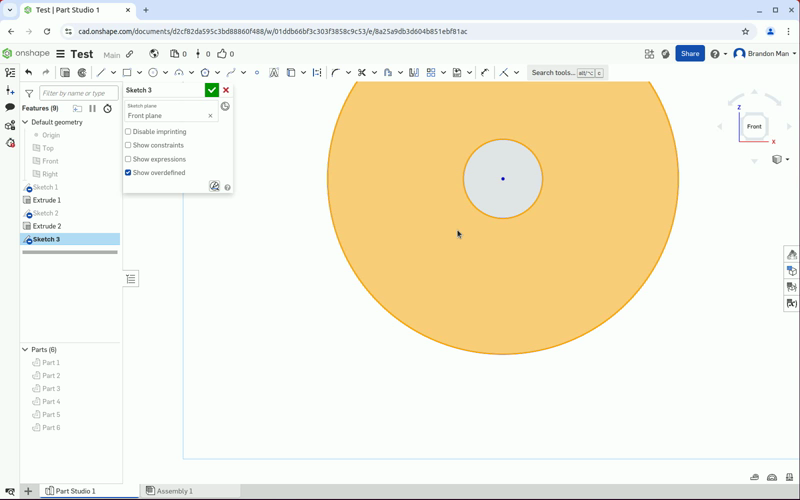
scroll(-6)
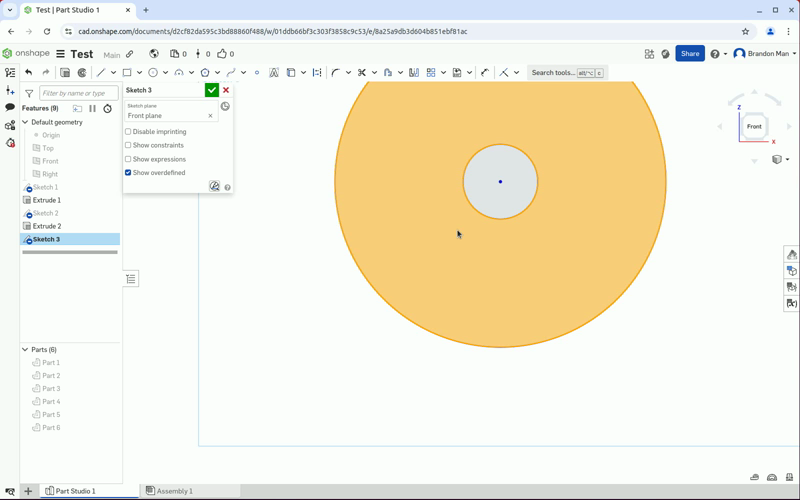
scroll(-6)
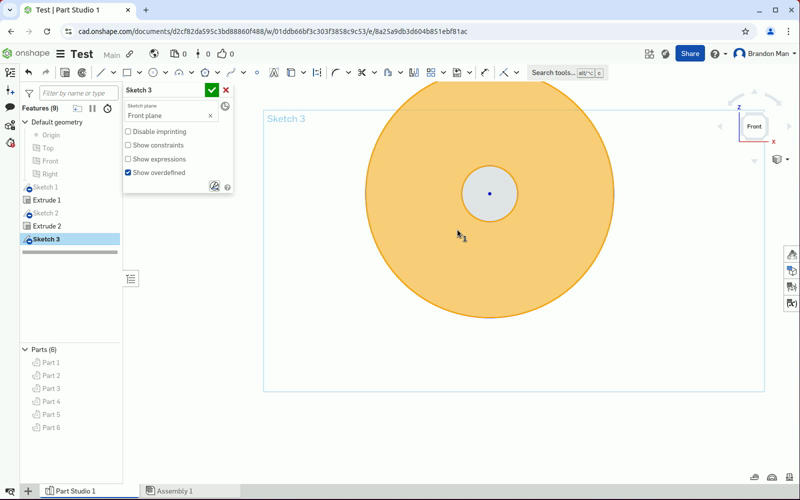
scroll(-6)
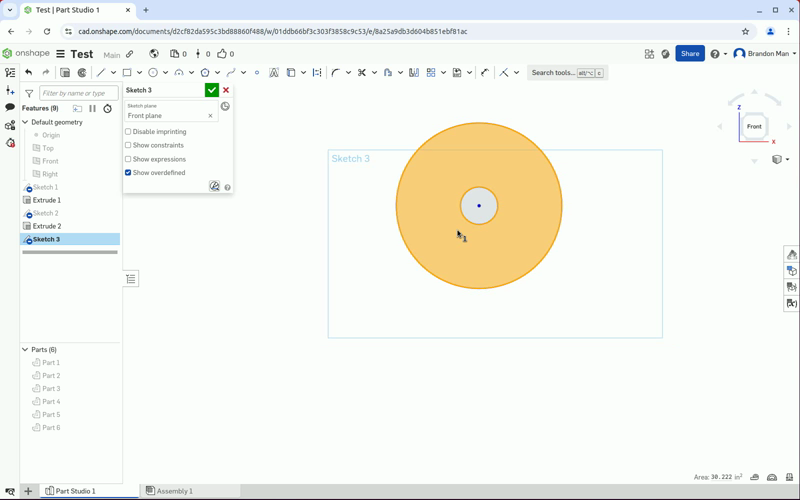
scroll(-6)
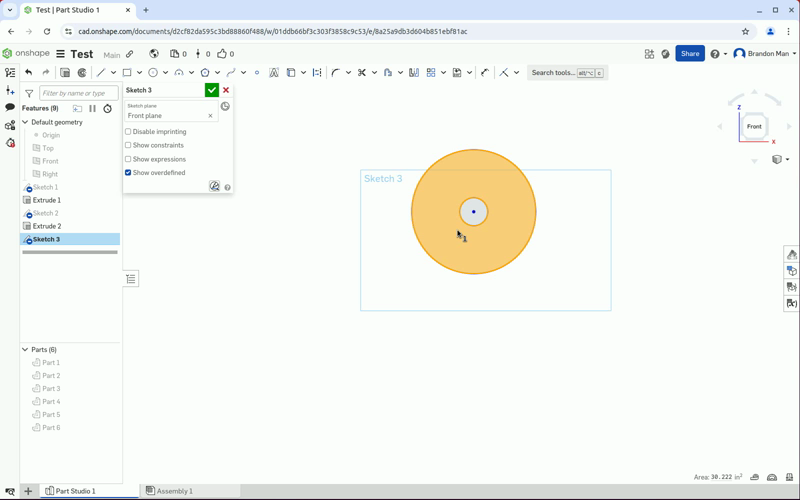
scroll(-6)
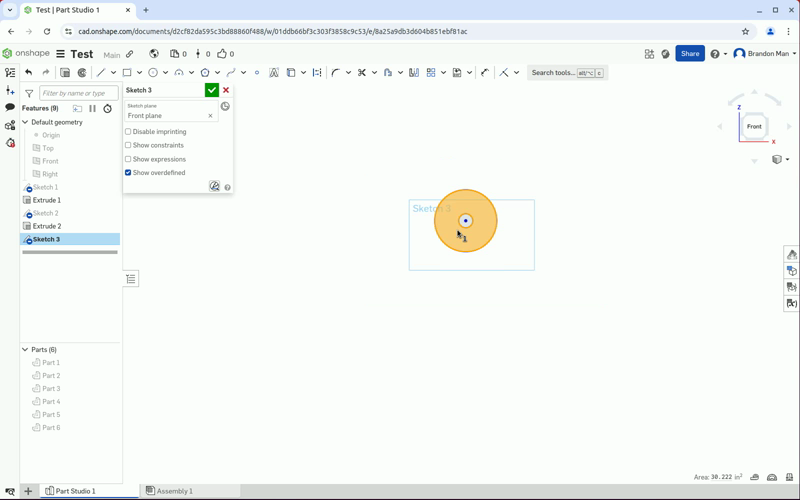
scroll(-6)
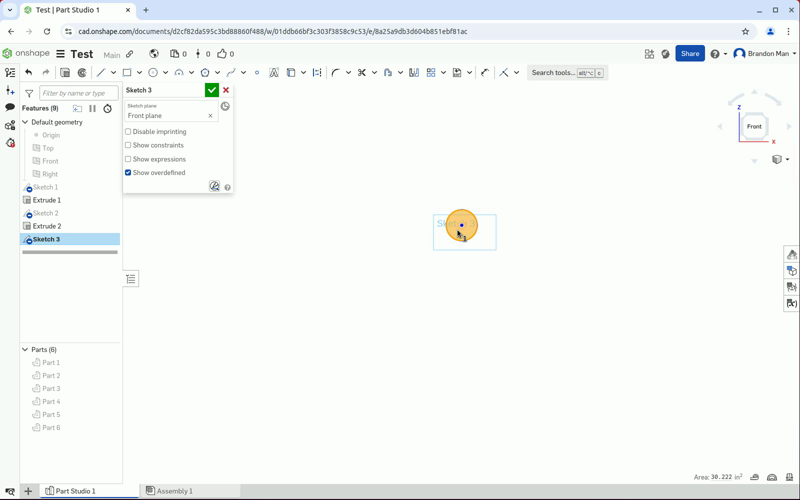
mouse_move(73, 352)
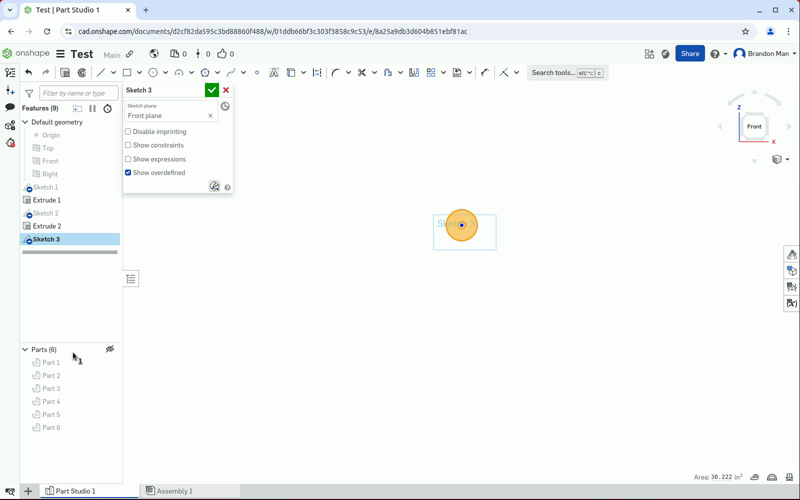
key(shift+y)
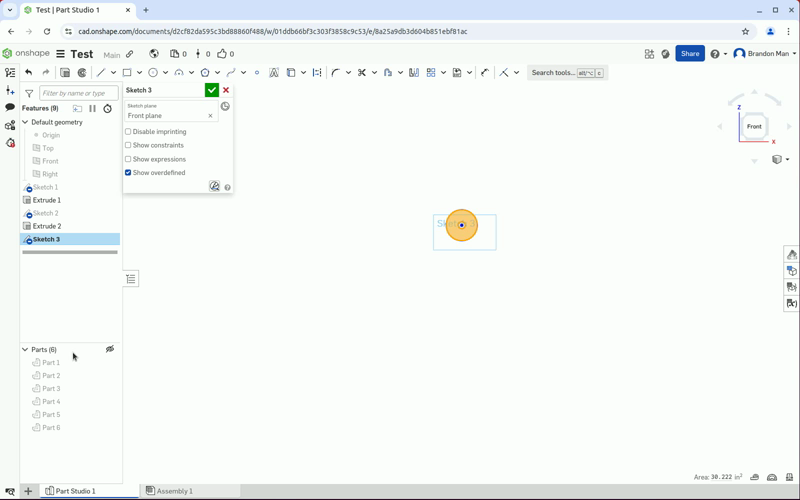
key(shift+e)
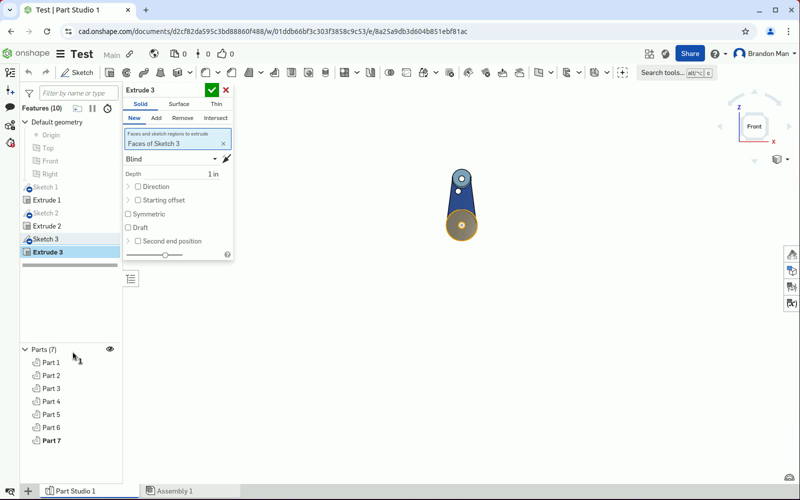
mouse_move(143, 106)
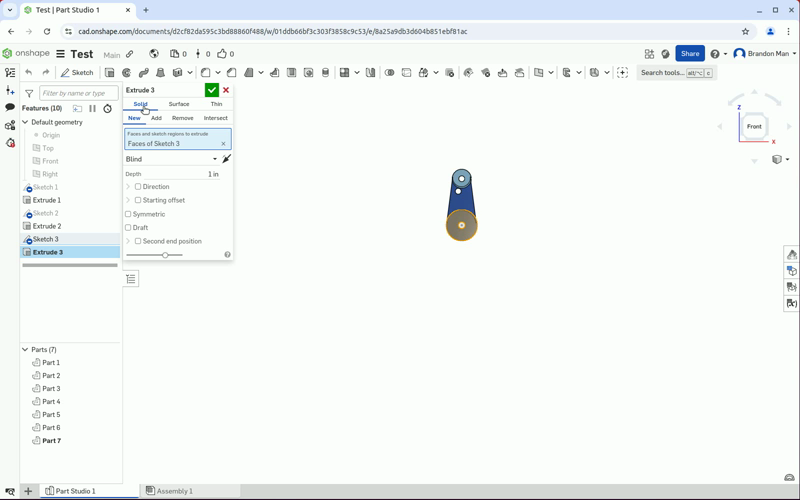
click(143, 106)
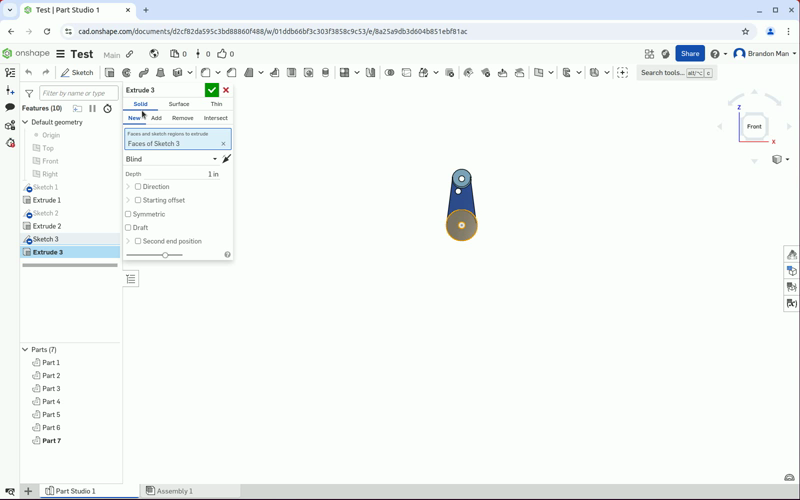
mouse_move(137, 120)
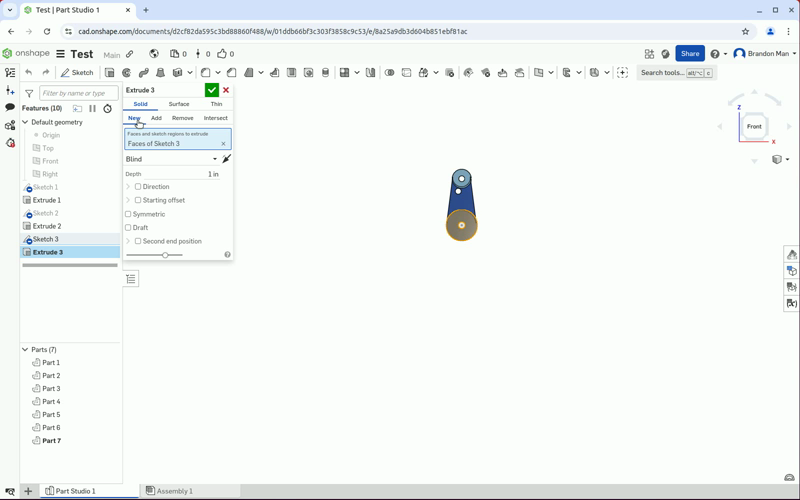
click(137, 120)
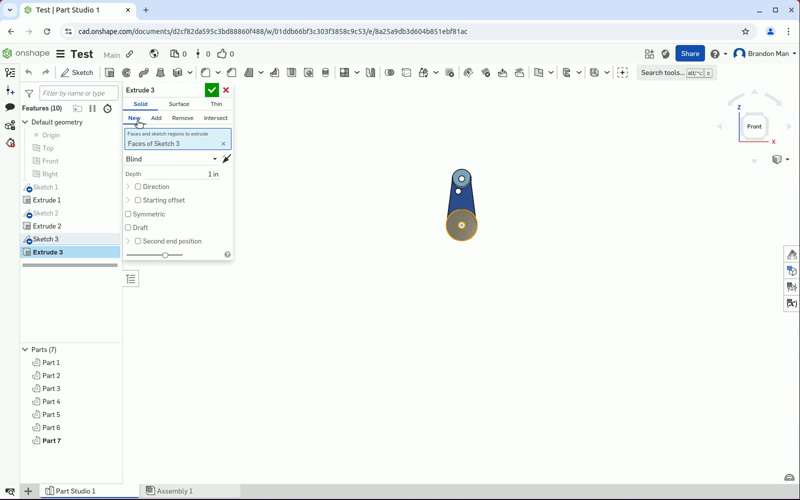
key(tab, 4)
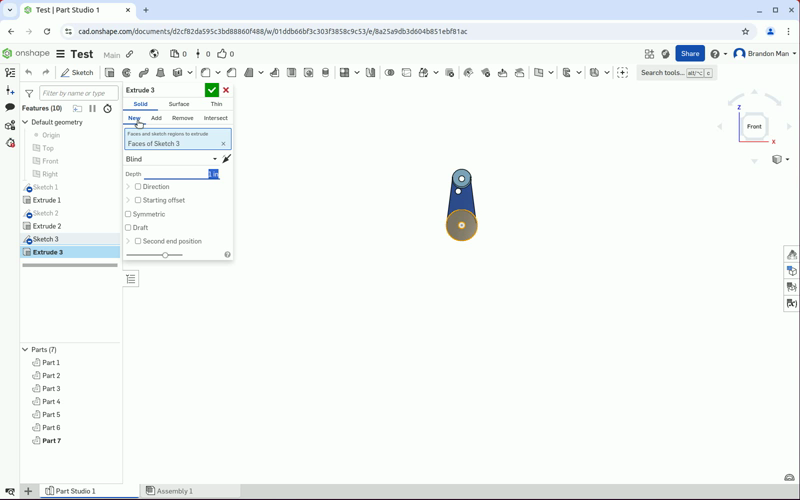
text(4.814)
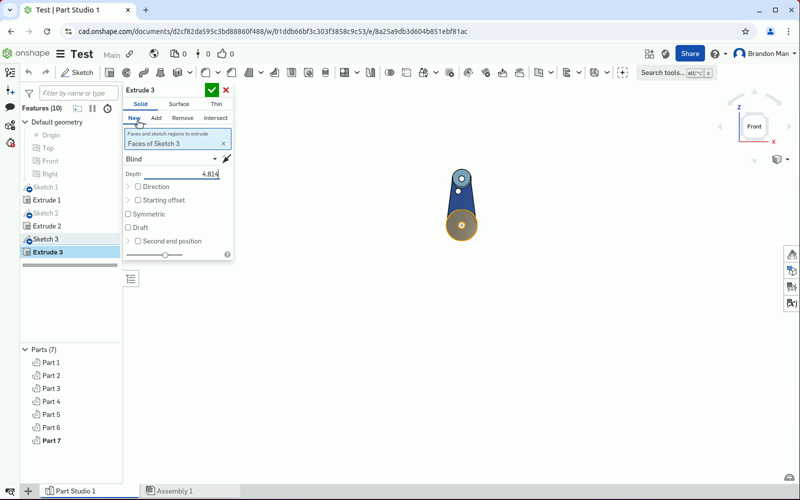
key(enter)
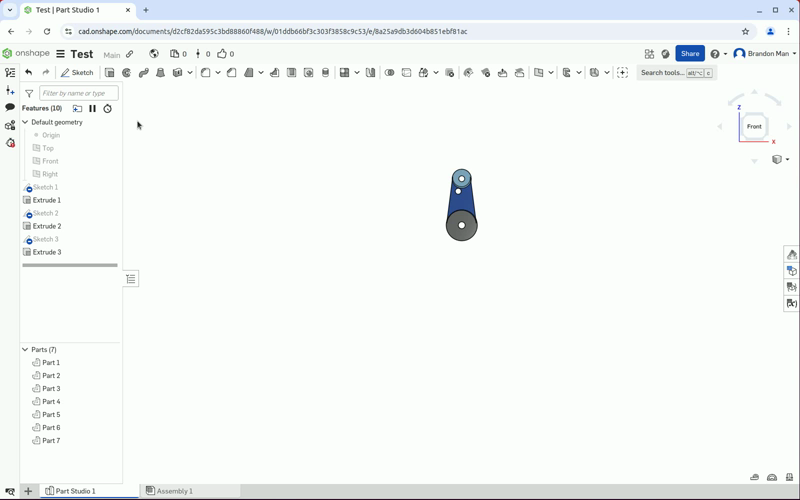
key(shift+h)
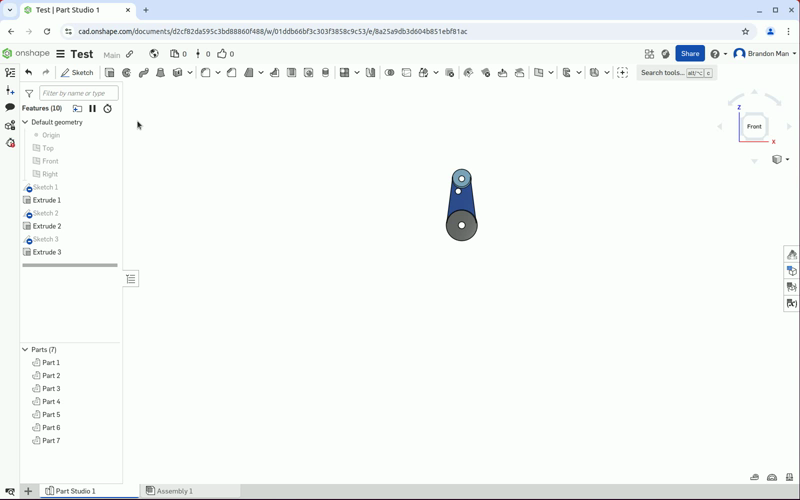
key(shift+h)
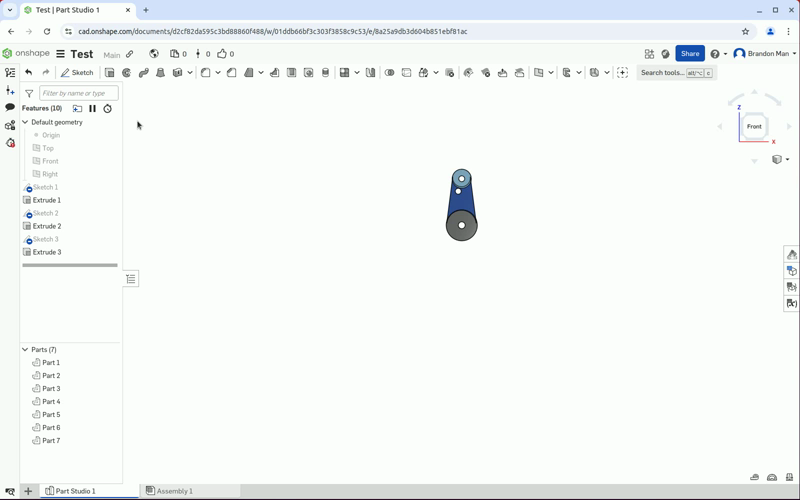
mouse_move(73, 189)
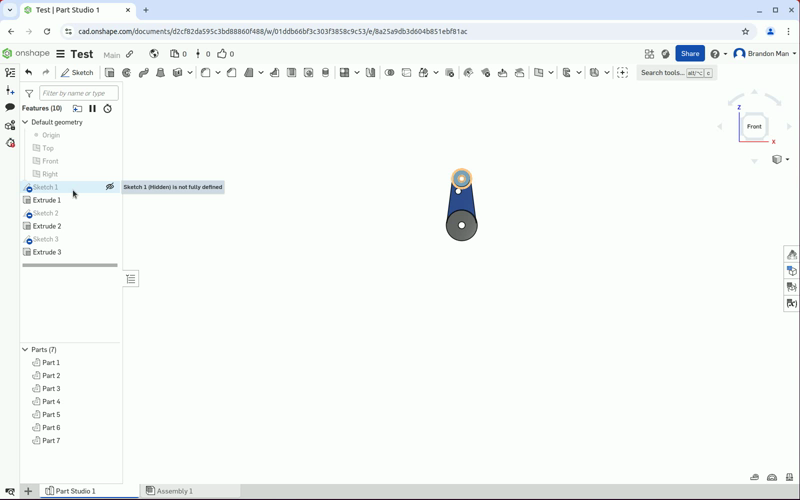
click(73, 189)
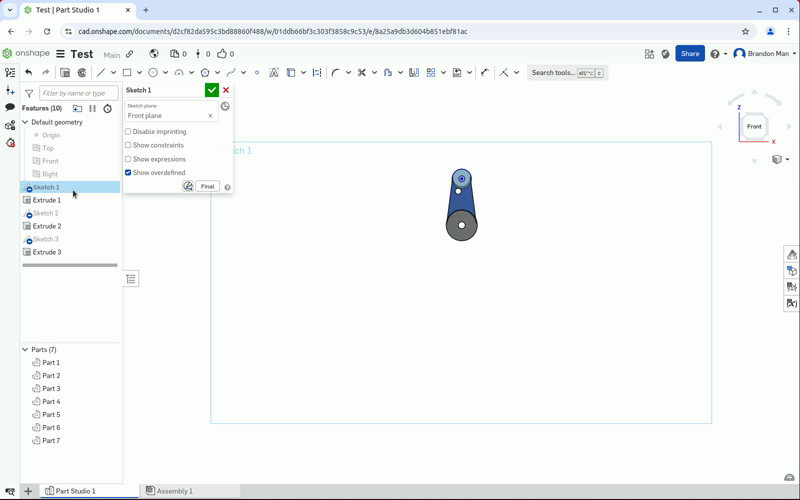
mouse_move(229, 92)
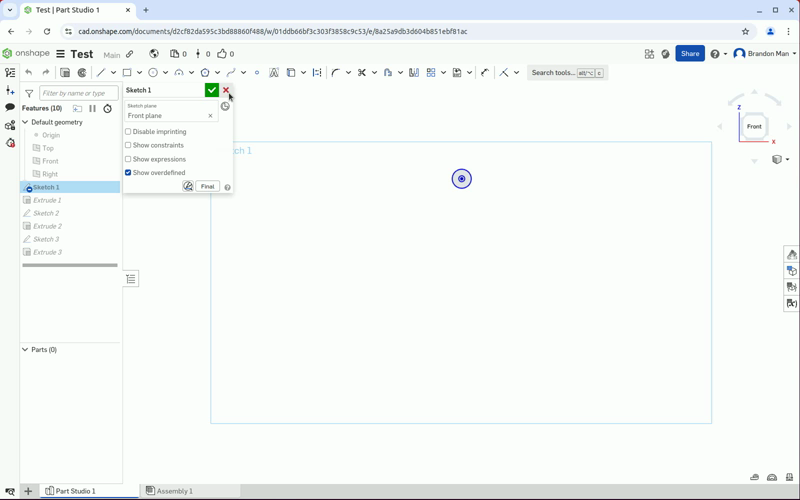
click(229, 92)
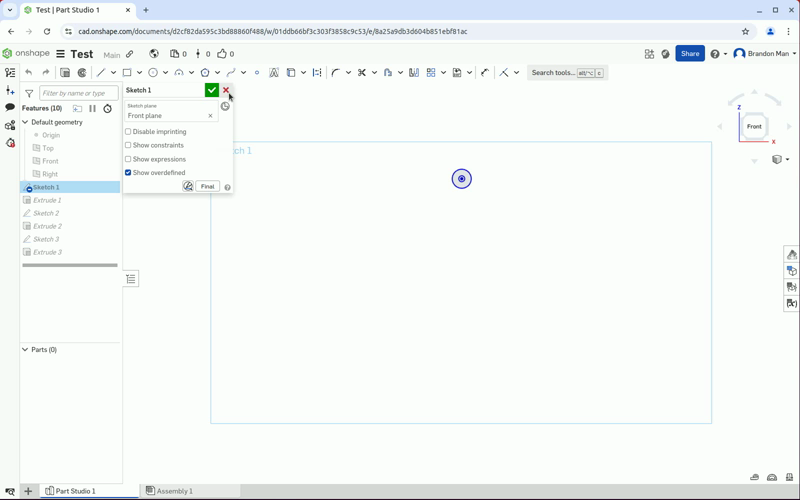
key(shift+s)
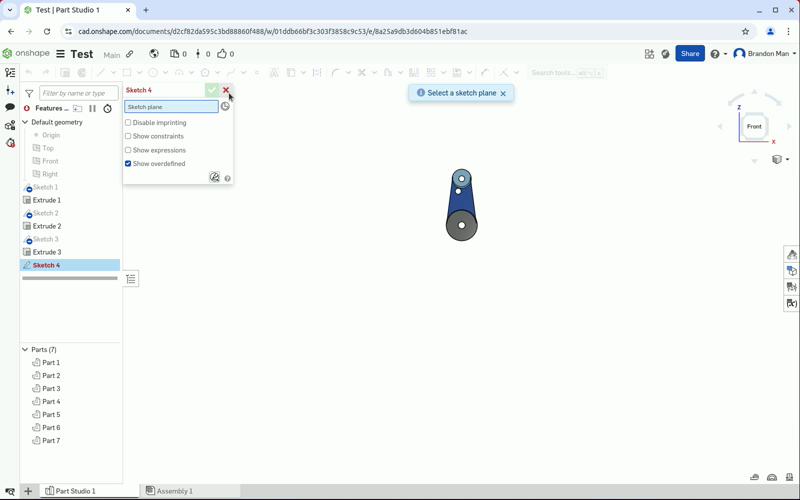
mouse_move(73, 163)
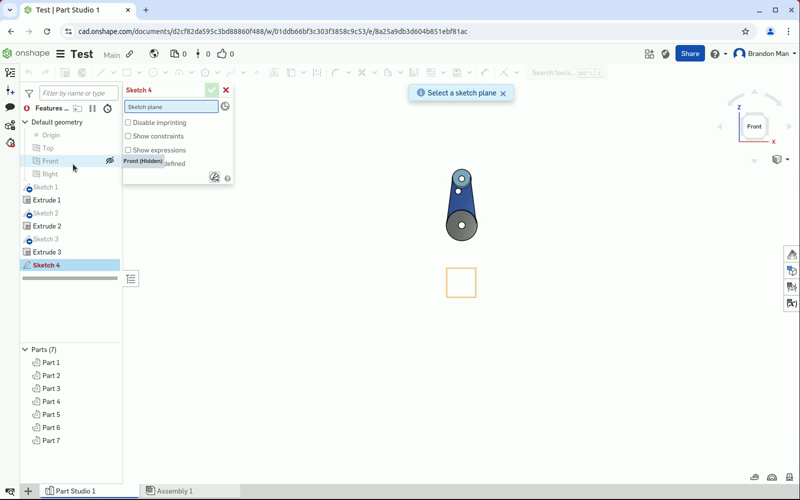
click(73, 163)
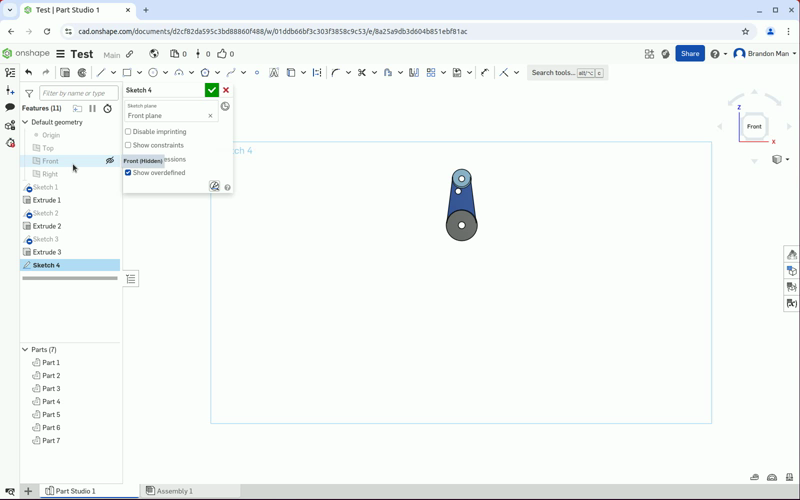
mouse_move(73, 352)
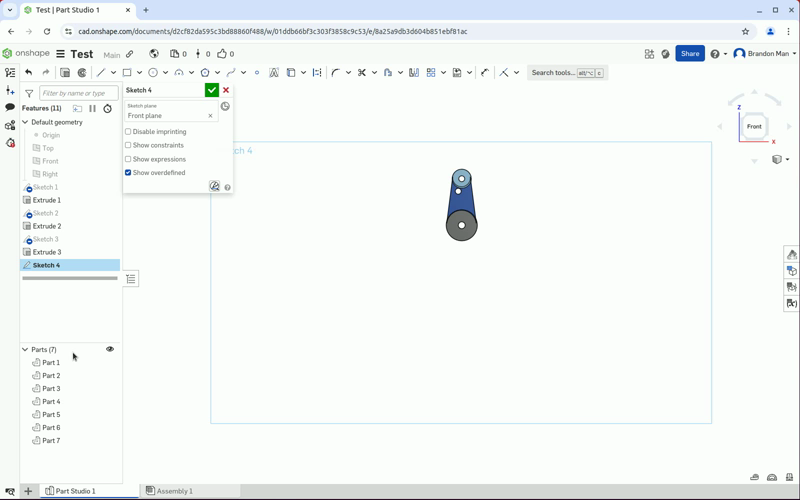
key(y)
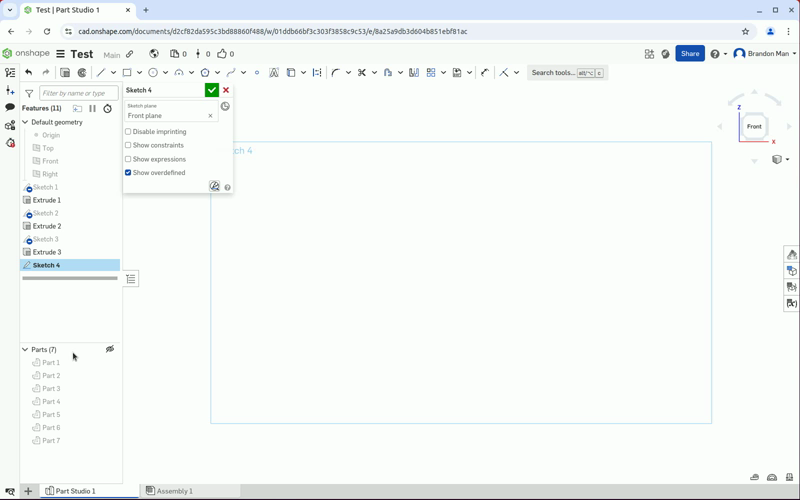
key(l)
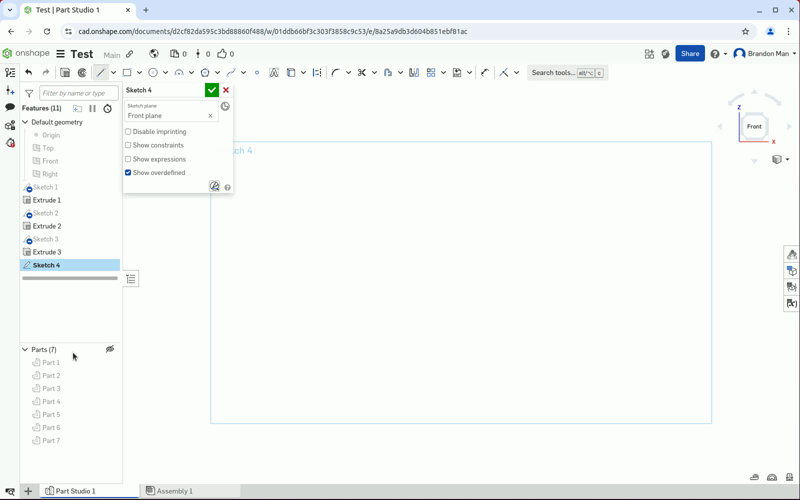
key_down(shift)
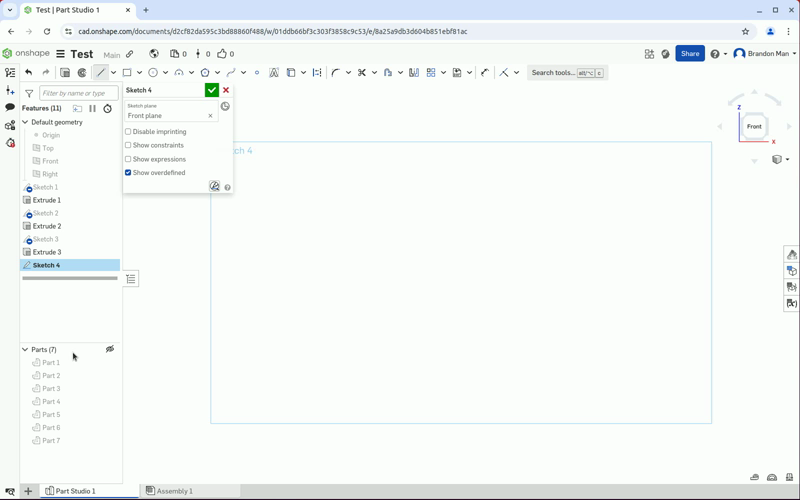
mouse_move(446, 226)
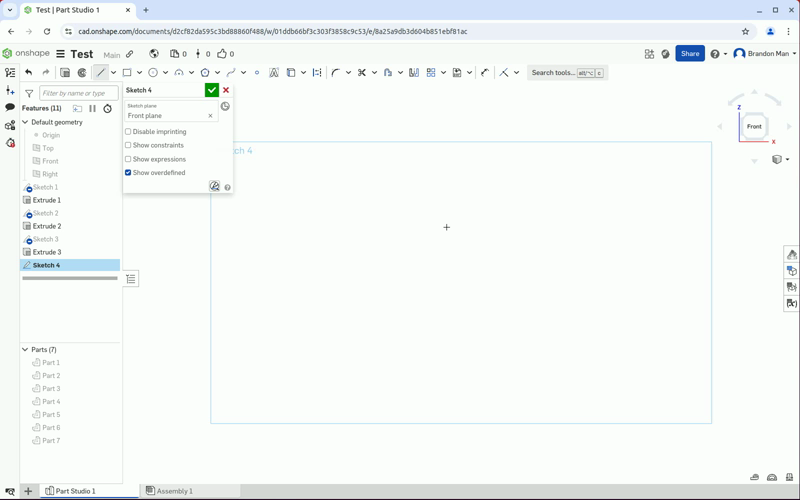
click(446, 226)
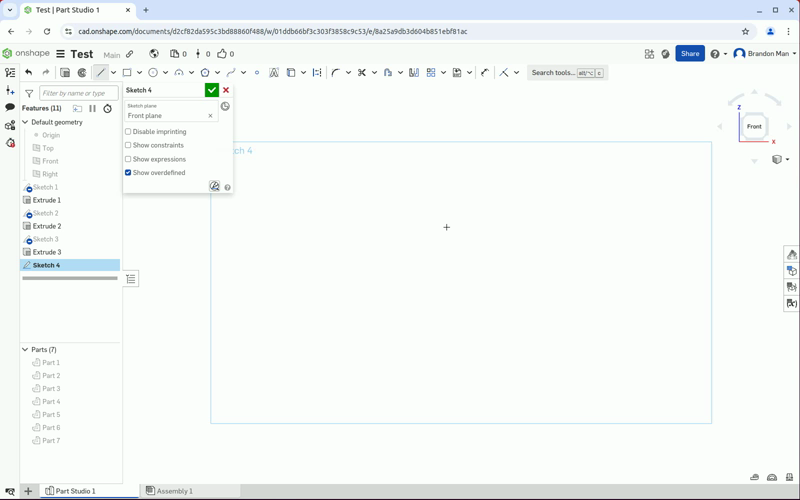
key_up(shift)
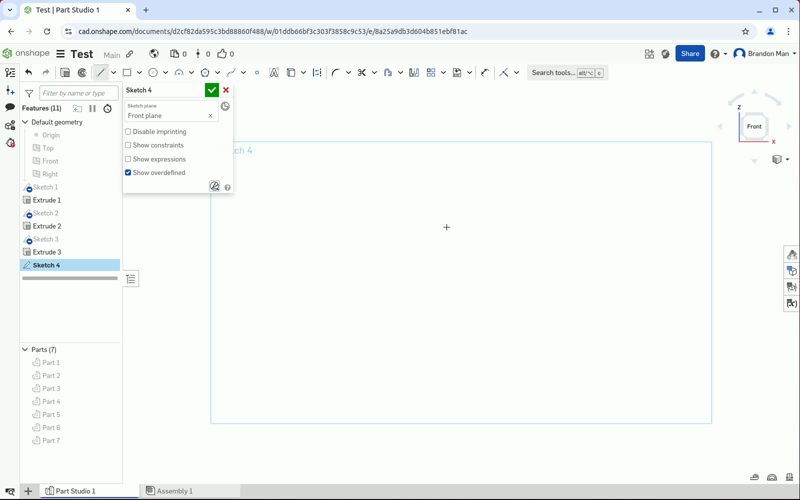
key_down(shift)
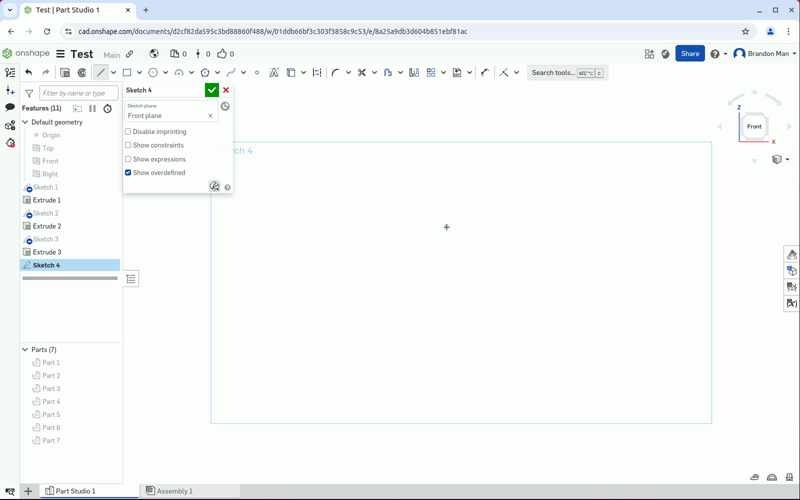
mouse_move(476, 226)
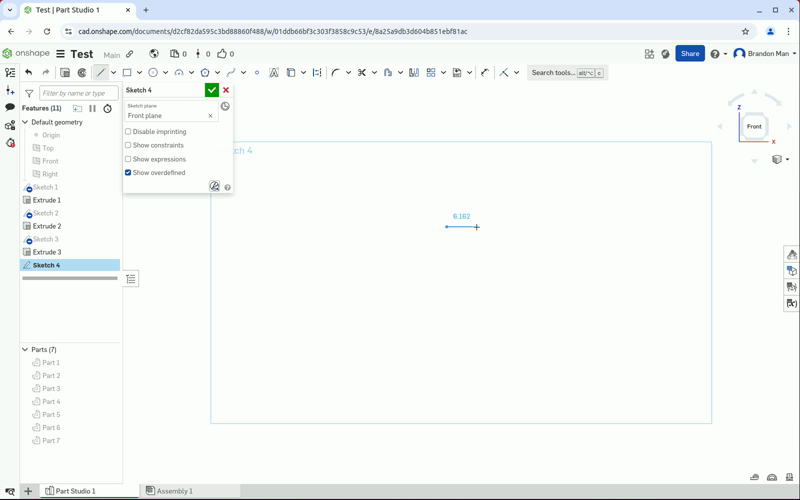
mouse_move(454, 284)
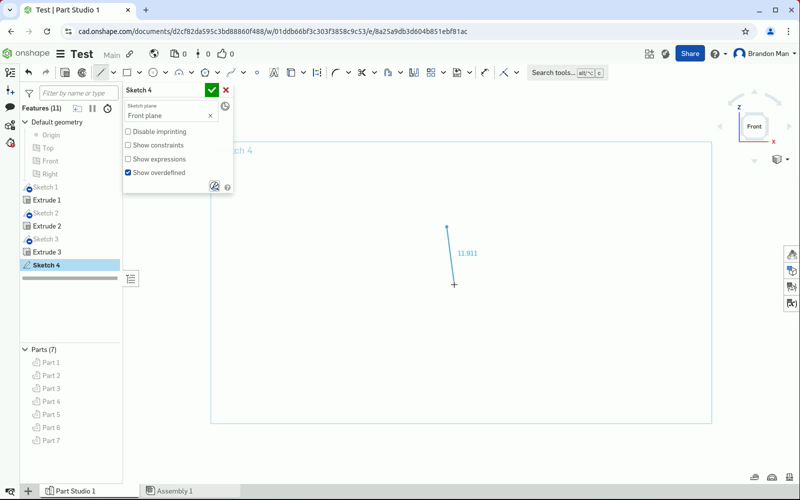
click(454, 284)
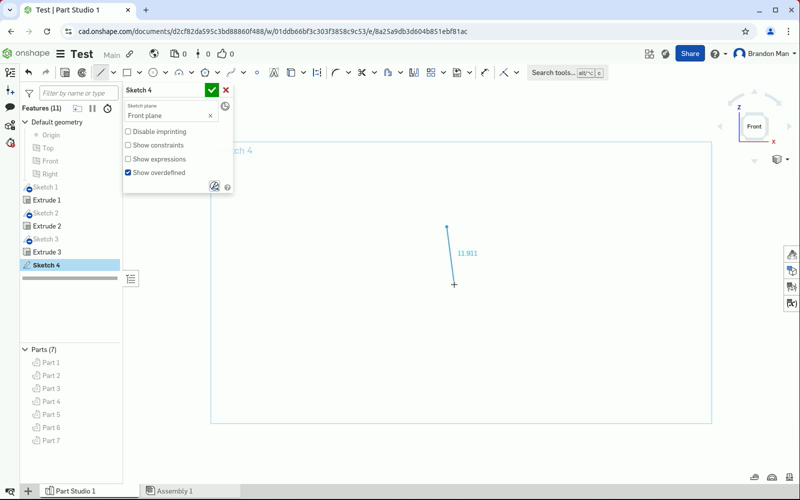
key_up(shift)
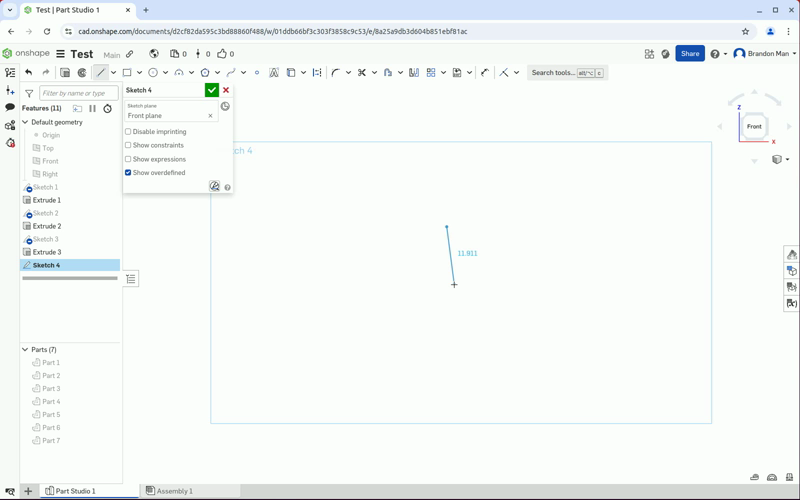
key(esc)
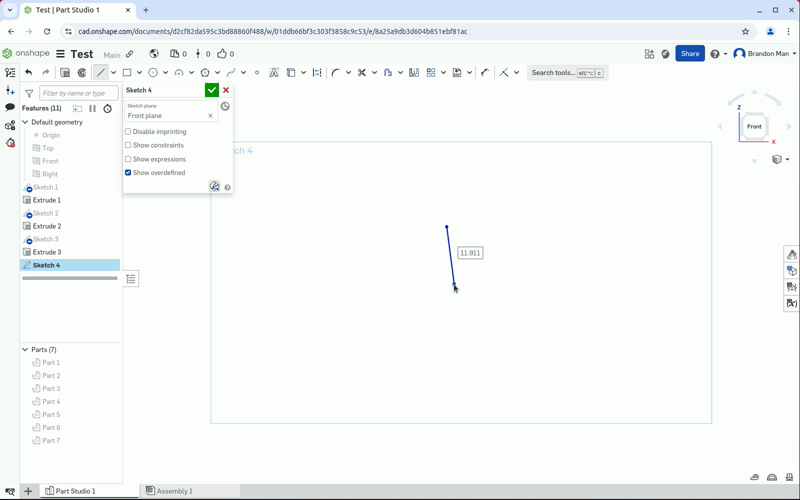
key(a)
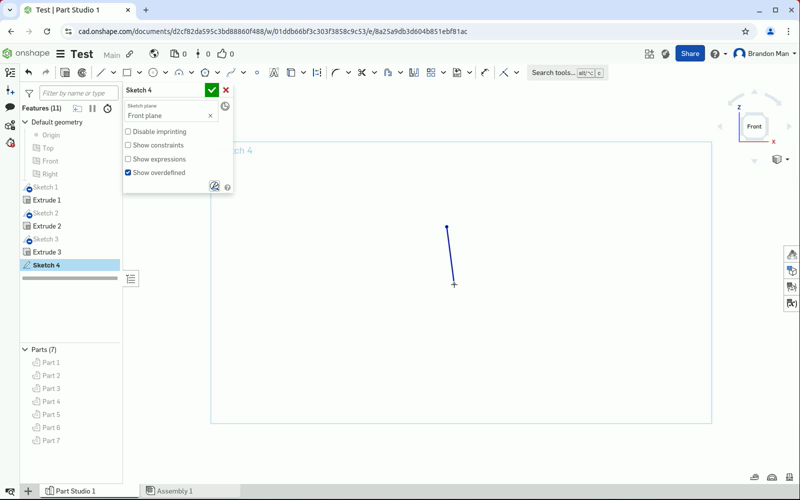
mouse_move(454, 284)
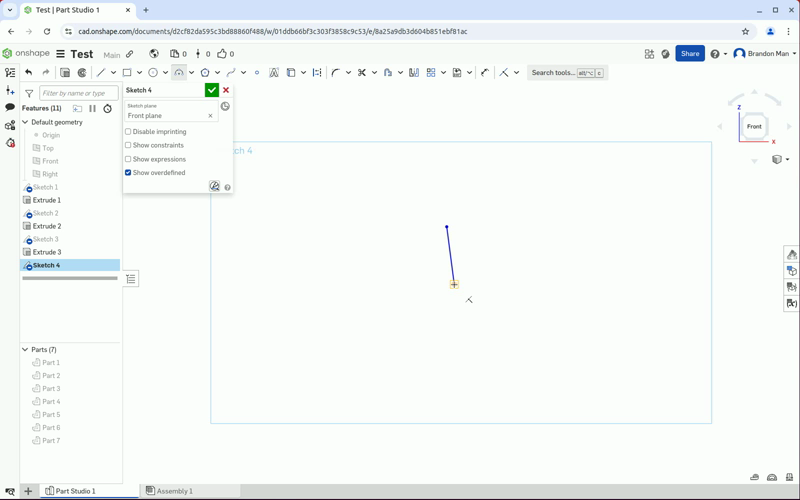
click(454, 284)
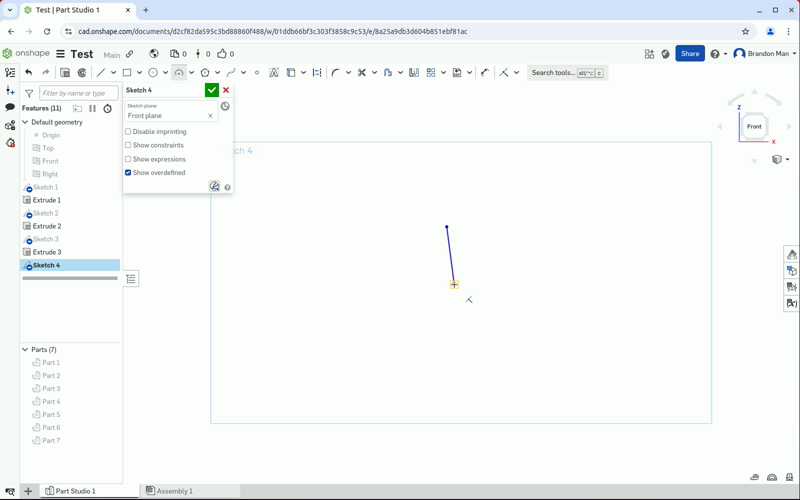
key_down(shift)
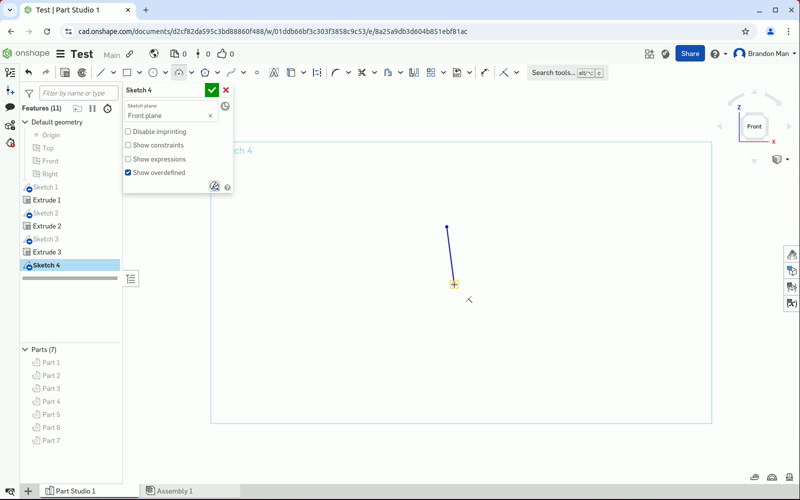
mouse_move(461, 290)
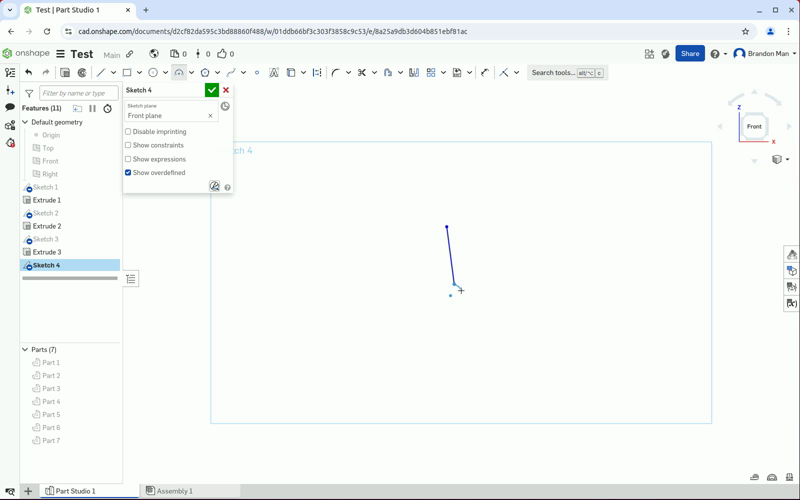
click(461, 290)
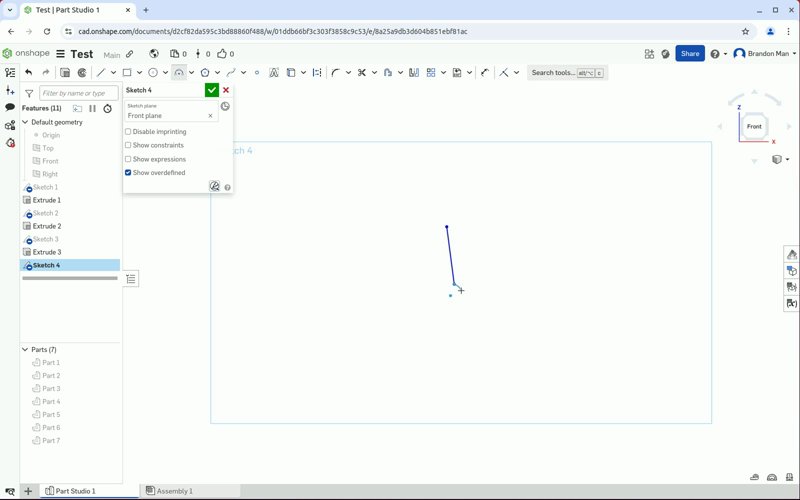
mouse_move(465, 277)
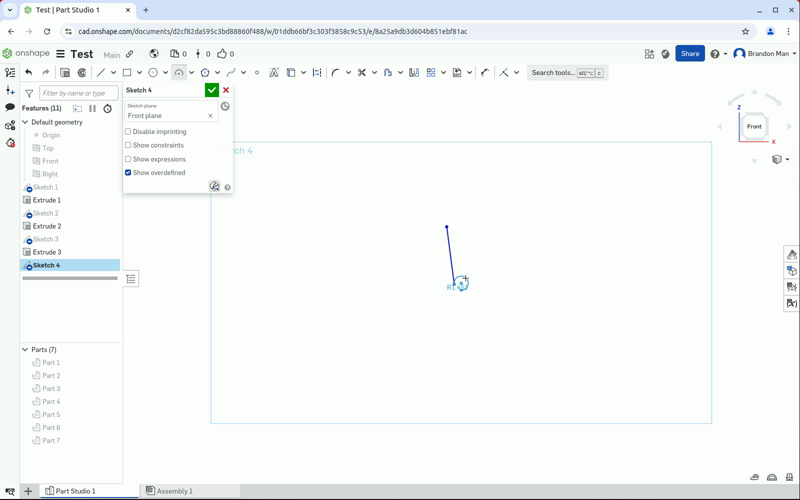
click(465, 277)
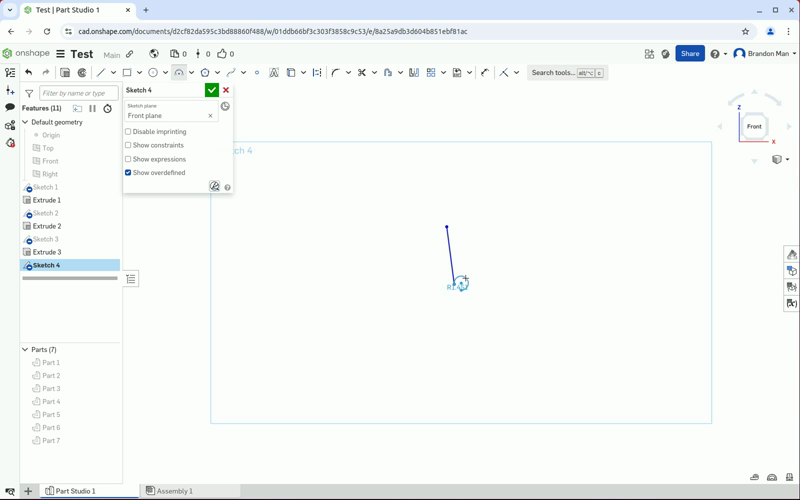
key_up(shift)
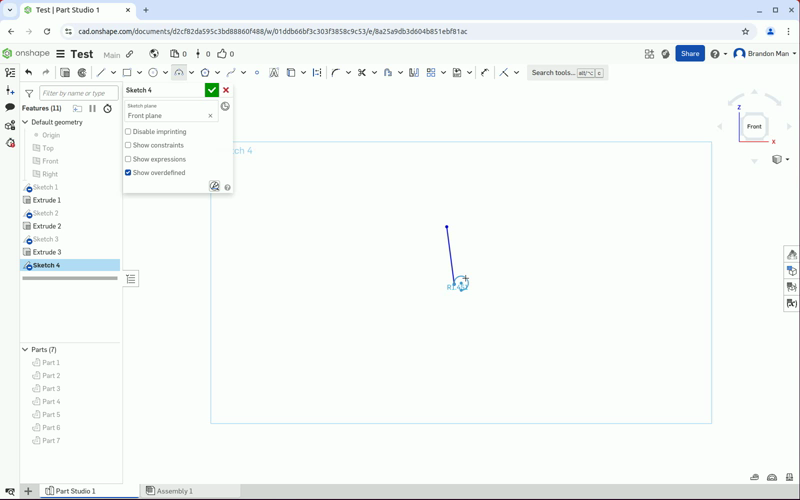
key(esc)
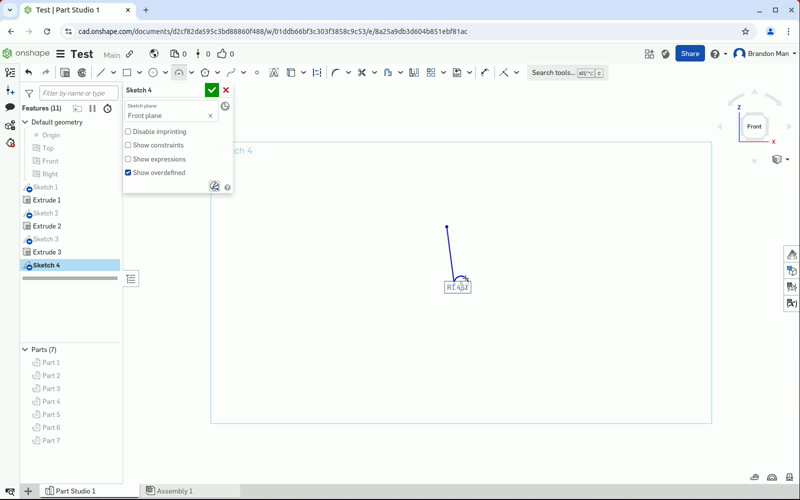
key(l)
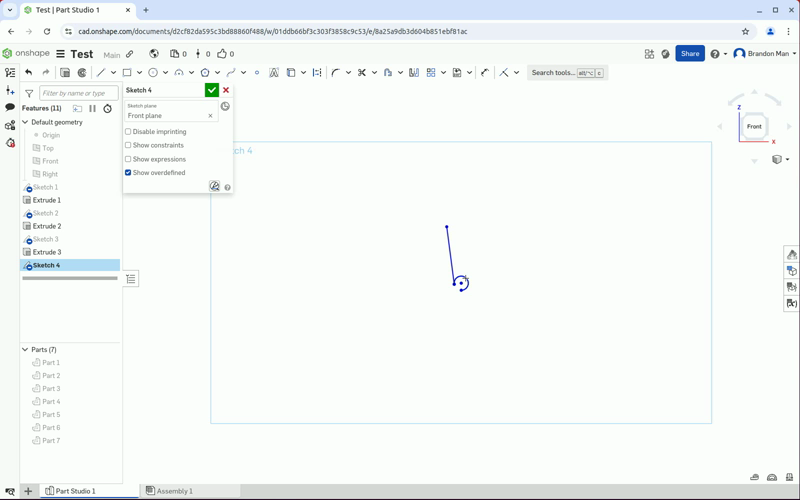
mouse_move(461, 290)
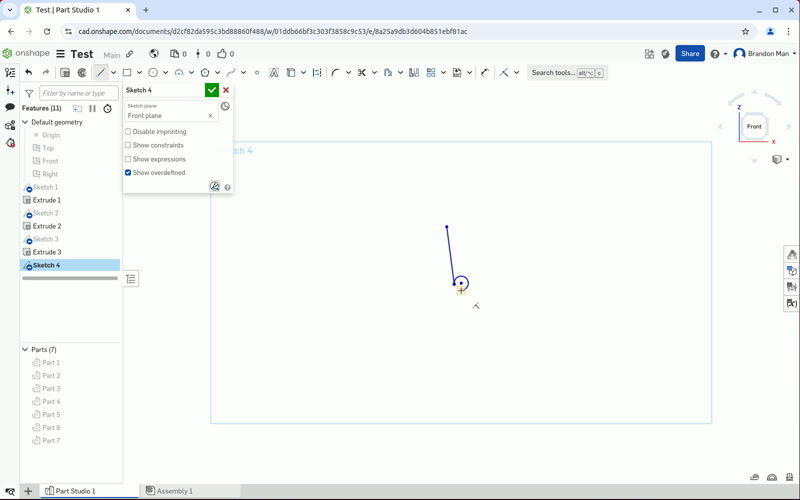
click(461, 290)
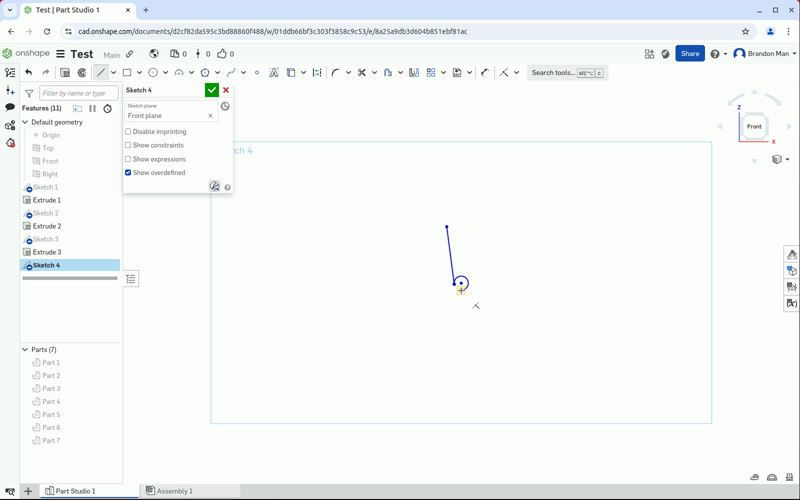
key_down(shift)
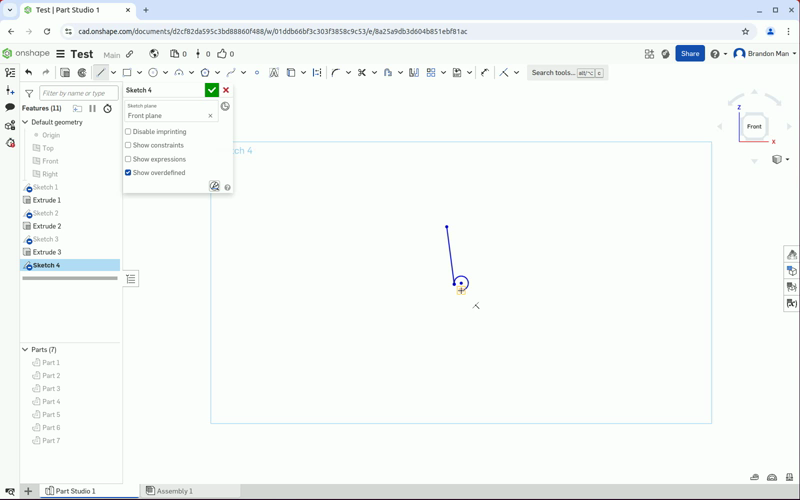
mouse_move(491, 290)
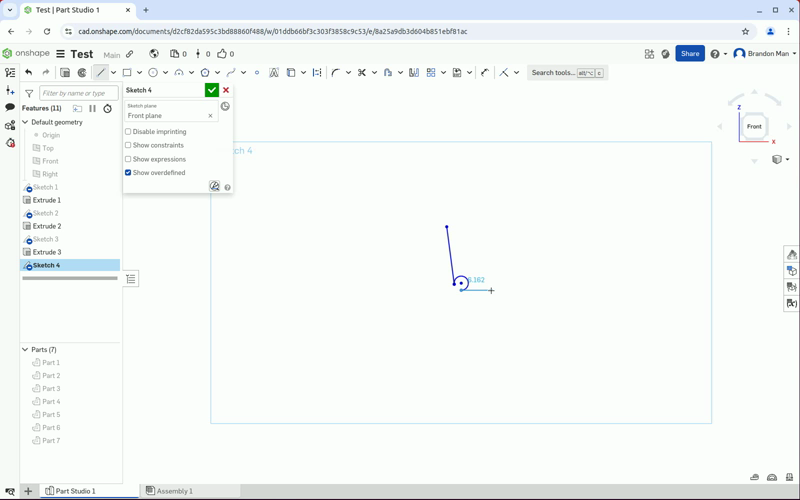
mouse_move(501, 290)
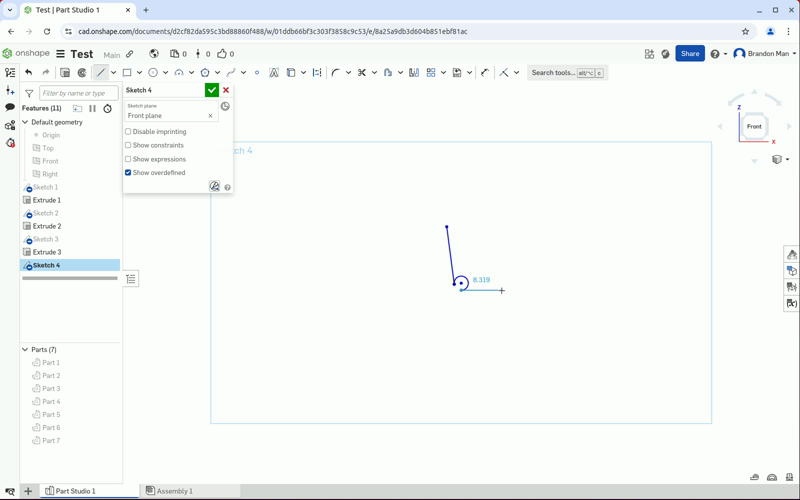
click(501, 290)
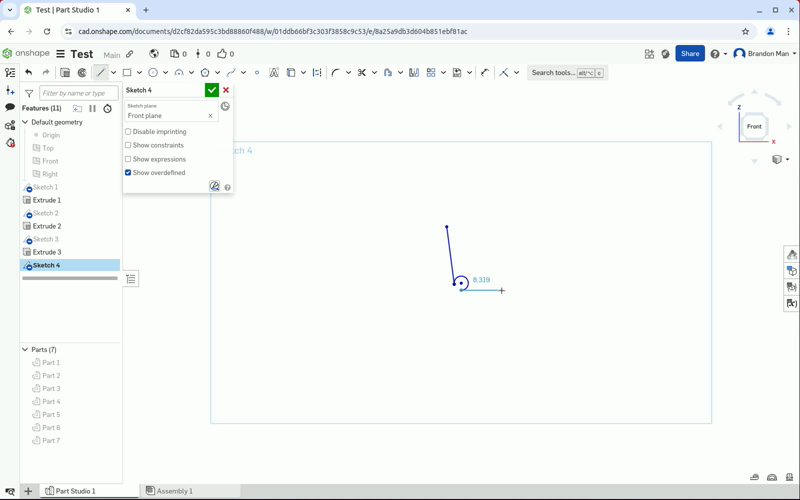
key_up(shift)
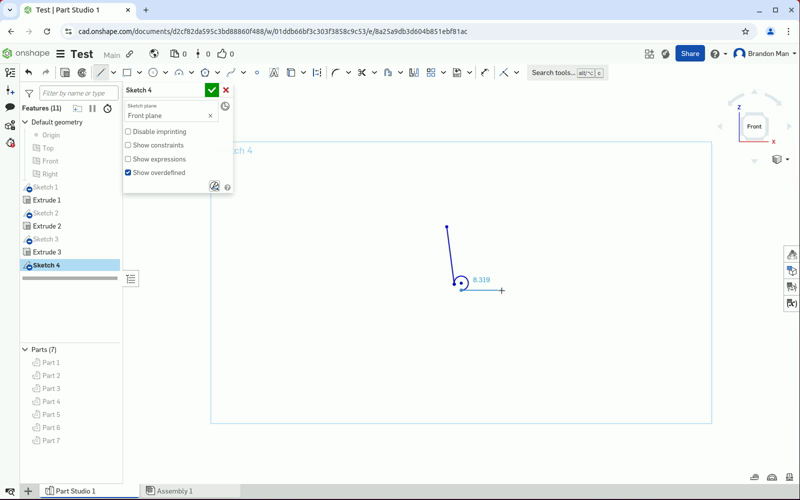
key(esc)
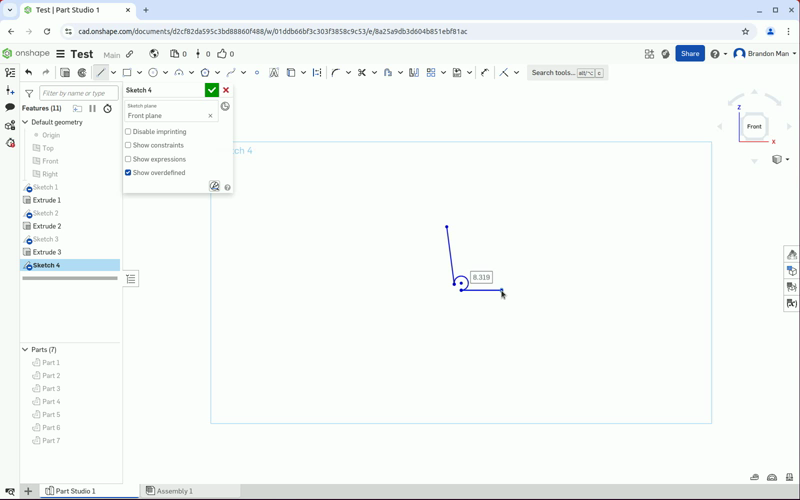
key(a)
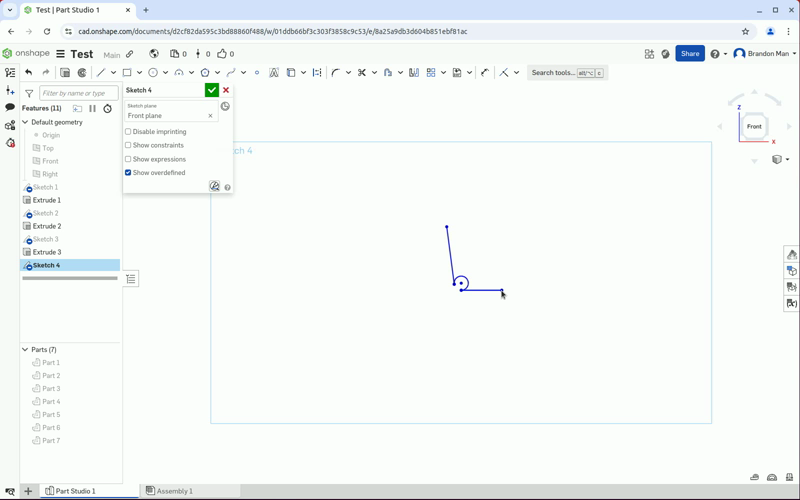
mouse_move(501, 290)
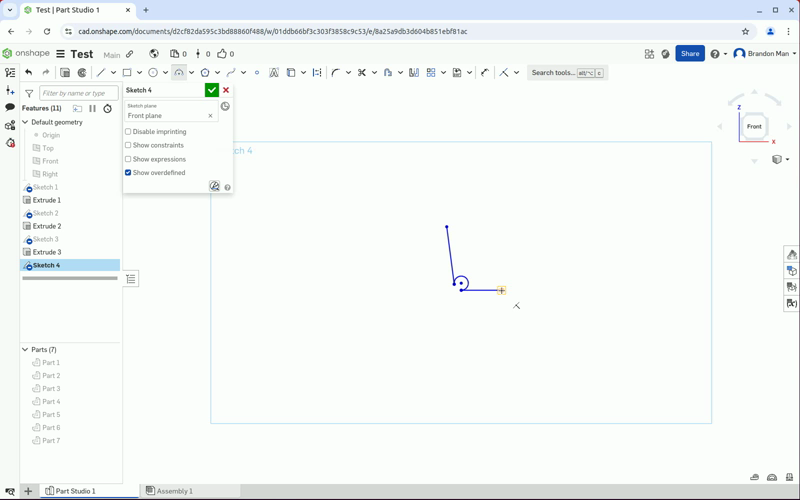
click(501, 290)
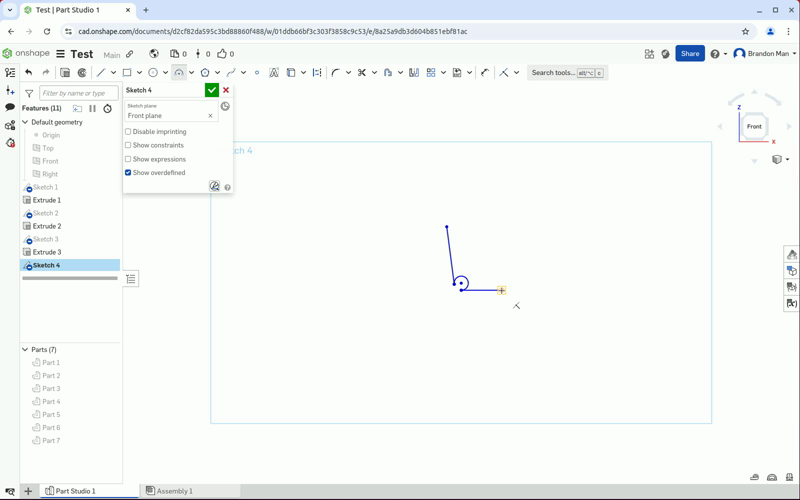
key_down(shift)
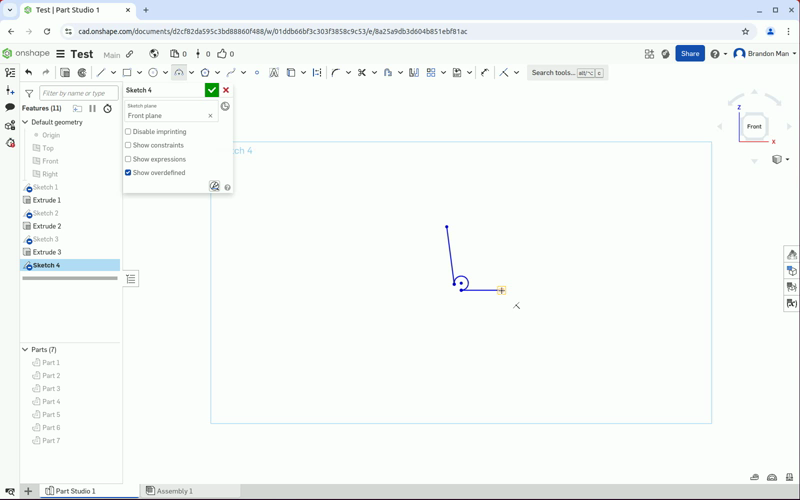
mouse_move(501, 275)
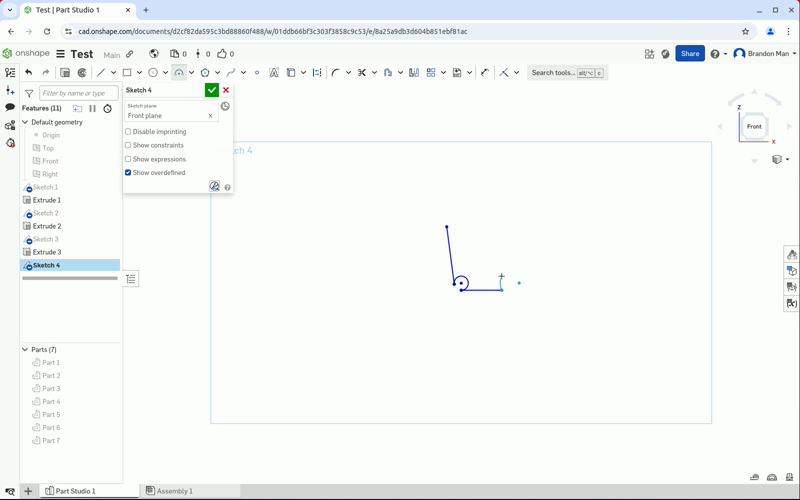
click(501, 275)
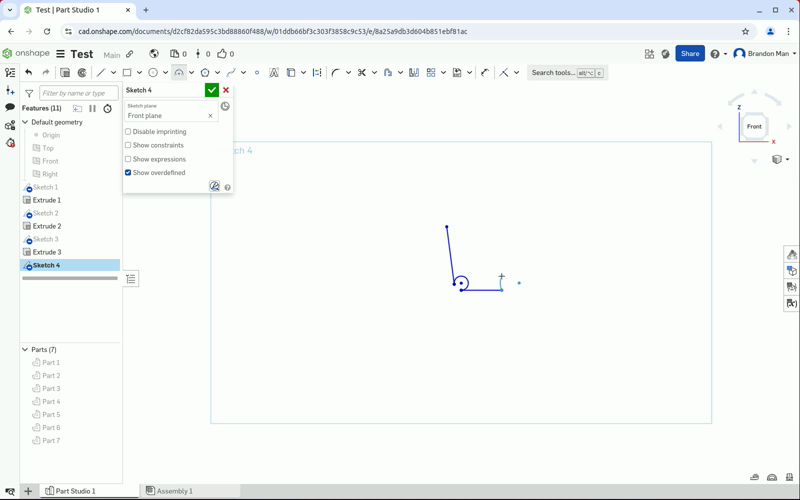
mouse_move(494, 282)
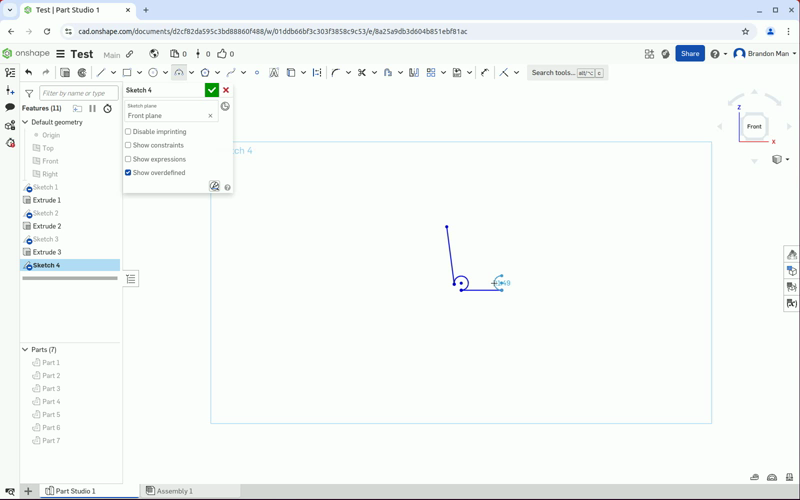
click(494, 282)
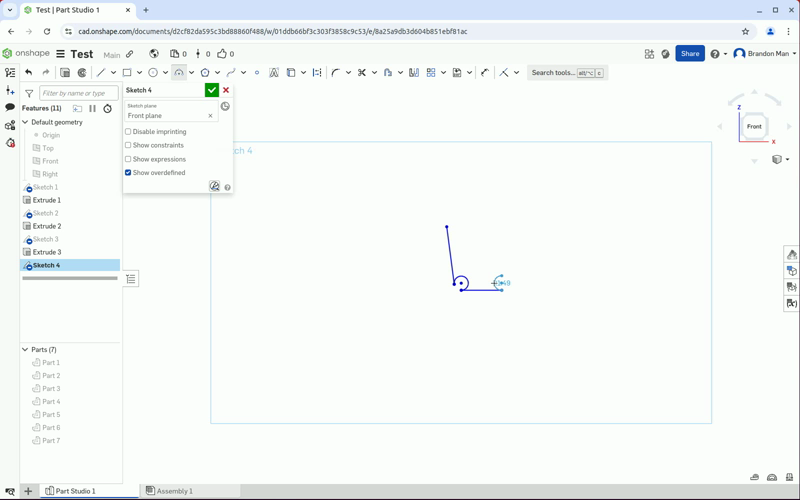
key_up(shift)
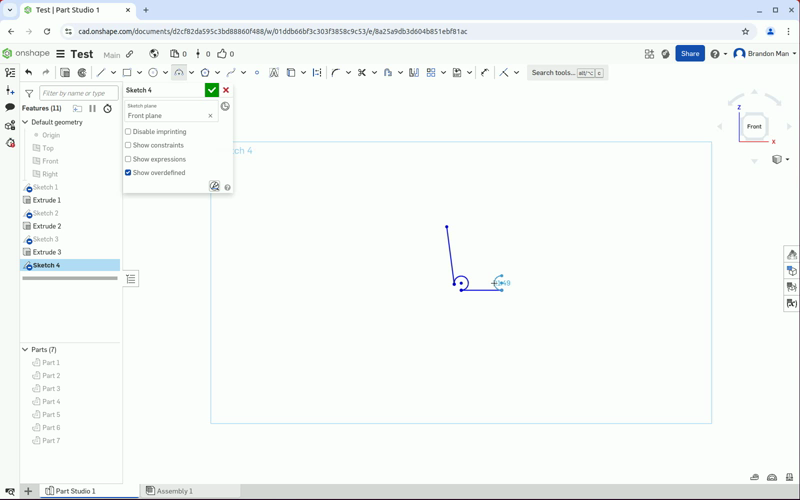
key(esc)
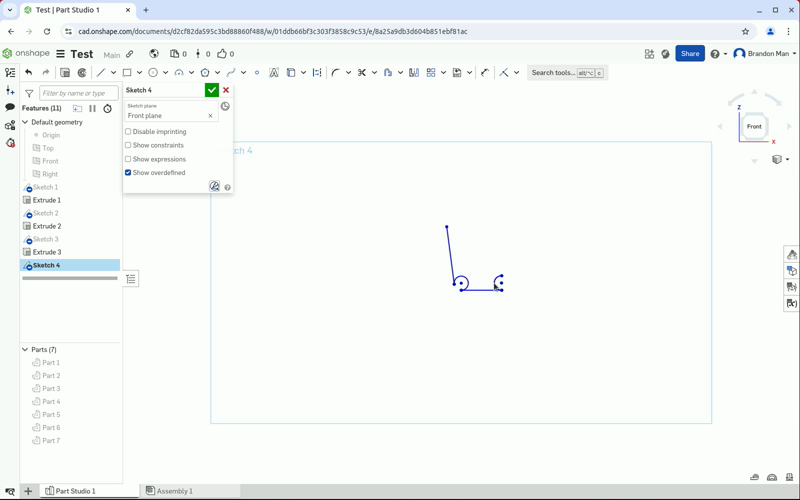
key(l)
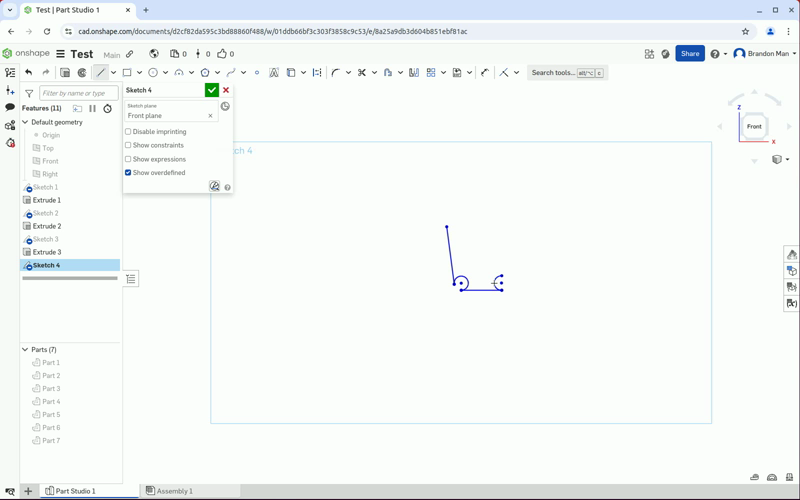
mouse_move(501, 275)
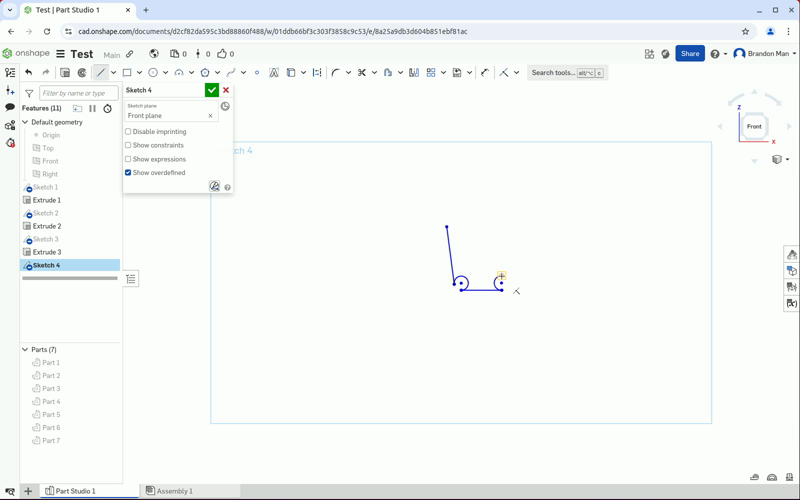
click(501, 275)
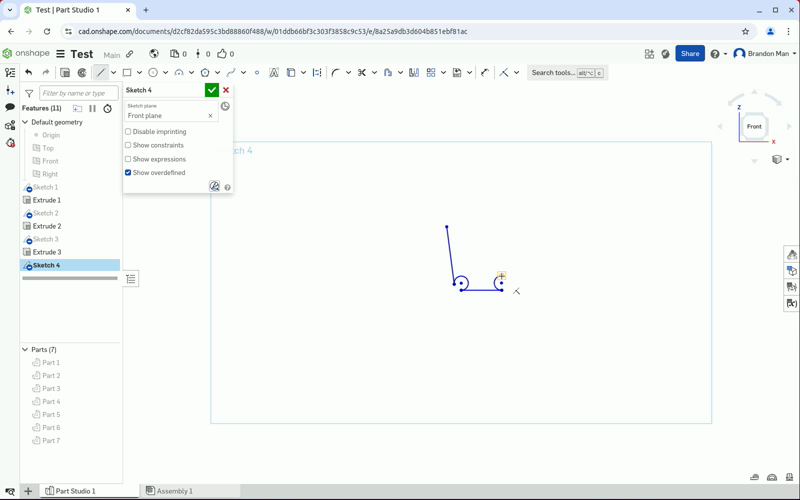
key_down(shift)
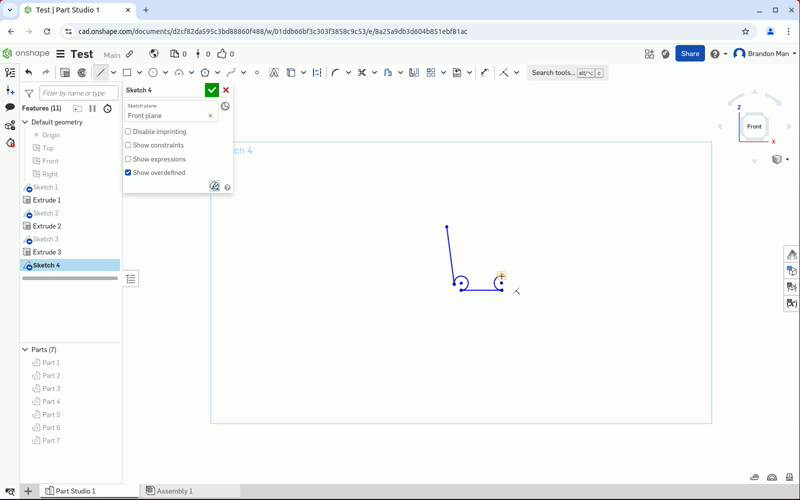
mouse_move(531, 275)
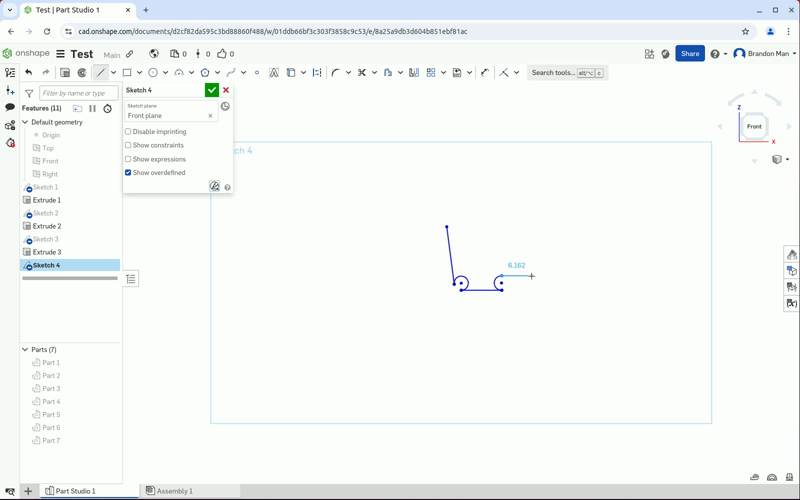
mouse_move(477, 275)
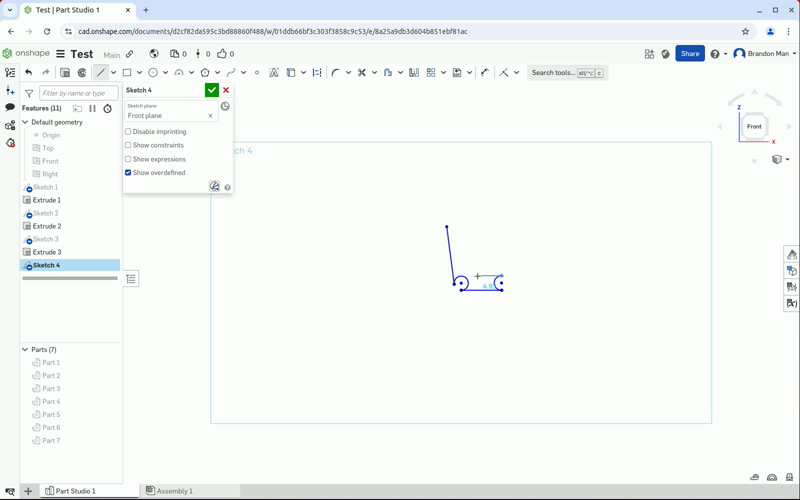
click(477, 275)
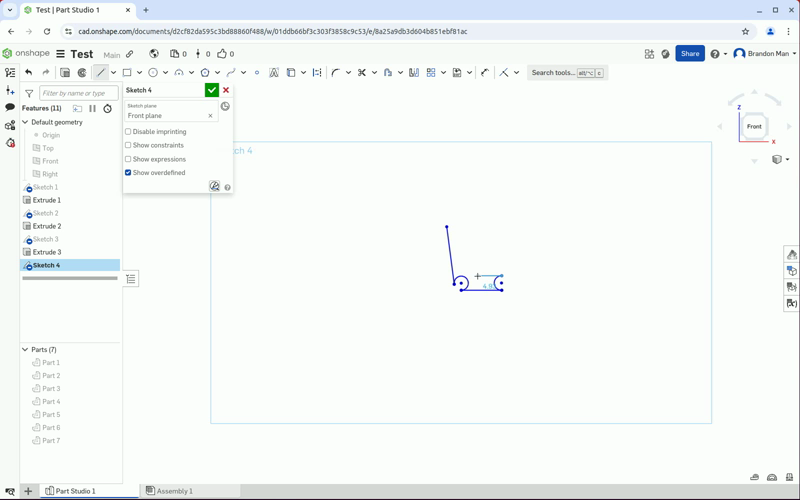
key_up(shift)
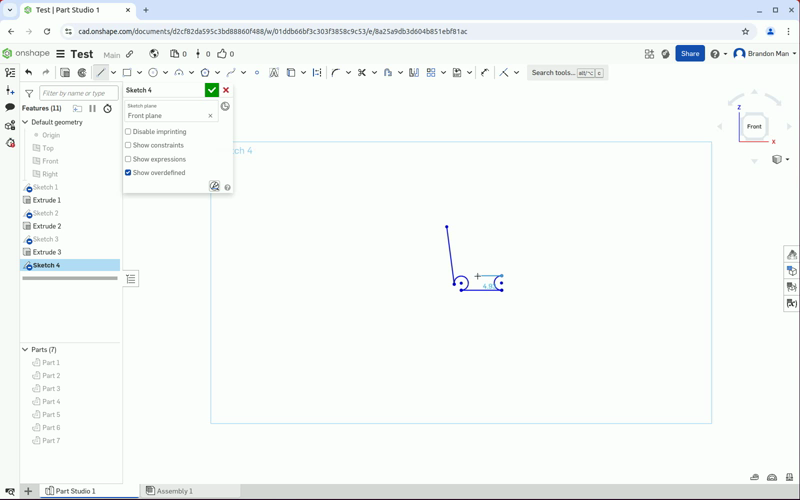
key(esc)
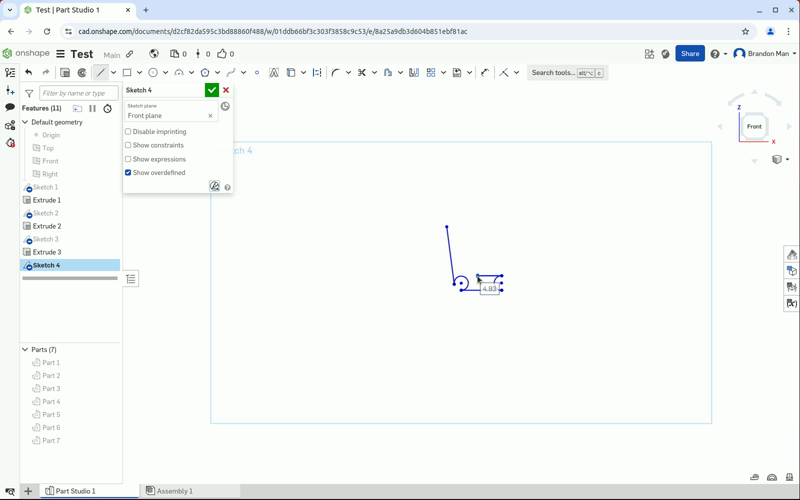
key(a)
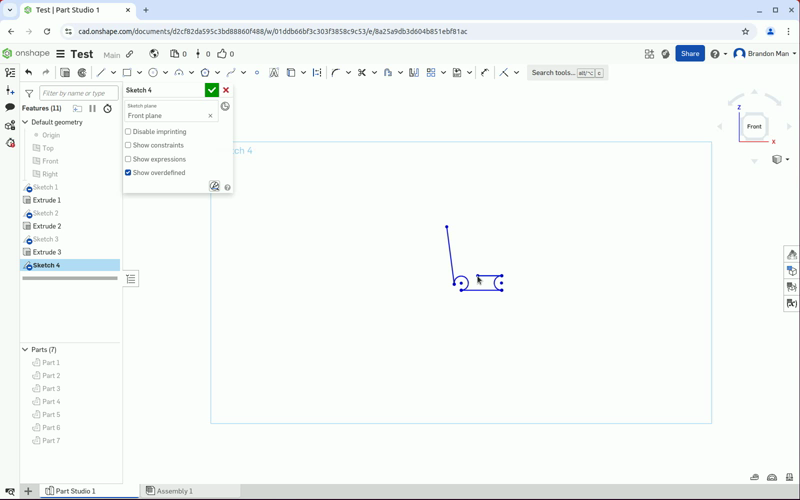
mouse_move(477, 275)
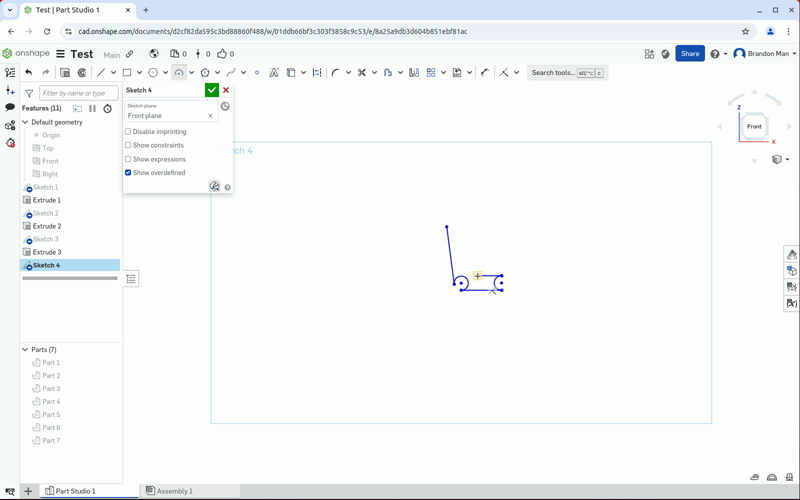
click(477, 275)
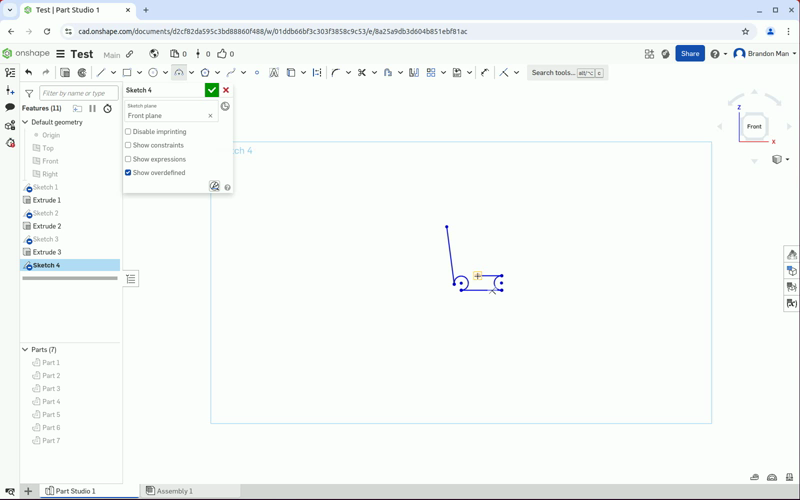
key_down(shift)
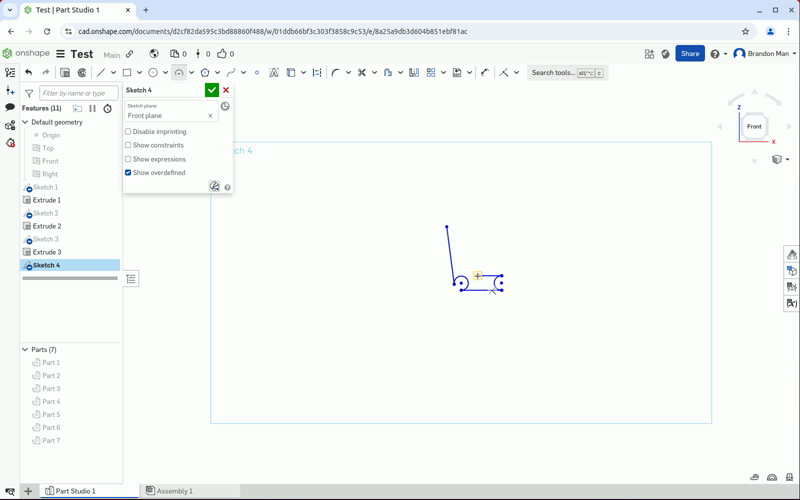
mouse_move(470, 267)
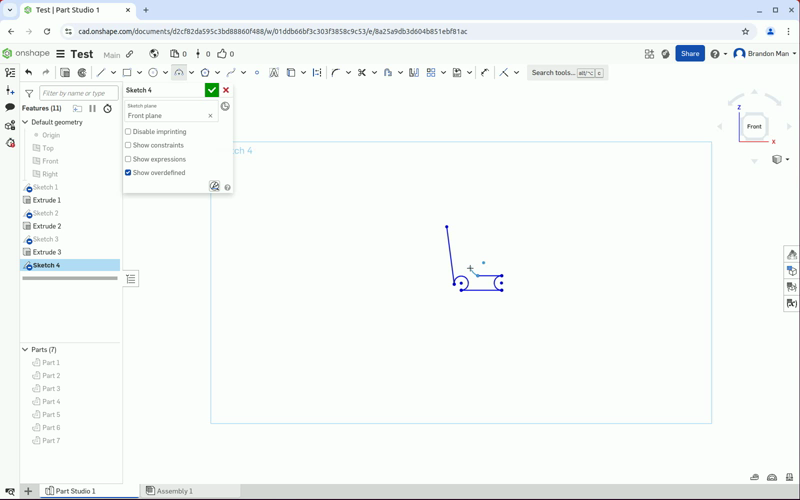
click(470, 267)
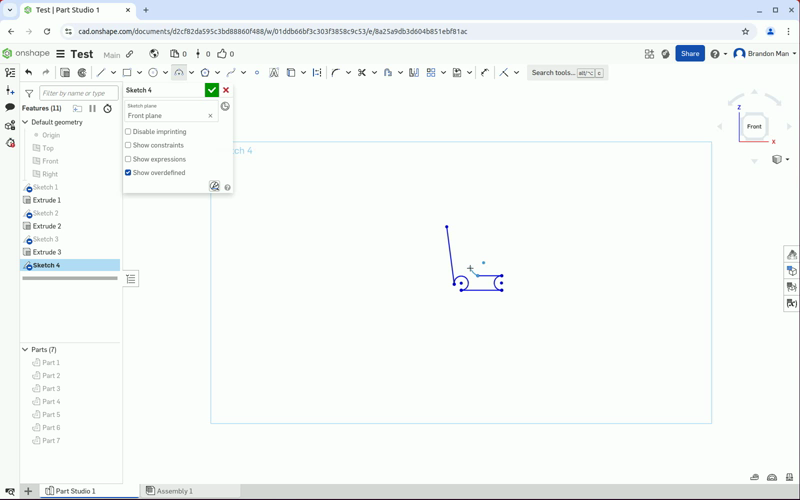
mouse_move(472, 273)
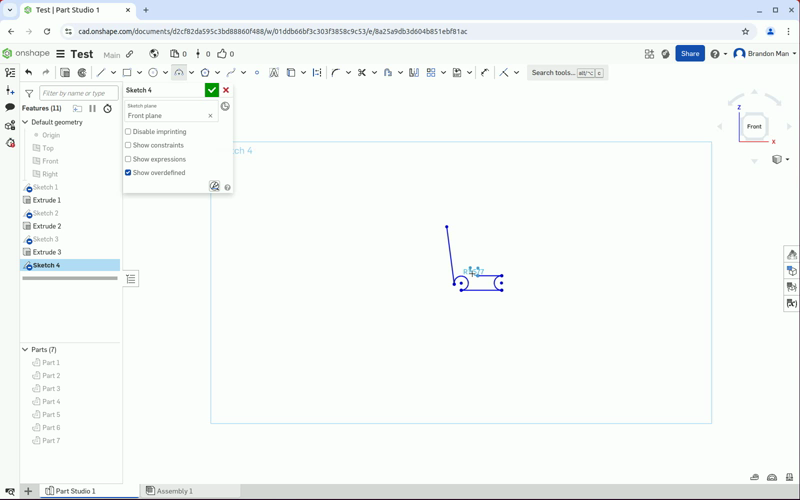
click(472, 273)
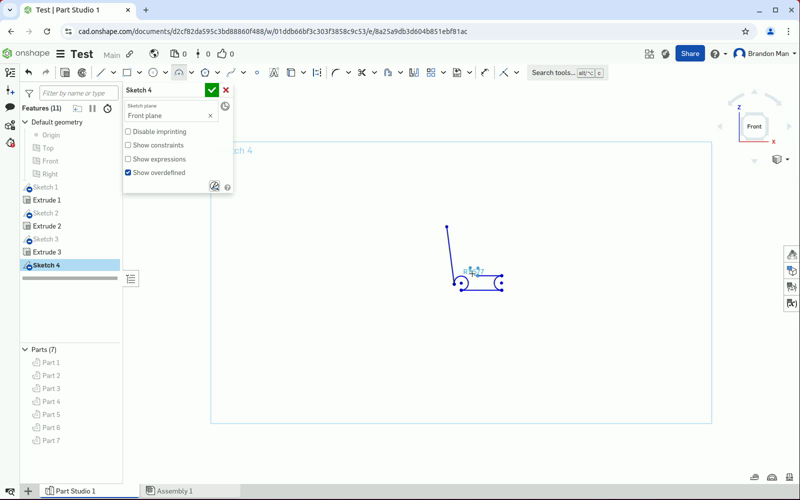
key_up(shift)
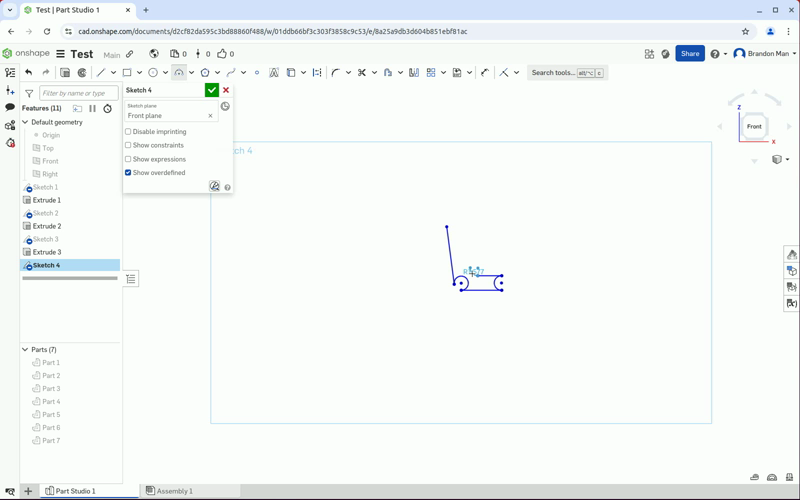
key(esc)
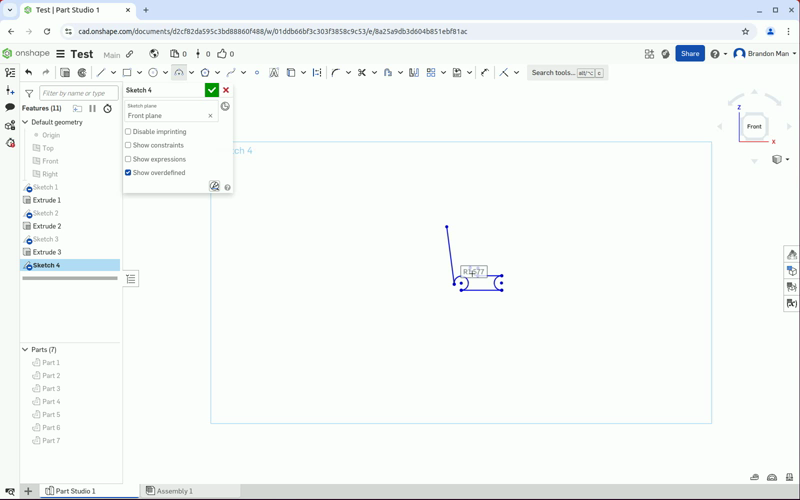
key(l)
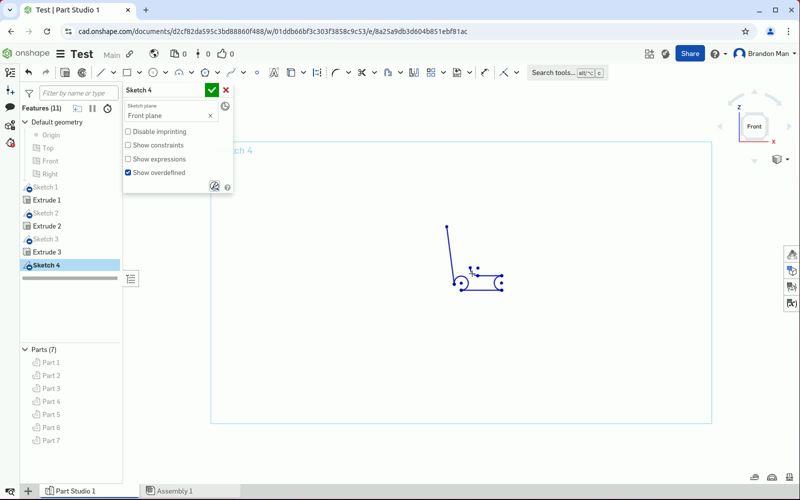
mouse_move(470, 267)
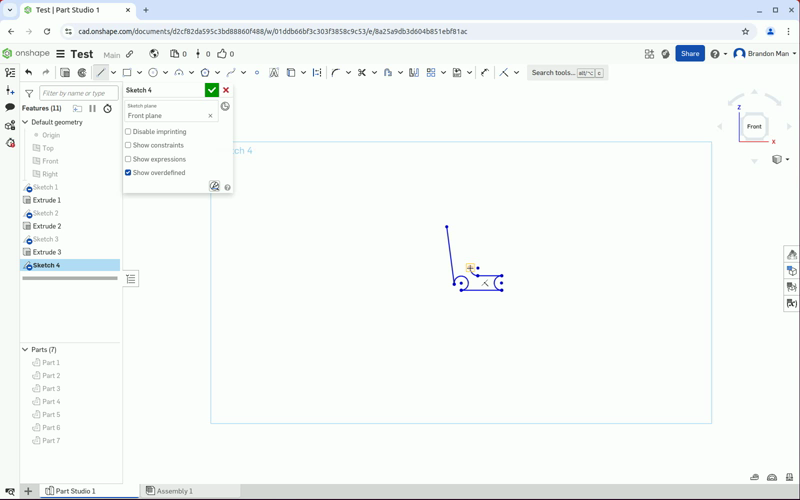
click(470, 267)
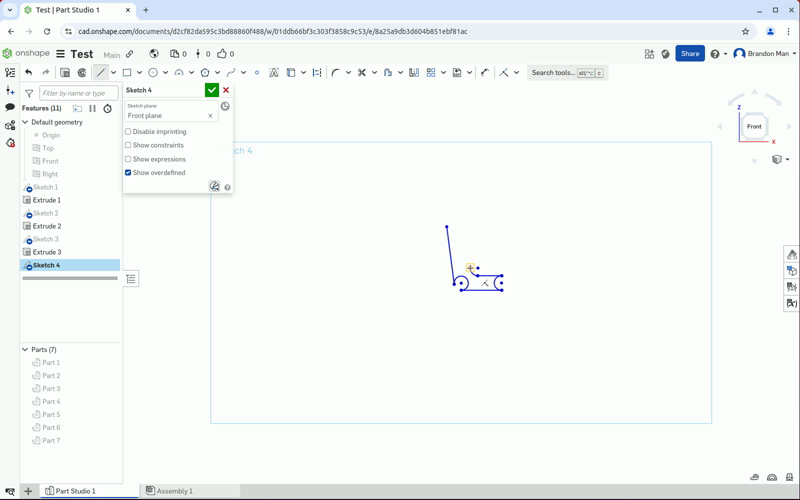
key_down(shift)
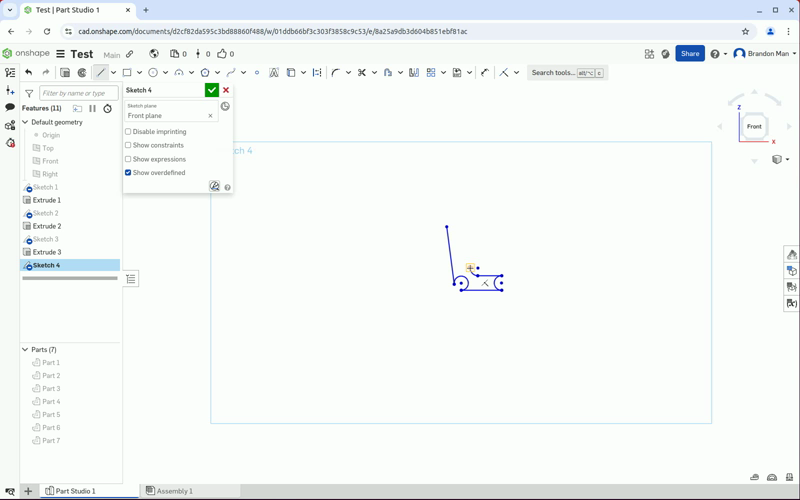
mouse_move(500, 267)
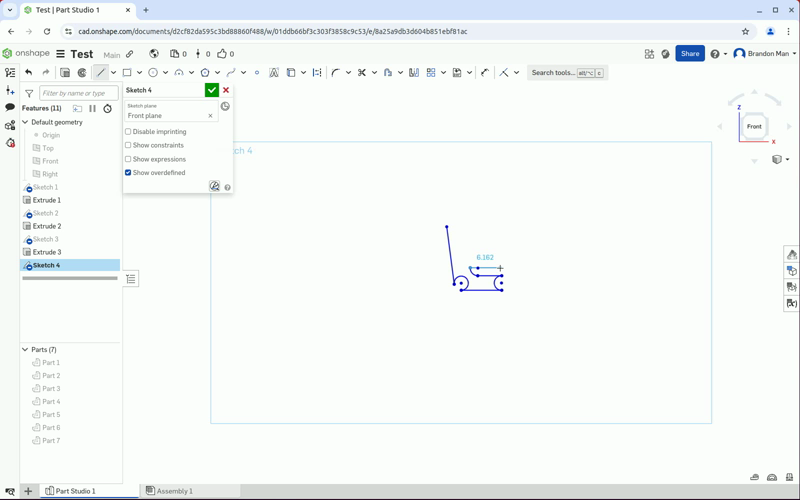
mouse_move(475, 226)
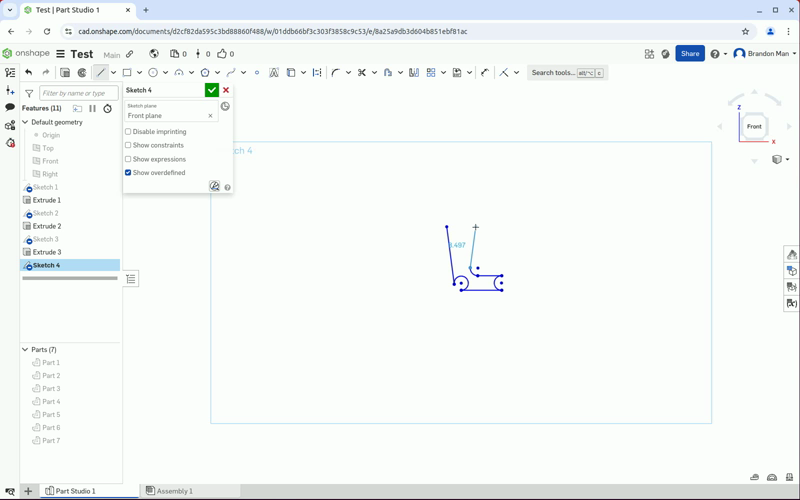
click(475, 226)
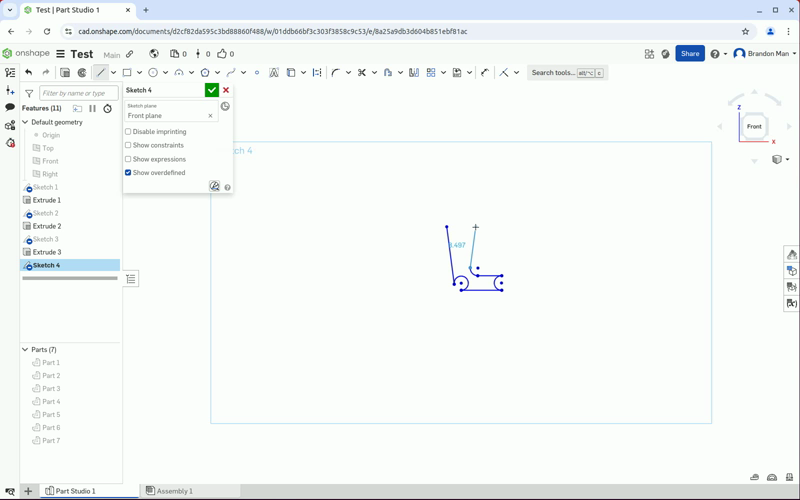
key_up(shift)
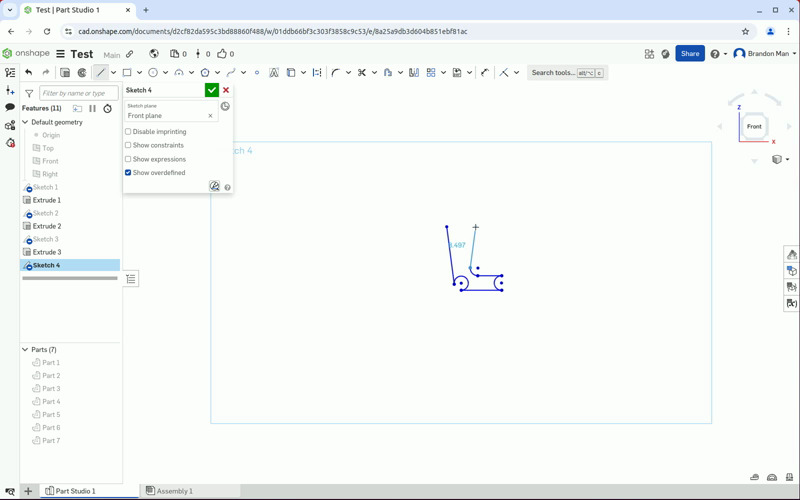
key(esc)
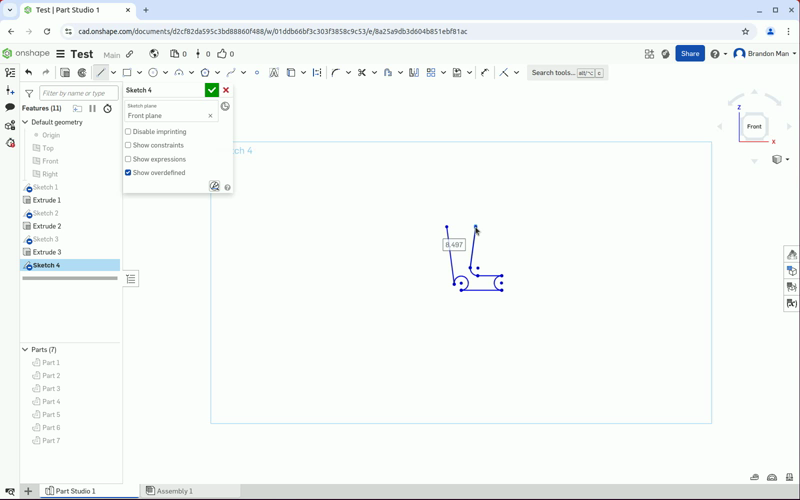
key(a)
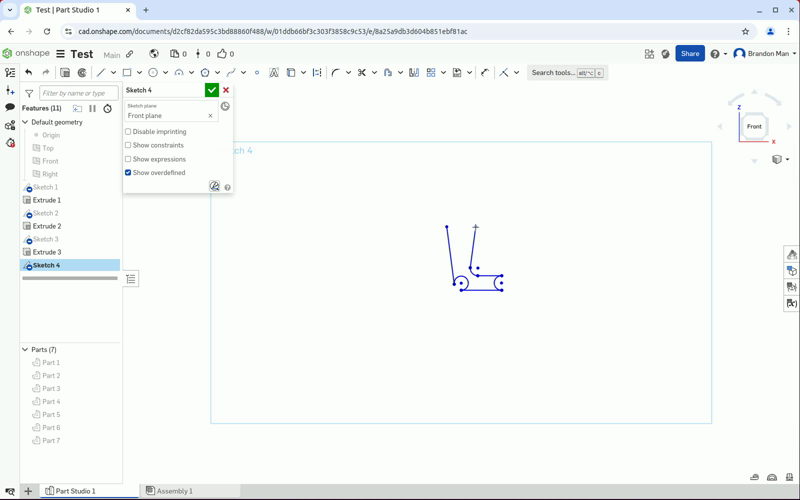
mouse_move(475, 226)
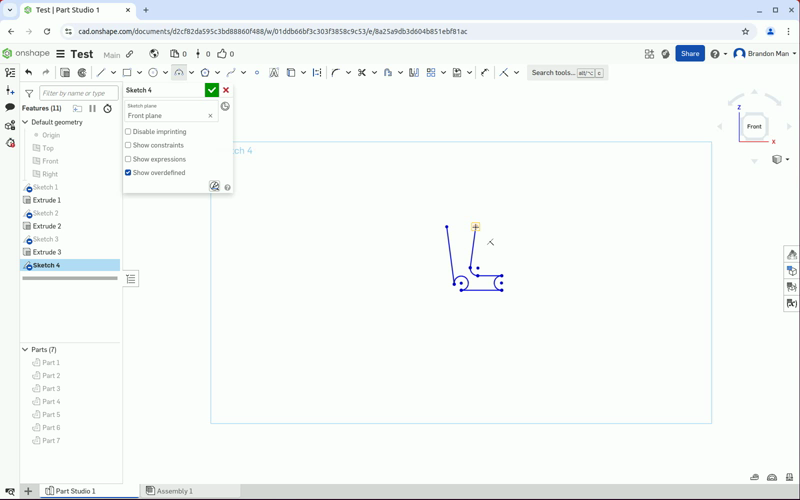
click(475, 226)
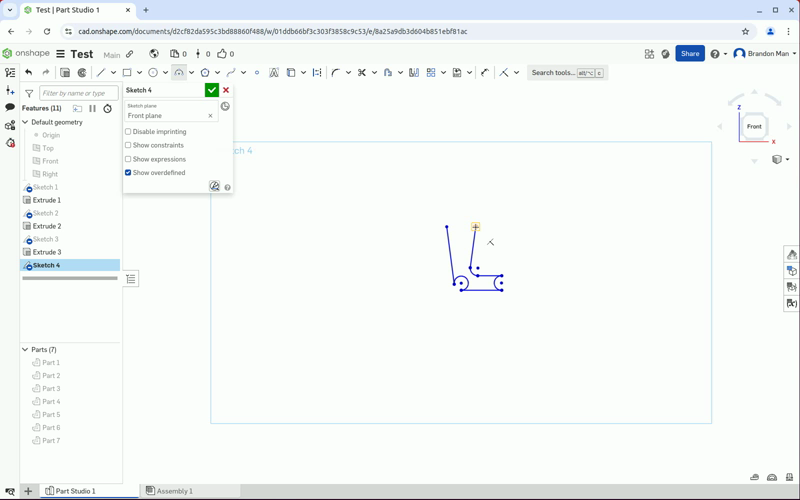
mouse_move(446, 226)
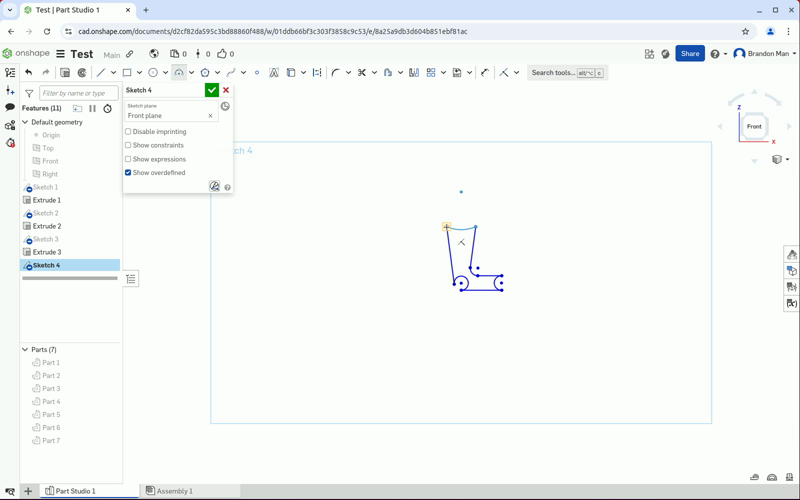
click(446, 226)
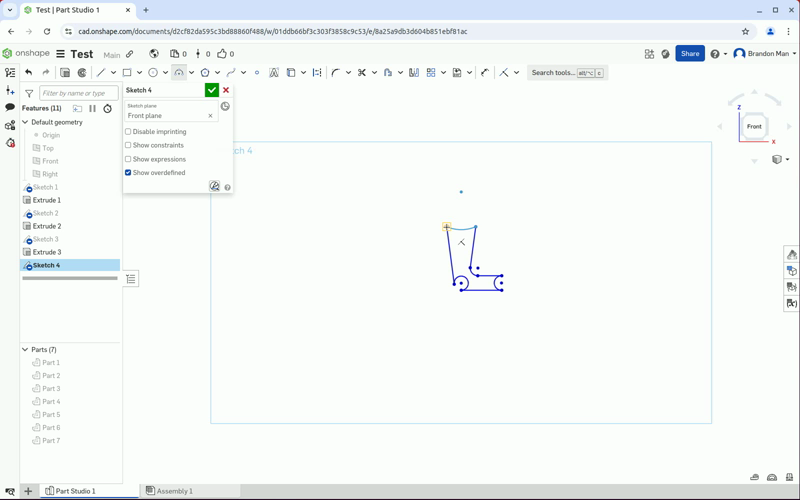
key_down(shift)
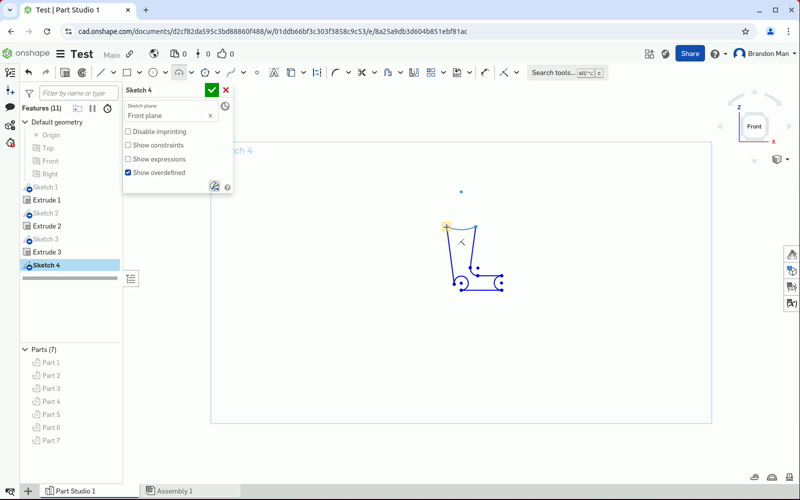
mouse_move(461, 239)
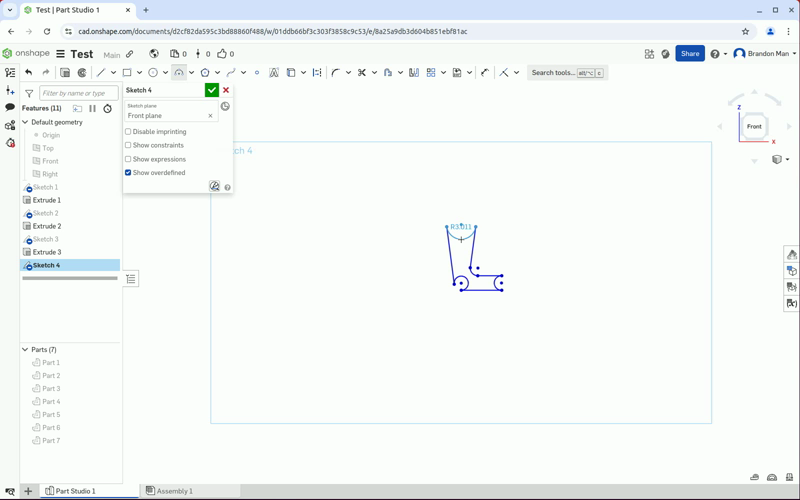
click(461, 239)
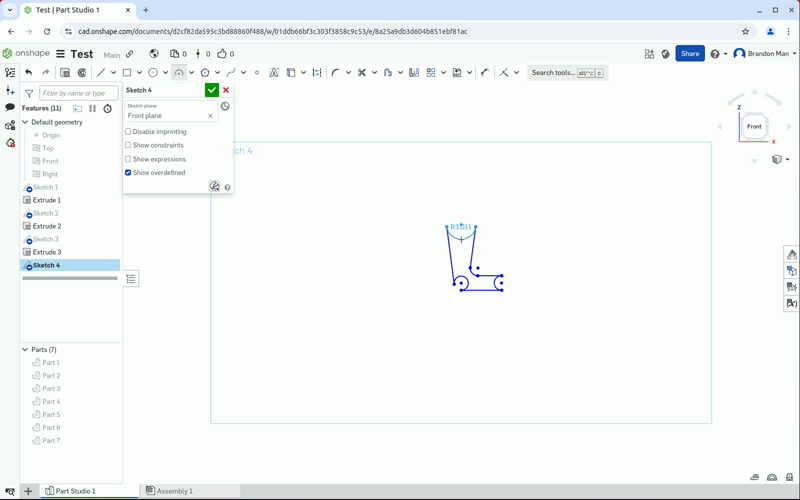
key_up(shift)
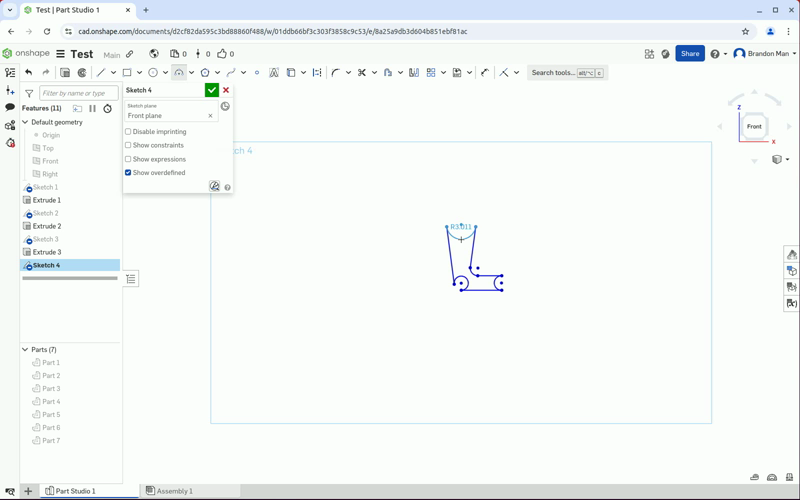
key(esc)
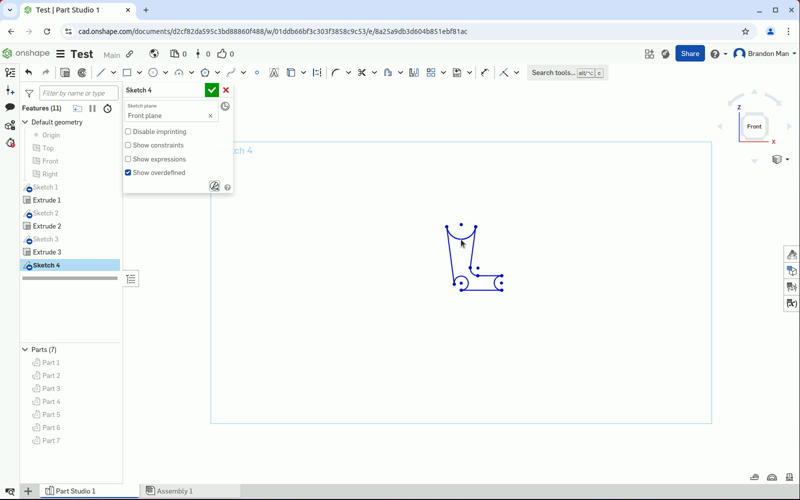
mouse_move(452, 253)
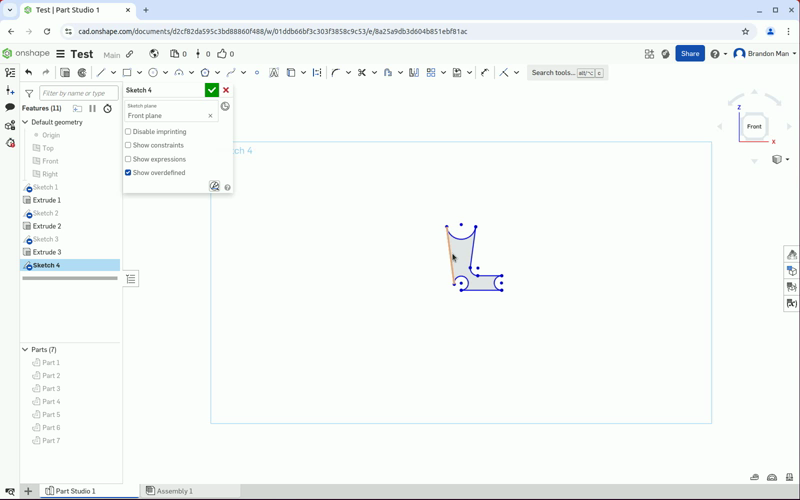
scroll(6)
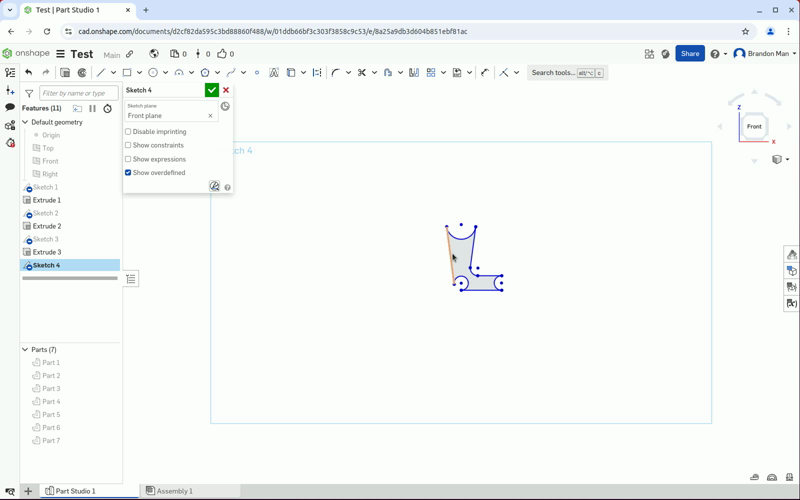
scroll(6)
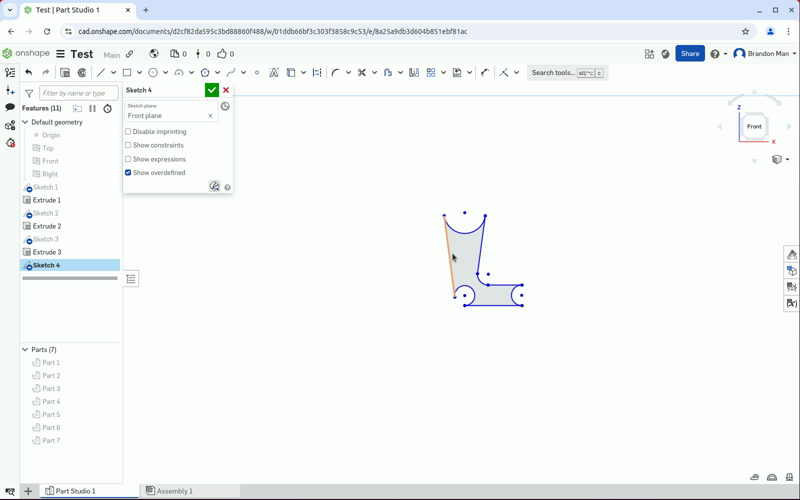
scroll(6)
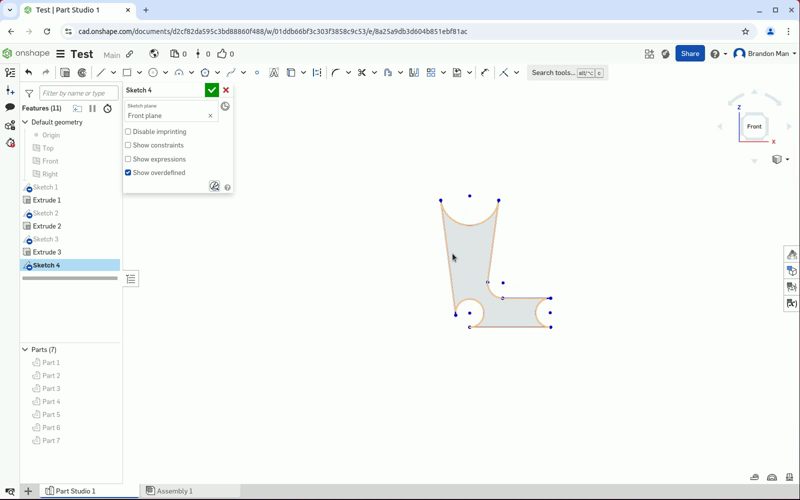
scroll(6)
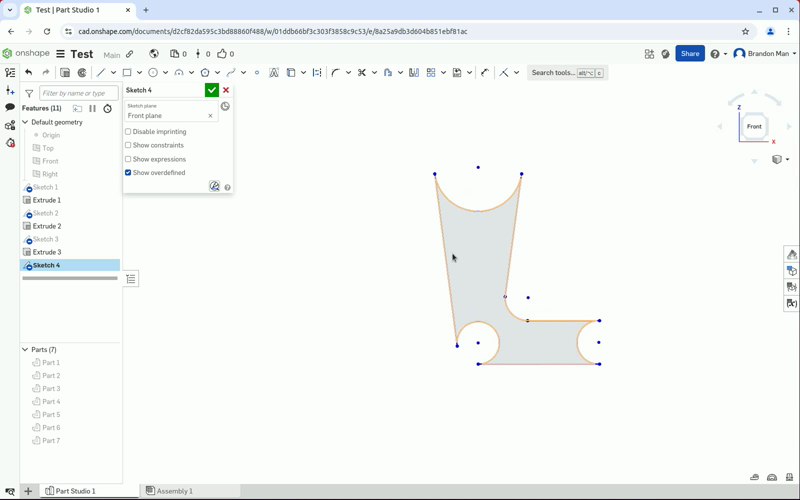
scroll(6)
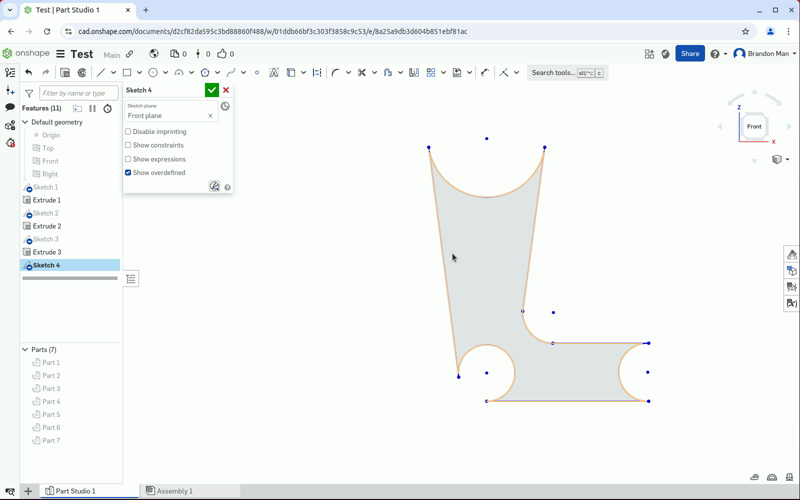
scroll(6)
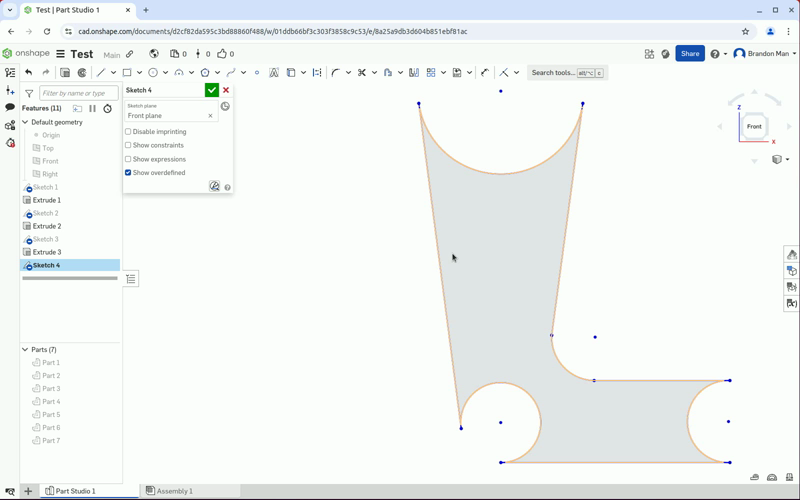
scroll(6)
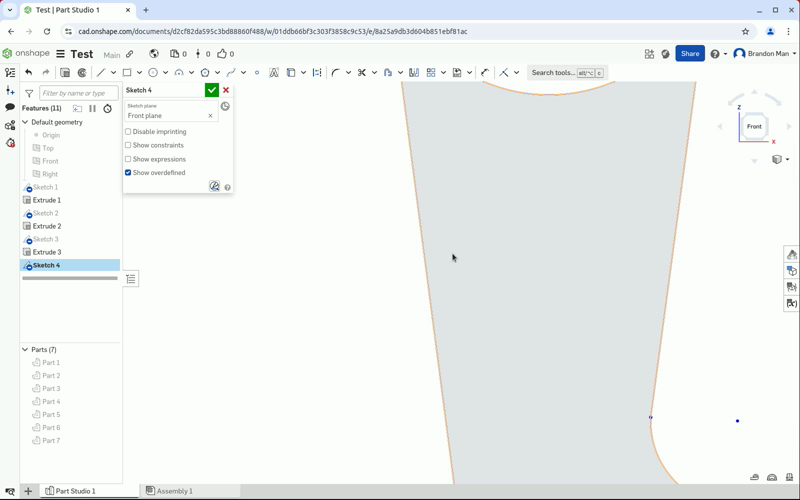
click(452, 253)
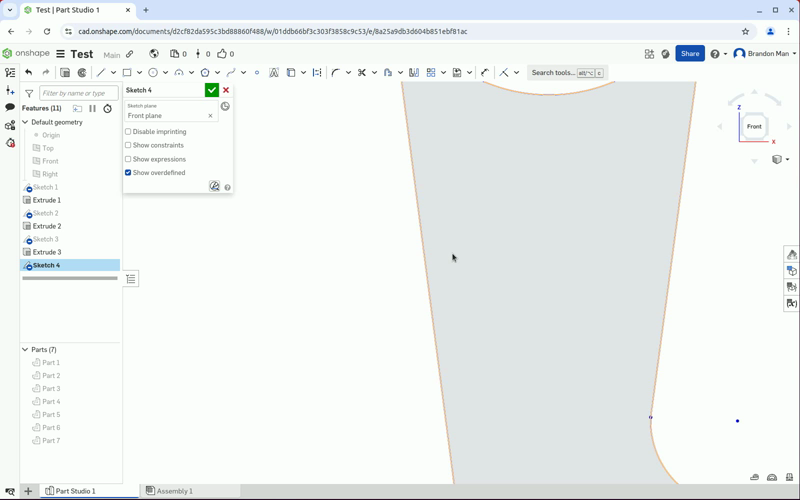
scroll(-6)
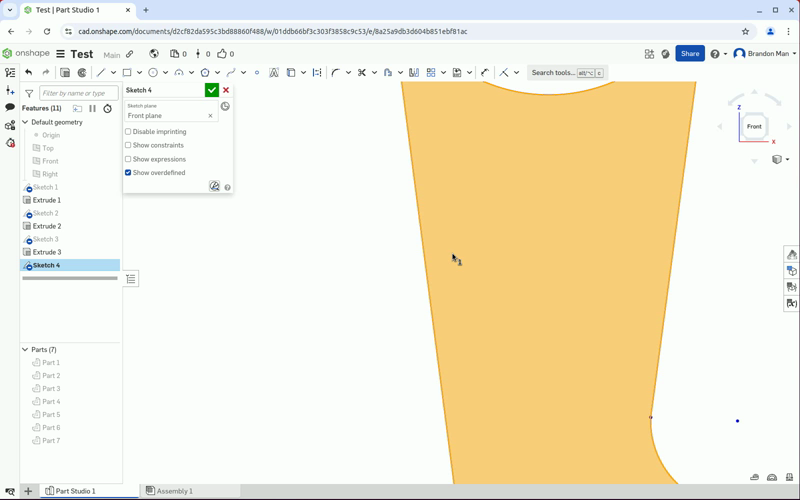
scroll(-6)
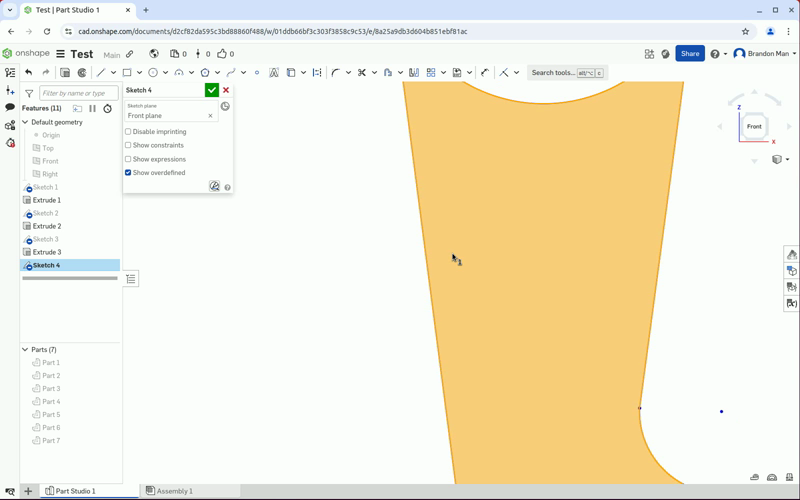
scroll(-6)
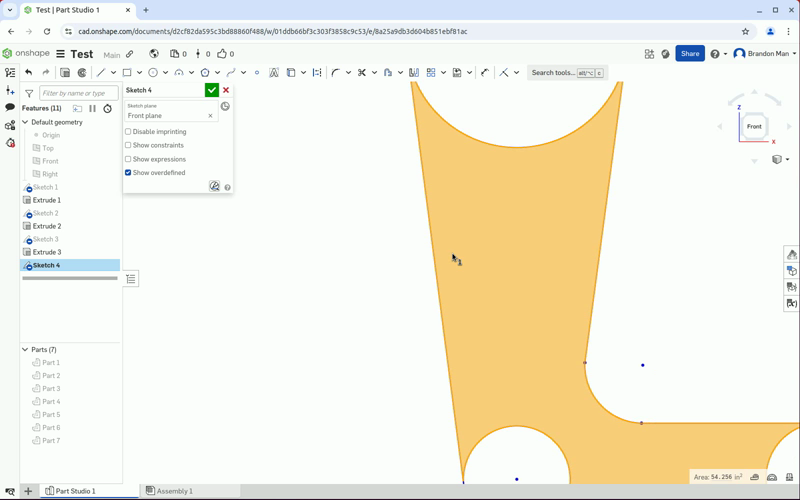
scroll(-6)
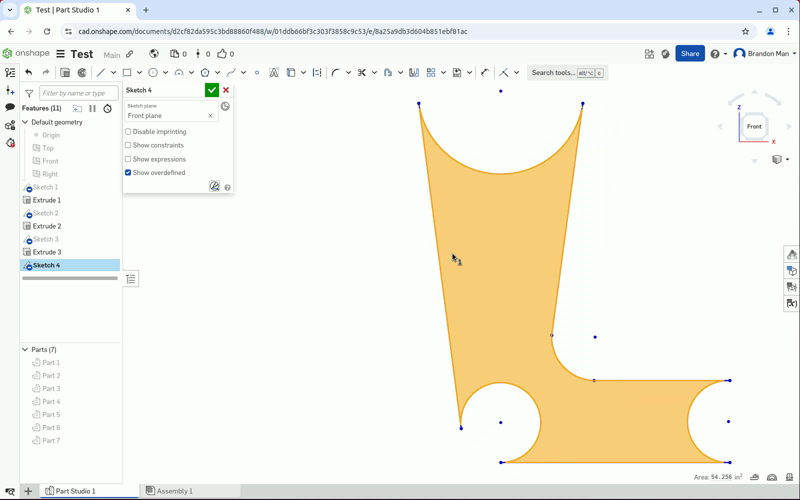
scroll(-6)
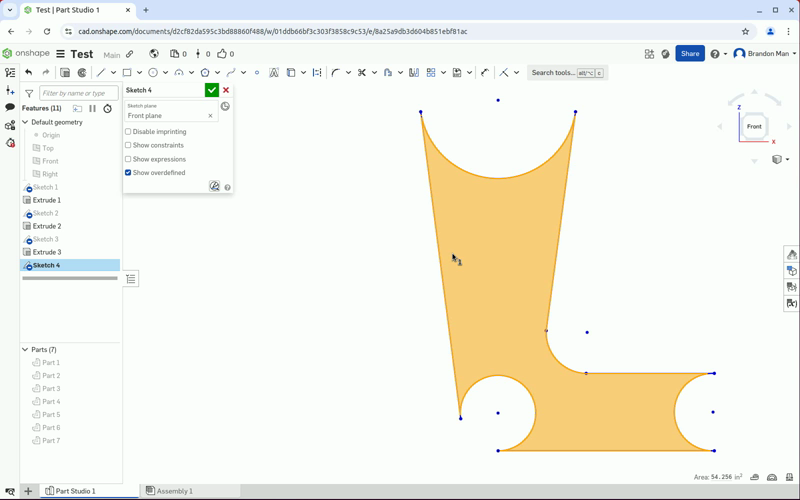
scroll(-6)
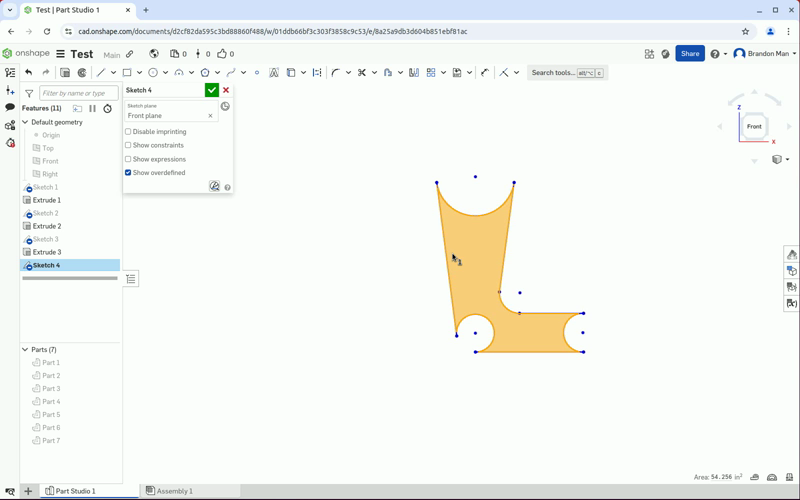
scroll(-6)
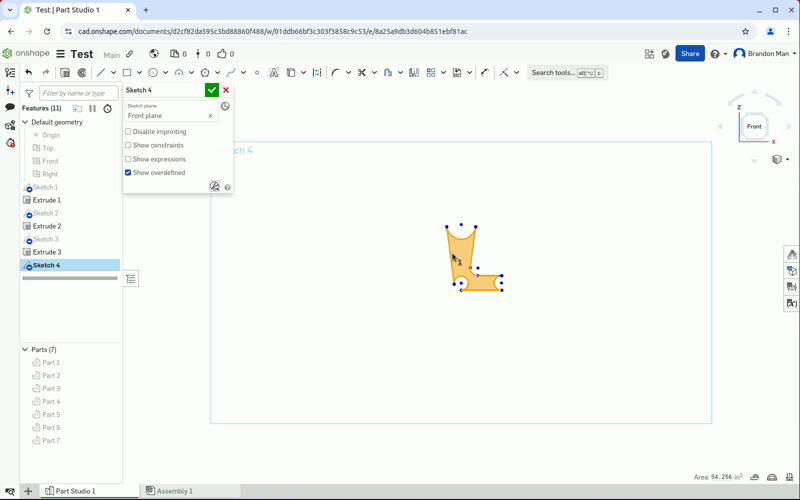
mouse_move(73, 352)
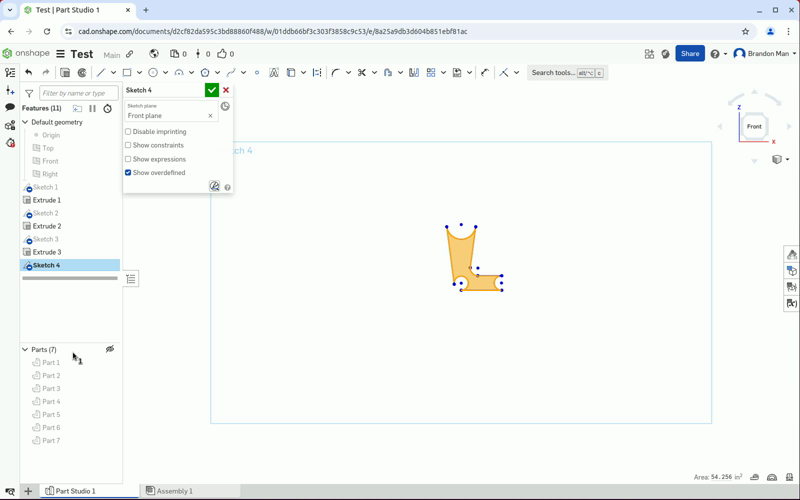
key(shift+y)
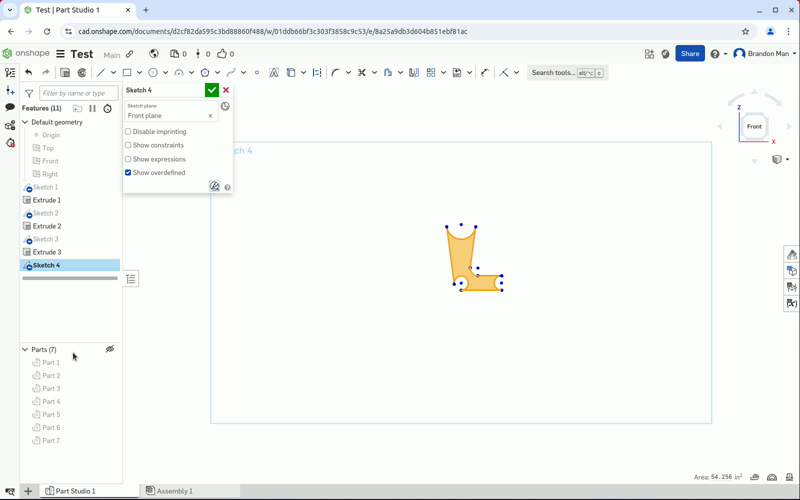
key(shift+e)
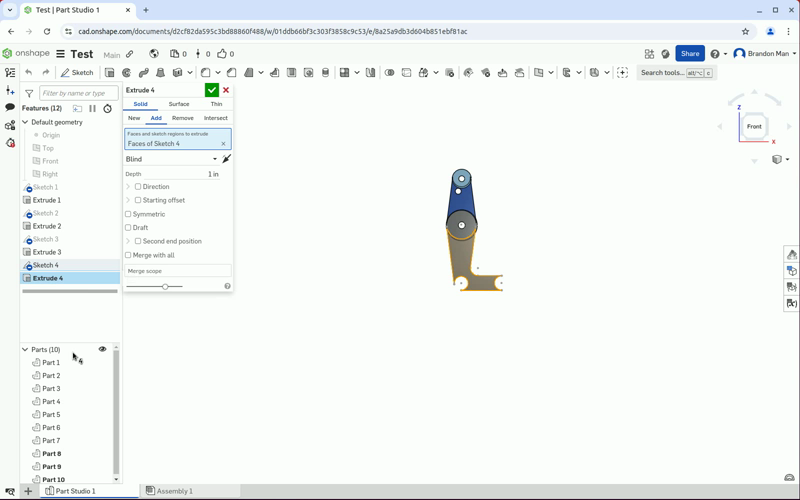
mouse_move(143, 106)
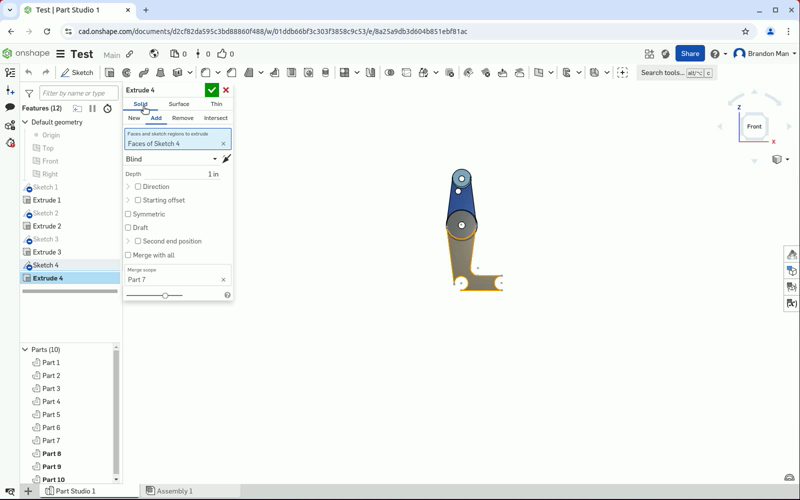
click(143, 106)
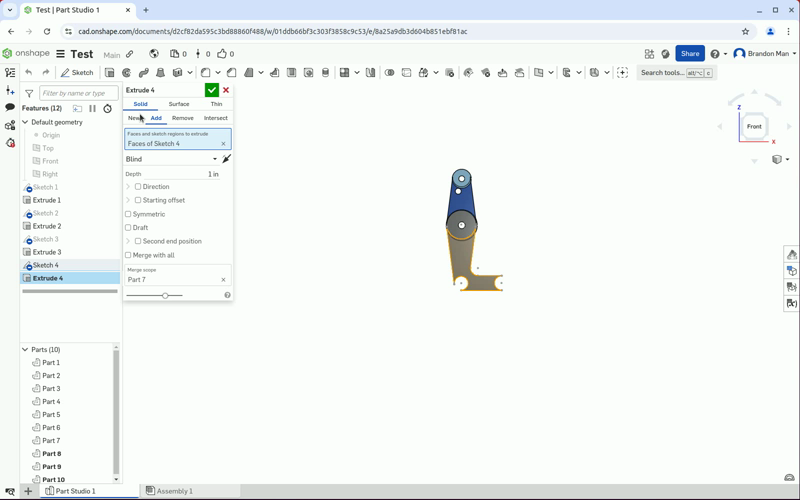
mouse_move(137, 120)
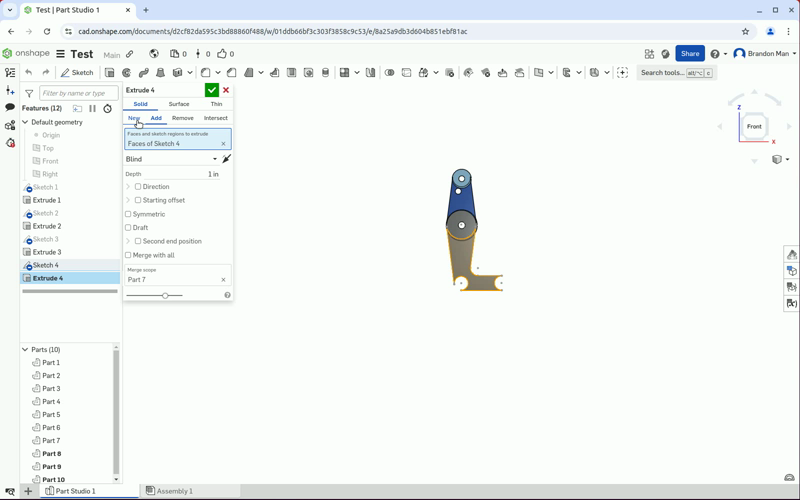
click(137, 120)
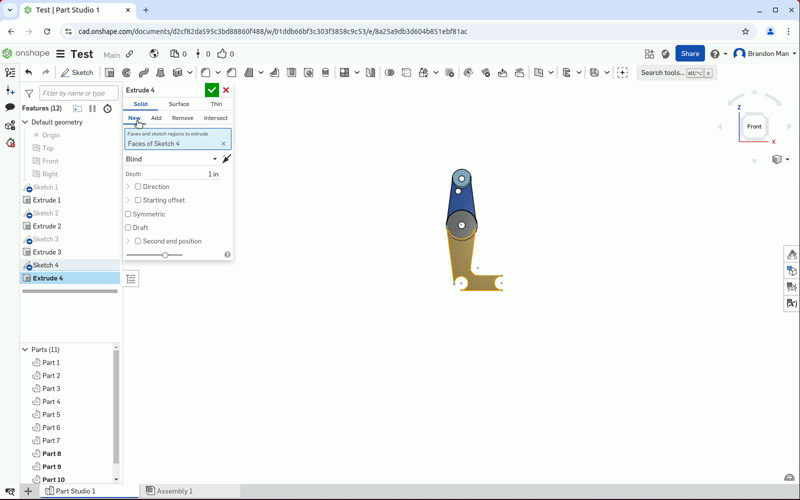
key(tab, 4)
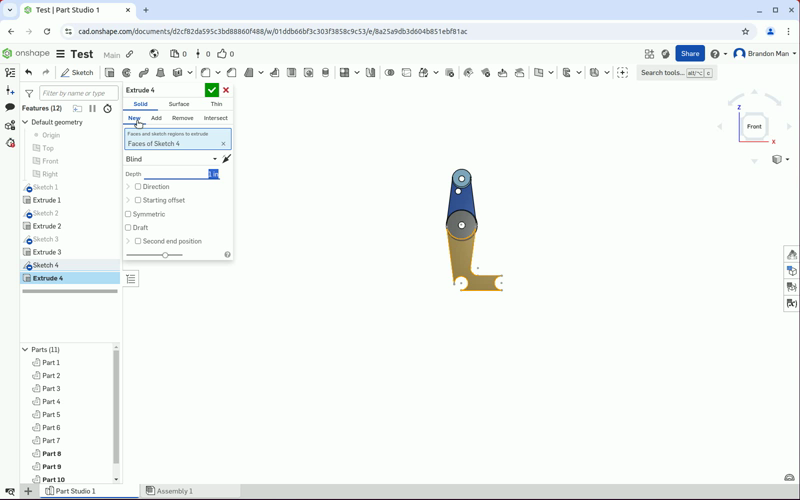
text(4.814)
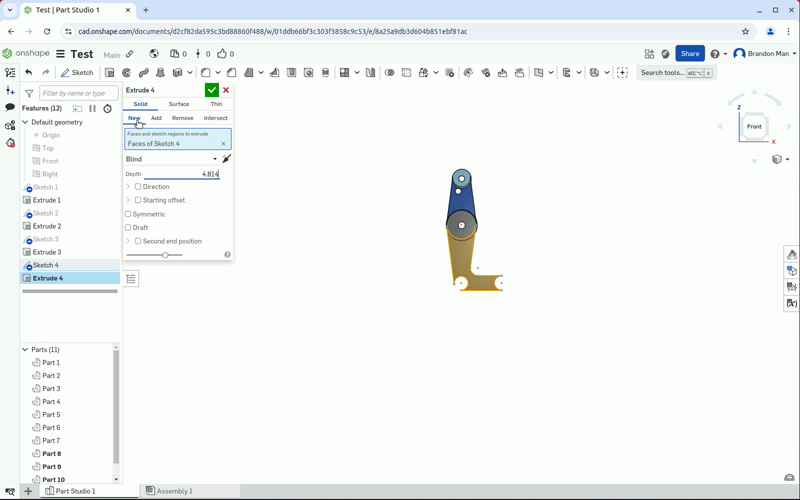
key(enter)
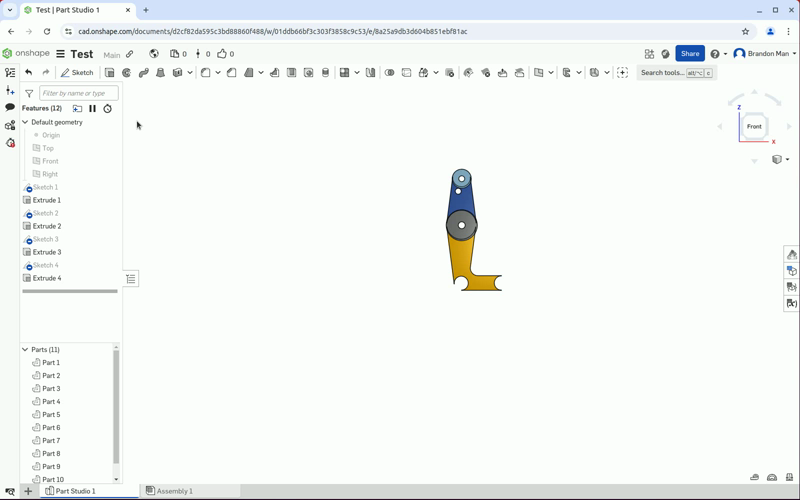
key(shift+h)
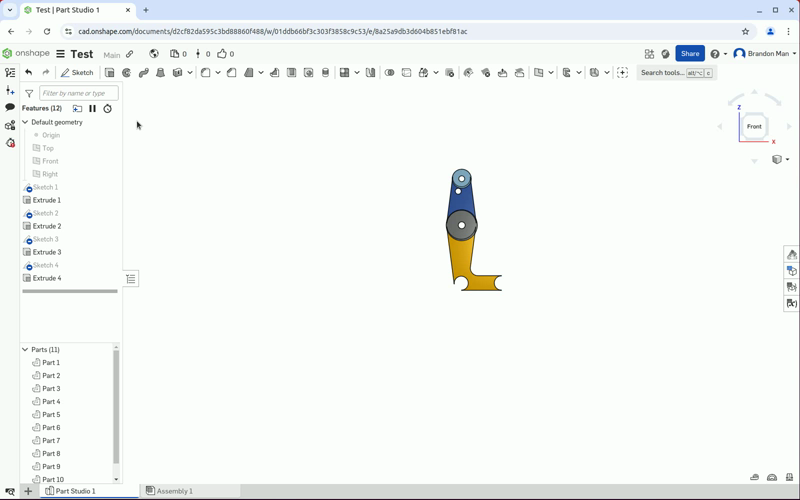
key(shift+h)
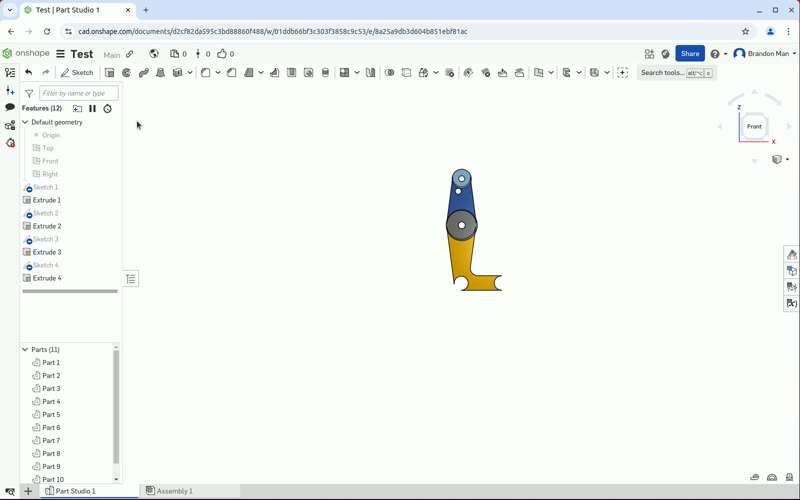
mouse_move(73, 189)
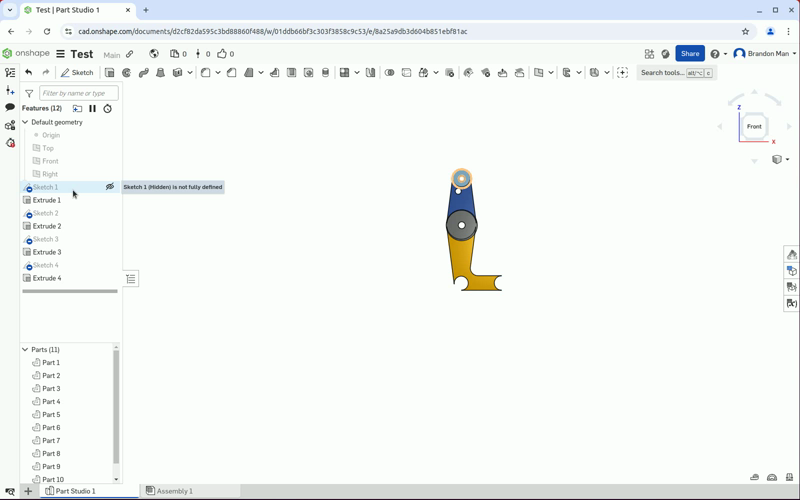
click(73, 189)
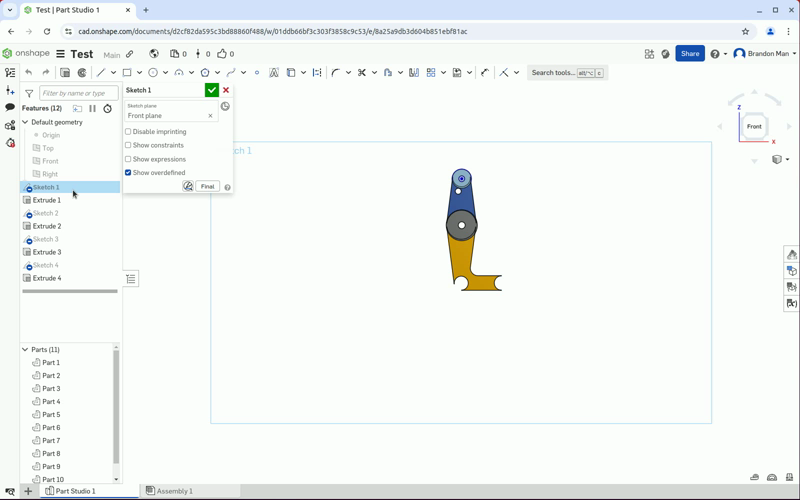
mouse_move(229, 92)
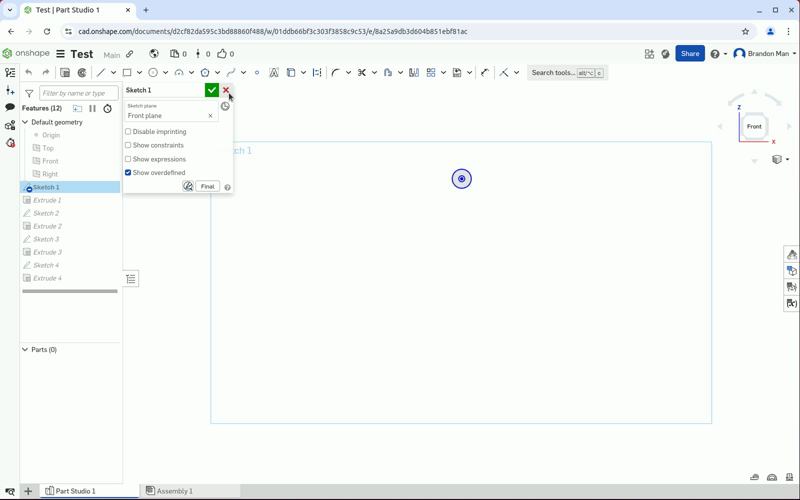
click(229, 92)
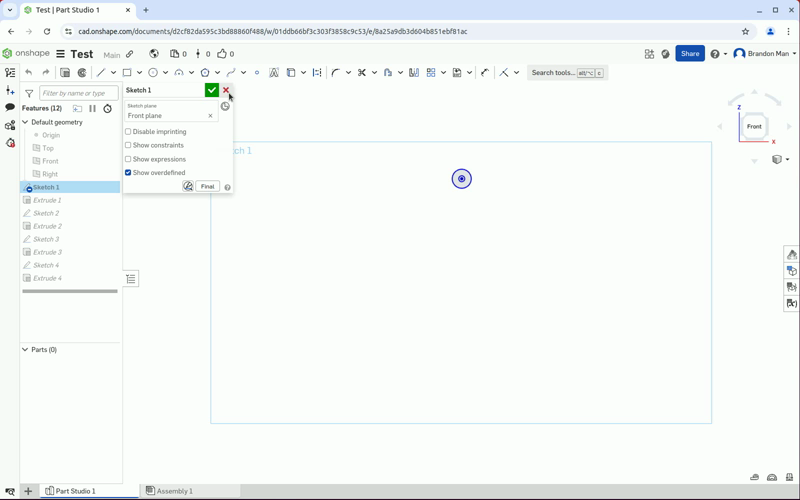
key(shift+s)
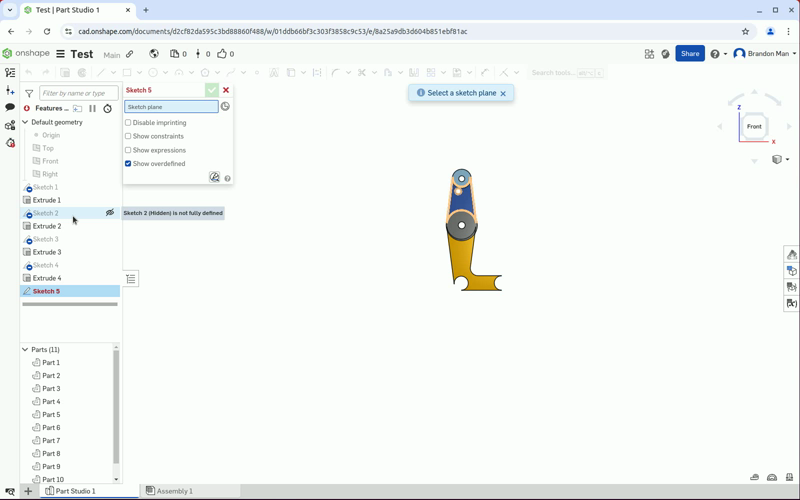
scroll(3)
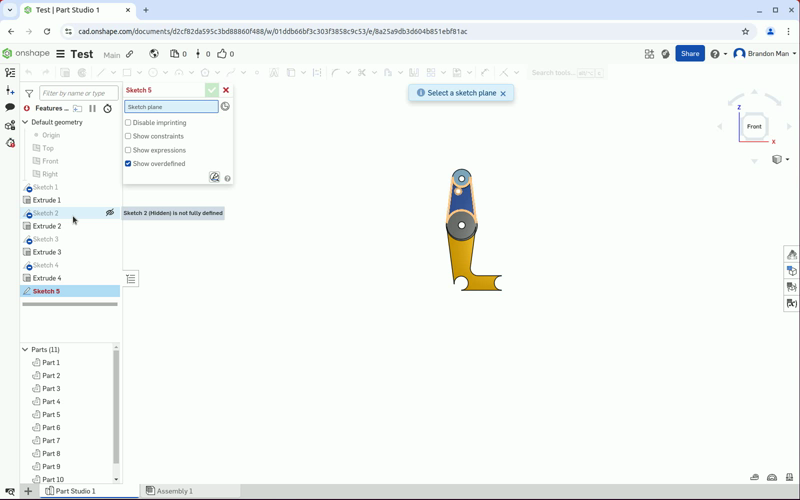
mouse_move(73, 163)
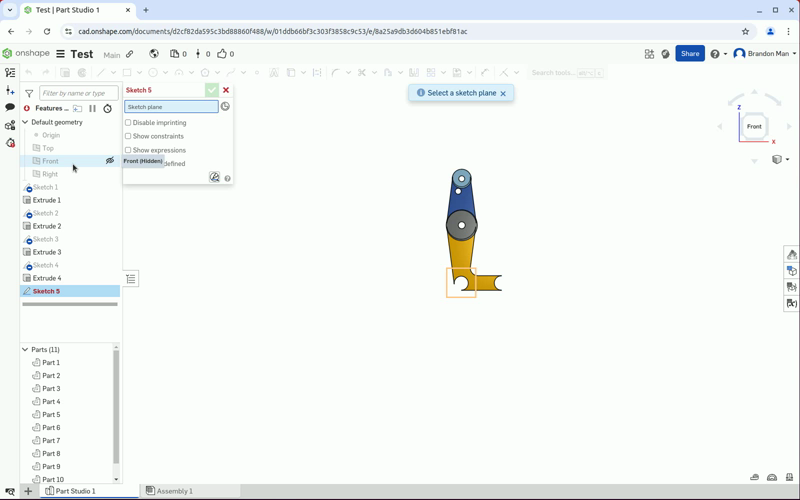
click(73, 163)
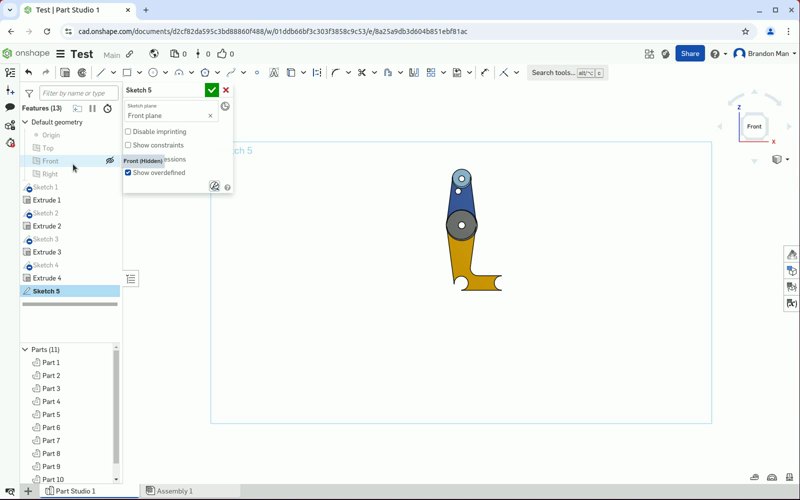
mouse_move(69, 352)
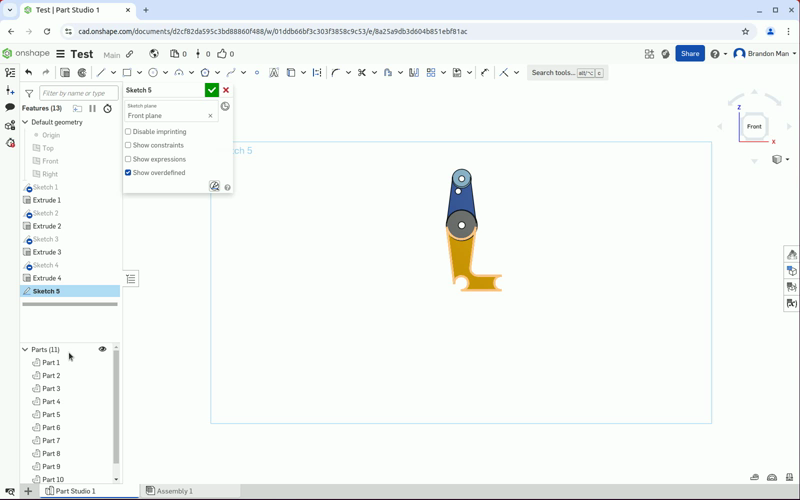
key(y)
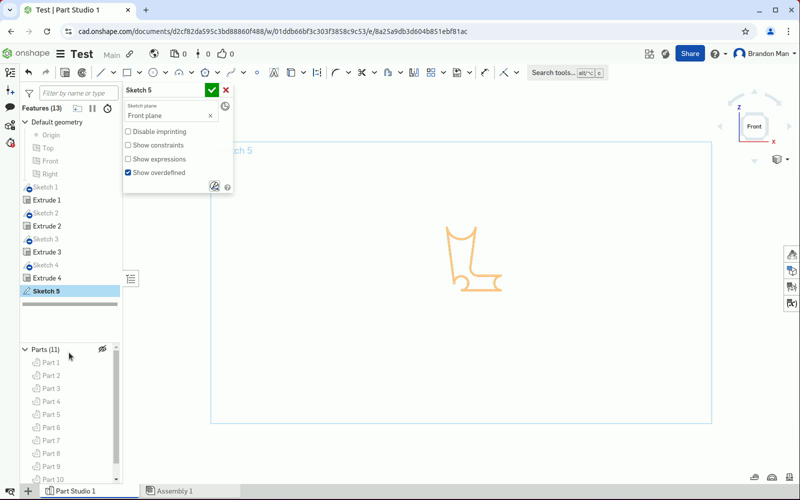
key(c)
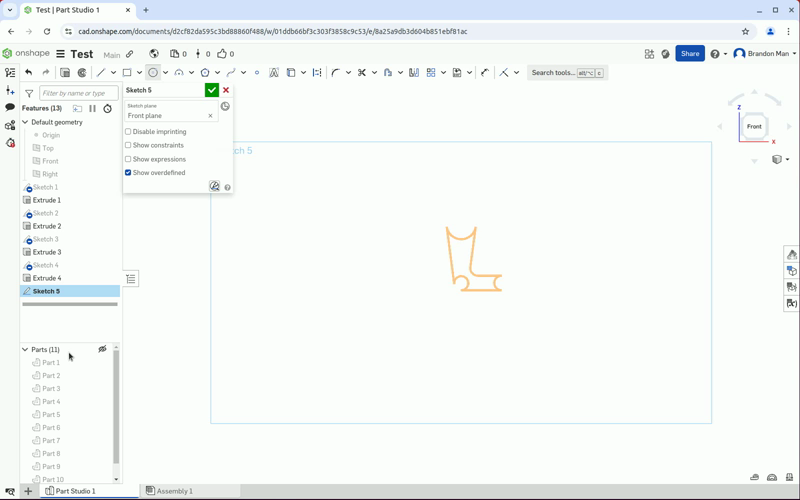
key_down(shift)
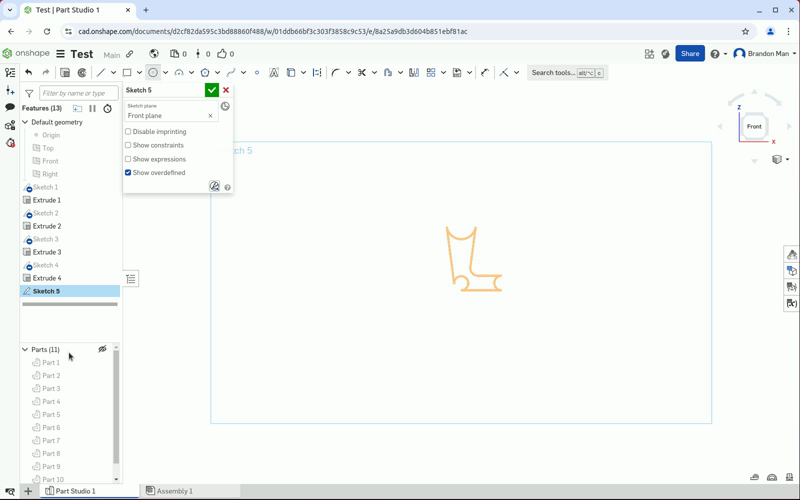
mouse_move(461, 282)
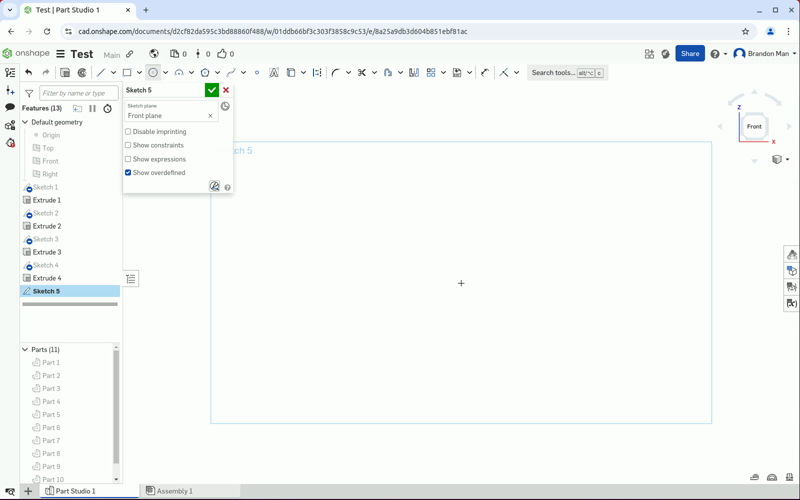
click(461, 282)
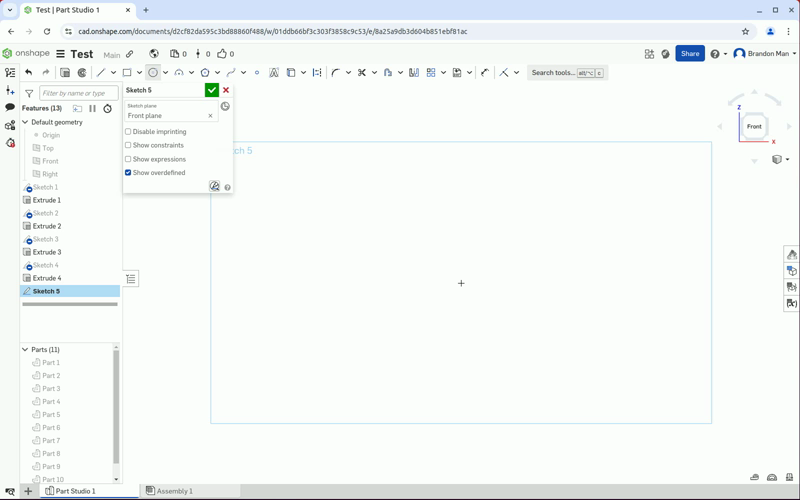
key_up(shift)
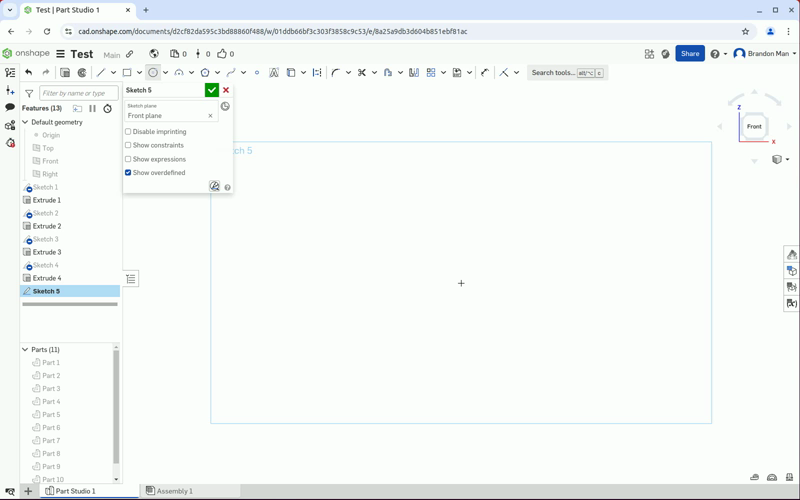
mouse_move(468, 282)
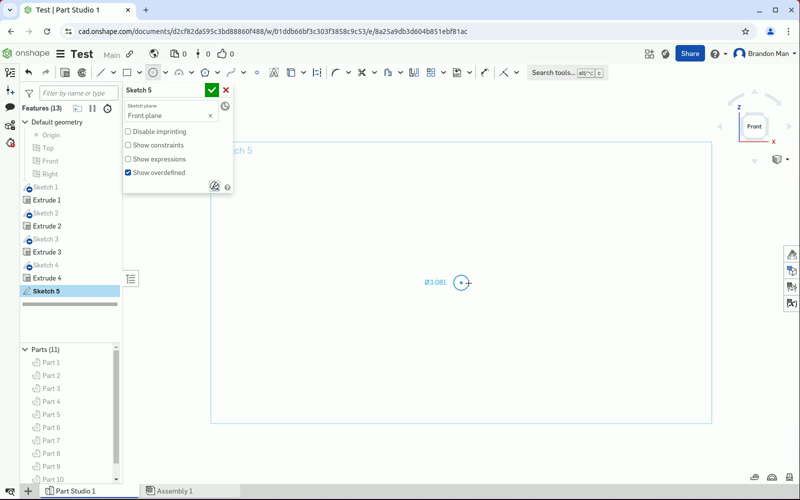
click(468, 282)
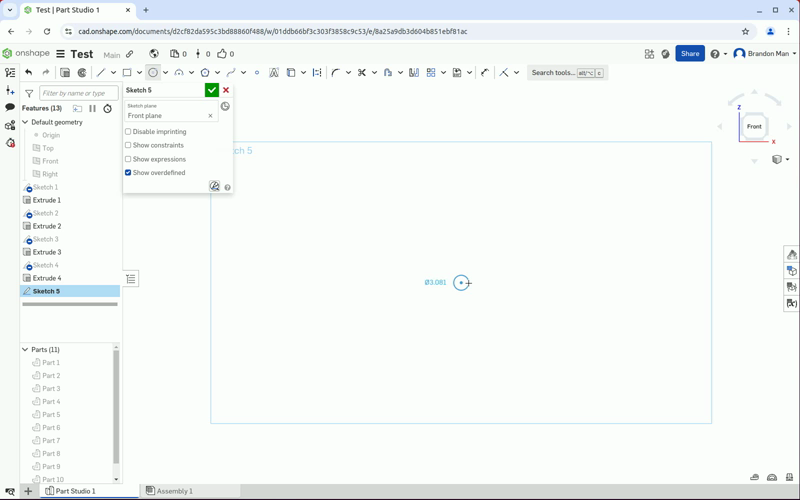
key(esc)
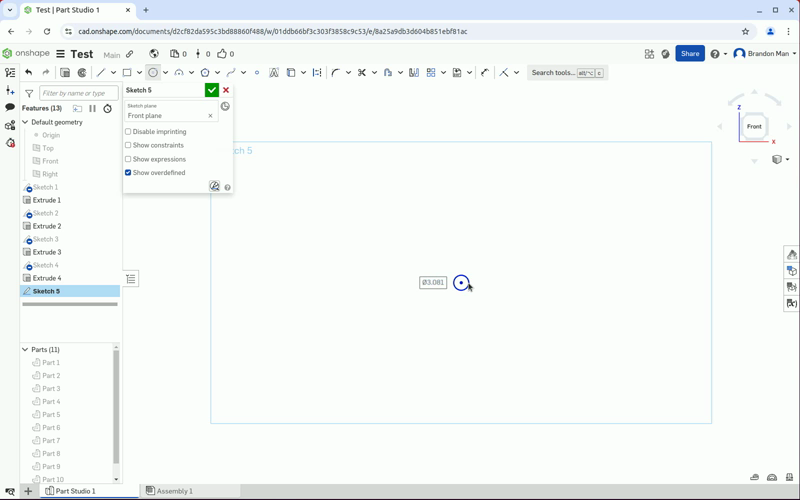
key(c)
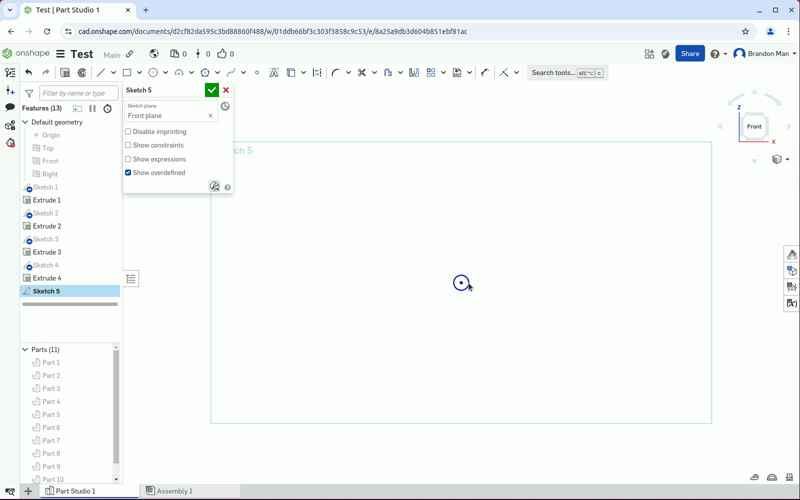
key_down(shift)
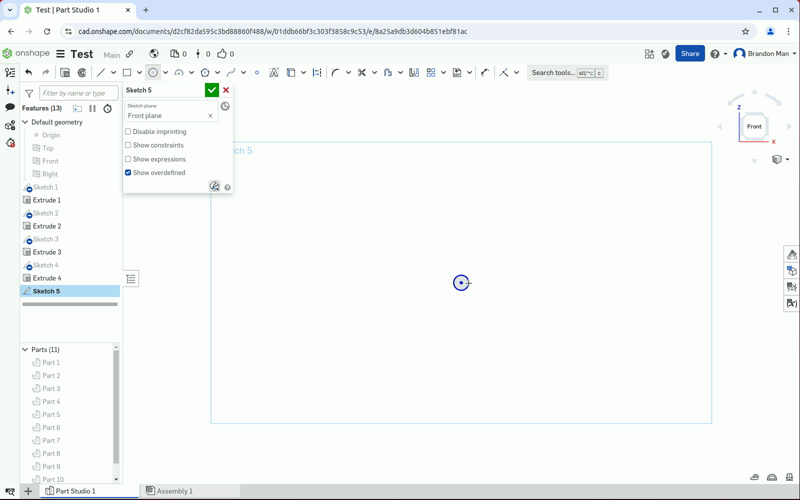
mouse_move(461, 282)
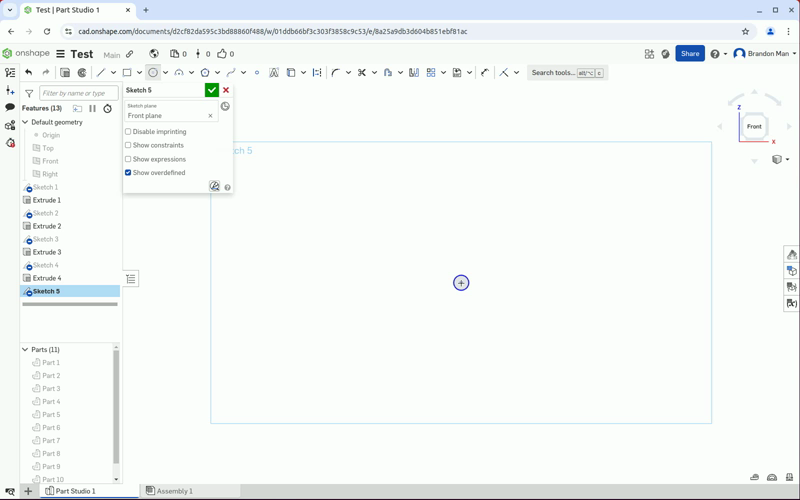
click(461, 282)
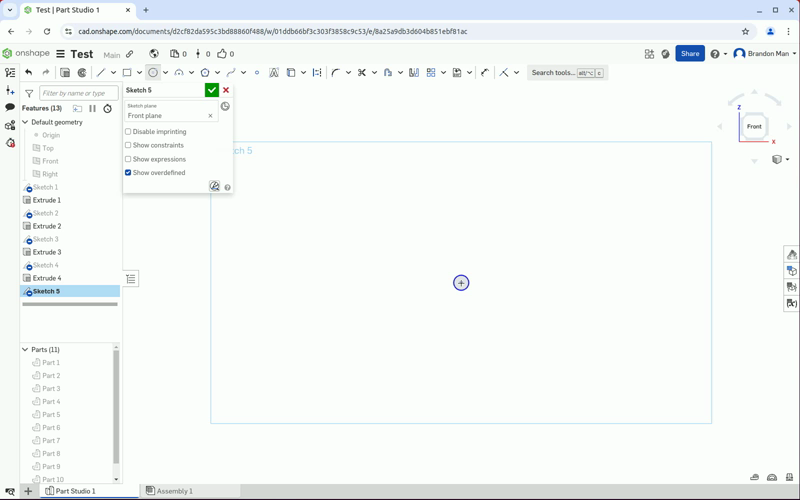
key_up(shift)
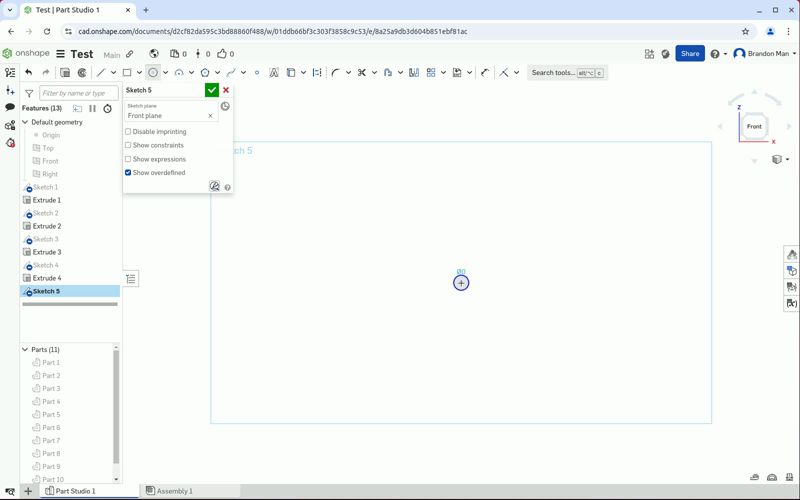
mouse_move(464, 282)
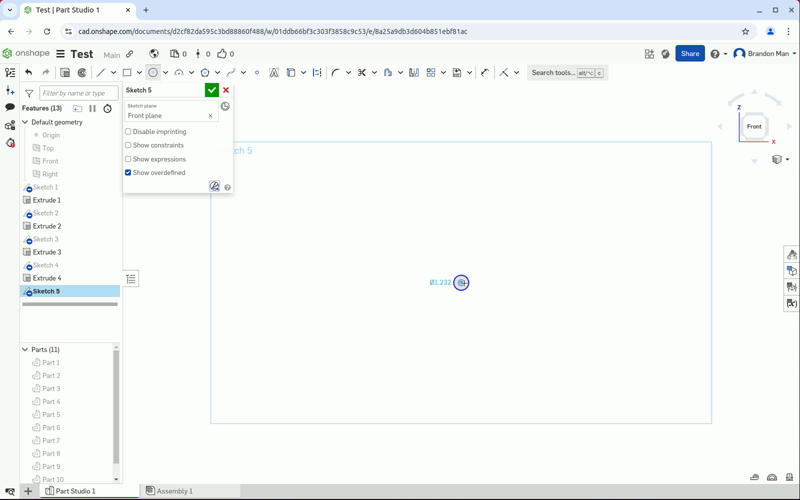
scroll(6)
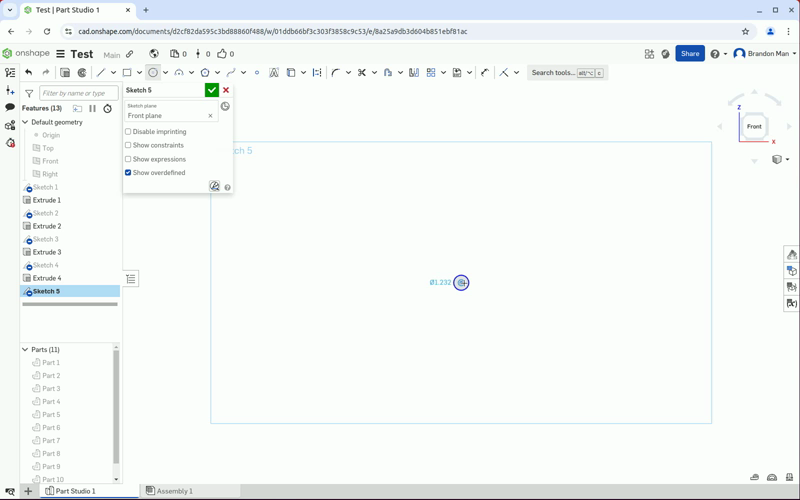
scroll(6)
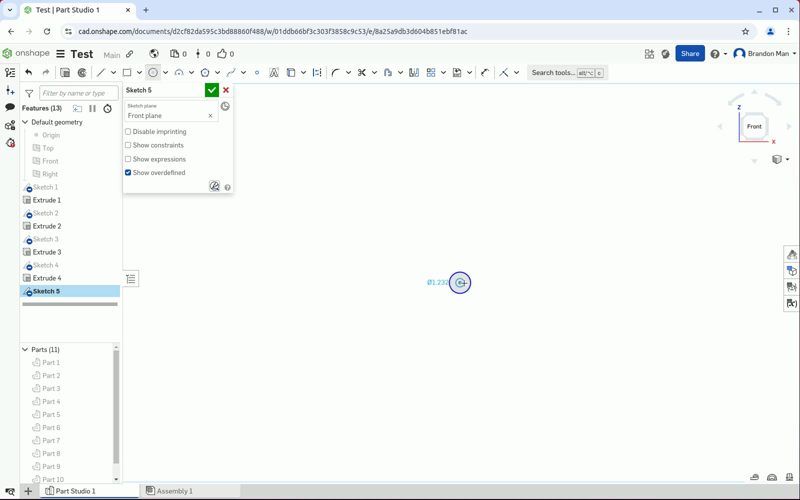
scroll(6)
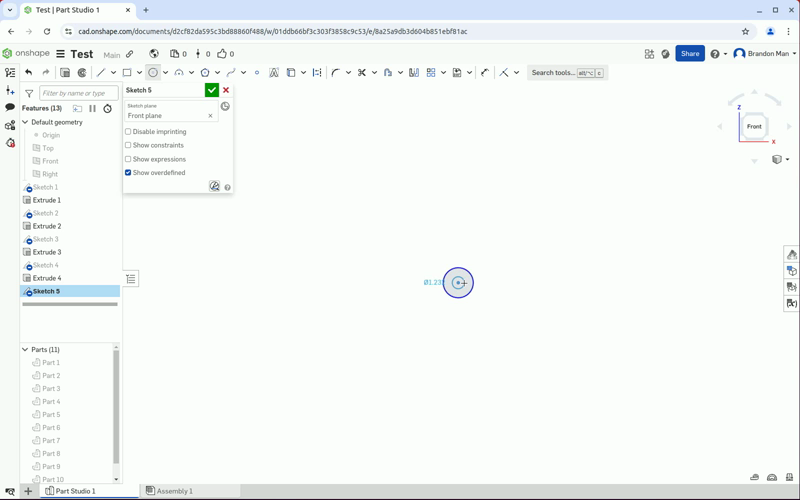
scroll(6)
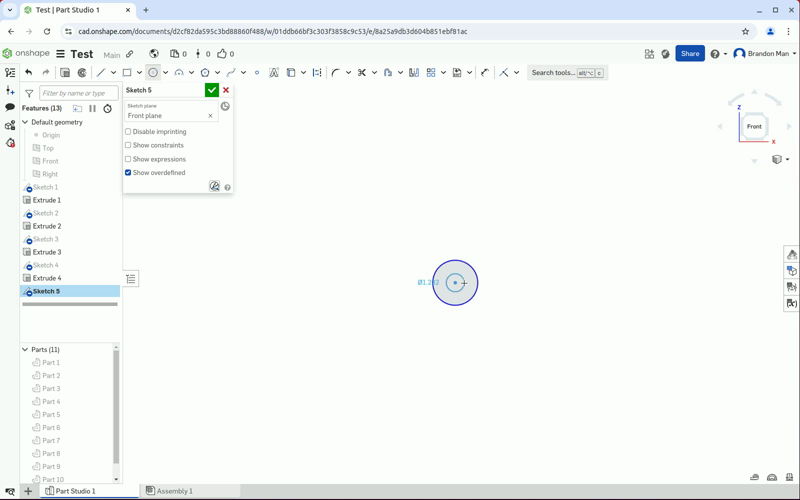
scroll(6)
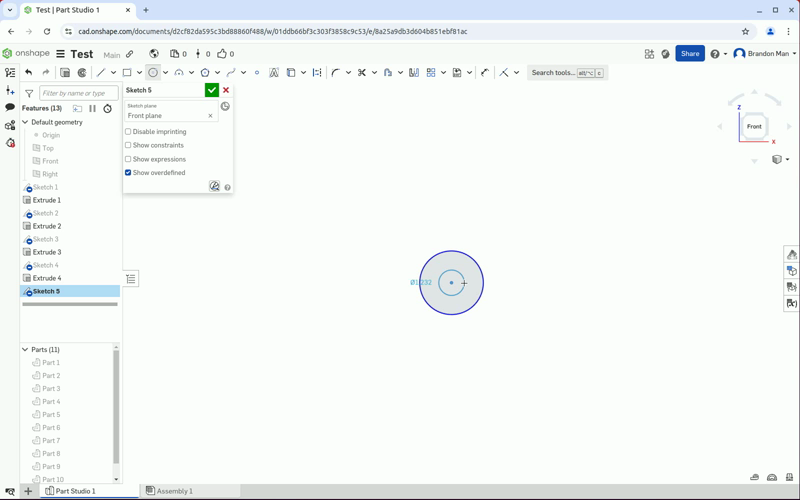
scroll(6)
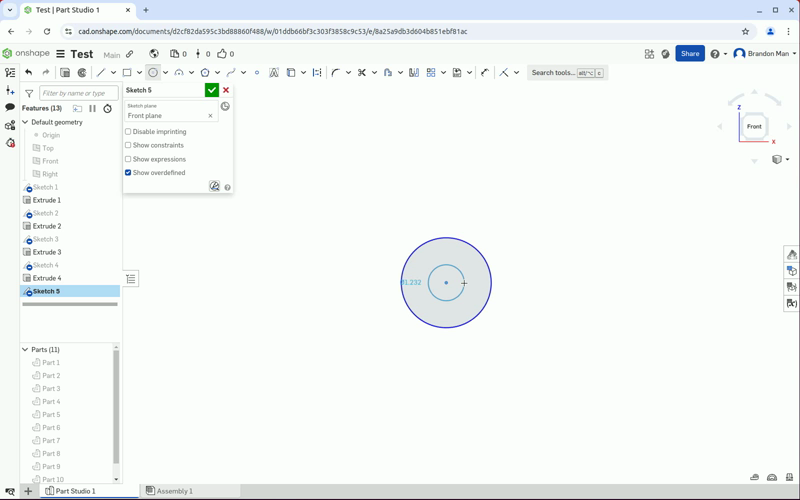
scroll(6)
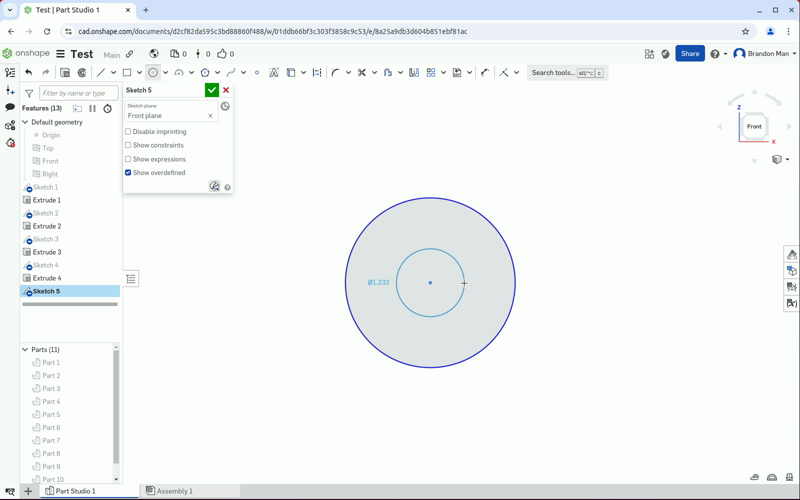
click(464, 282)
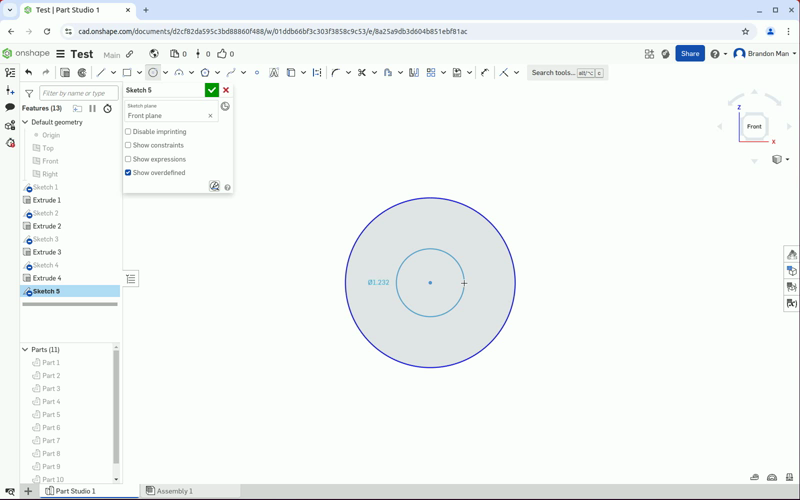
scroll(-6)
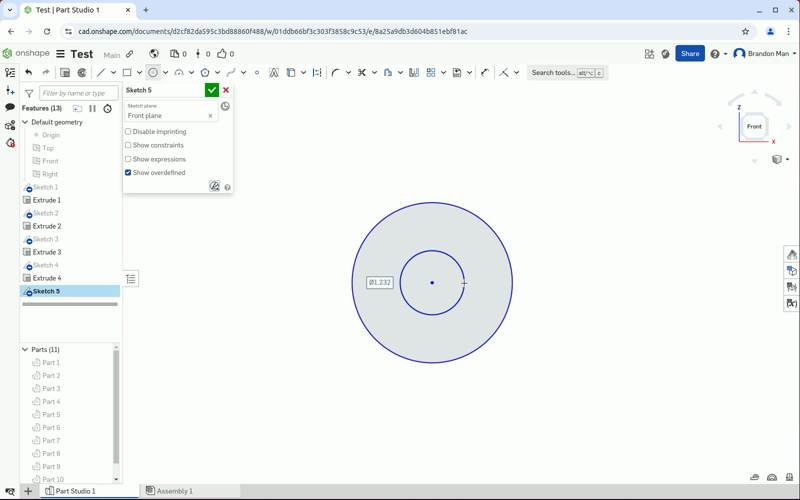
scroll(-6)
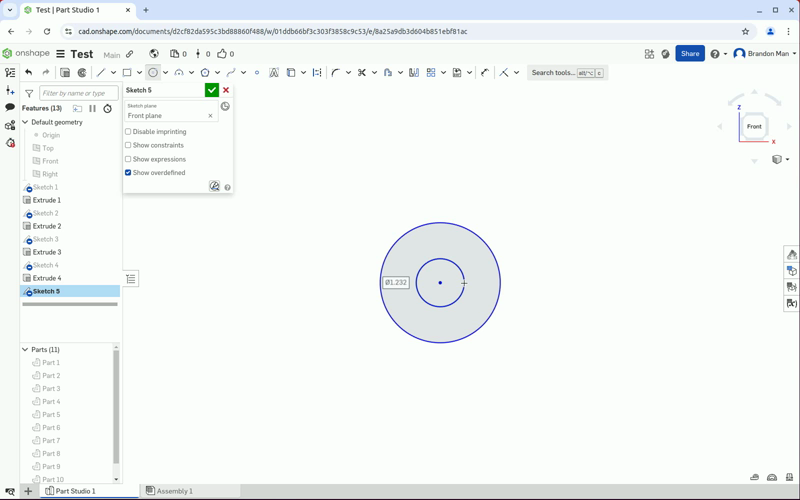
scroll(-6)
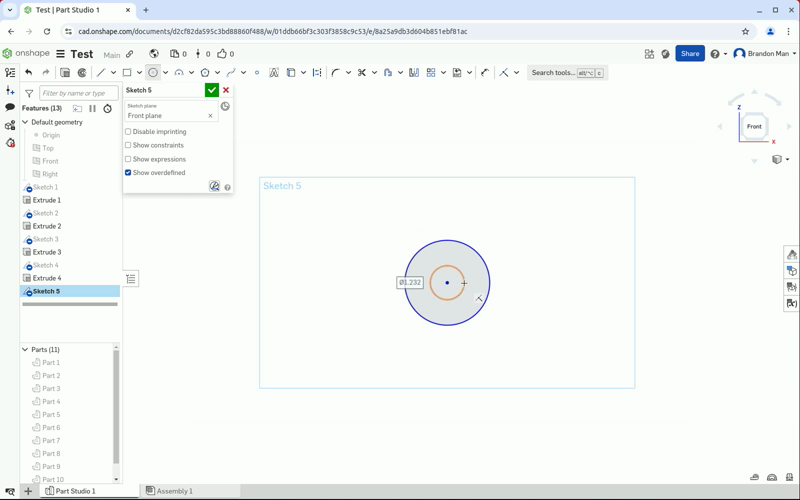
scroll(-6)
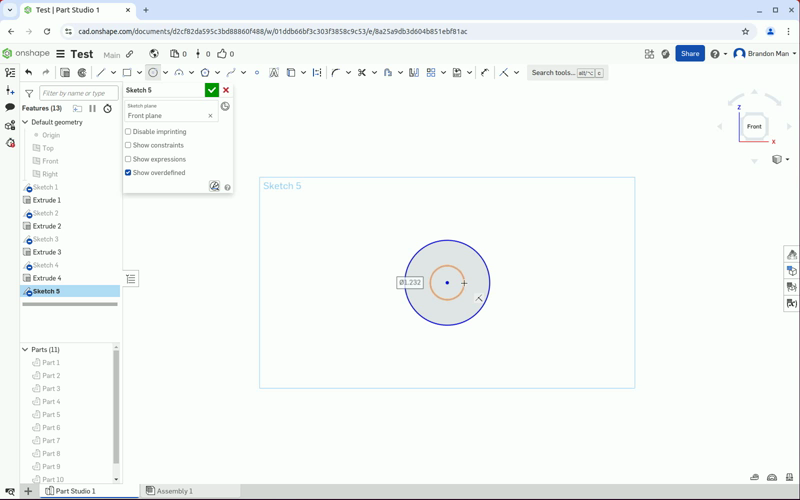
scroll(-6)
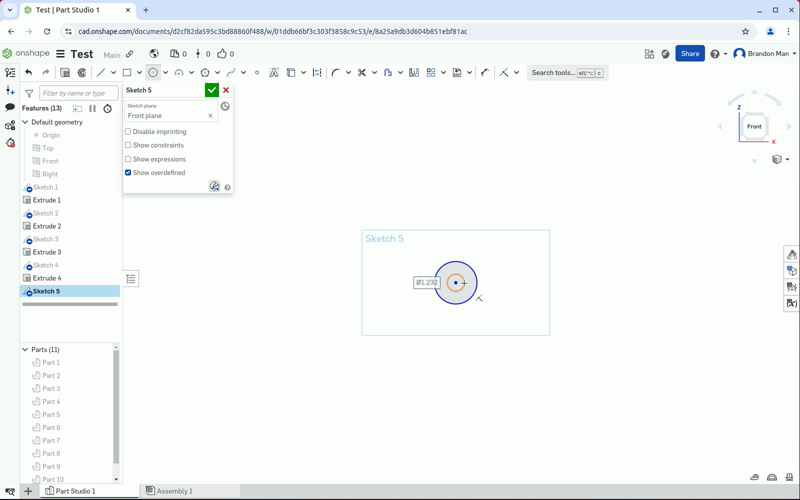
scroll(-6)
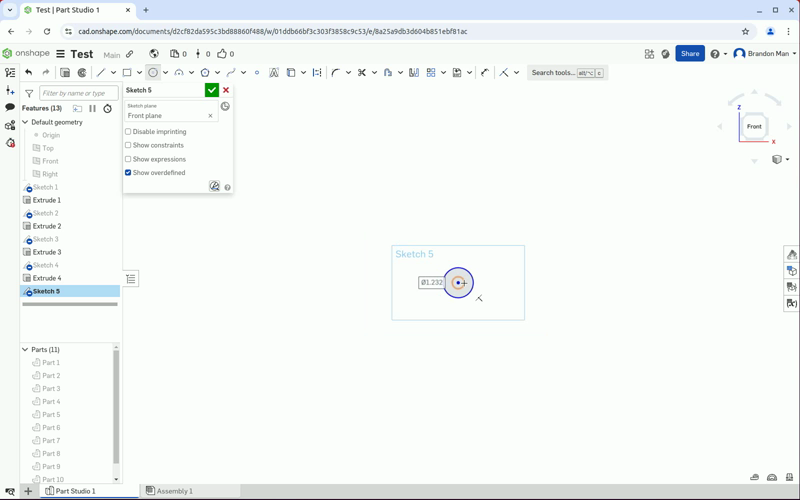
scroll(-6)
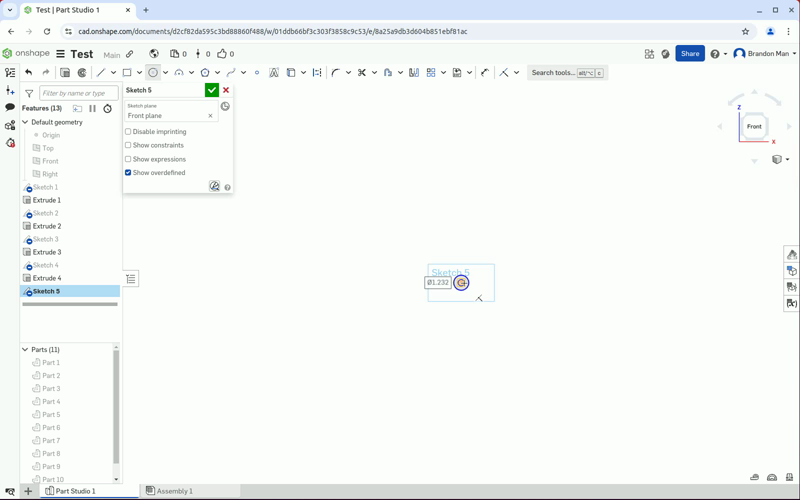
key(esc)
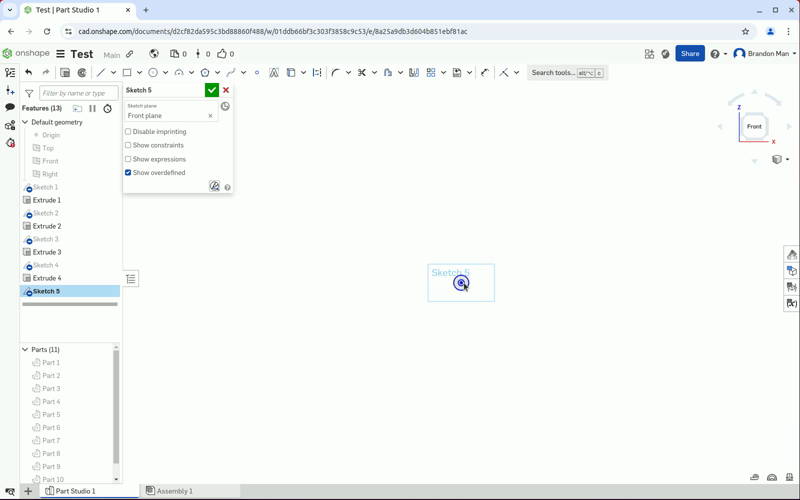
mouse_move(460, 278)
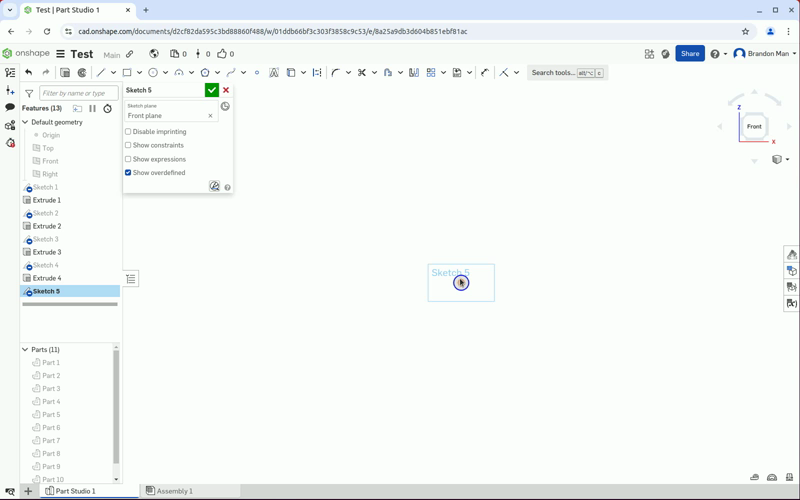
scroll(6)
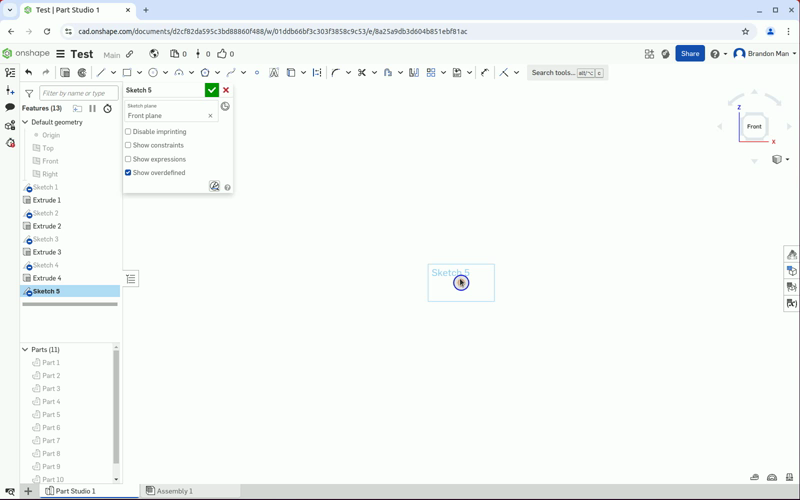
scroll(6)
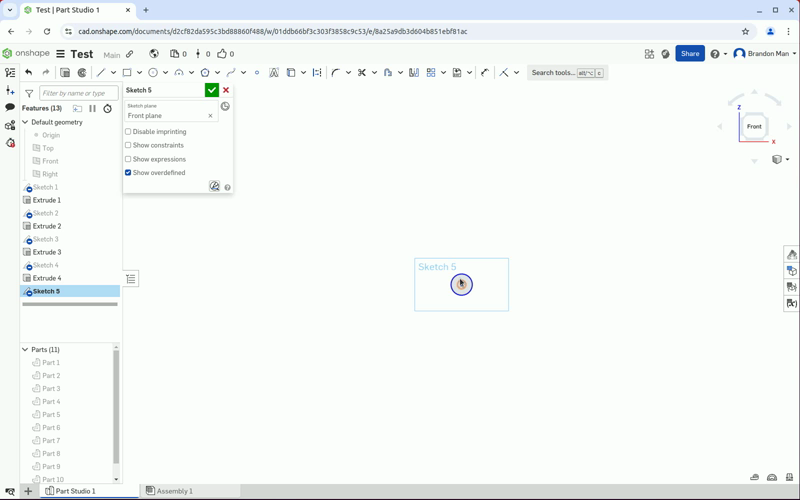
scroll(6)
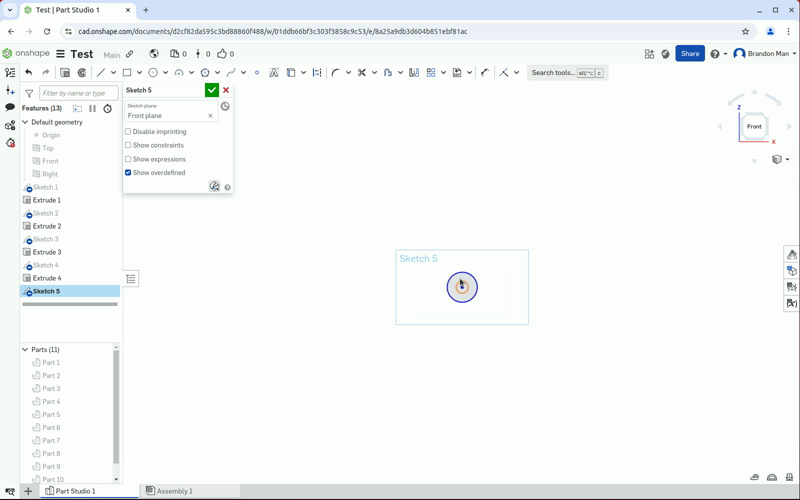
scroll(6)
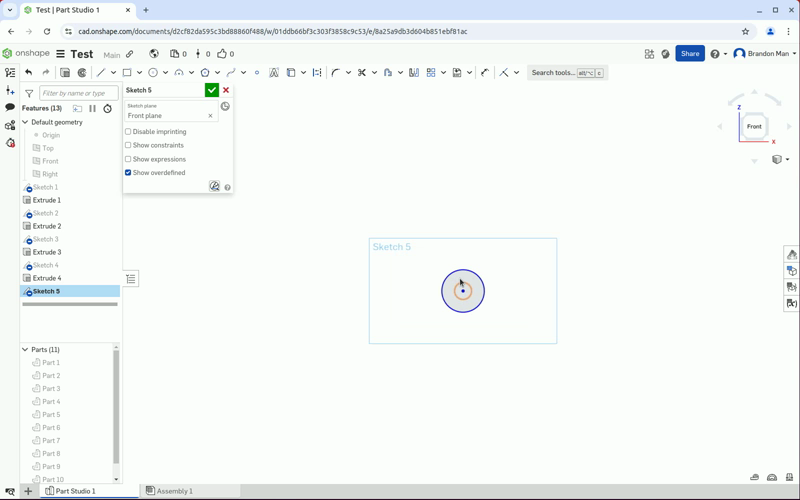
scroll(6)
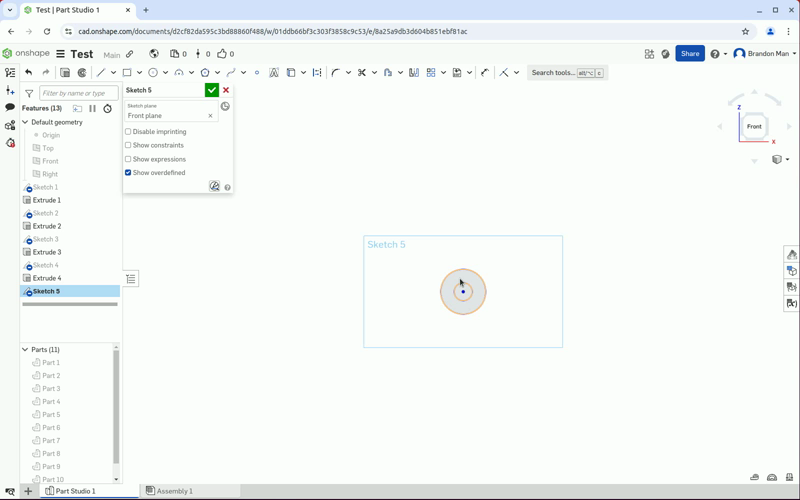
scroll(6)
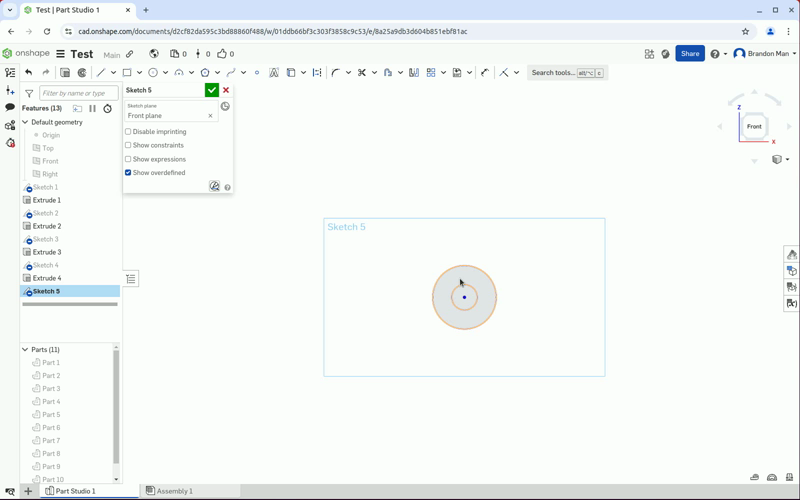
scroll(6)
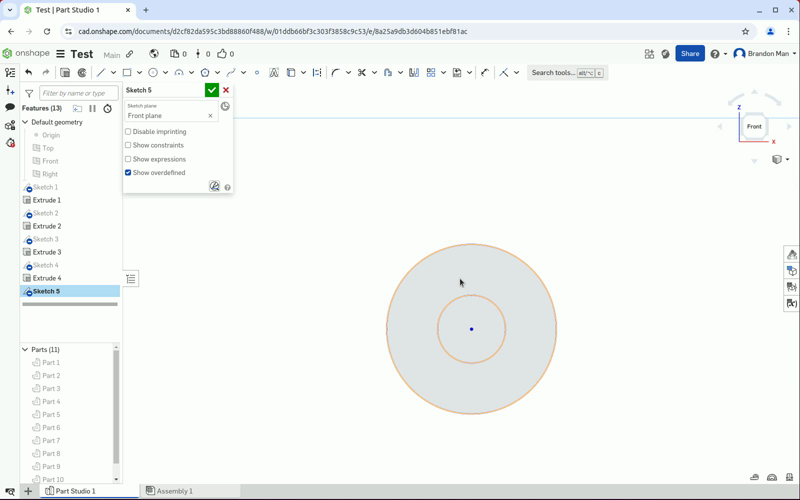
click(460, 278)
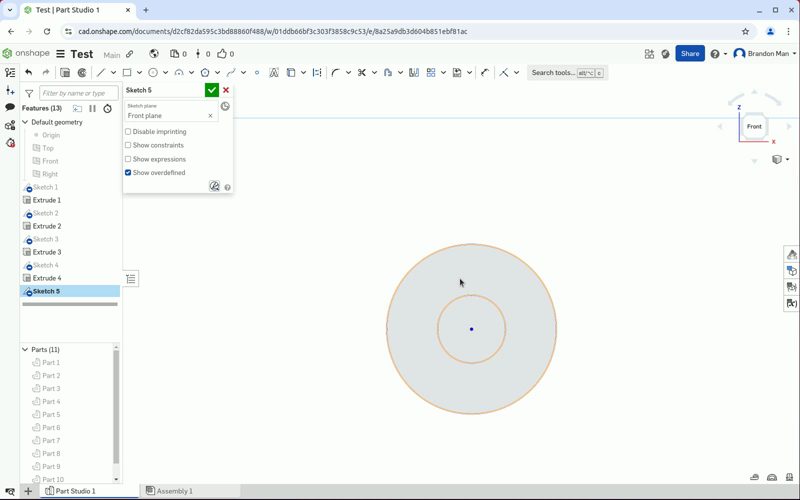
scroll(-6)
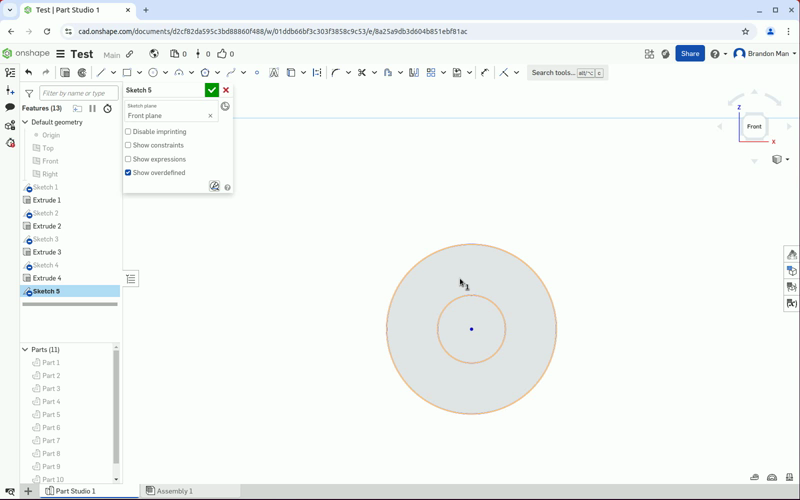
scroll(-6)
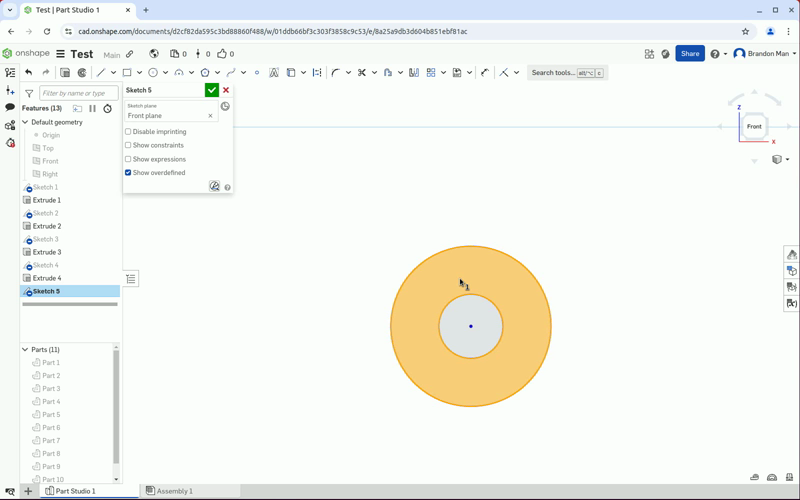
scroll(-6)
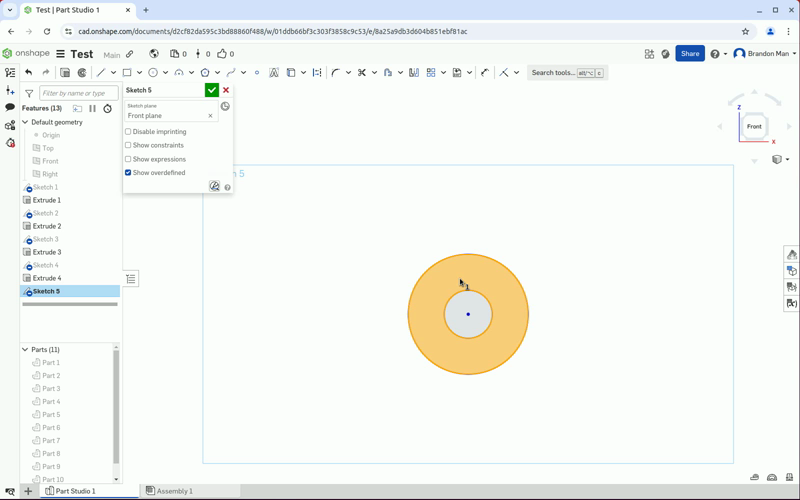
scroll(-6)
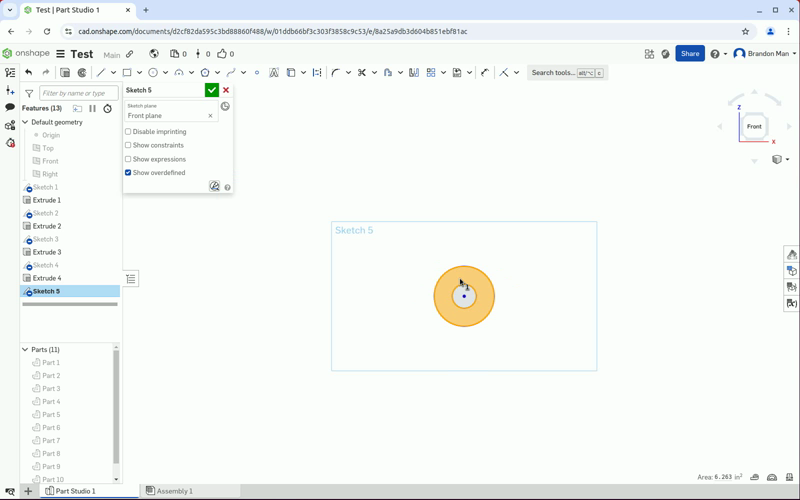
scroll(-6)
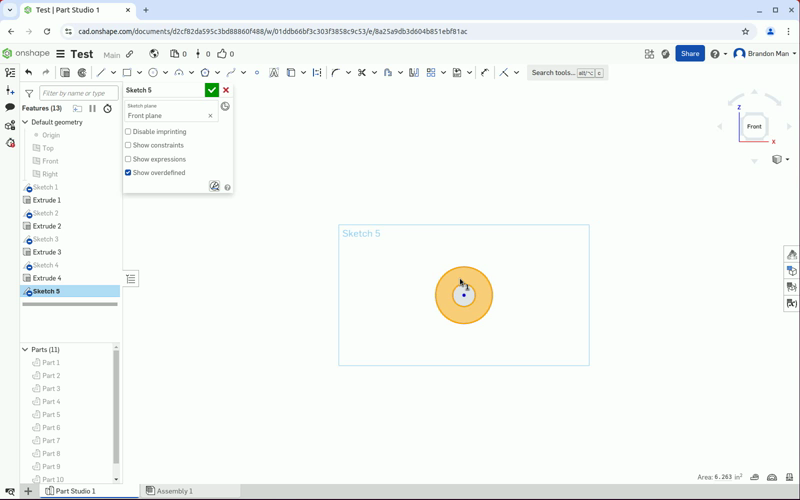
scroll(-6)
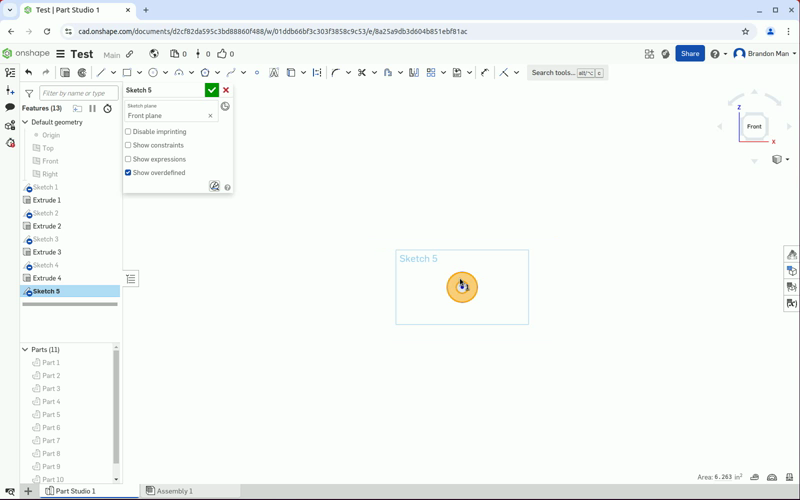
scroll(-6)
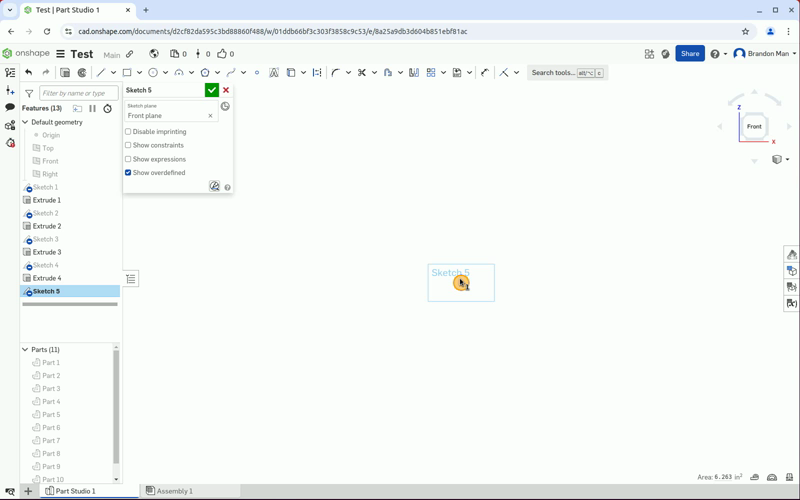
mouse_move(69, 352)
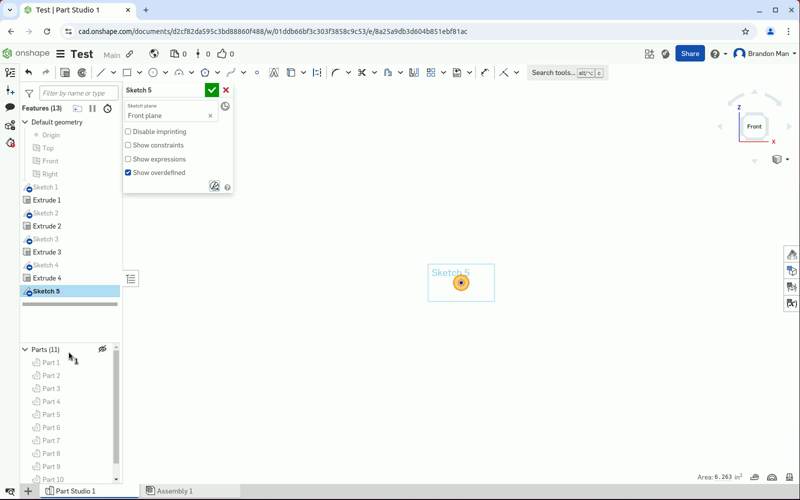
key(shift+y)
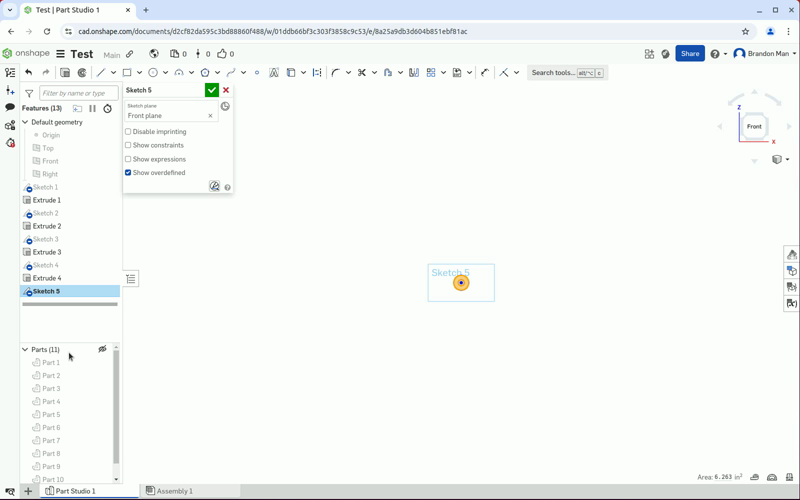
key(shift+e)
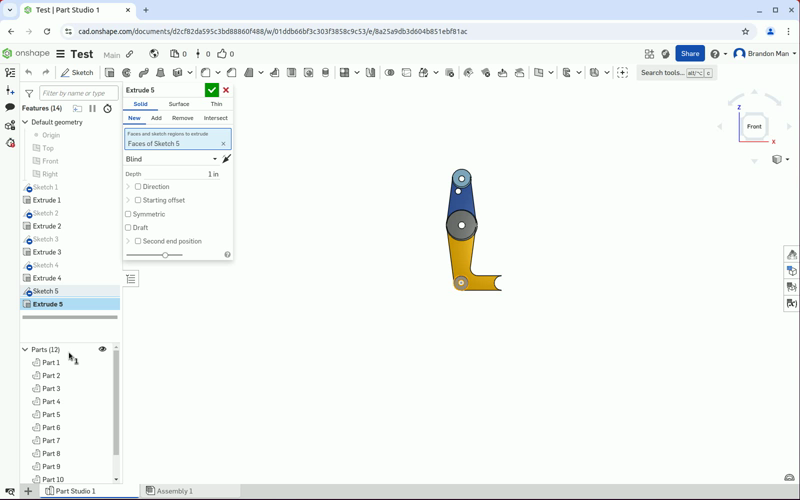
mouse_move(143, 106)
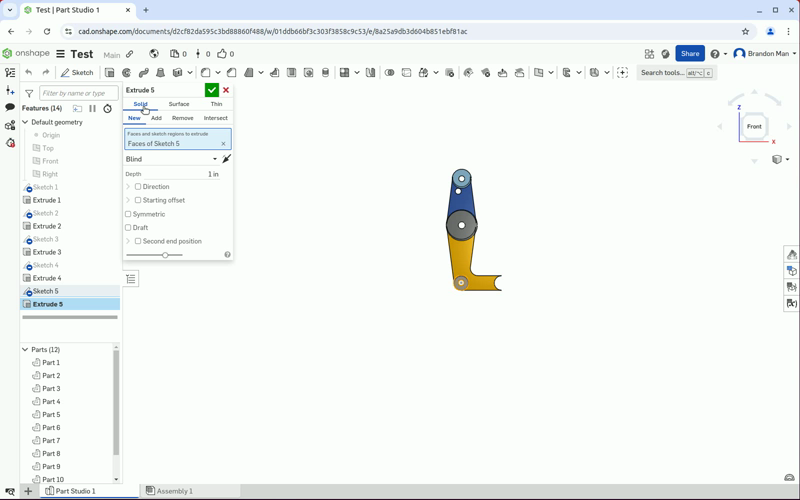
click(143, 106)
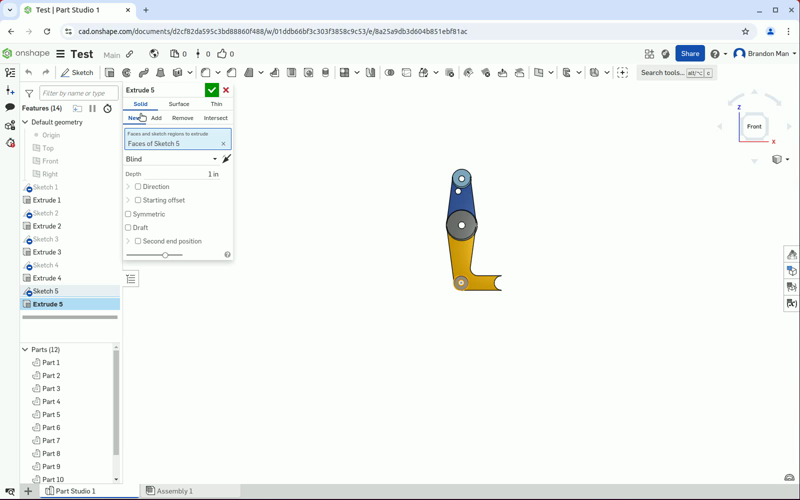
mouse_move(137, 120)
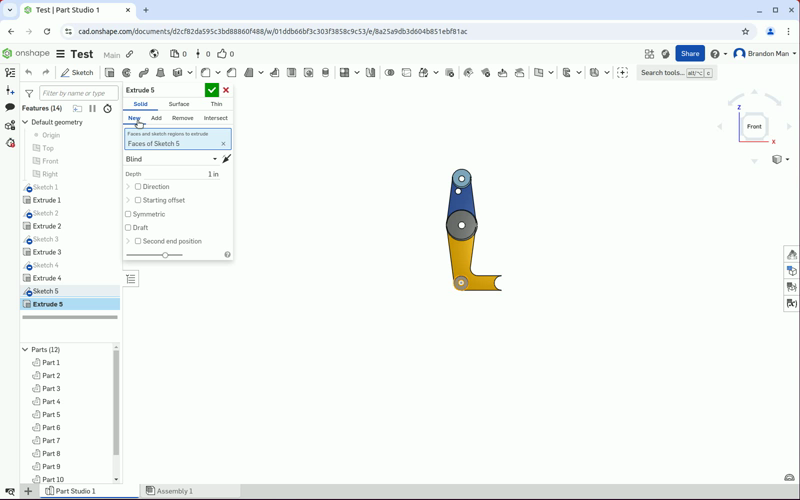
click(137, 120)
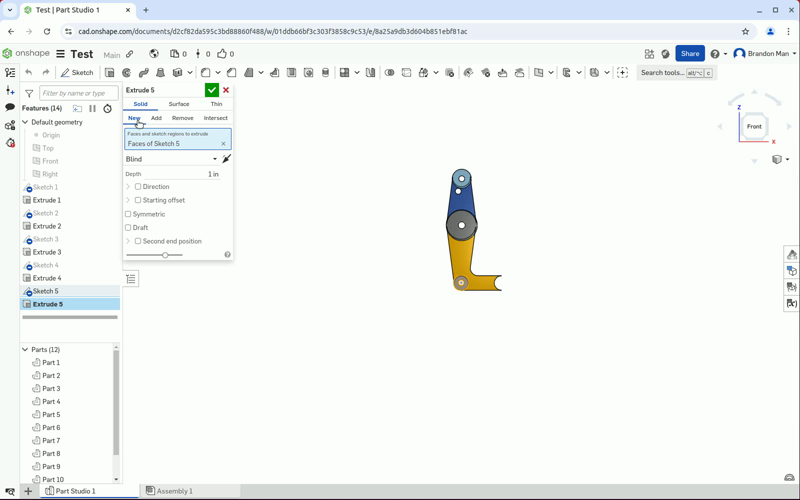
key(tab, 4)
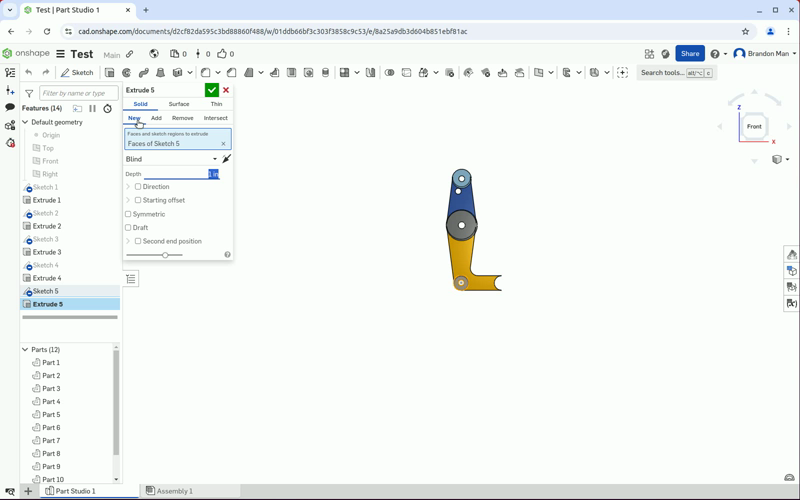
text(4.814)
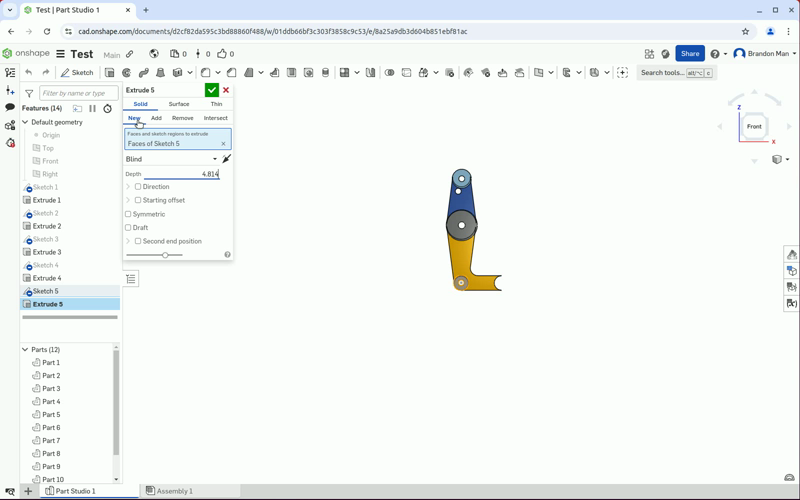
key(enter)
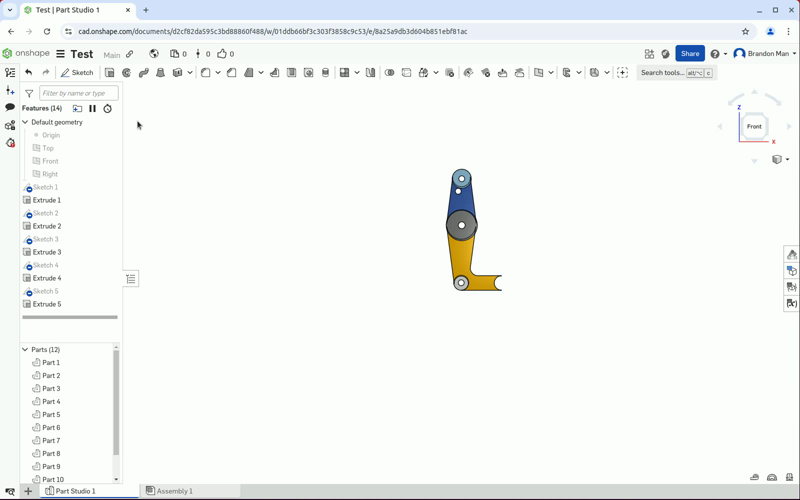
key(shift+h)
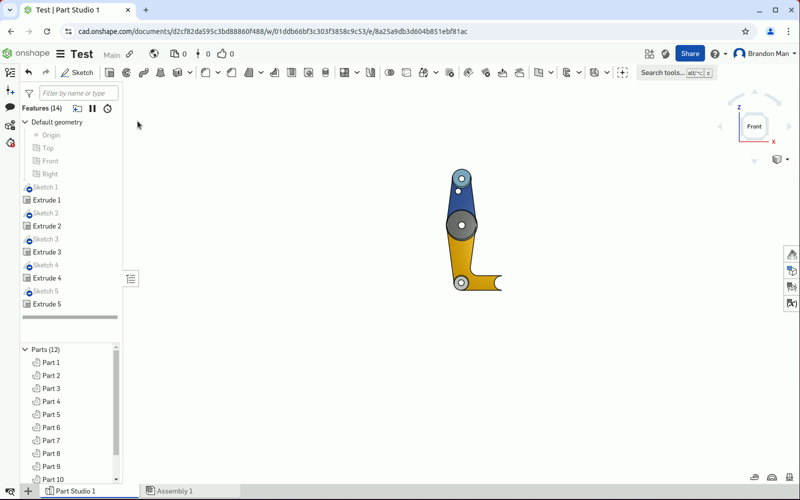
key(shift+h)
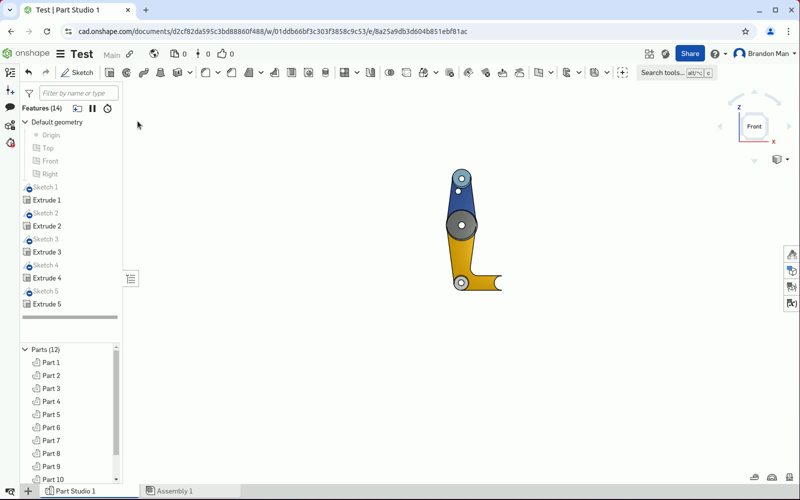
mouse_move(73, 189)
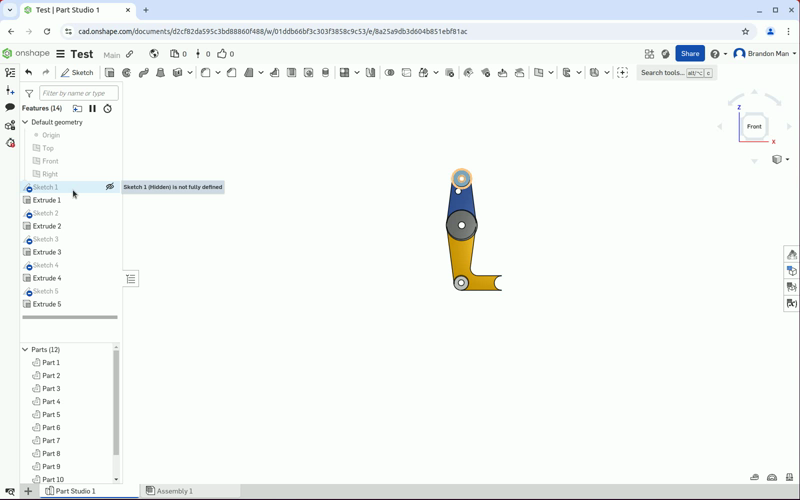
click(73, 189)
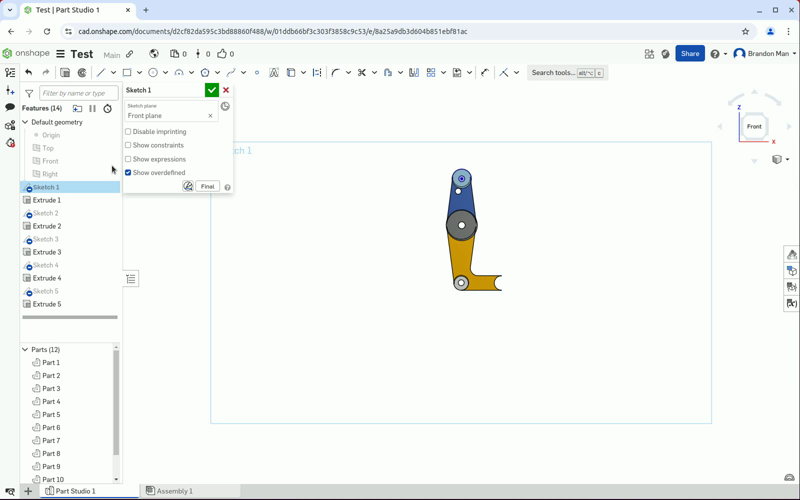
mouse_move(229, 92)
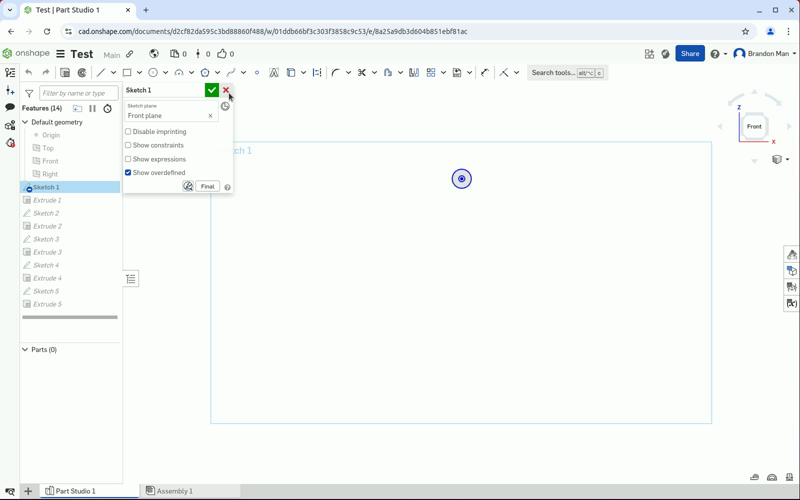
click(229, 92)
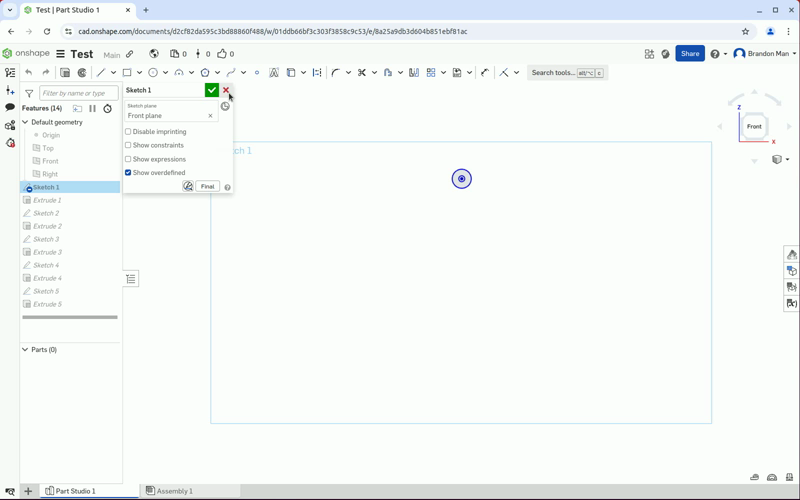
key(shift+s)
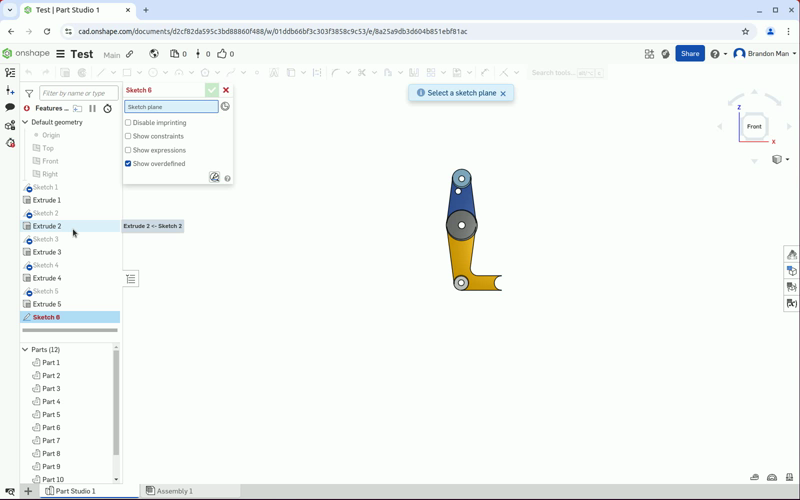
scroll(3)
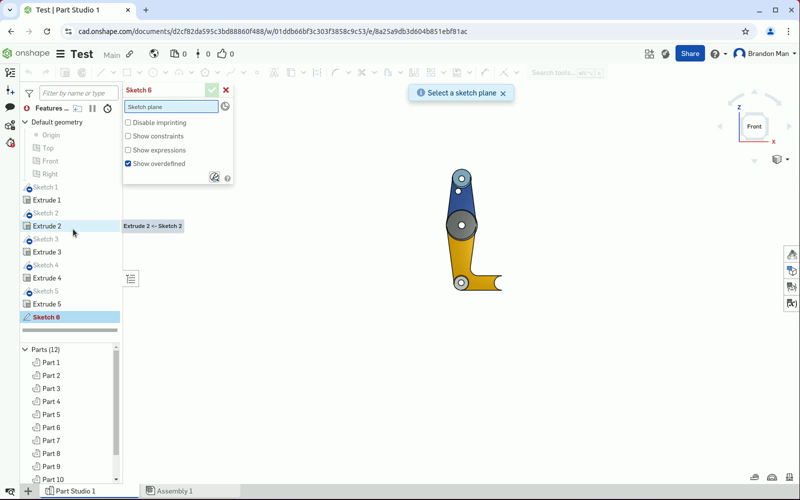
mouse_move(73, 163)
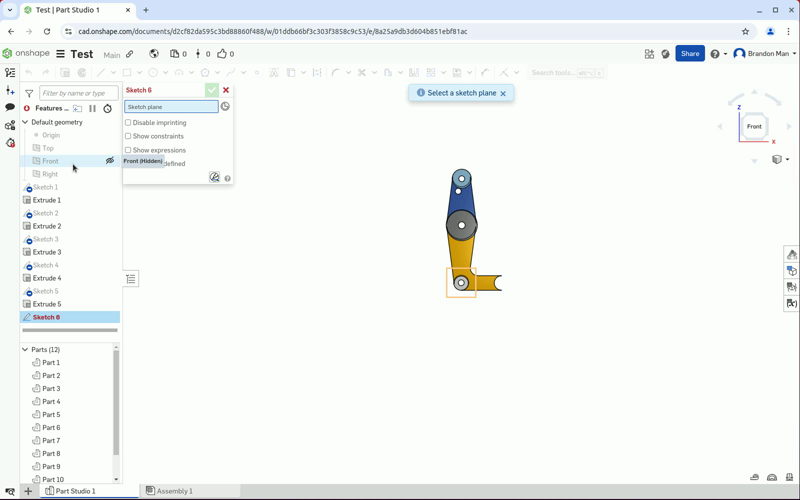
click(73, 163)
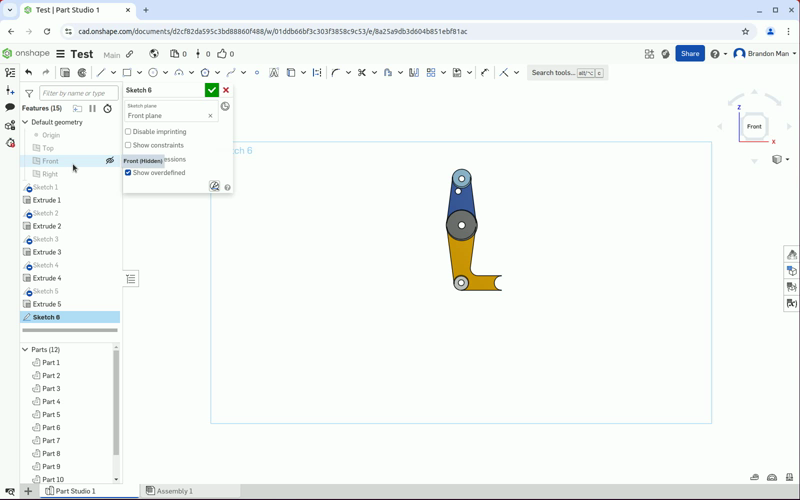
mouse_move(69, 352)
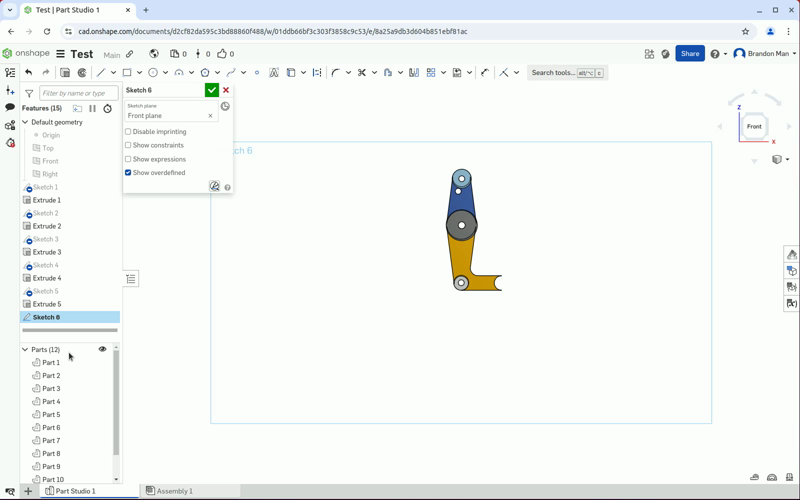
key(y)
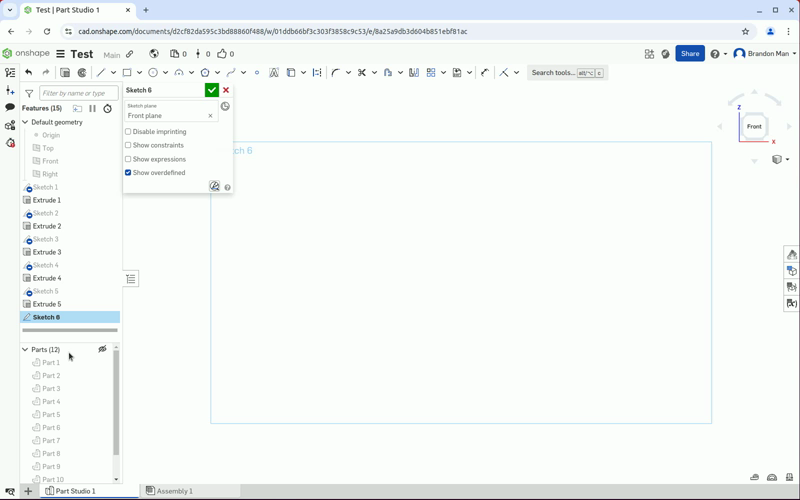
key(c)
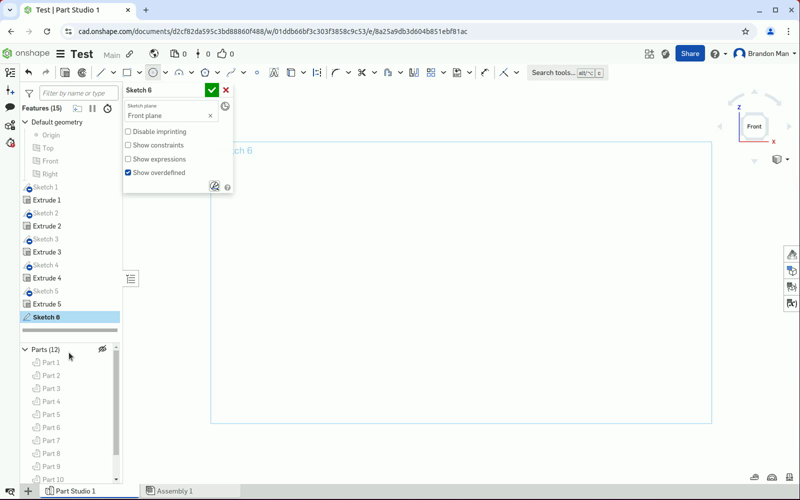
key_down(shift)
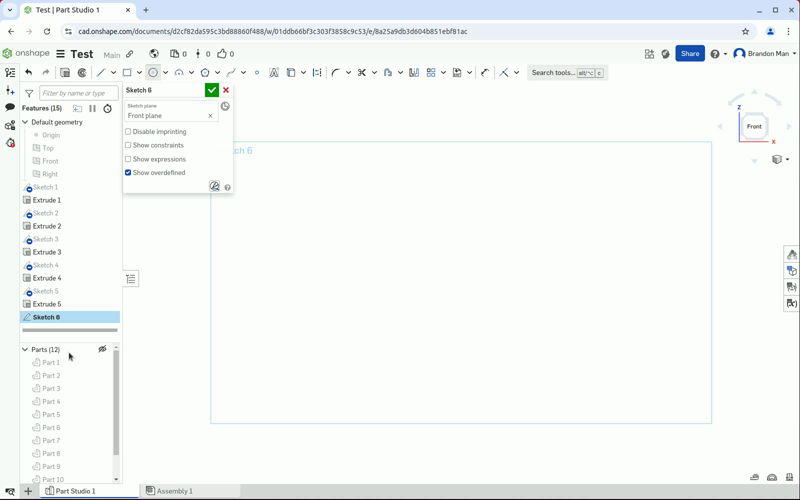
mouse_move(501, 282)
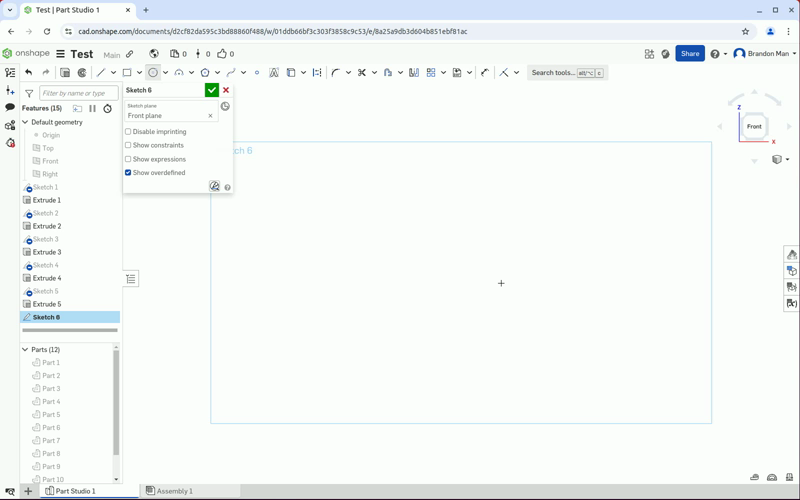
click(501, 282)
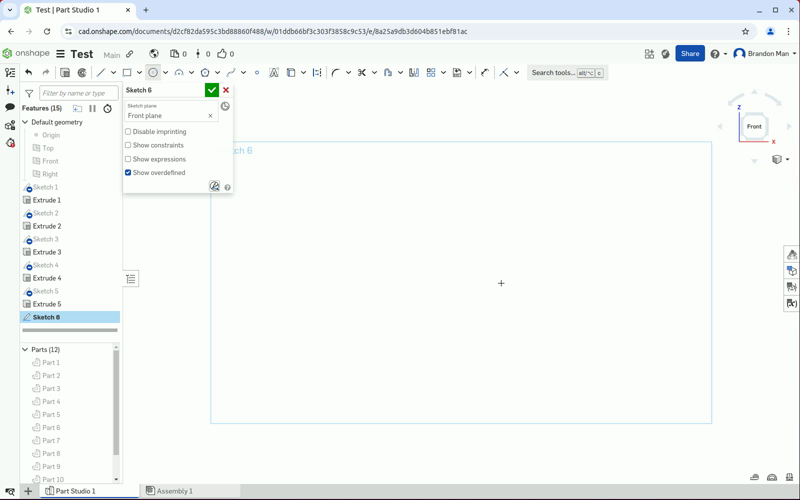
key_up(shift)
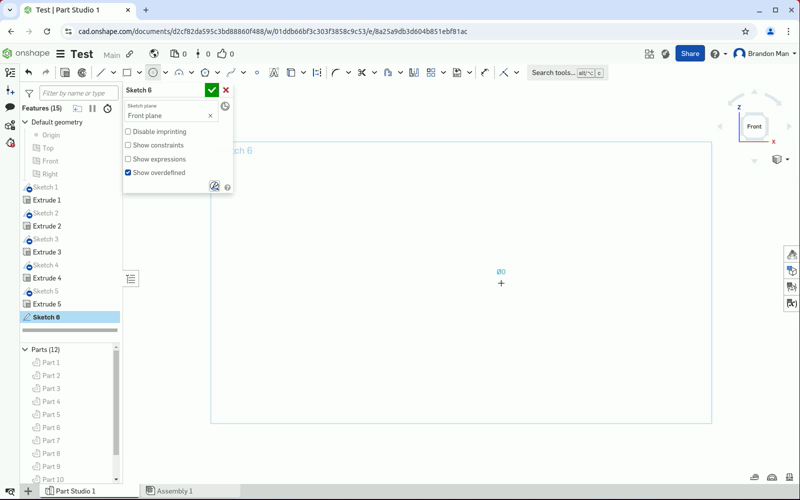
mouse_move(508, 282)
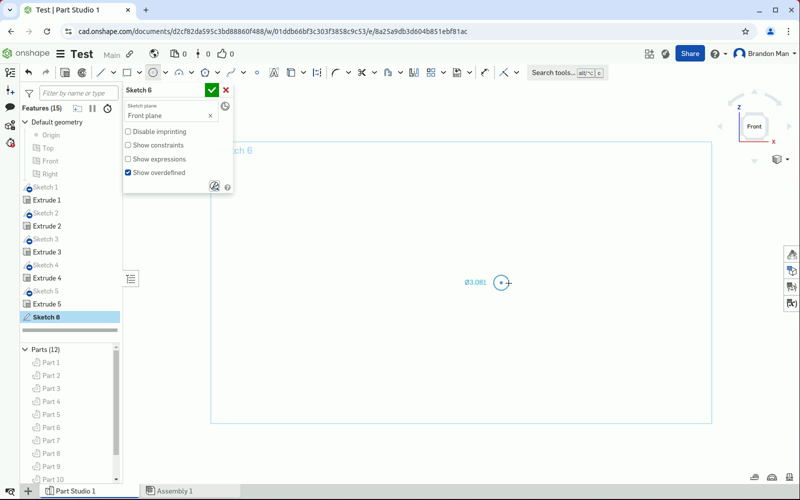
click(508, 282)
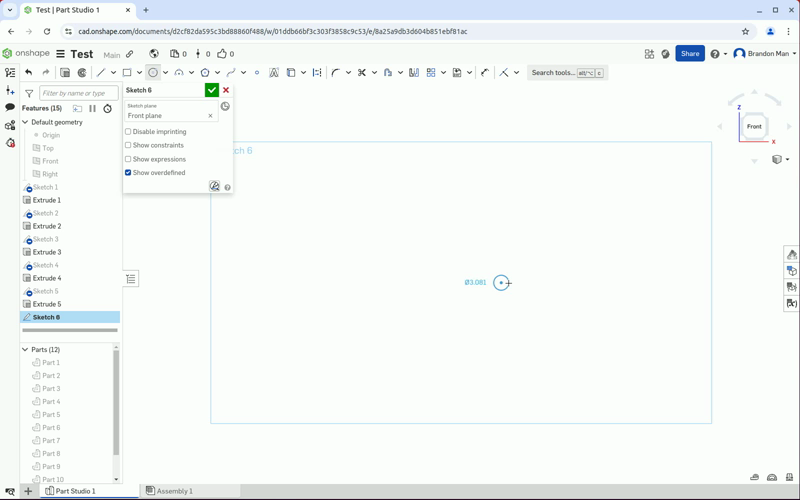
key(esc)
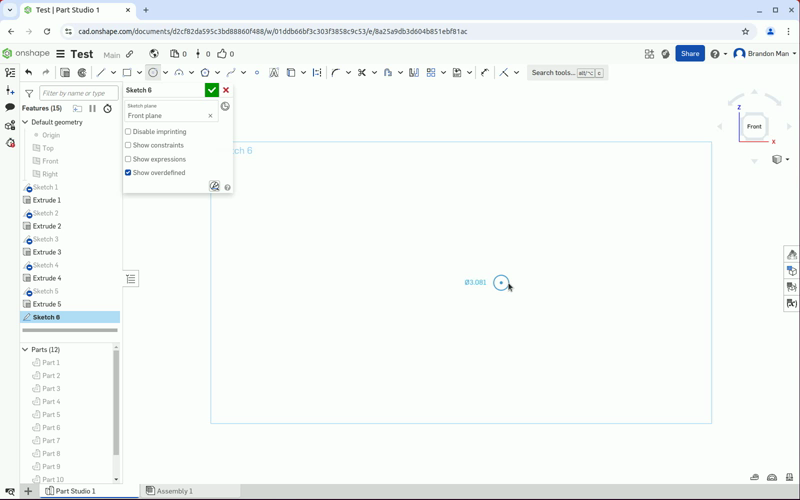
key(c)
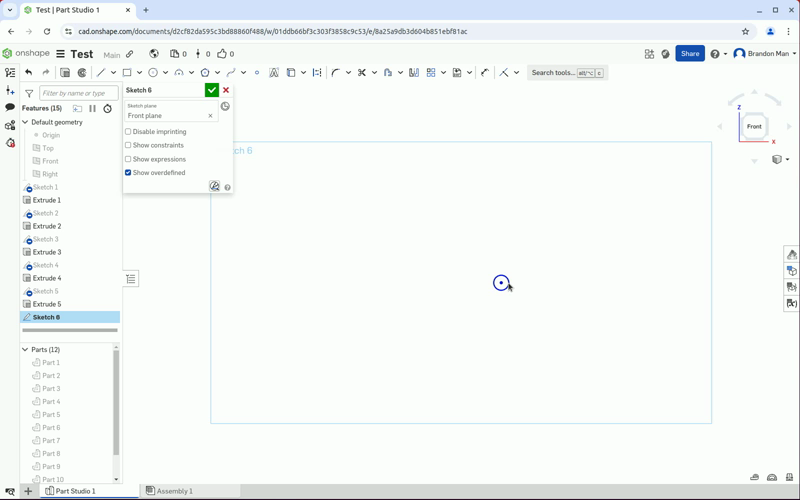
key_down(shift)
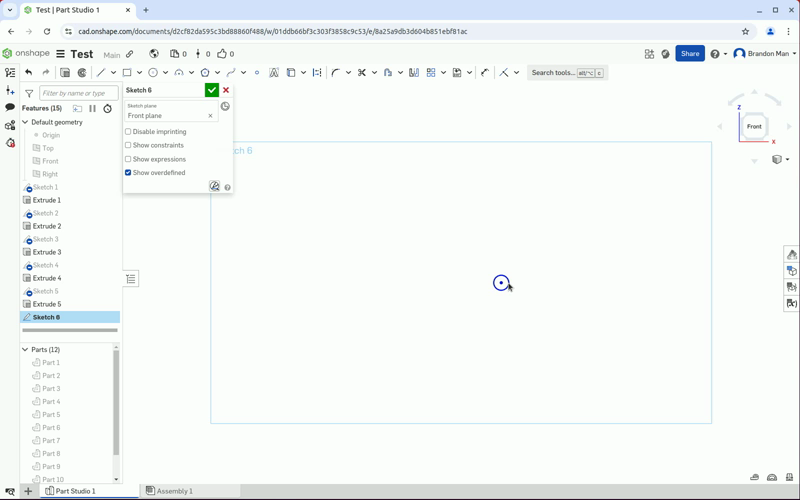
mouse_move(501, 282)
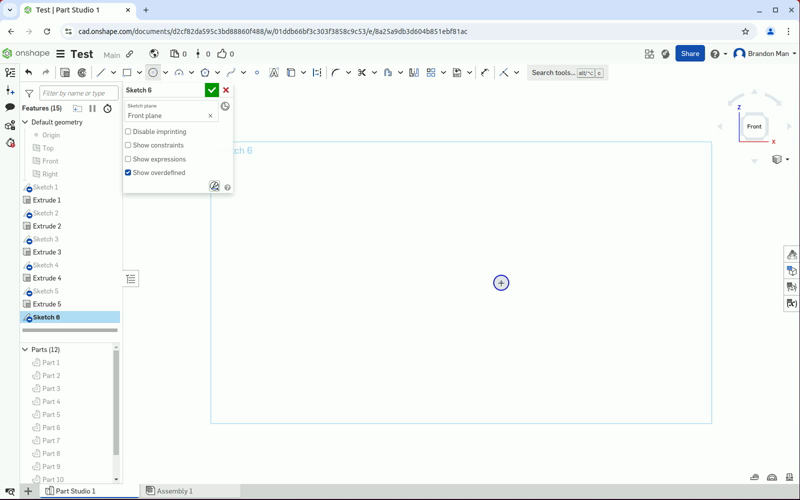
click(501, 282)
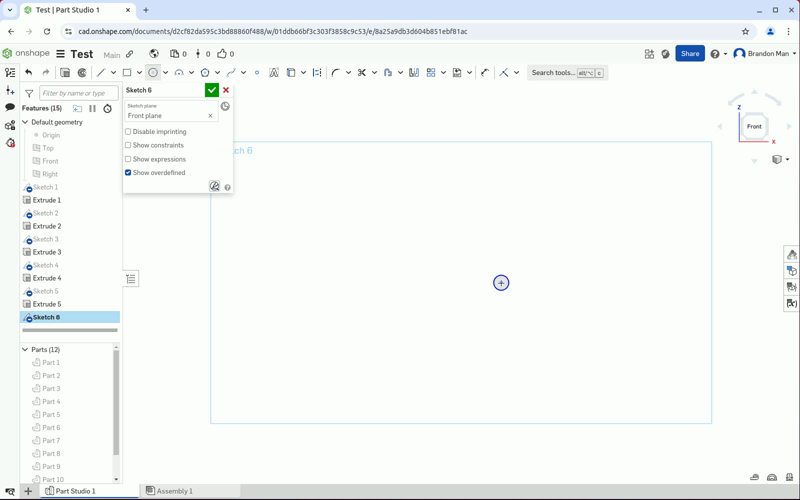
key_up(shift)
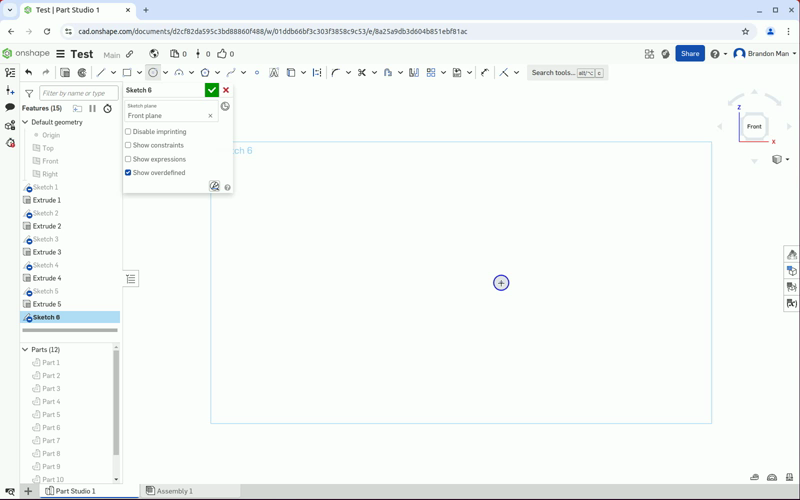
mouse_move(504, 282)
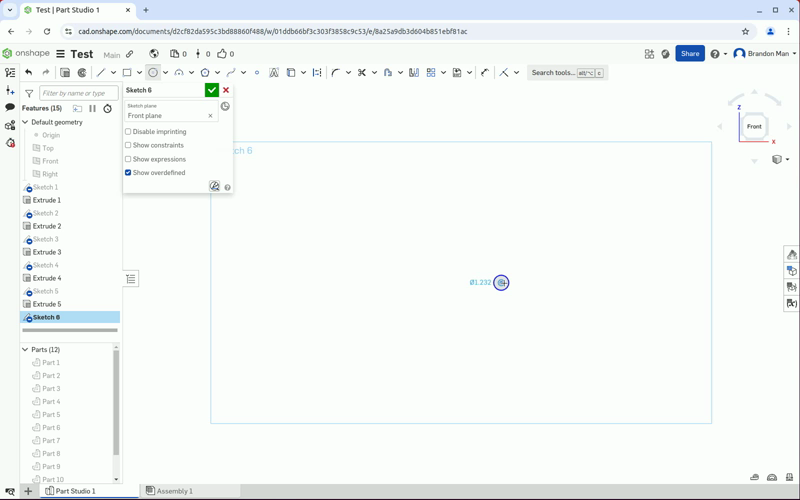
scroll(6)
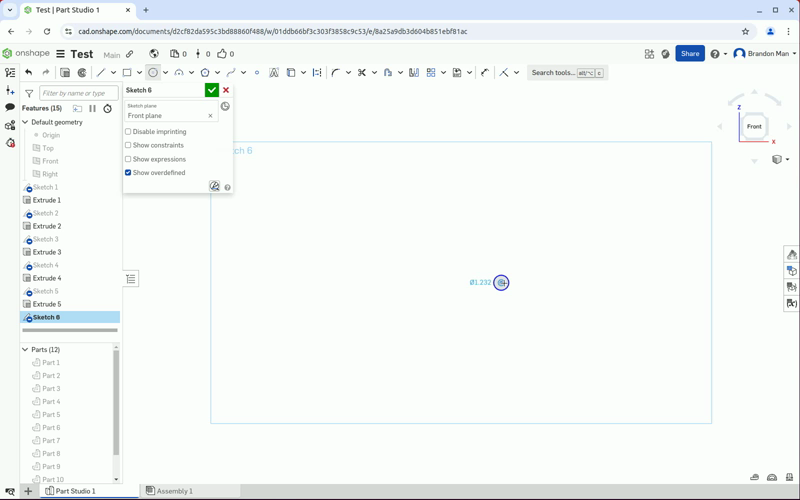
scroll(6)
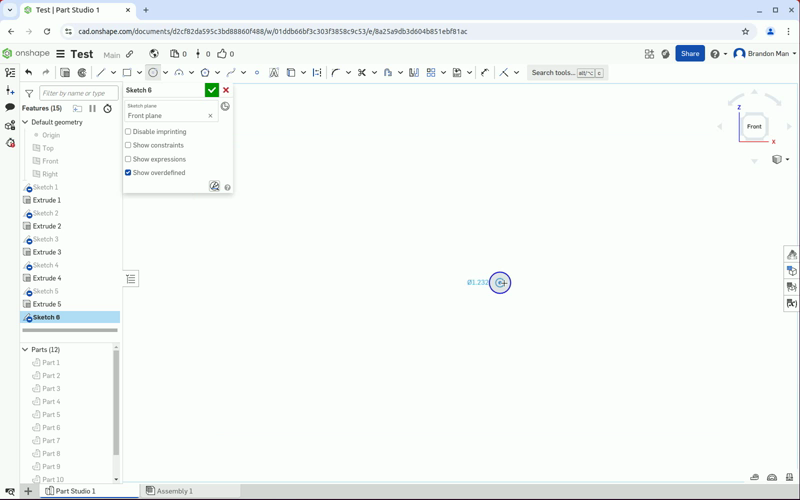
scroll(6)
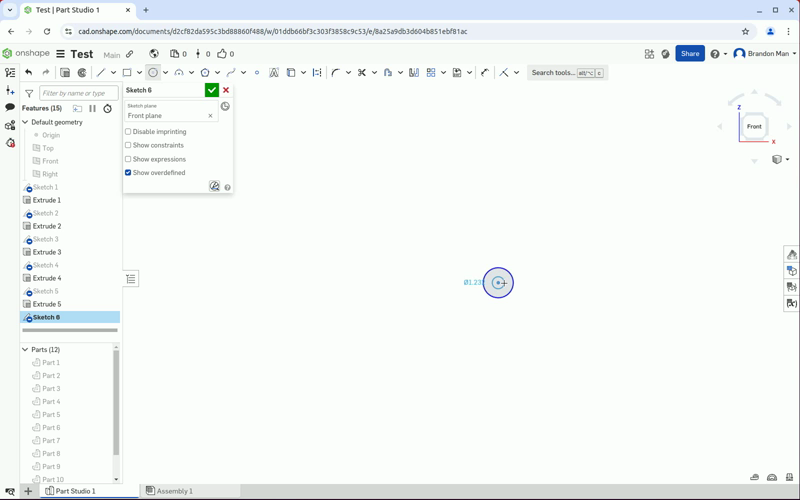
scroll(6)
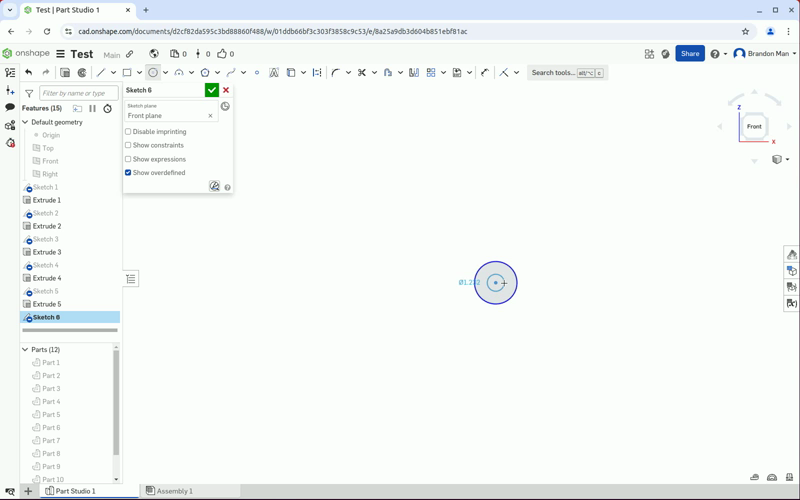
scroll(6)
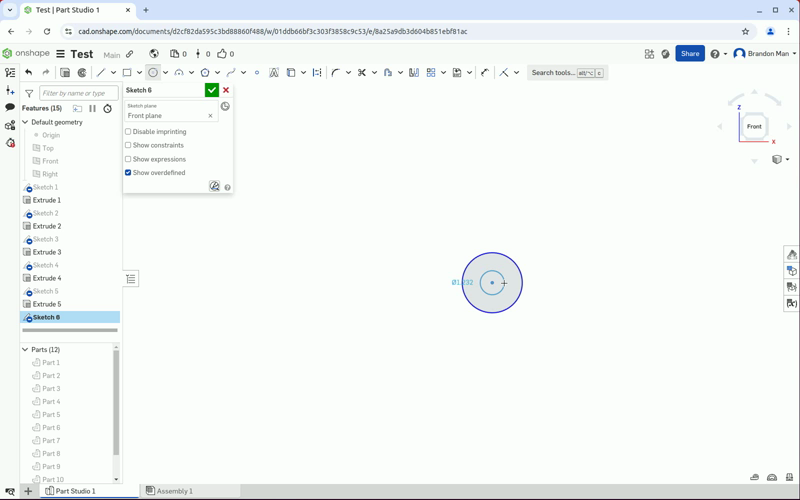
scroll(6)
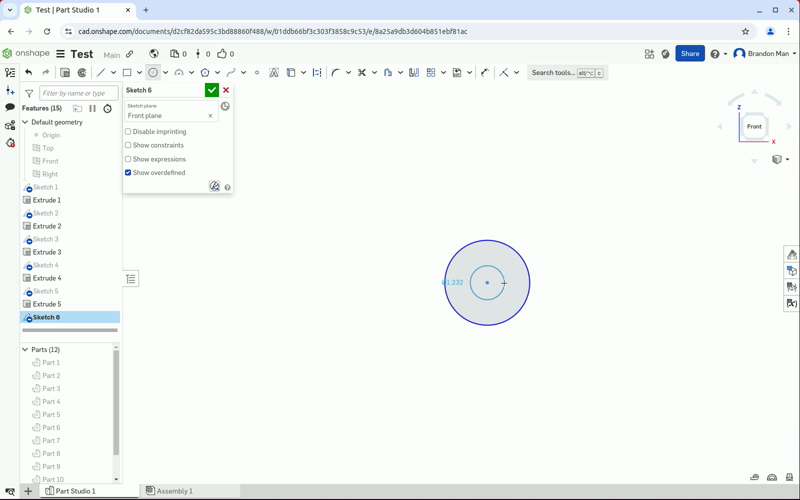
scroll(6)
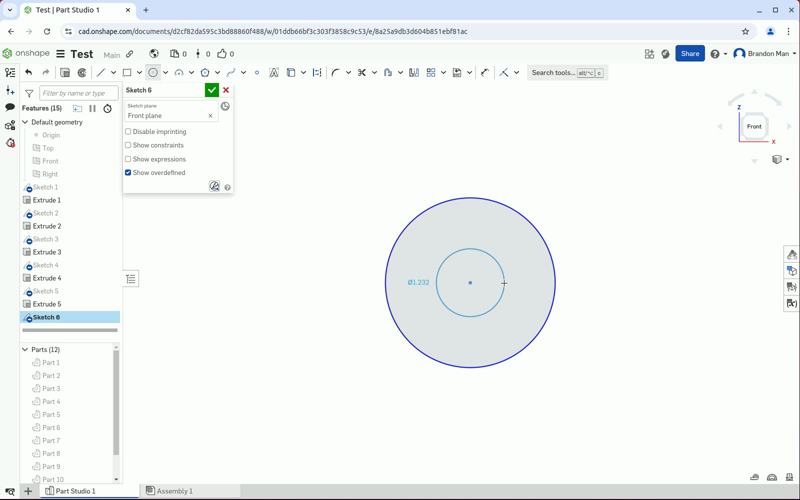
click(504, 282)
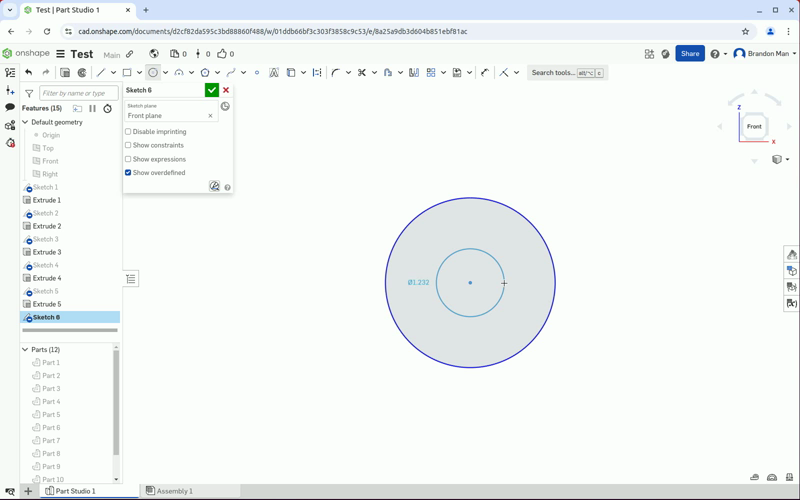
scroll(-6)
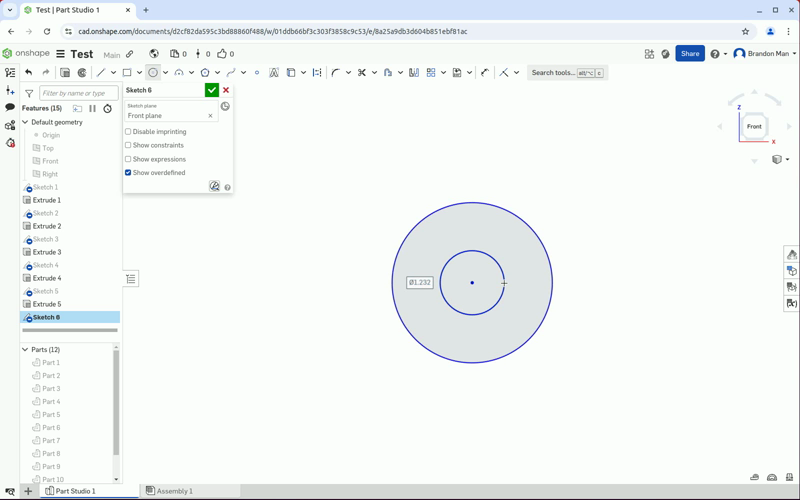
scroll(-6)
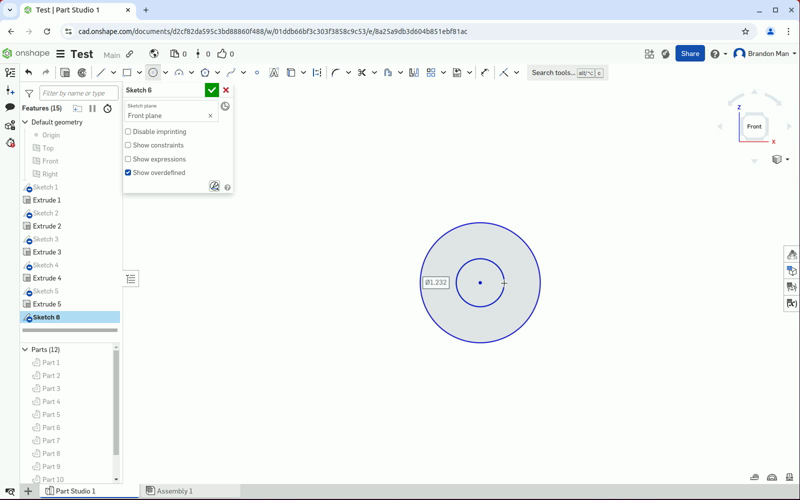
scroll(-6)
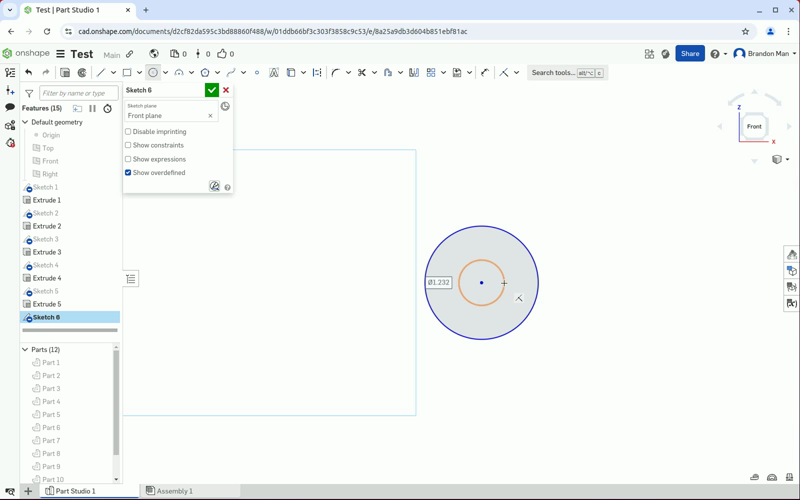
scroll(-6)
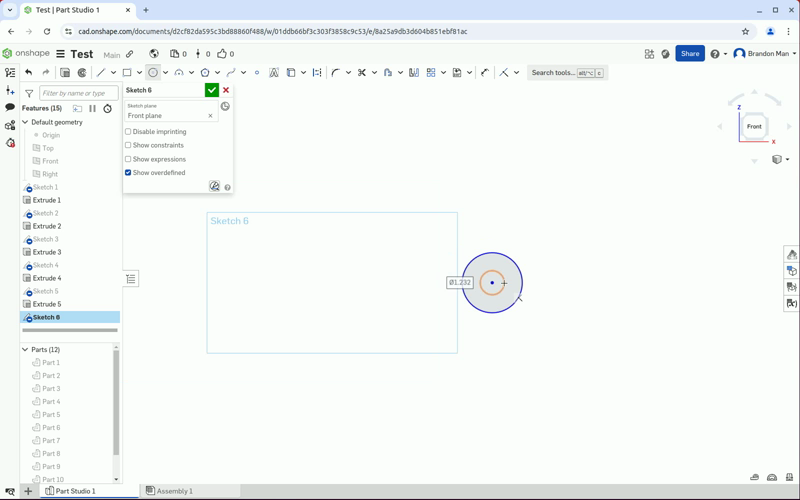
scroll(-6)
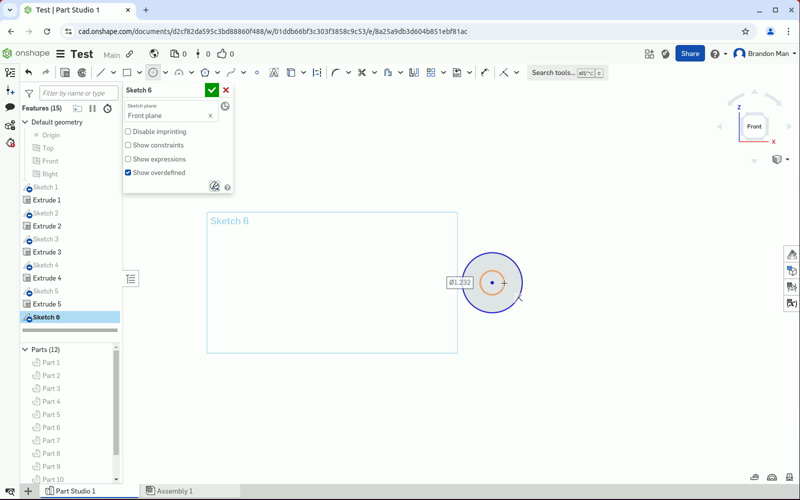
scroll(-6)
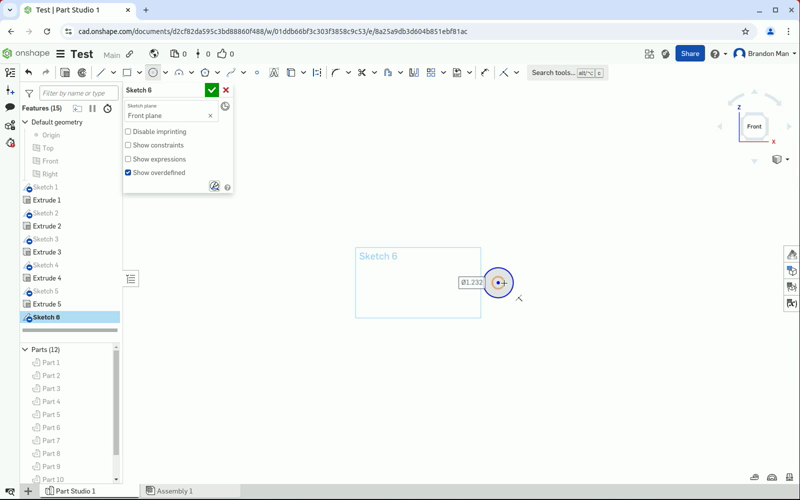
scroll(-6)
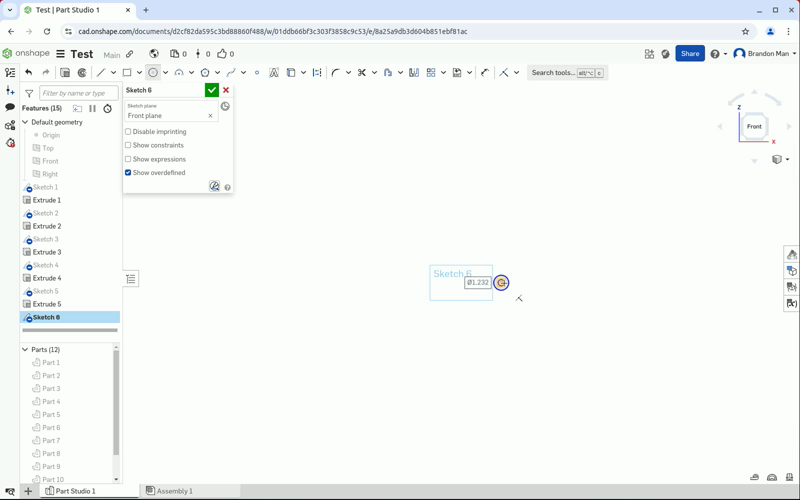
key(esc)
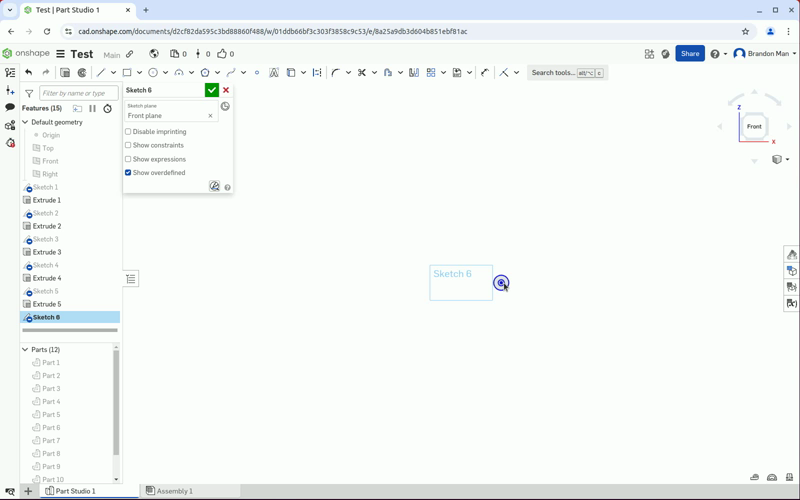
mouse_move(504, 284)
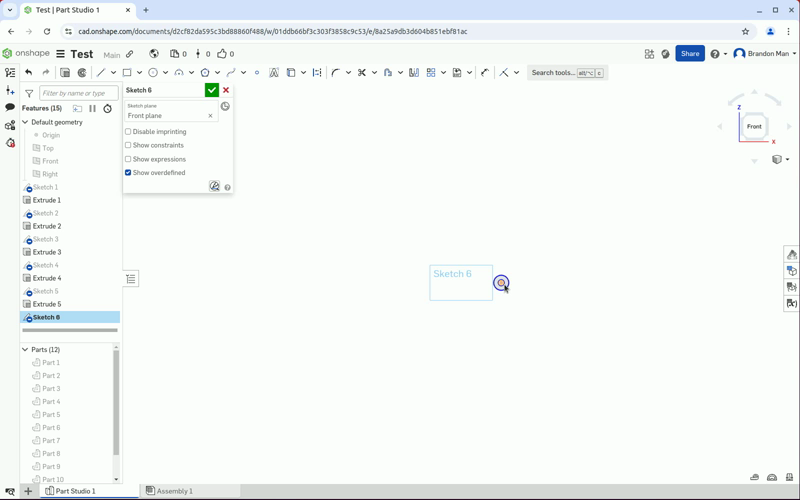
scroll(6)
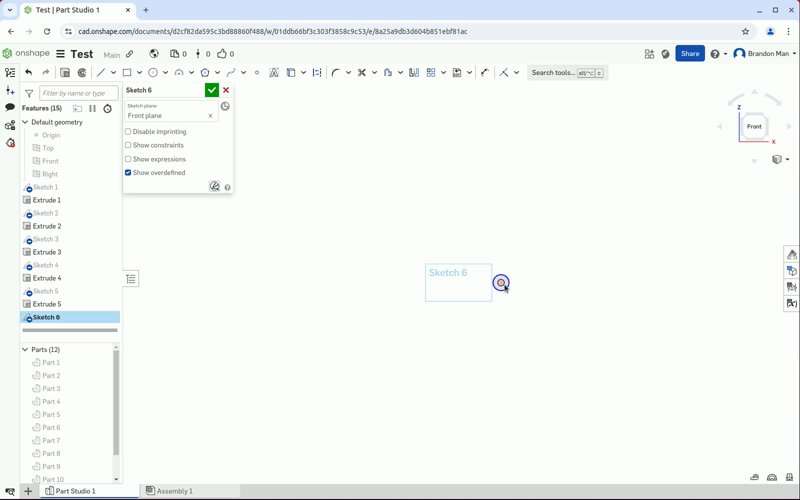
scroll(6)
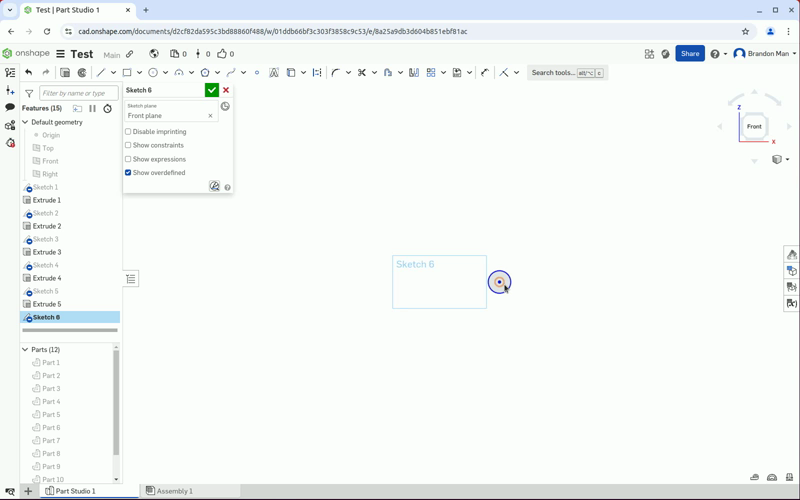
scroll(6)
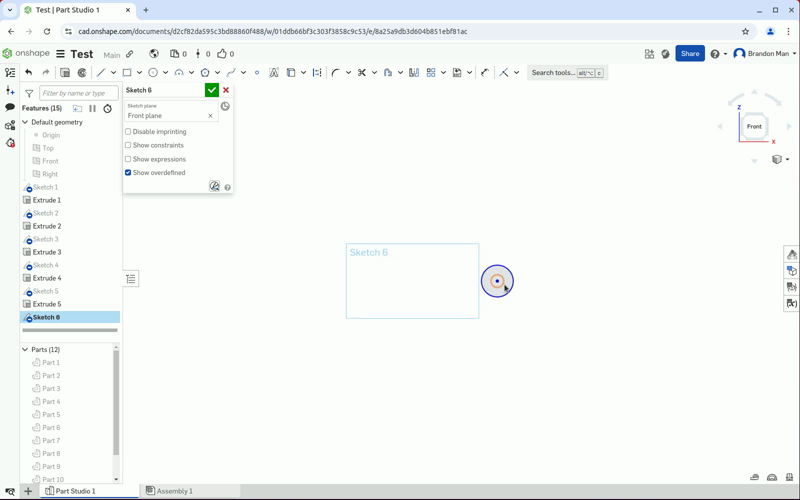
scroll(6)
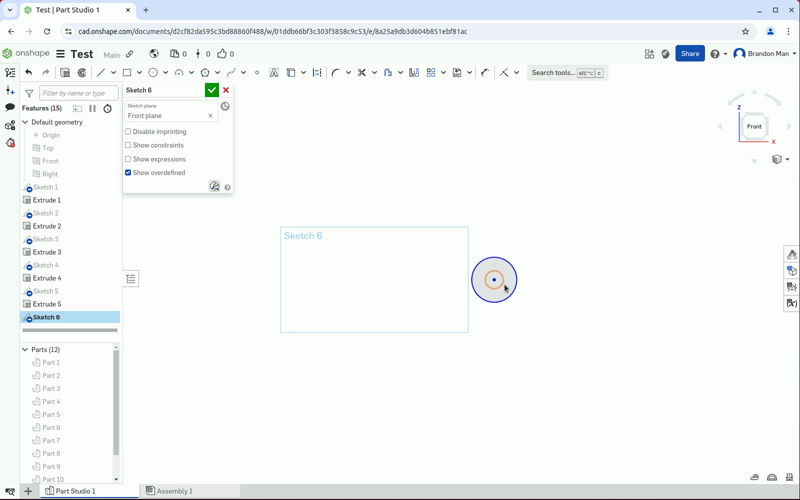
scroll(6)
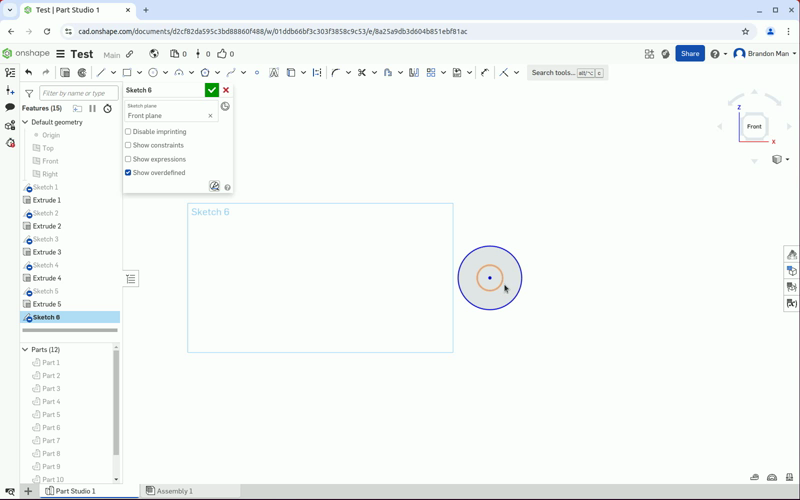
scroll(6)
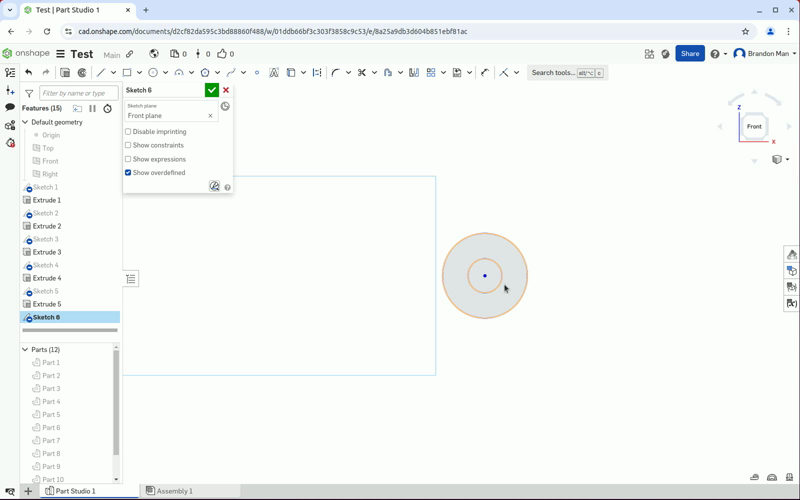
scroll(6)
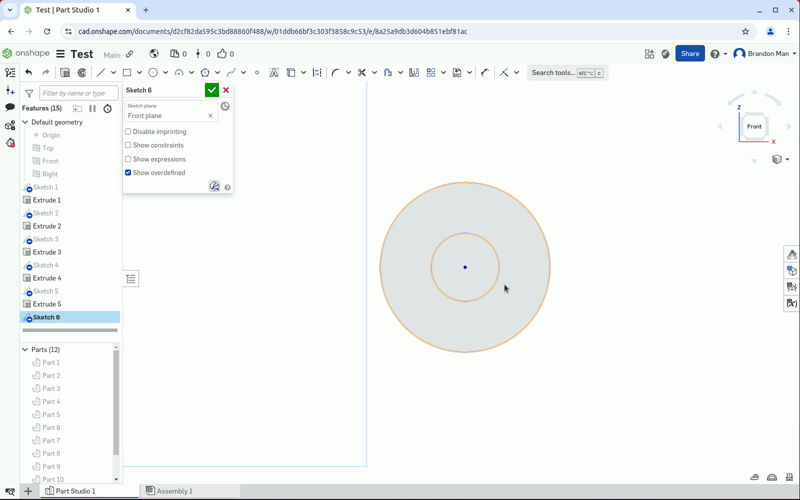
click(504, 284)
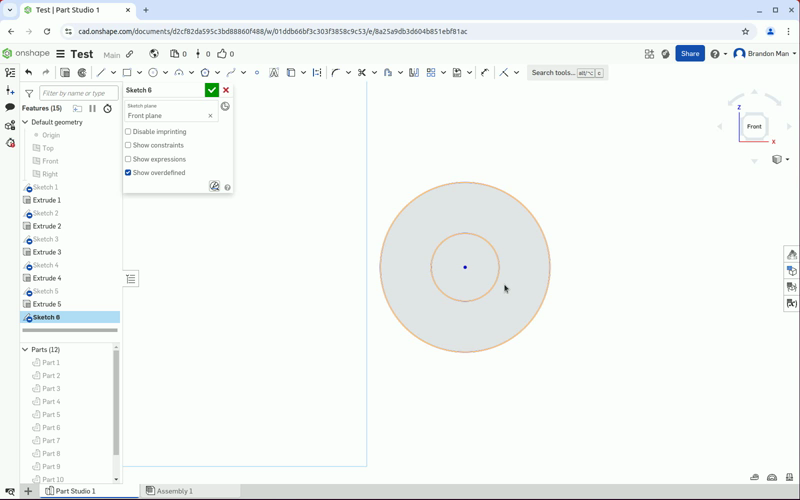
scroll(-6)
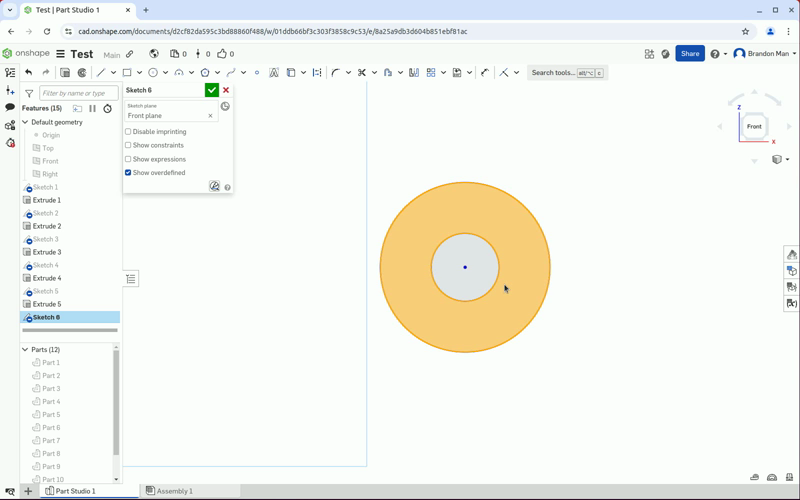
scroll(-6)
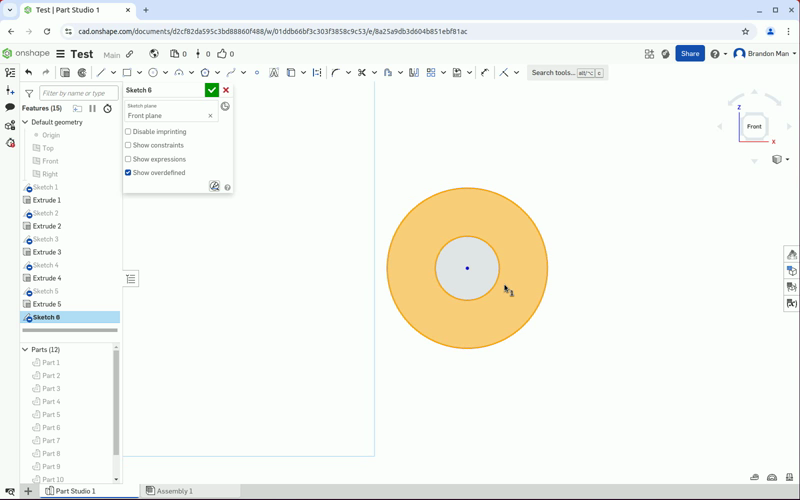
scroll(-6)
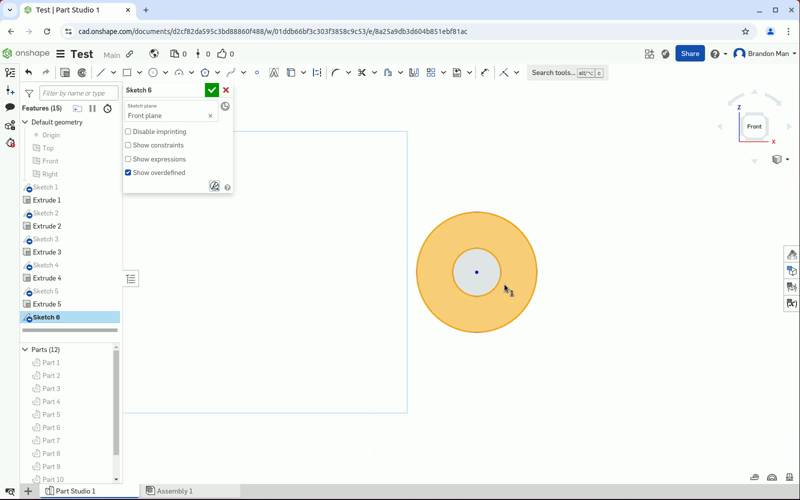
scroll(-6)
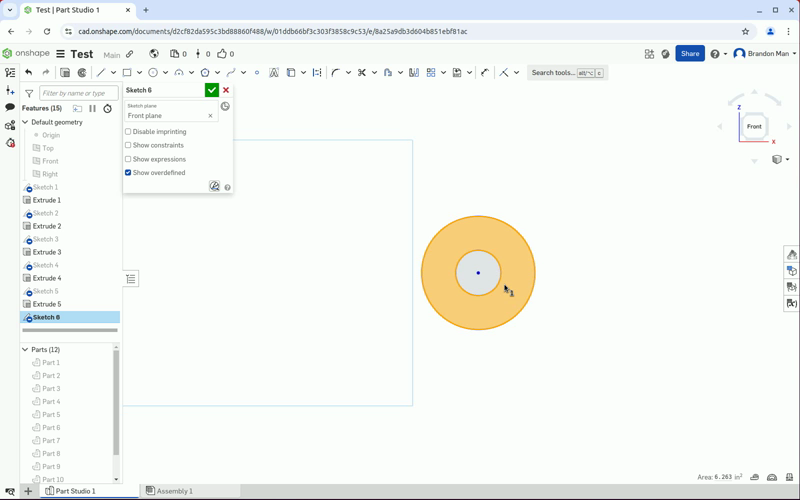
scroll(-6)
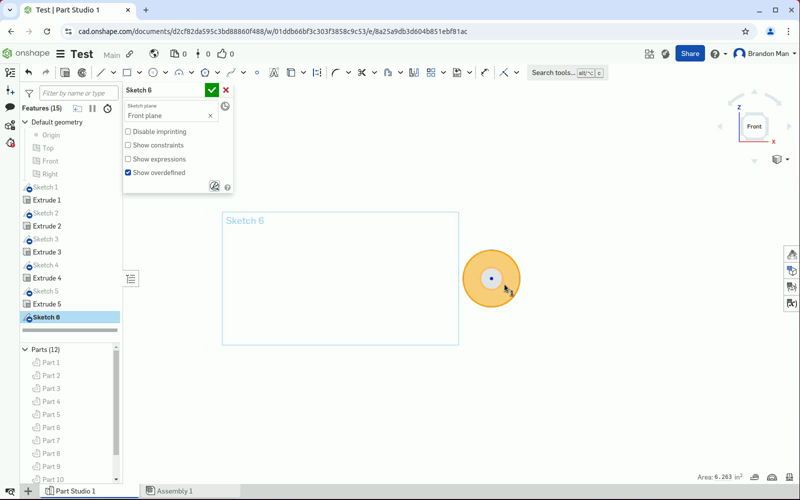
scroll(-6)
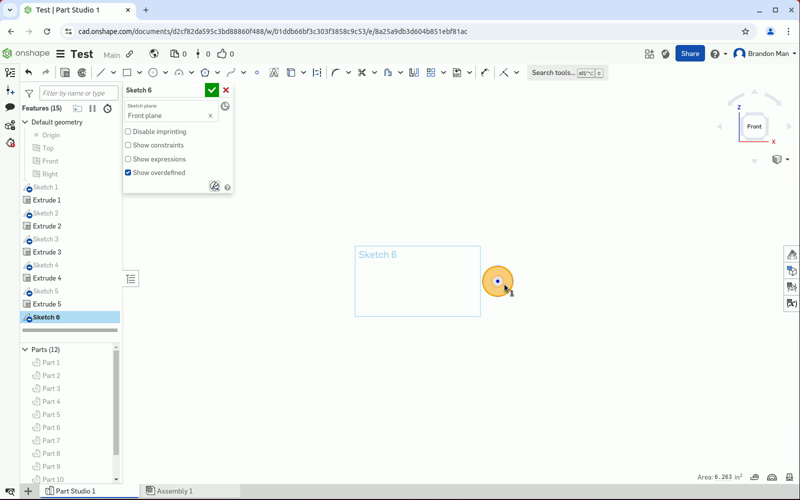
scroll(-6)
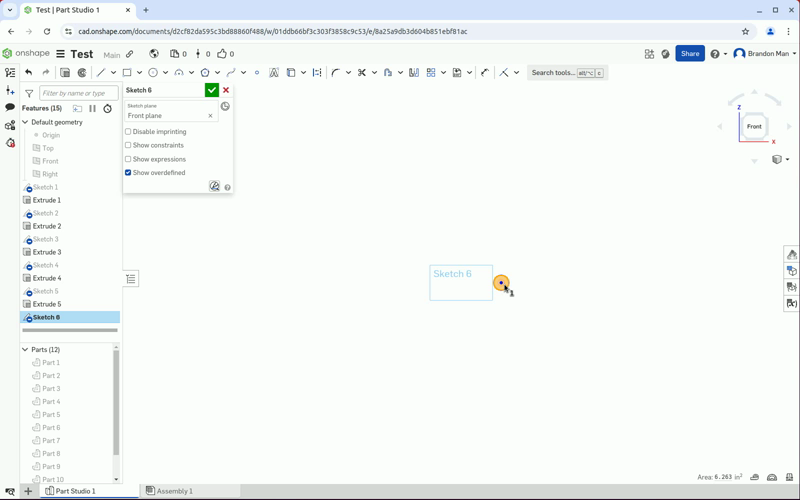
mouse_move(69, 352)
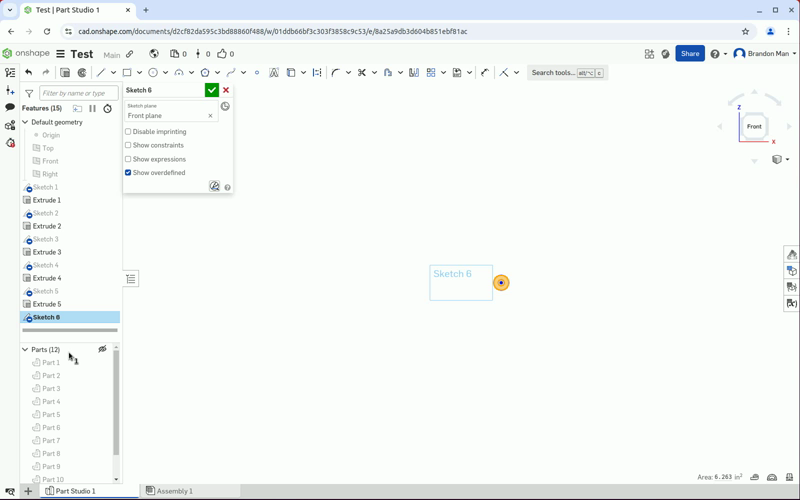
key(shift+y)
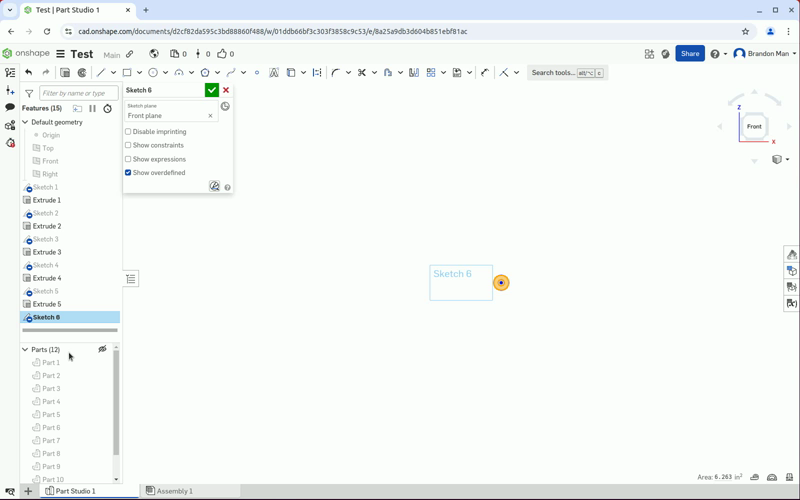
key(shift+e)
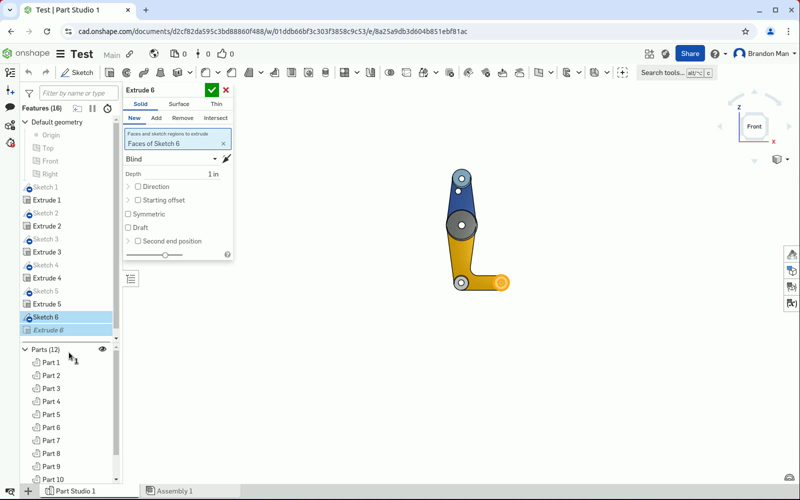
mouse_move(143, 106)
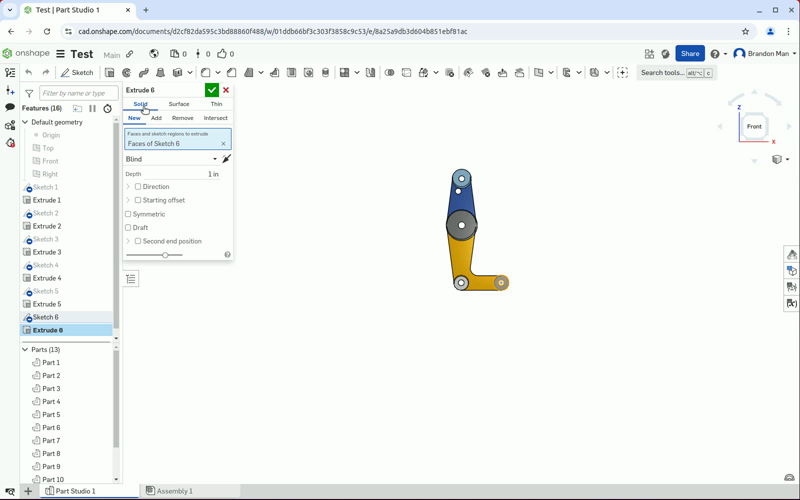
click(143, 106)
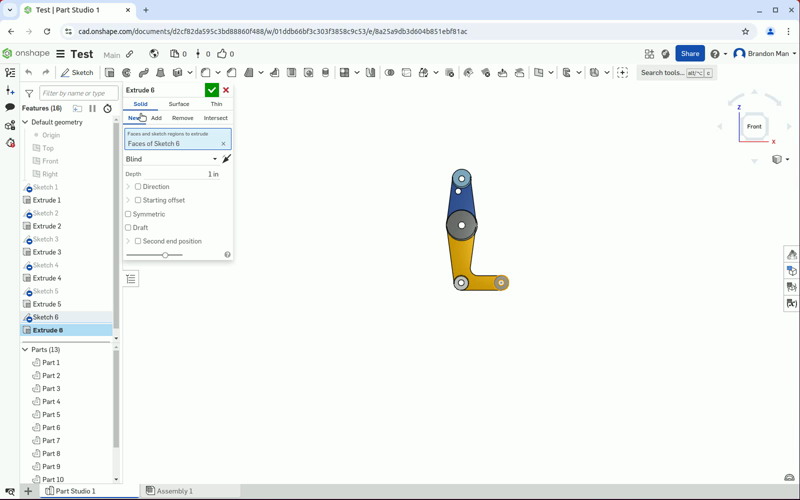
mouse_move(137, 120)
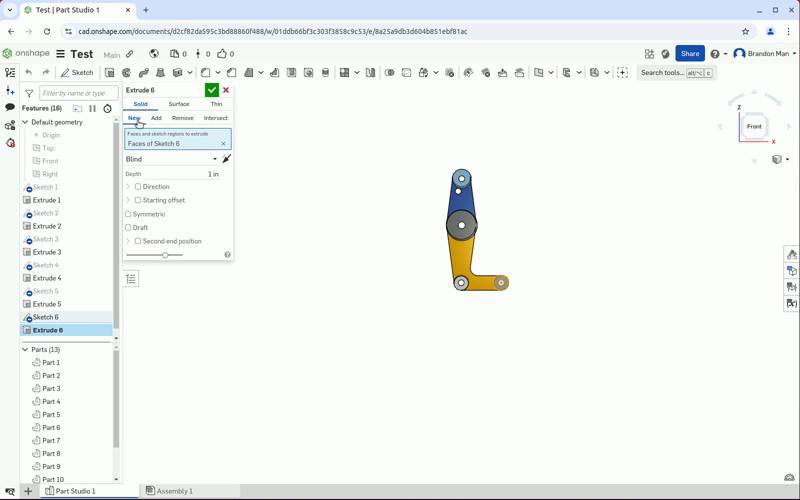
click(137, 120)
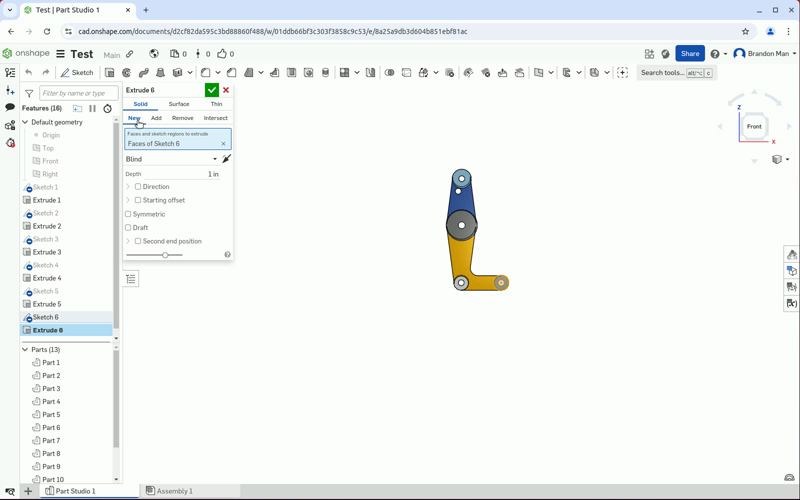
key(tab, 4)
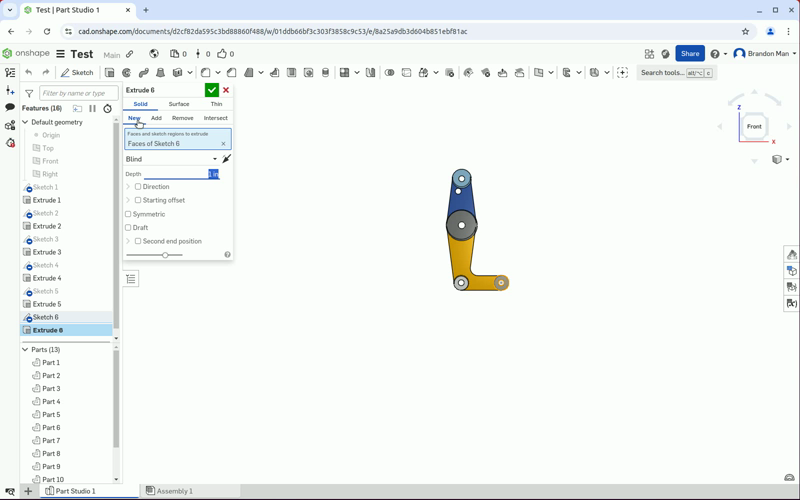
text(4.814)
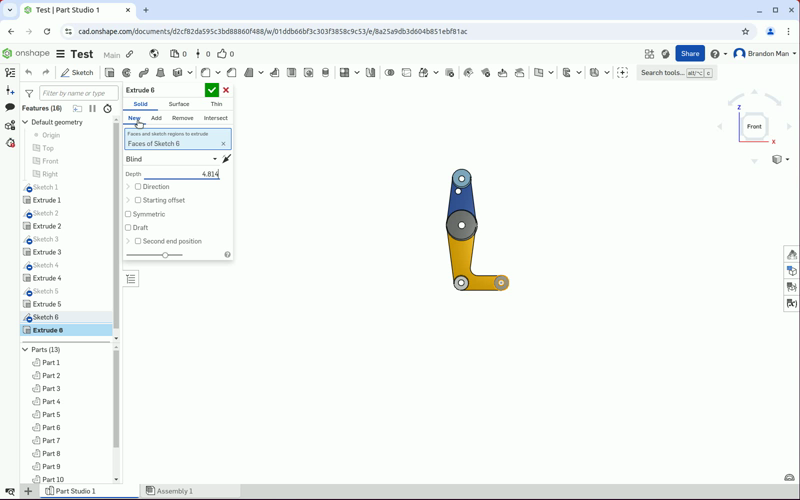
key(enter)
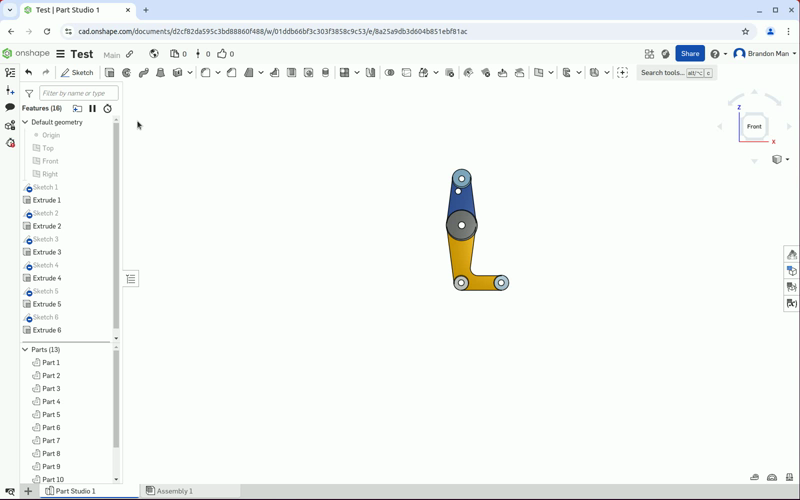
key(shift+h)
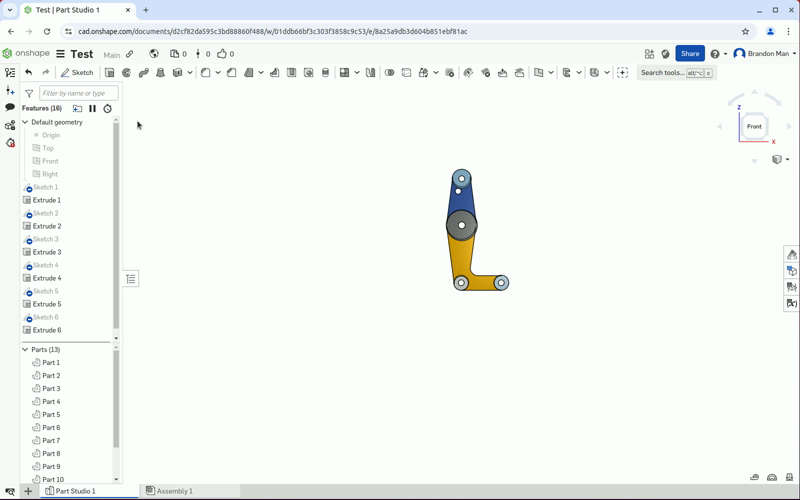
key(shift+h)
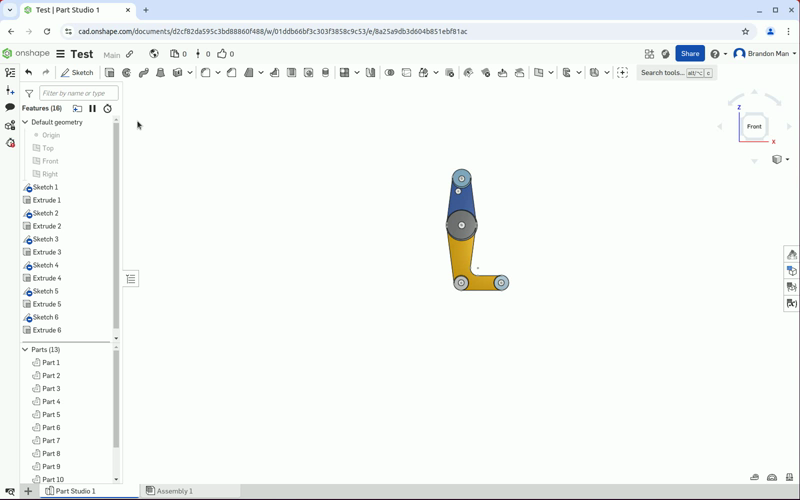
key(shift+7)
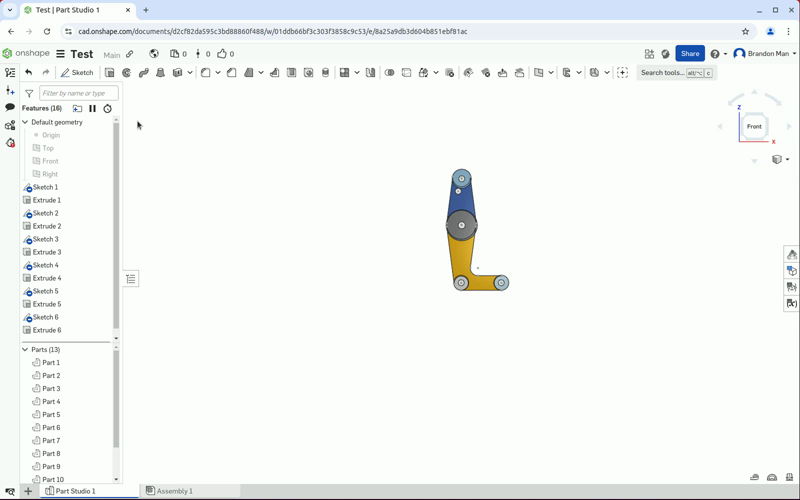
key(left, 2)
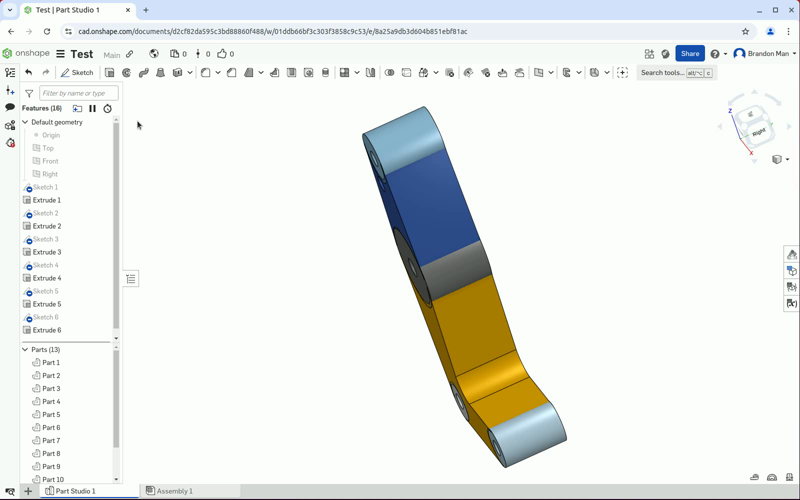
key(down, 2)
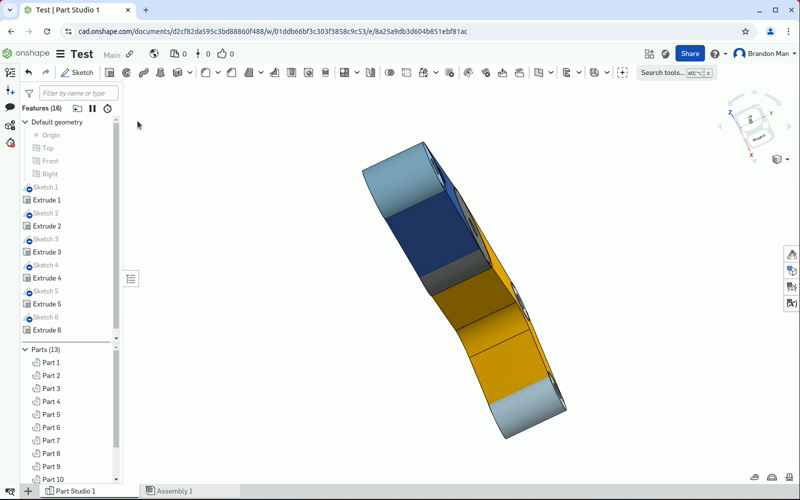
key(up, 2)
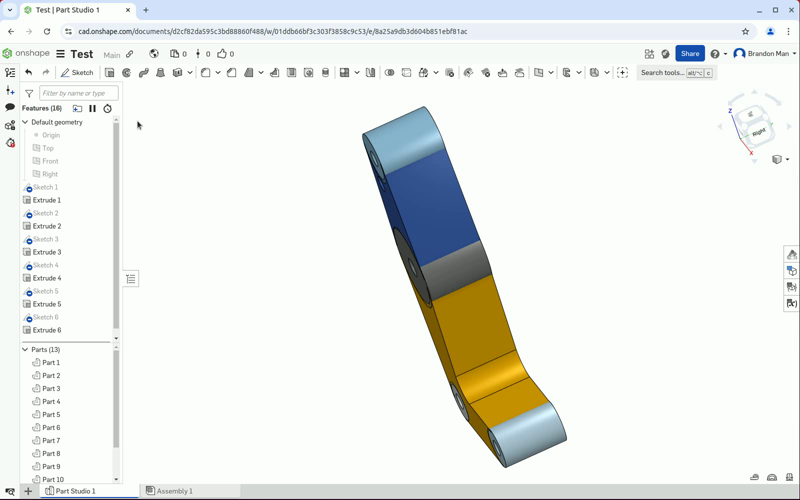
key(right, 2)
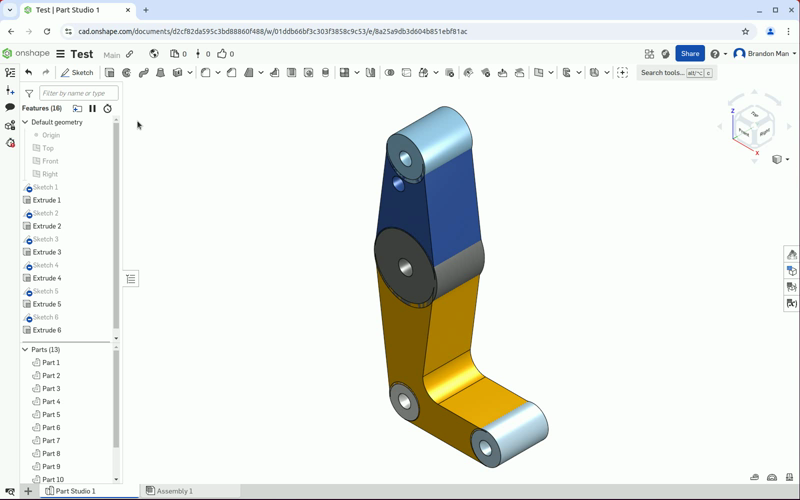
mouse_move(69, 189)
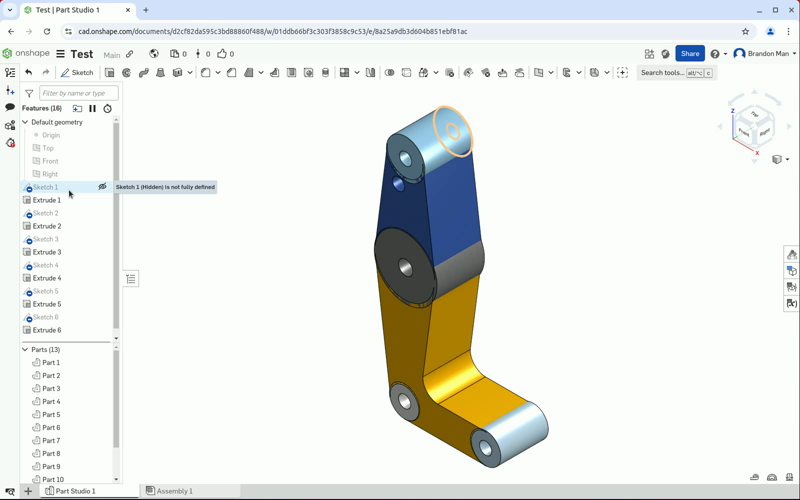
click(69, 189)